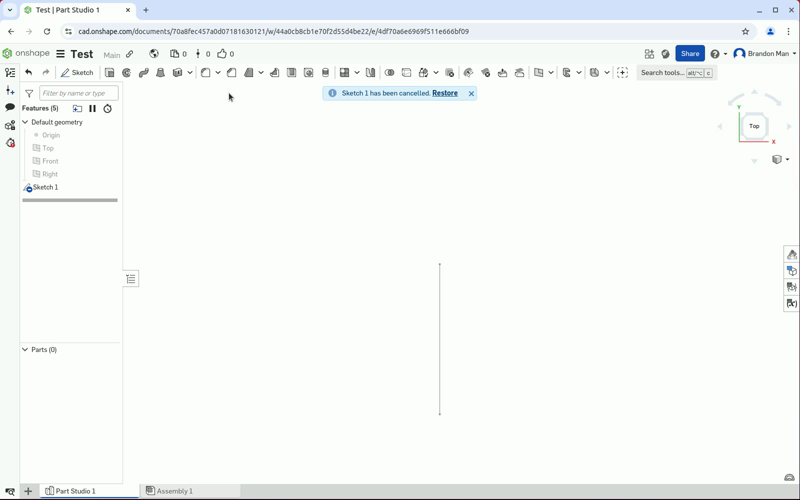
key(shift+h)
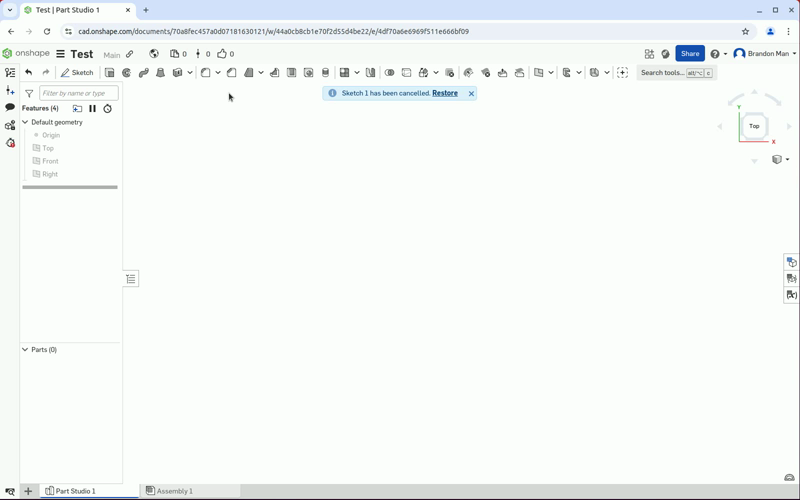
mouse_move(73, 352)
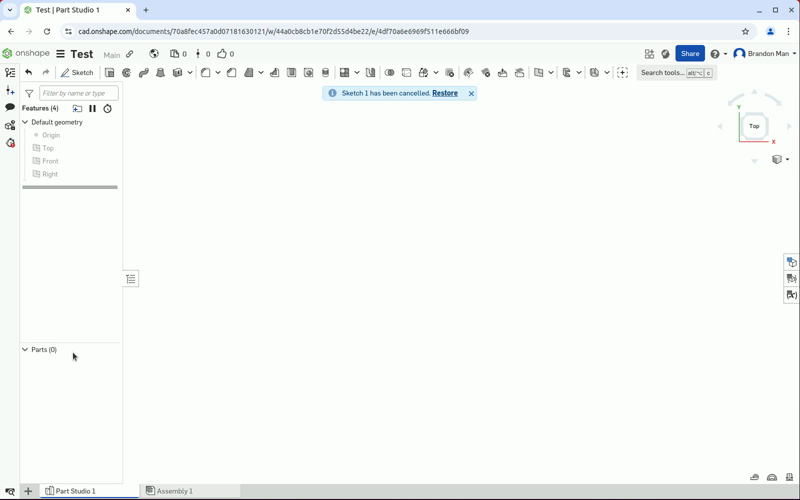
key(y)
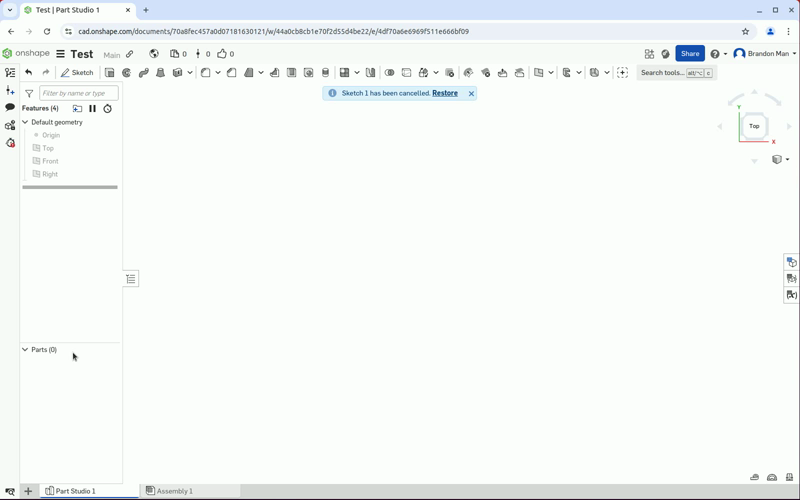
key(shift+p)
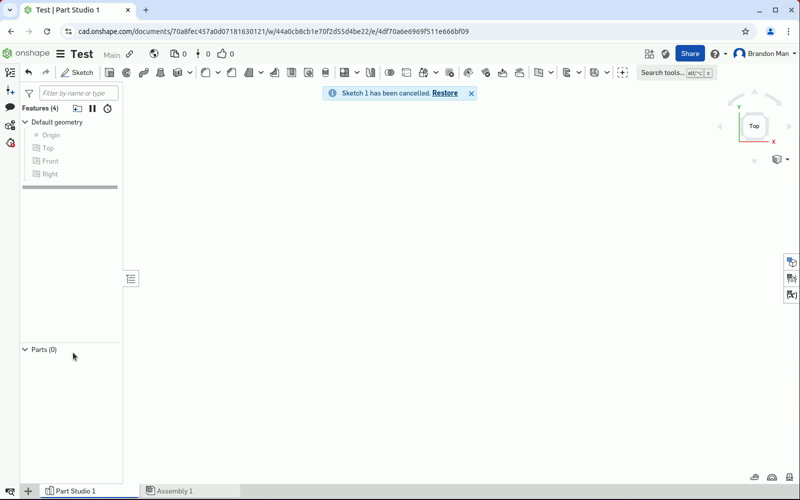
key(space)
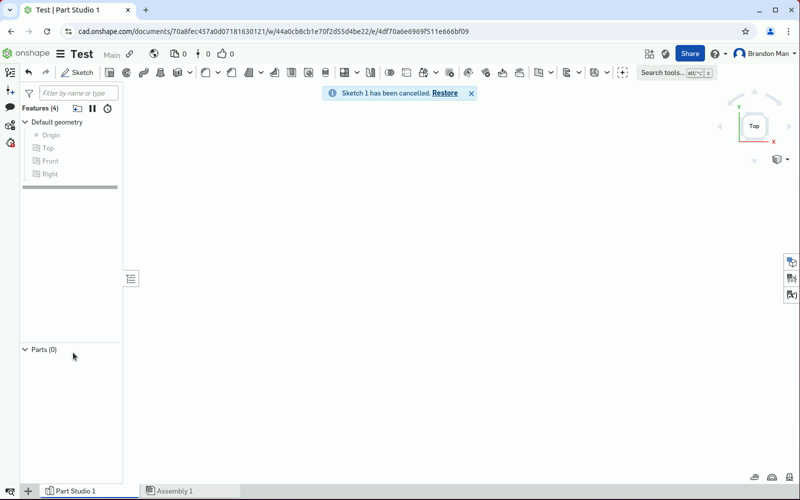
key_down(shift)
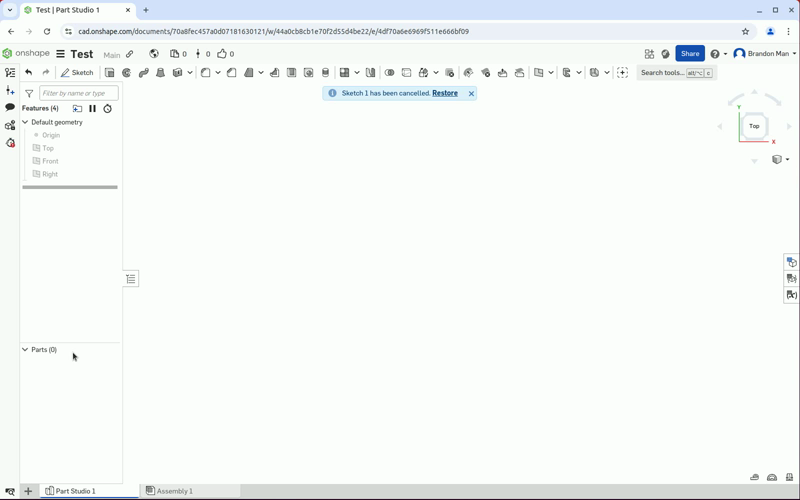
key(up)
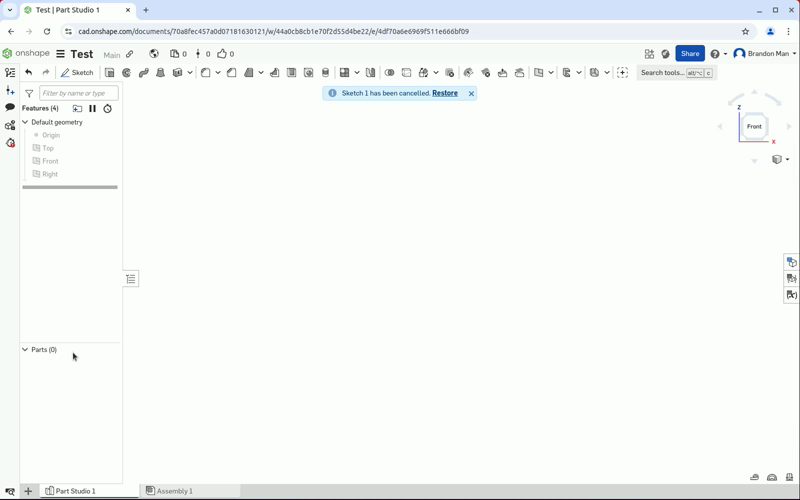
key_up(shift)
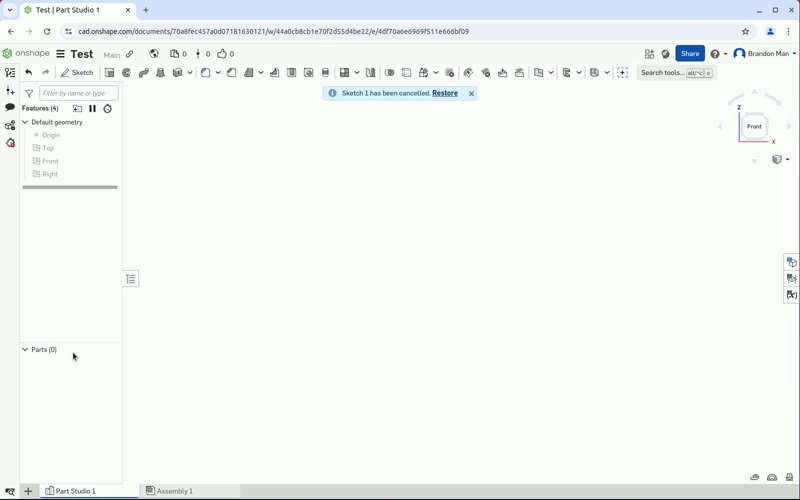
mouse_move(73, 352)
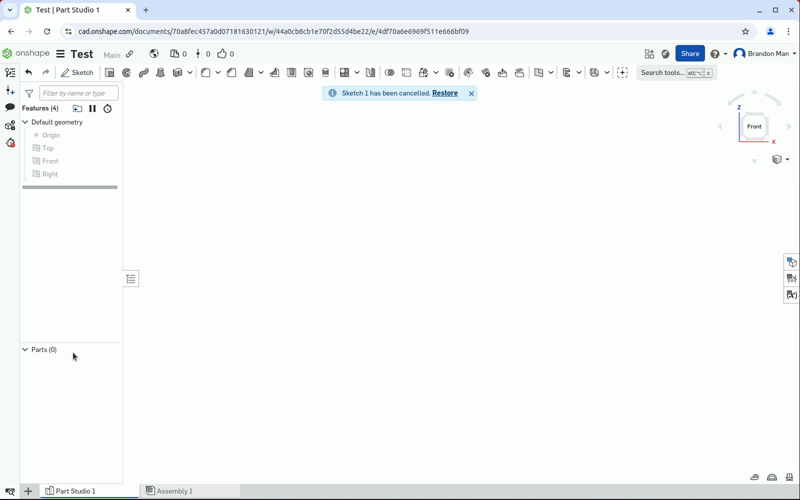
key(shift+y)
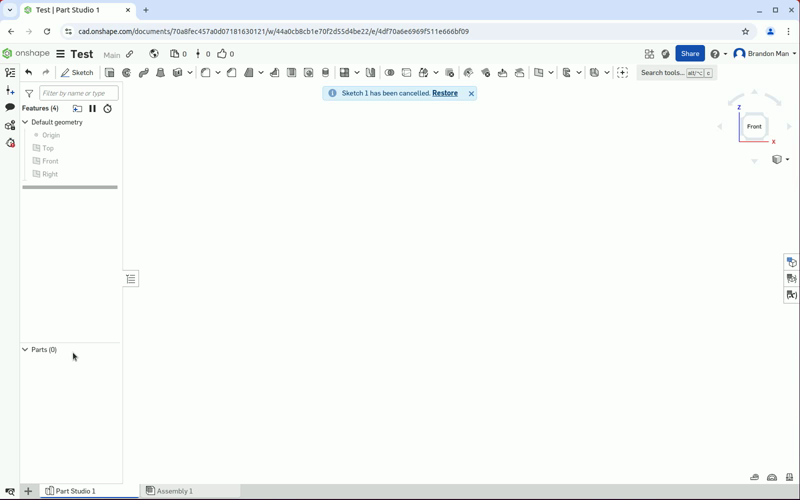
key(shift+s)
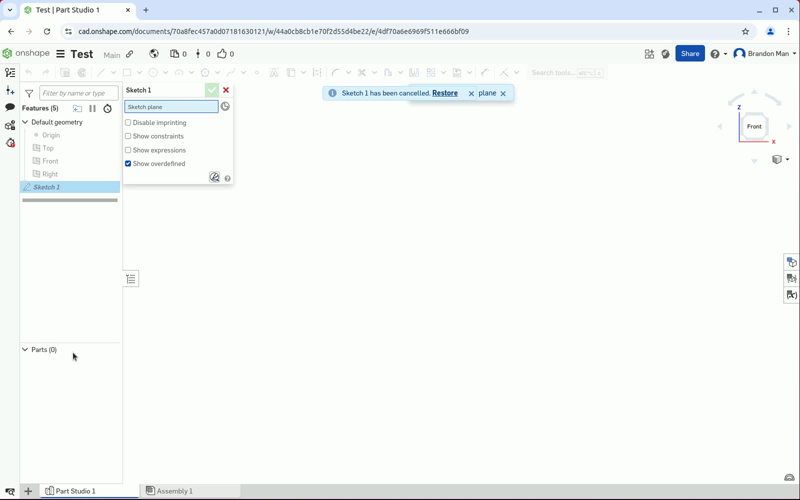
mouse_move(73, 163)
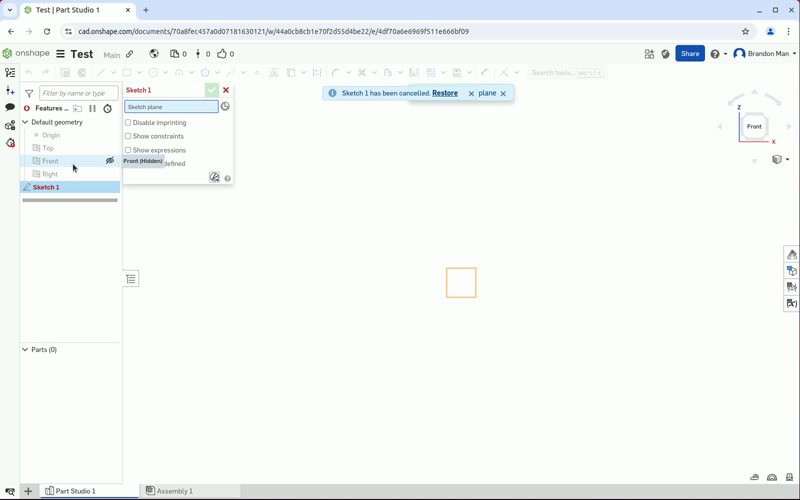
click(73, 163)
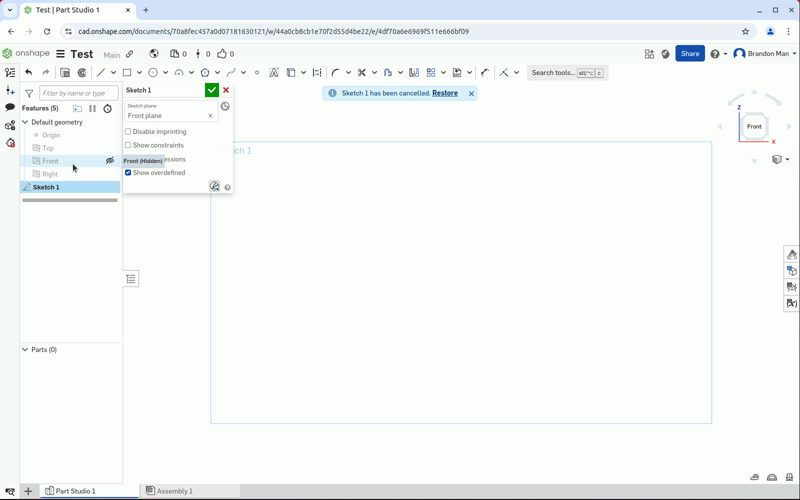
mouse_move(73, 352)
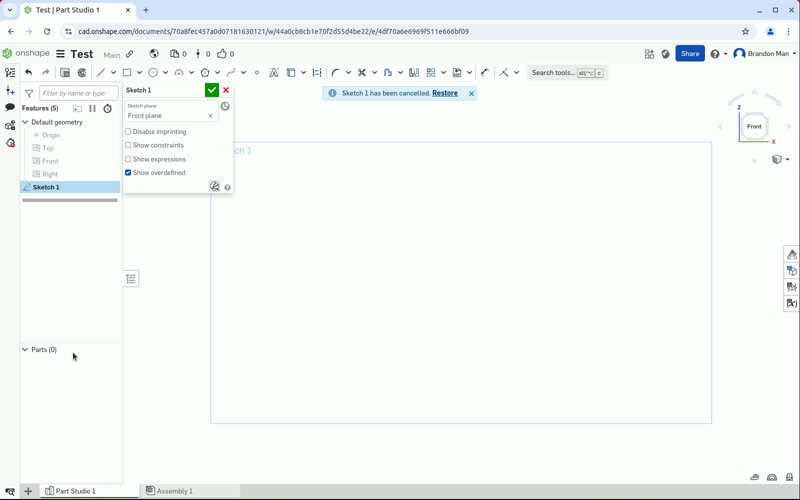
key(y)
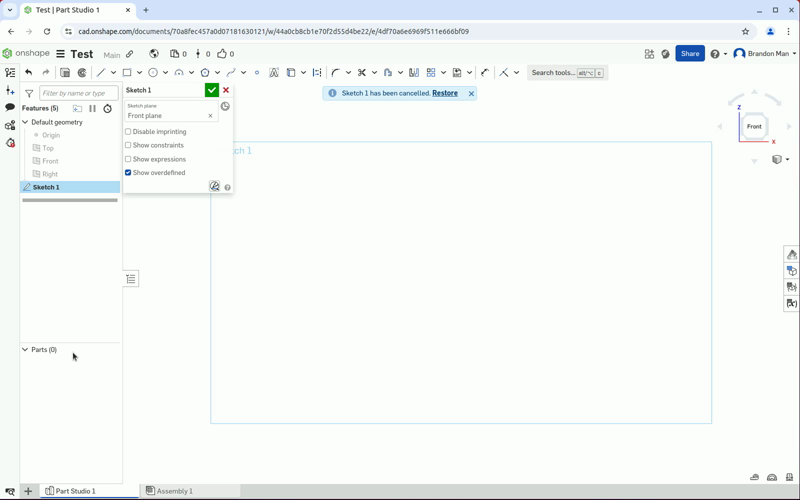
key(c)
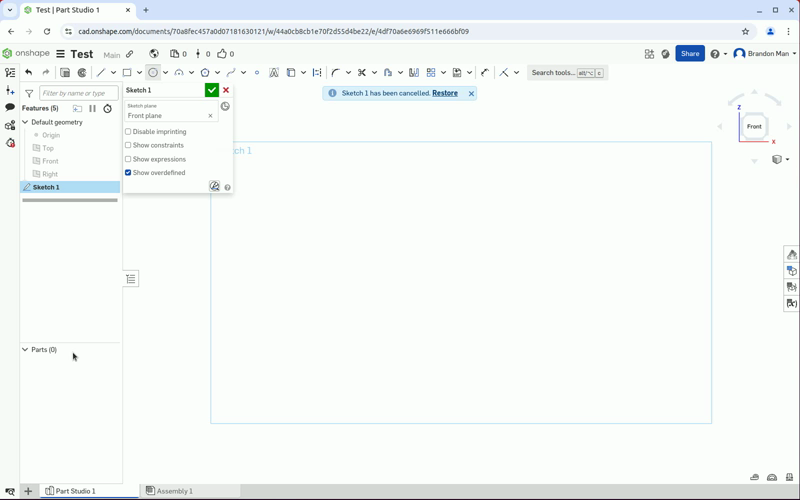
key_down(shift)
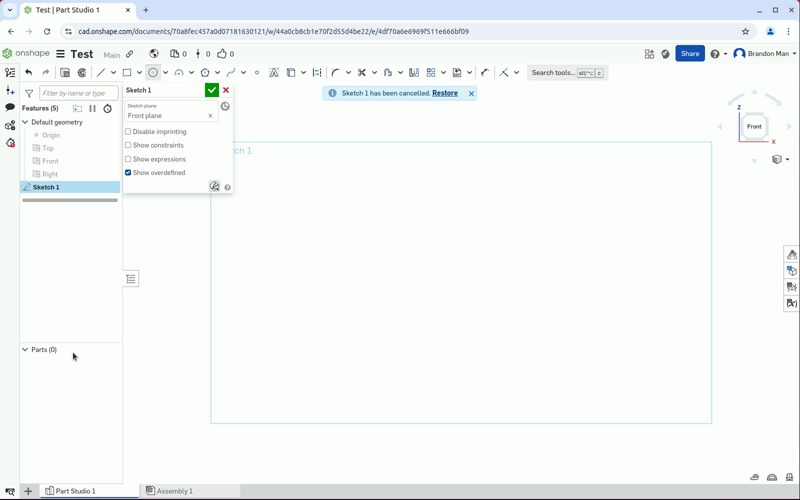
mouse_move(461, 282)
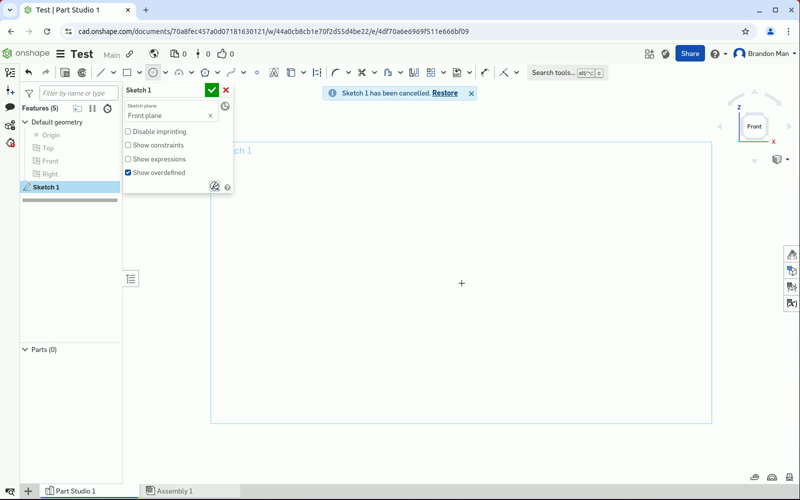
click(461, 282)
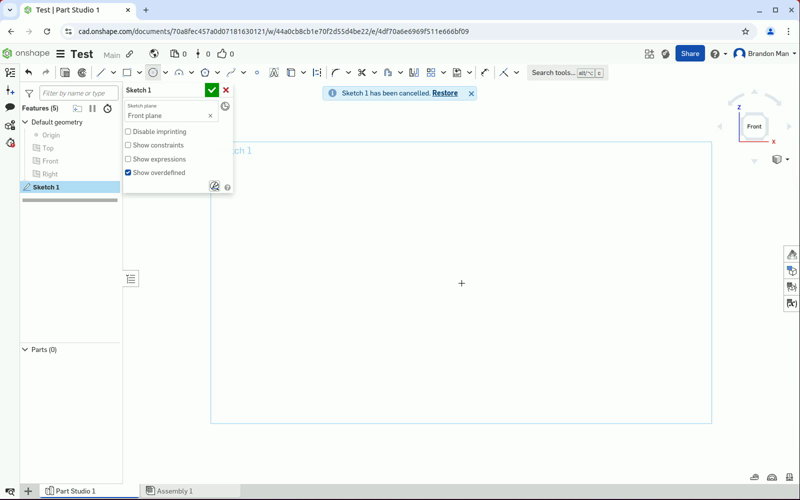
key_up(shift)
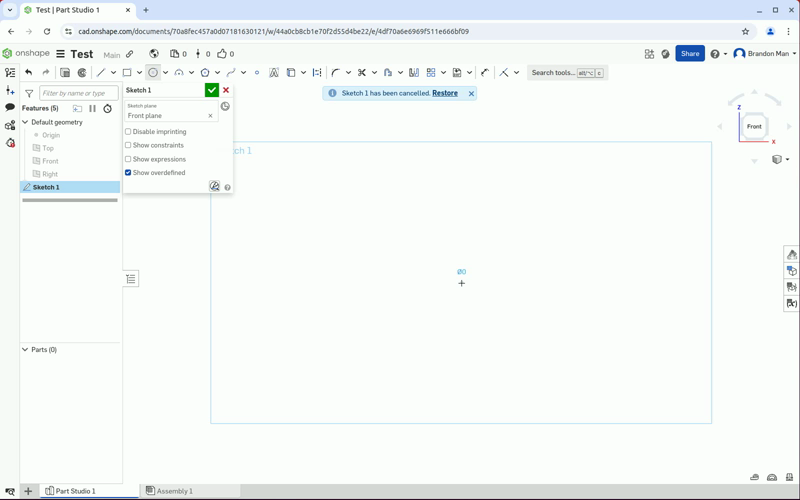
mouse_move(471, 282)
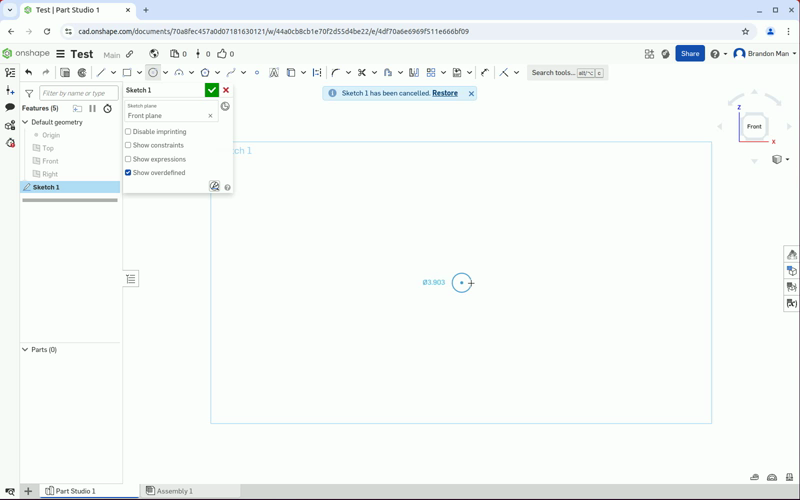
click(471, 282)
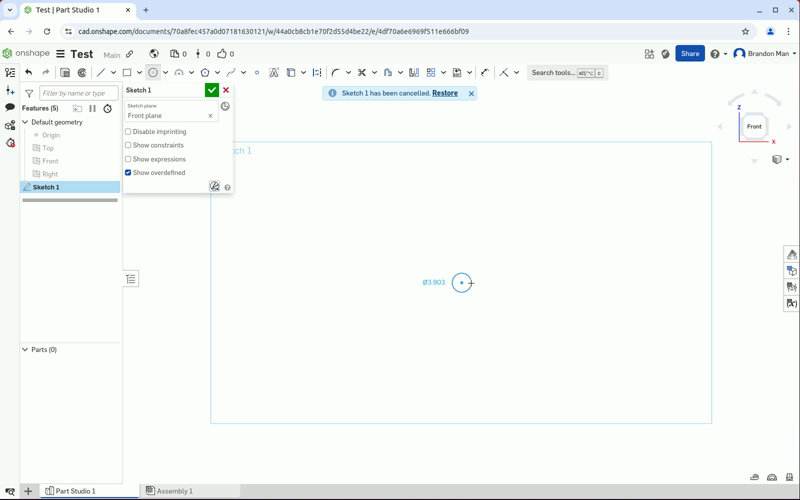
key(esc)
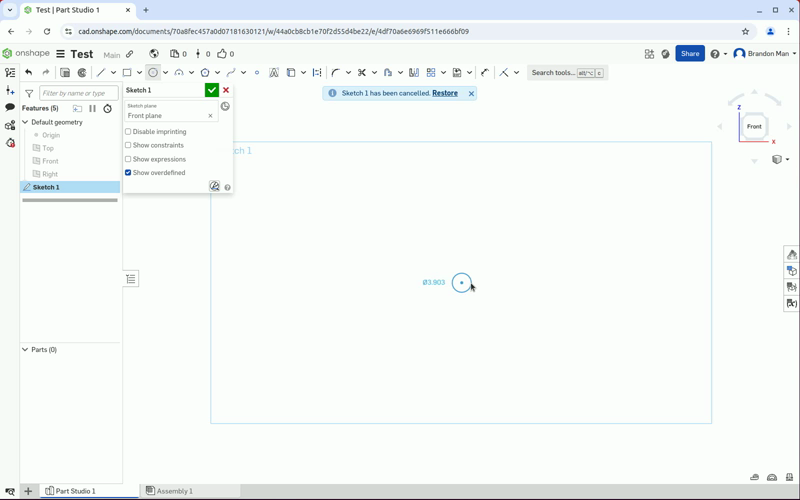
key(c)
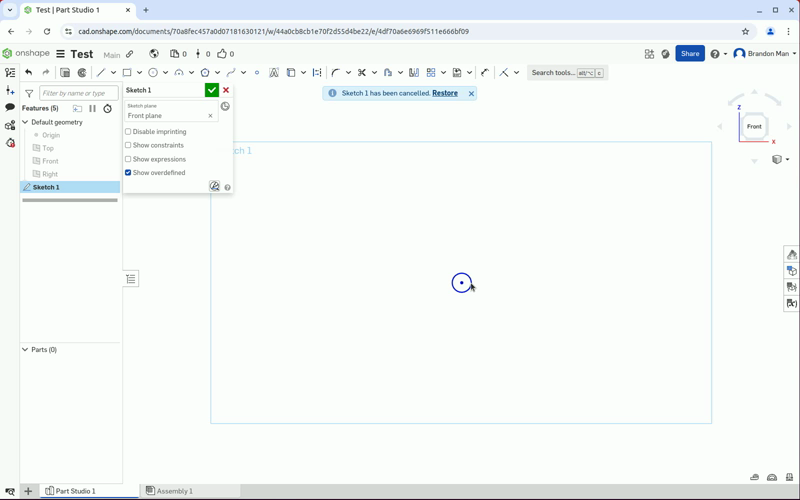
key_down(shift)
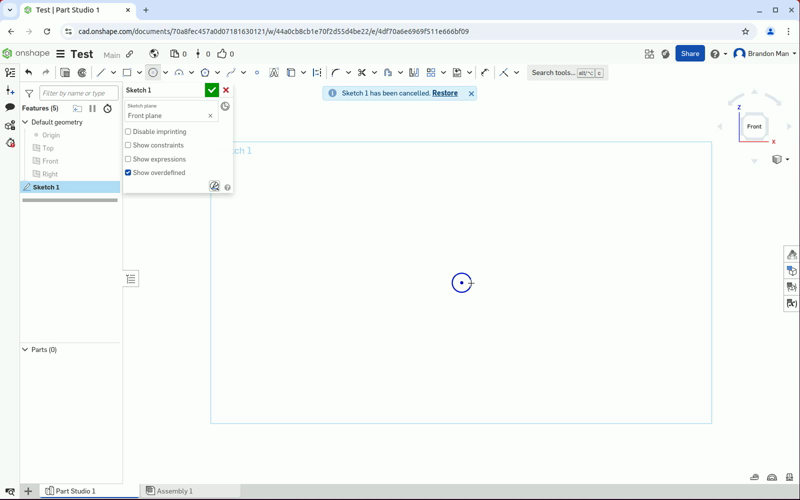
mouse_move(461, 282)
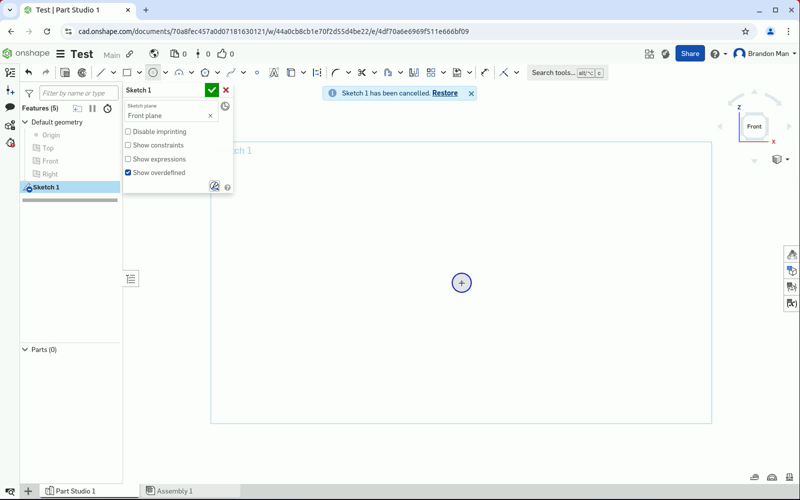
click(461, 282)
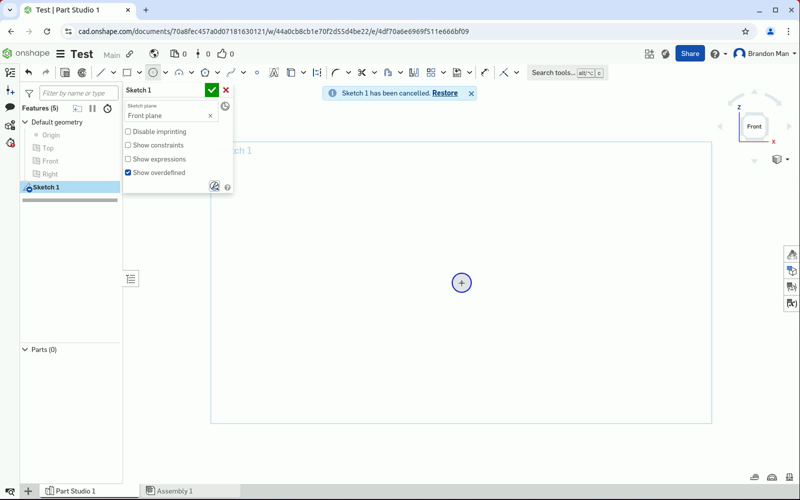
key_up(shift)
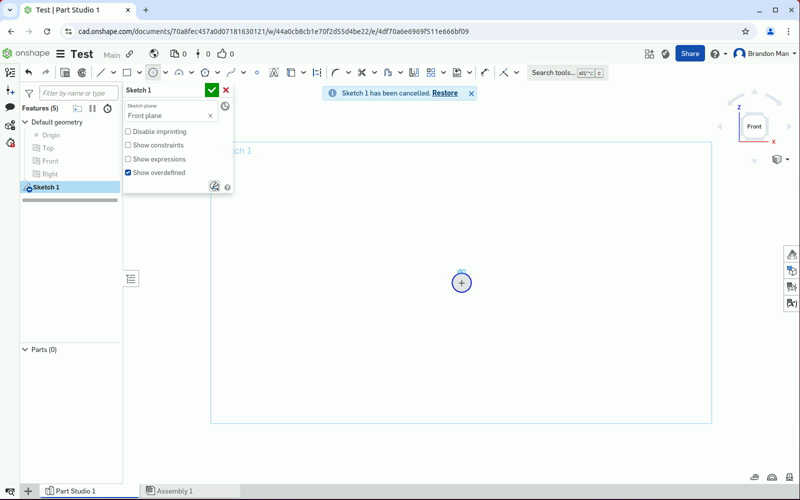
mouse_move(464, 282)
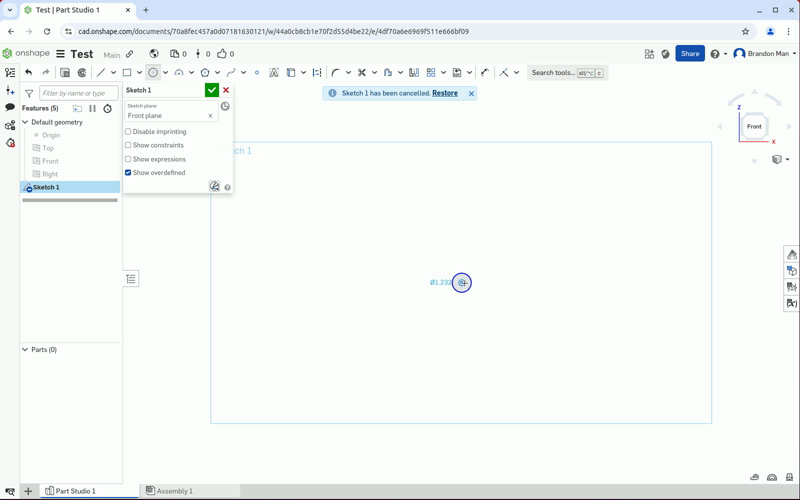
scroll(6)
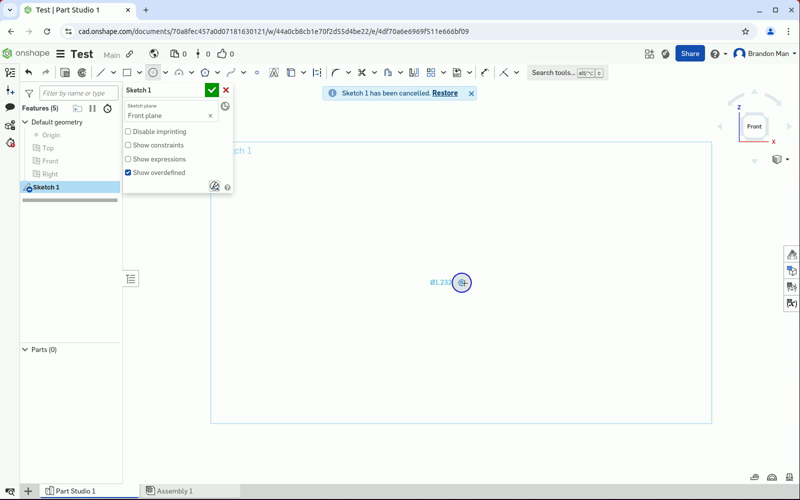
scroll(6)
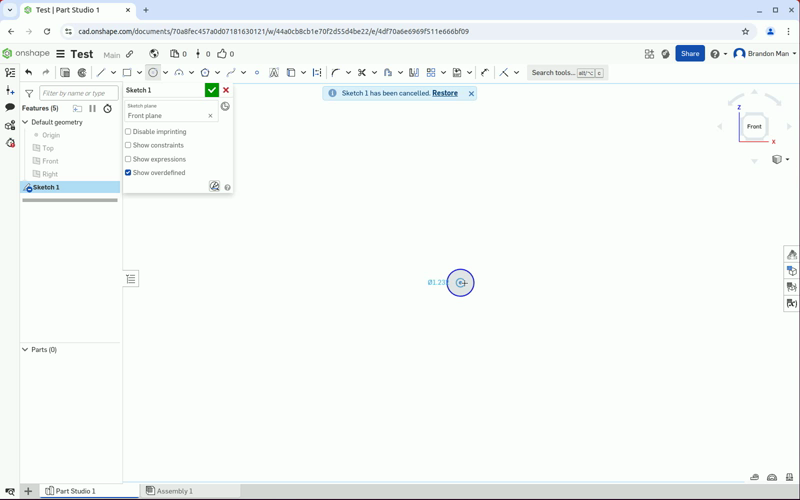
scroll(6)
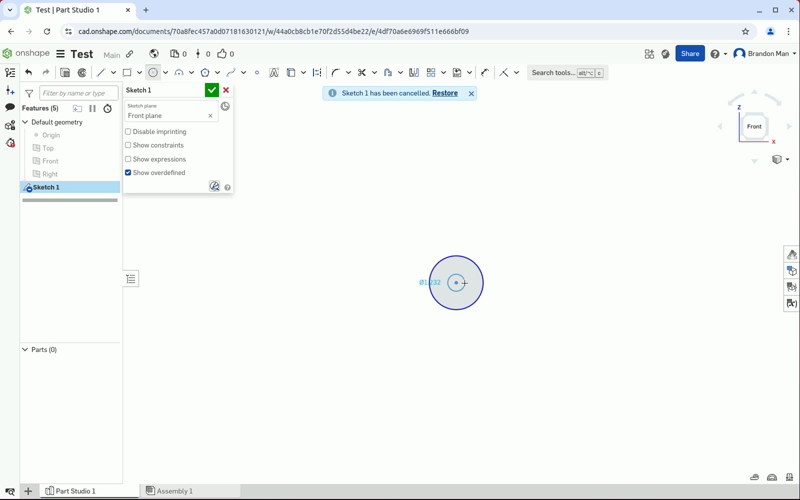
scroll(6)
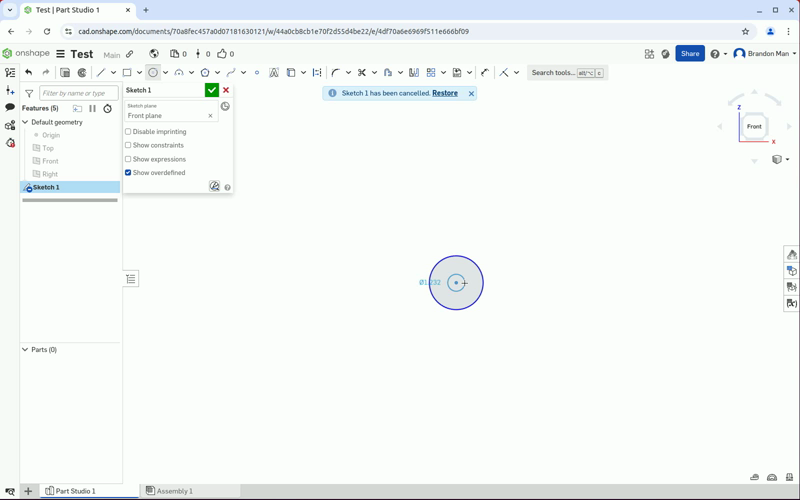
scroll(6)
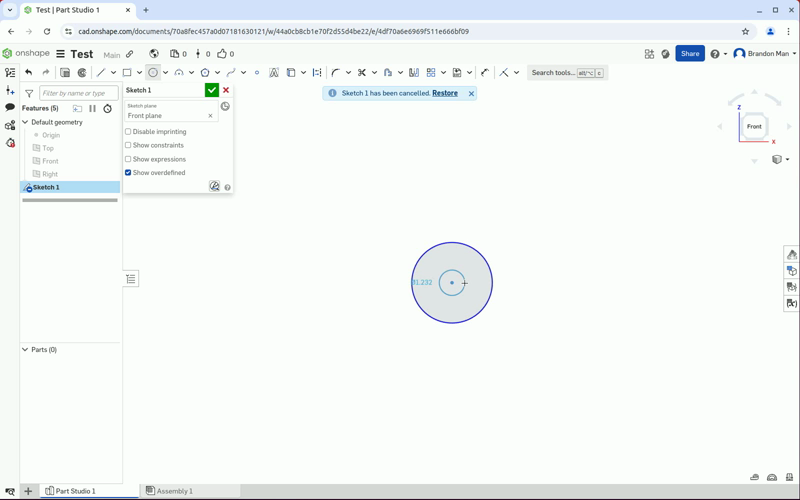
scroll(6)
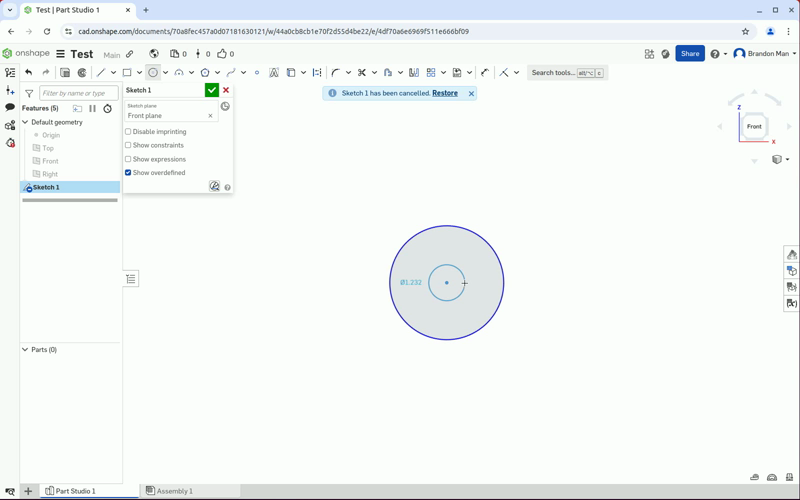
scroll(6)
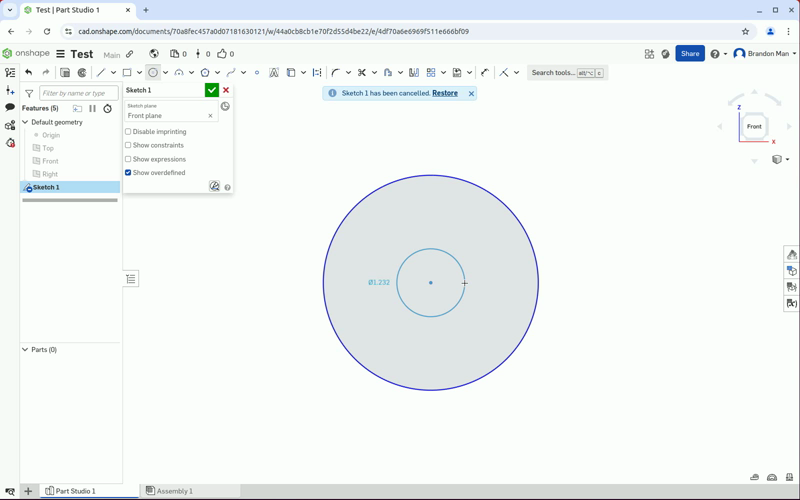
click(464, 282)
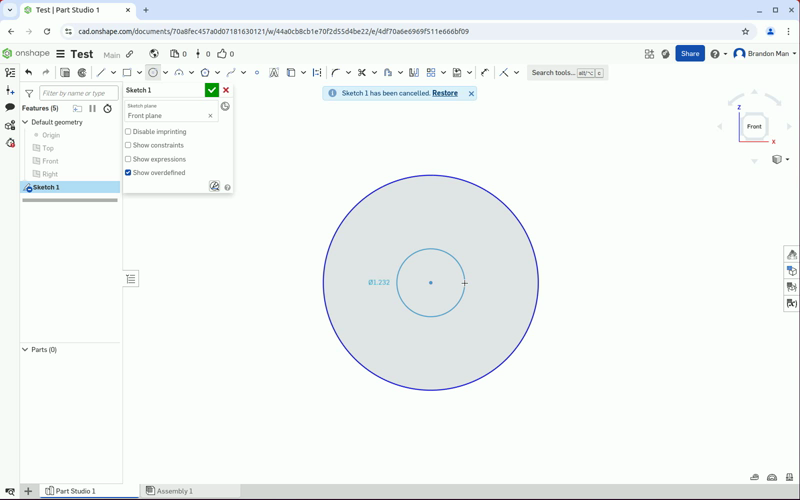
scroll(-6)
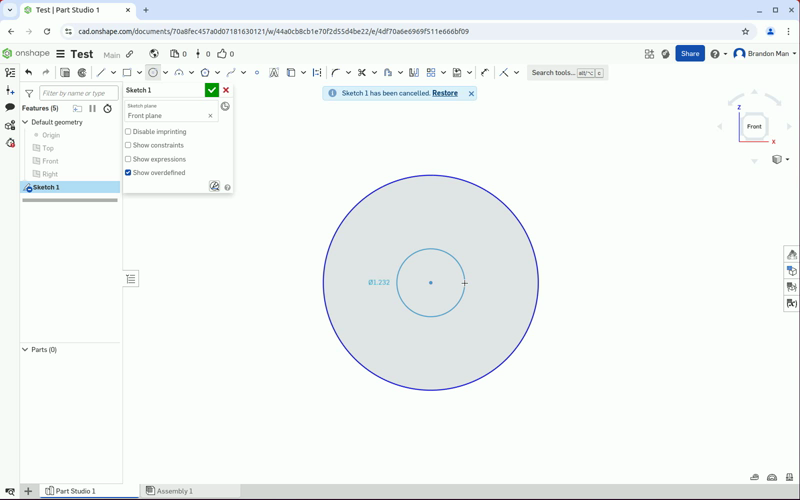
scroll(-6)
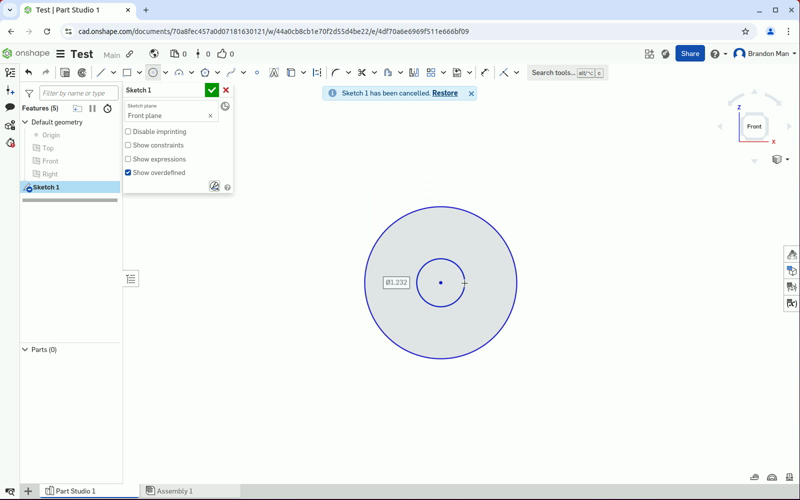
scroll(-6)
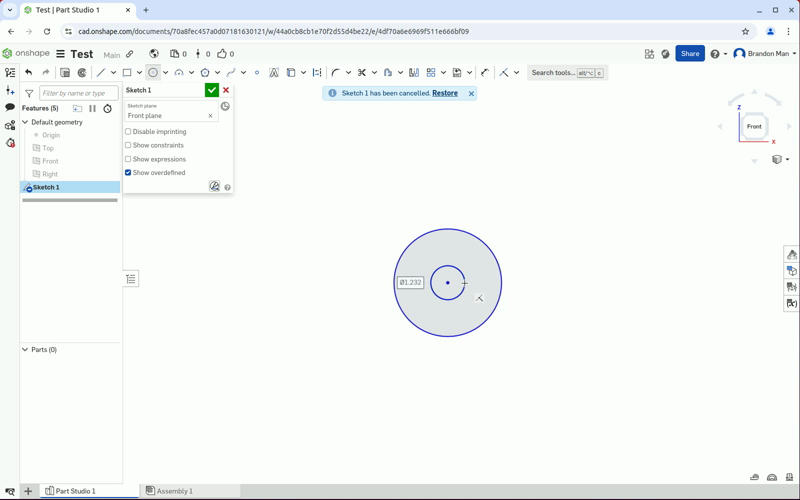
scroll(-6)
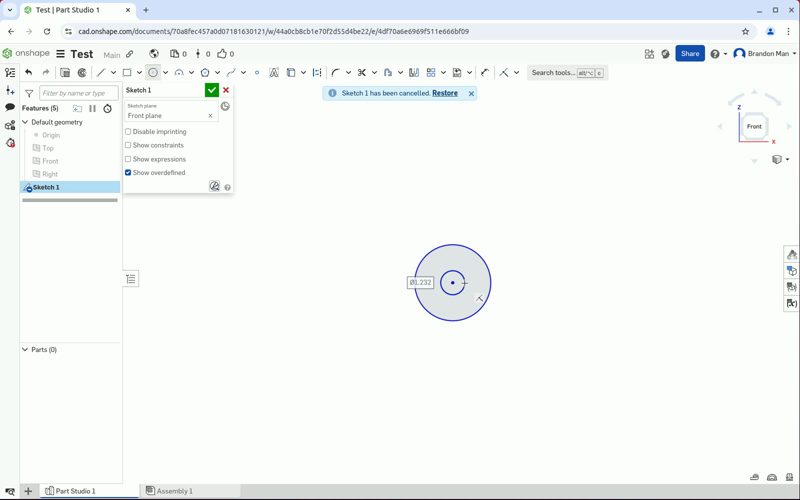
scroll(-6)
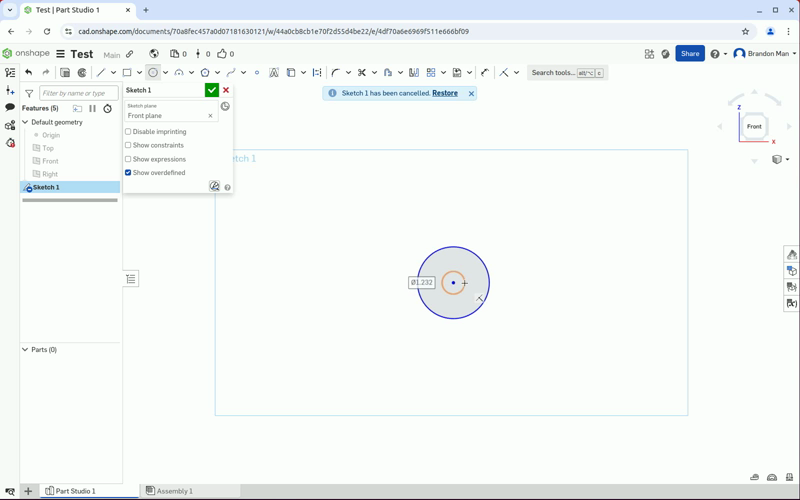
scroll(-6)
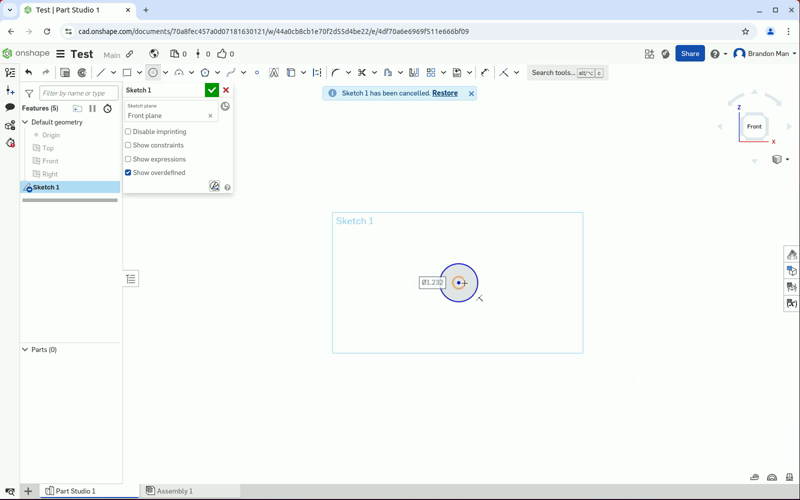
scroll(-6)
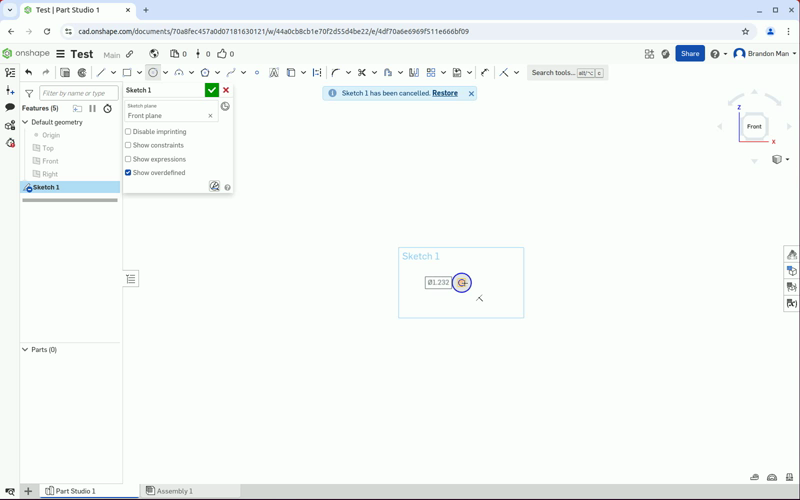
key(esc)
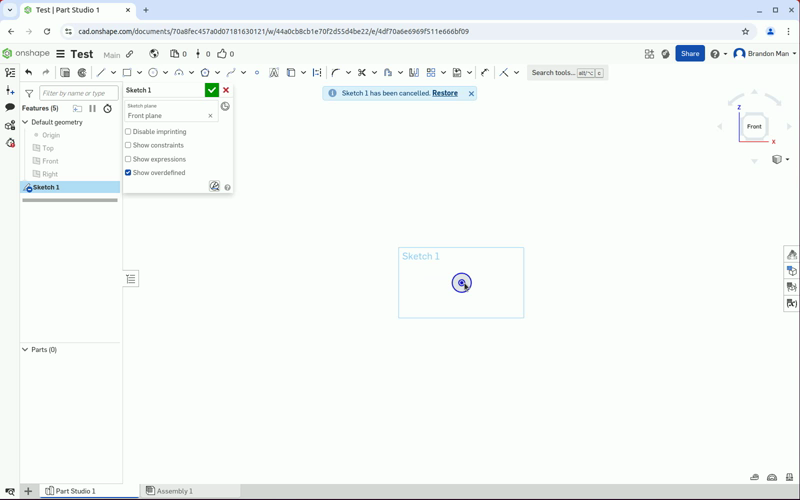
mouse_move(460, 275)
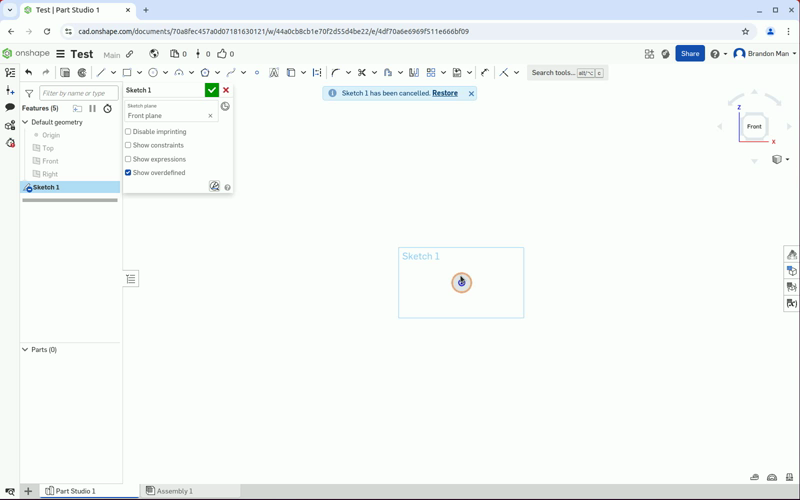
scroll(6)
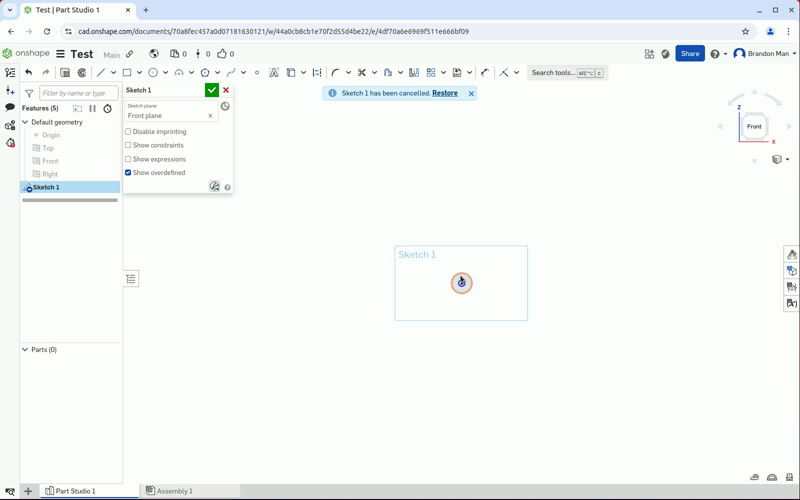
scroll(6)
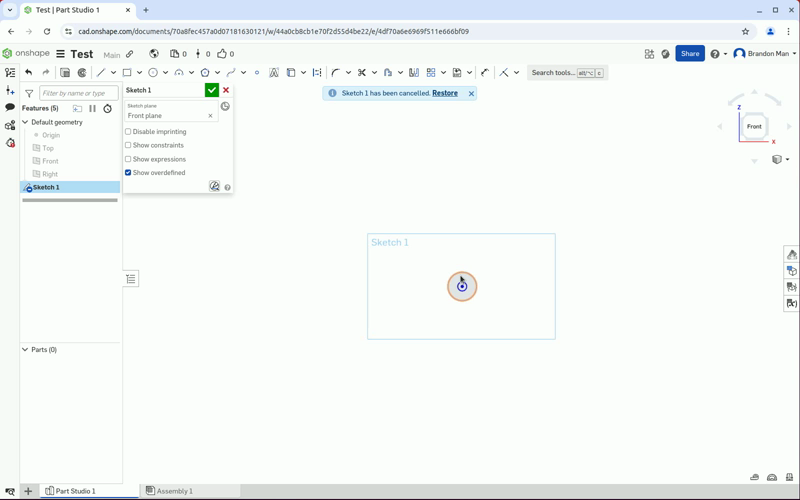
scroll(6)
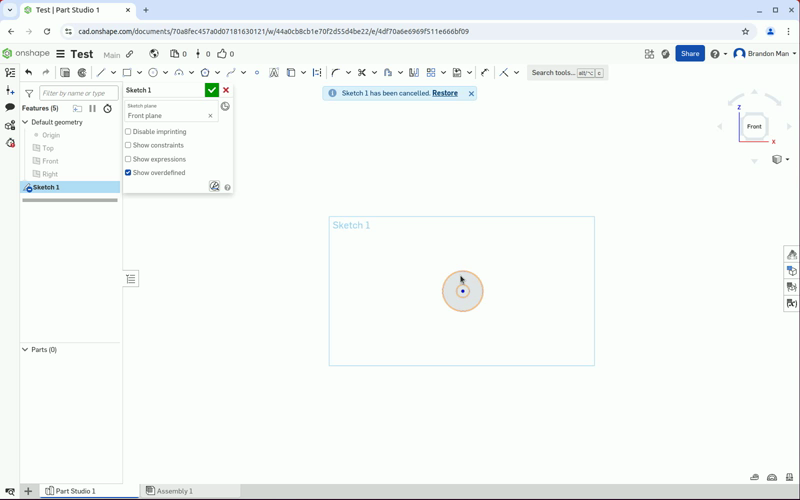
scroll(6)
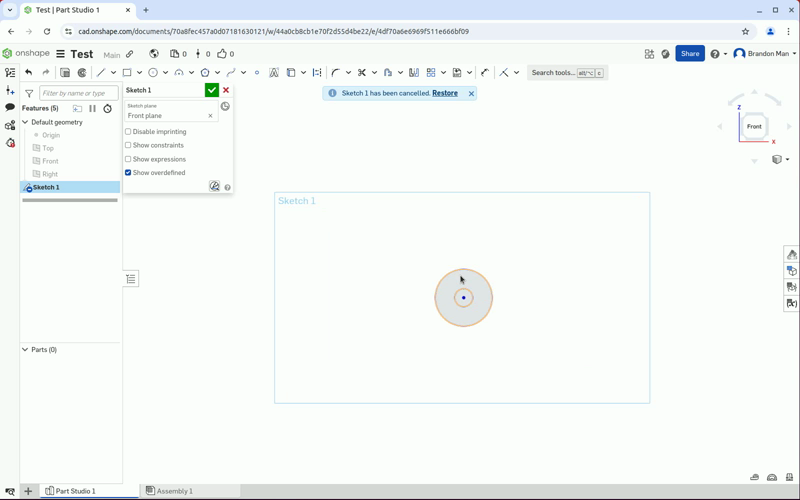
scroll(6)
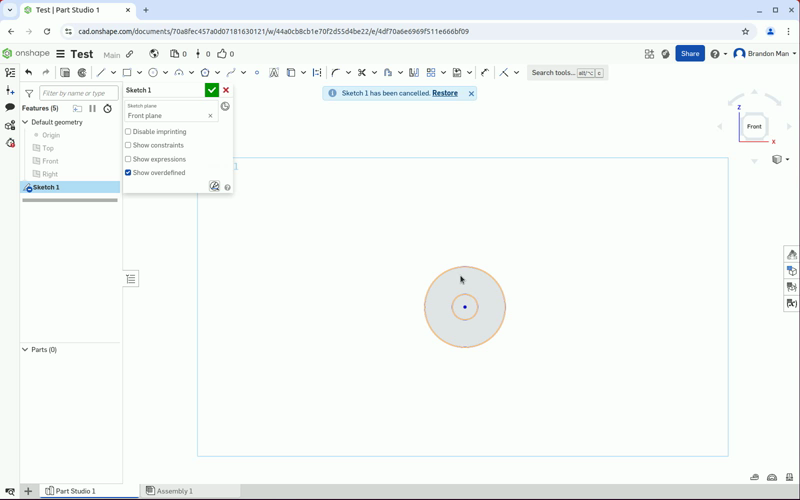
scroll(6)
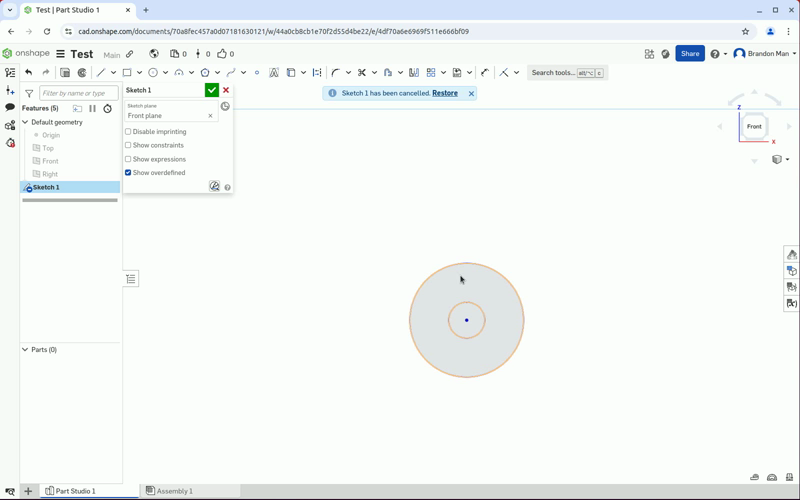
scroll(6)
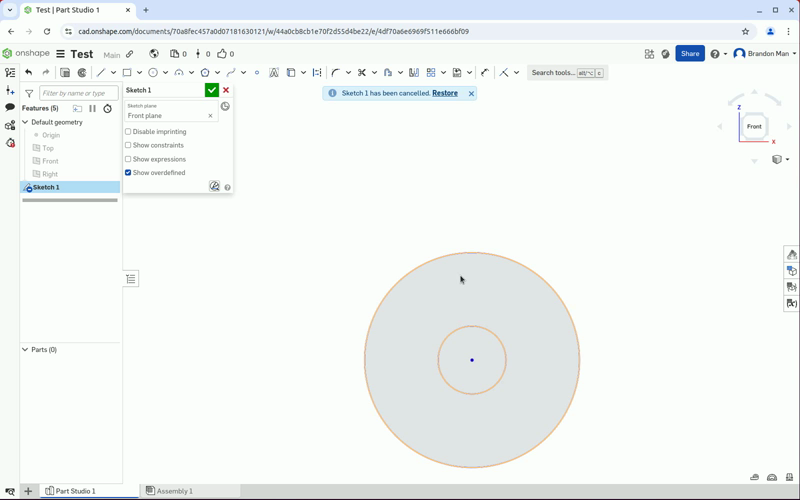
click(460, 275)
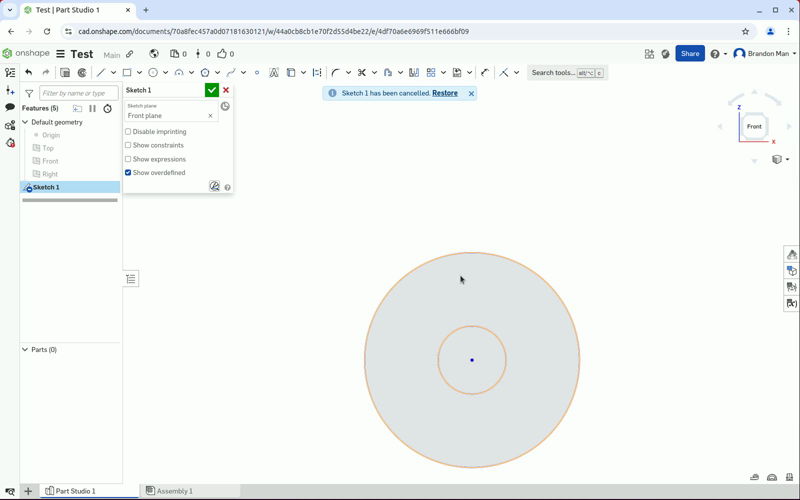
scroll(-6)
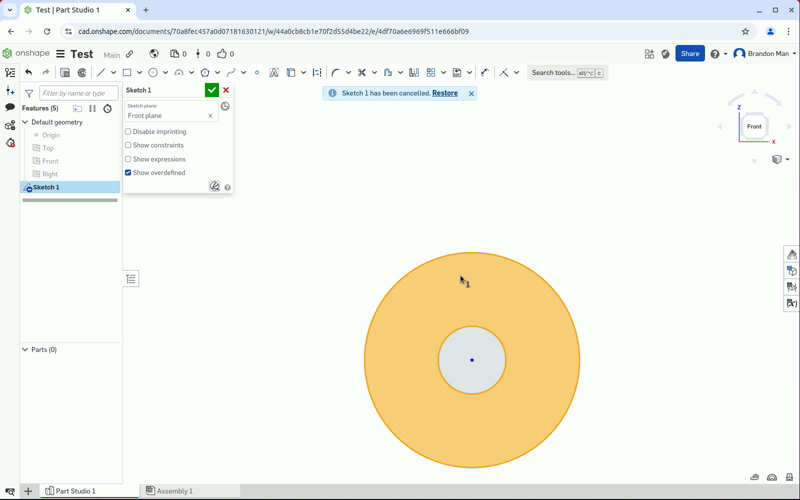
scroll(-6)
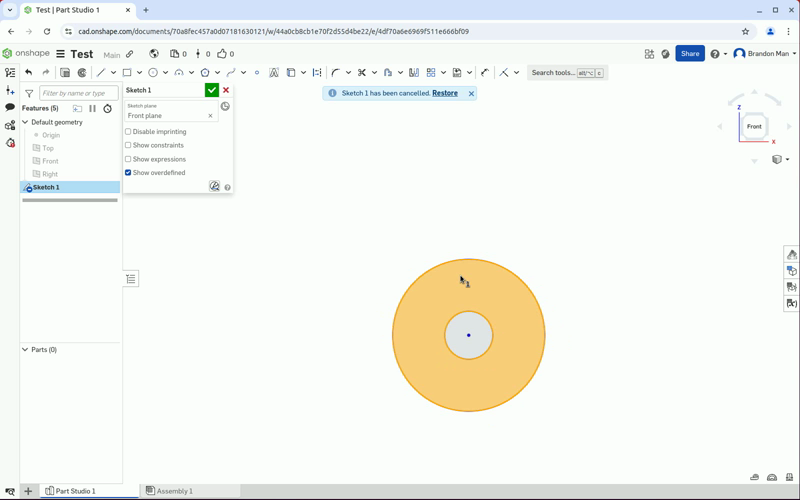
scroll(-6)
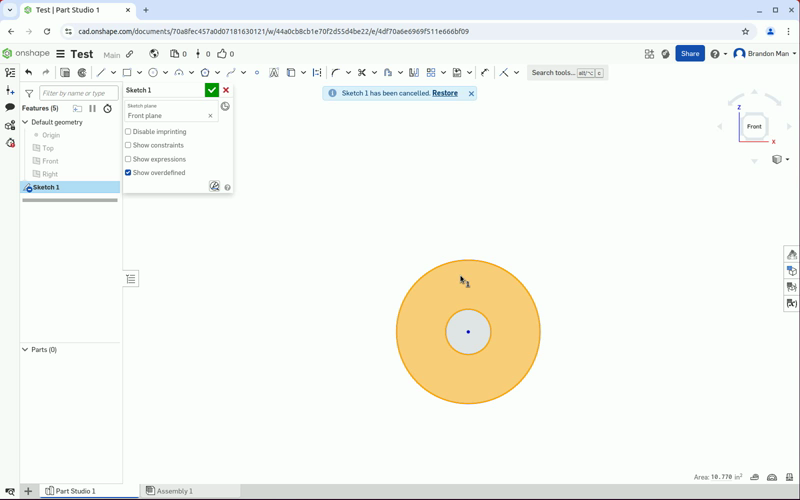
scroll(-6)
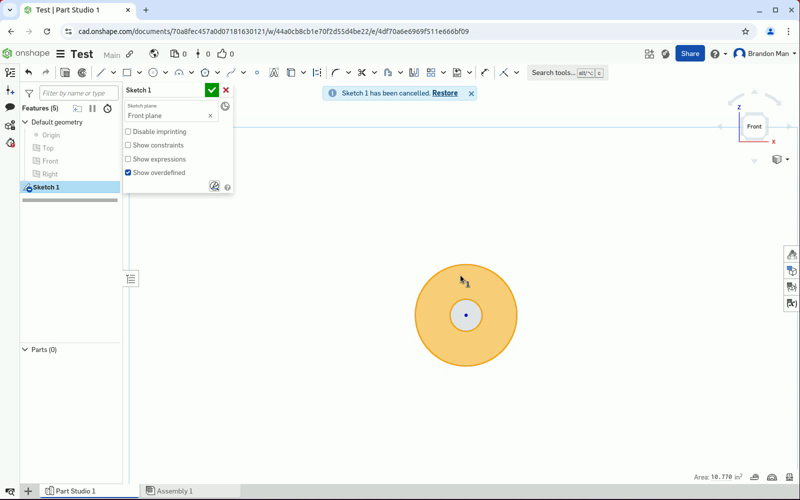
scroll(-6)
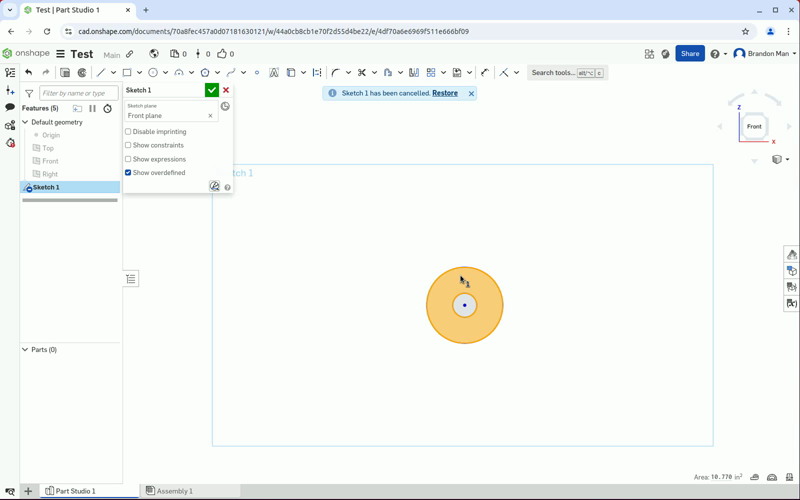
scroll(-6)
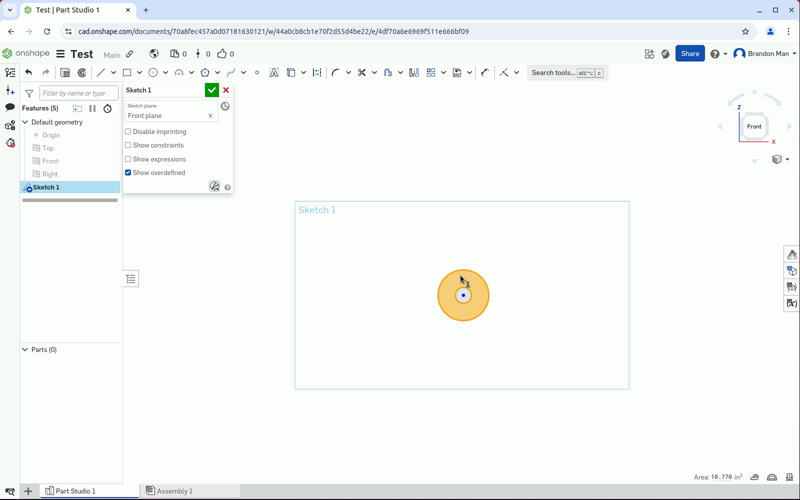
scroll(-6)
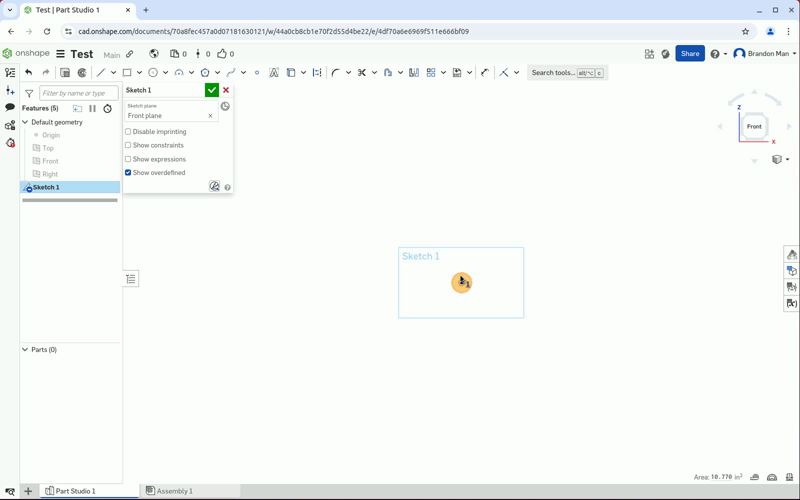
mouse_move(73, 352)
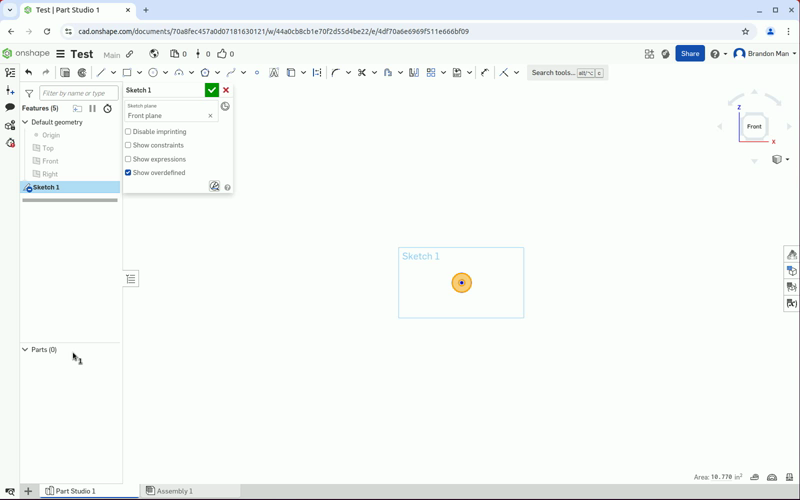
key(shift+y)
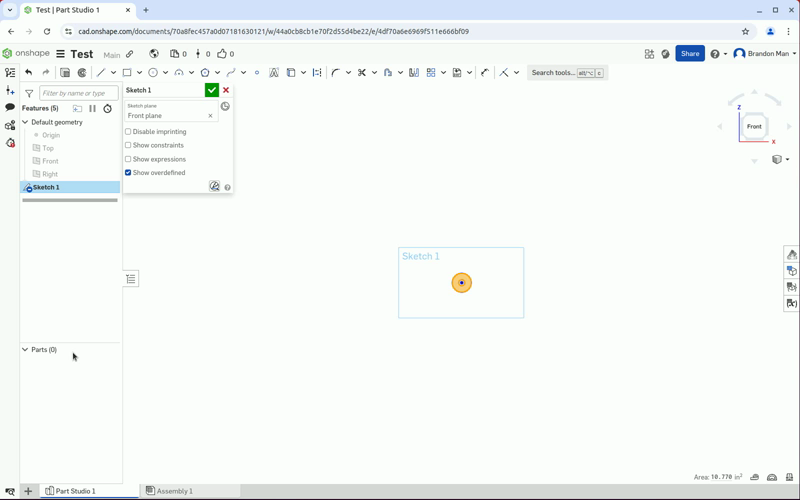
key(shift+e)
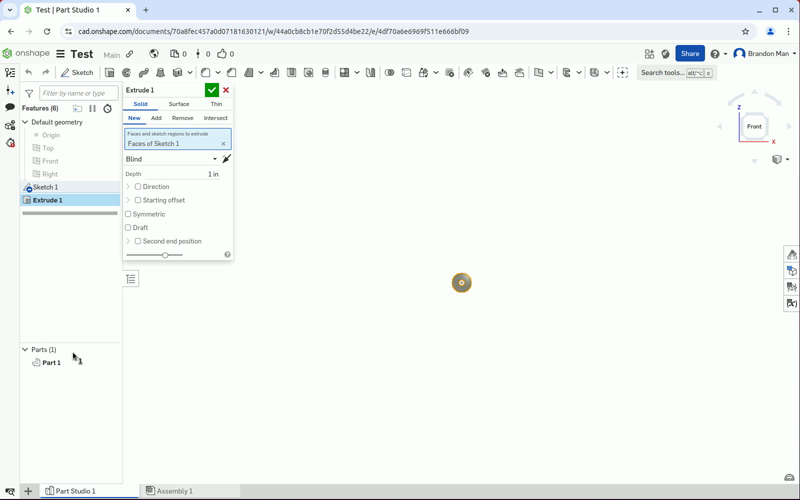
mouse_move(143, 106)
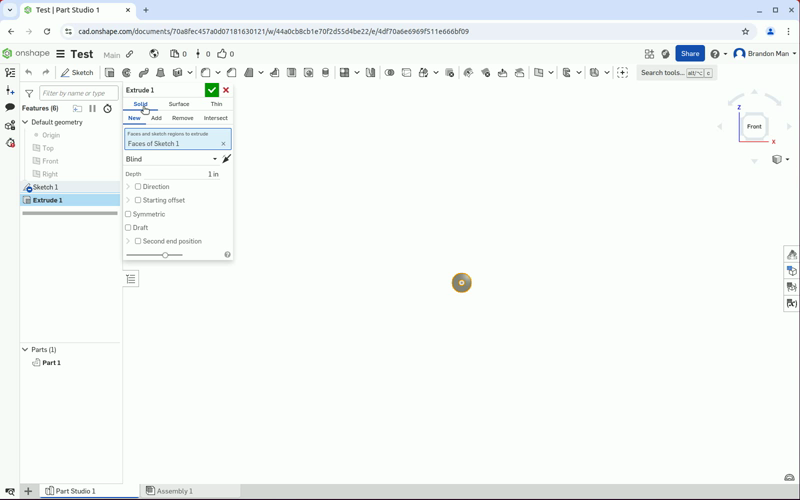
click(143, 106)
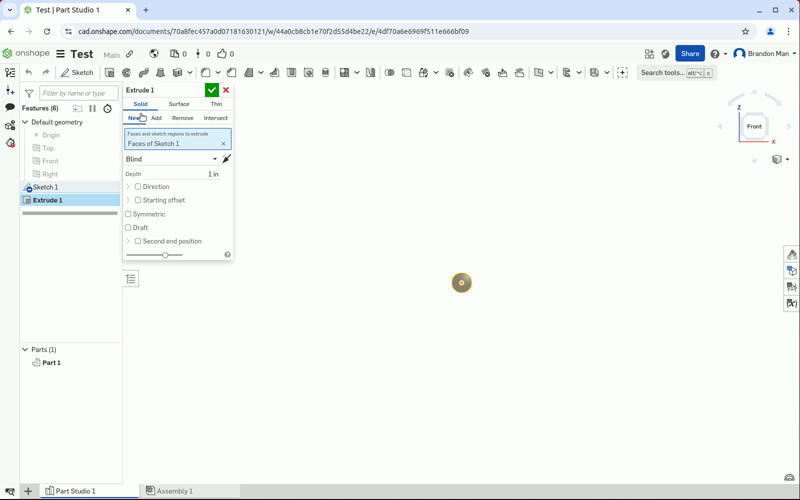
mouse_move(137, 120)
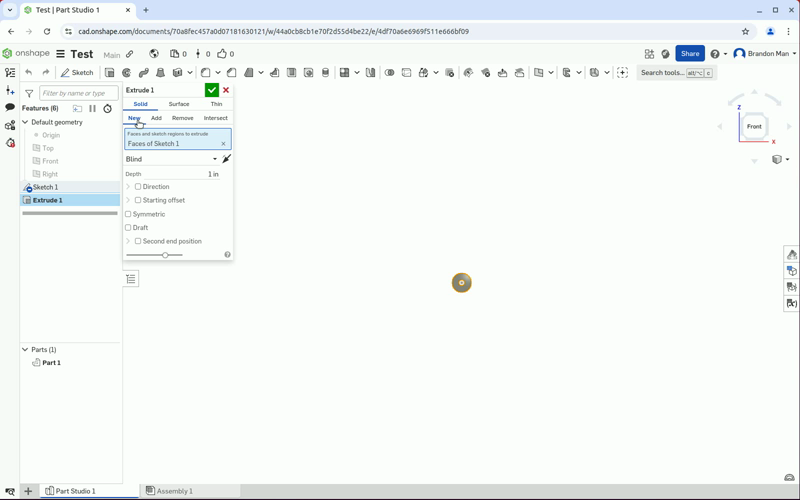
click(137, 120)
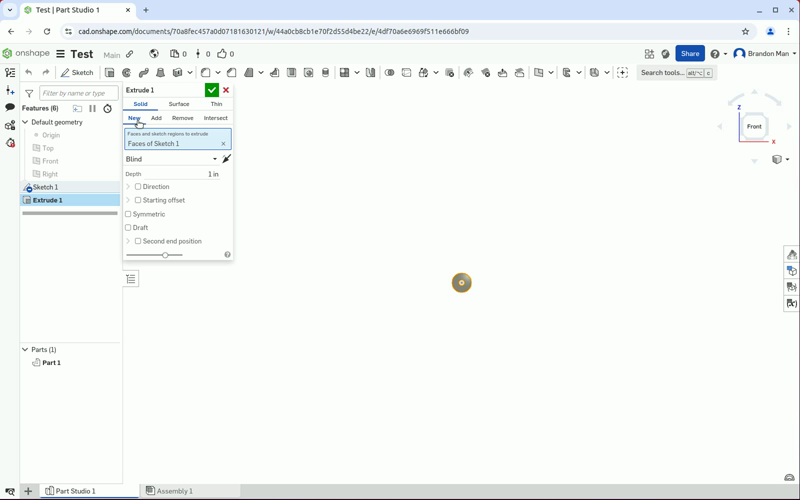
key(tab, 4)
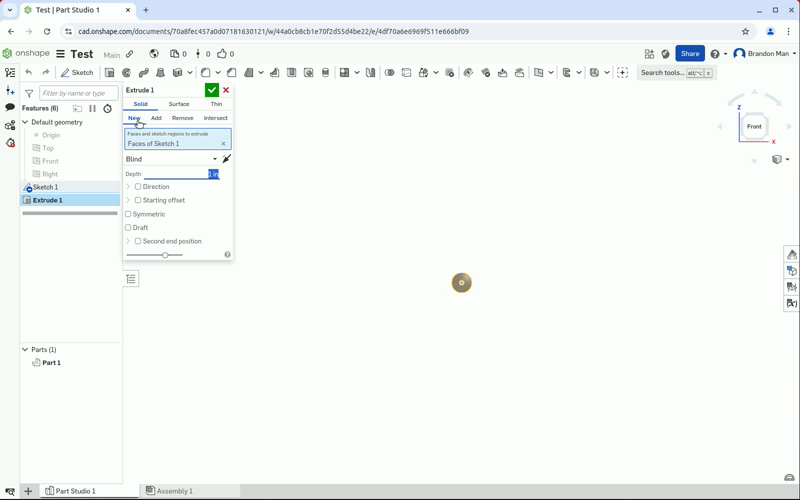
text(0.481)
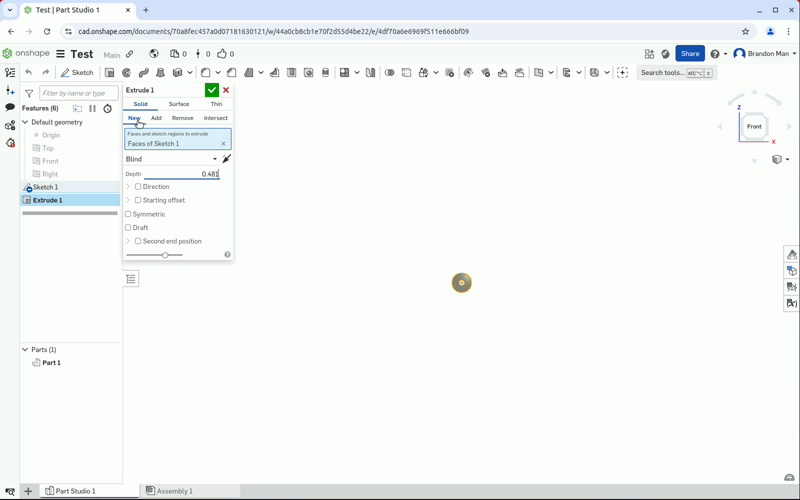
key(enter)
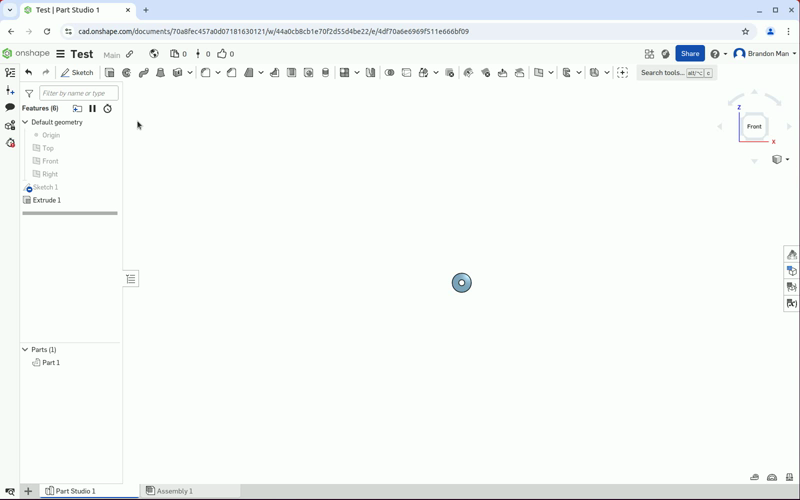
key(shift+h)
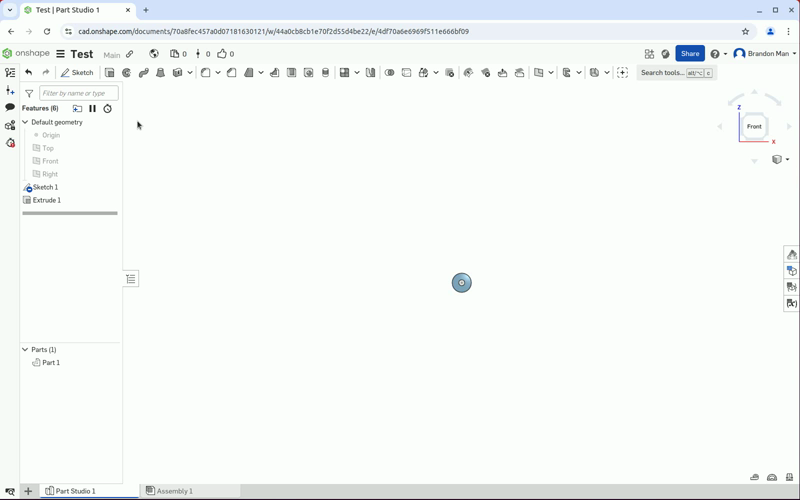
key(shift+h)
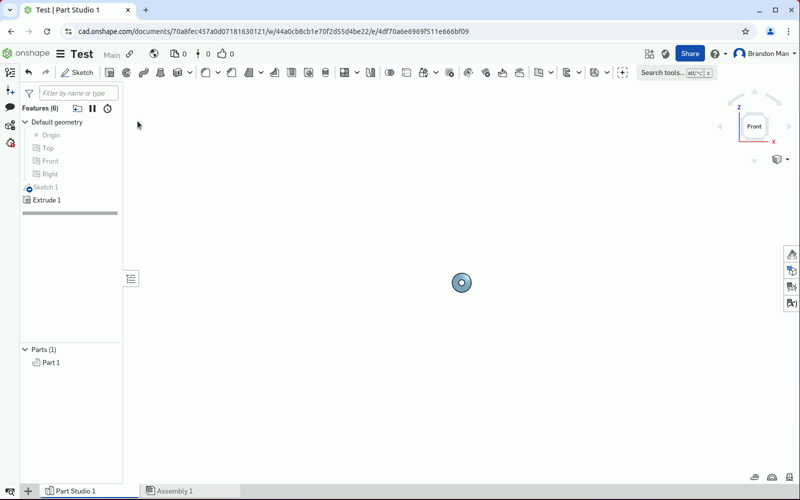
mouse_move(73, 189)
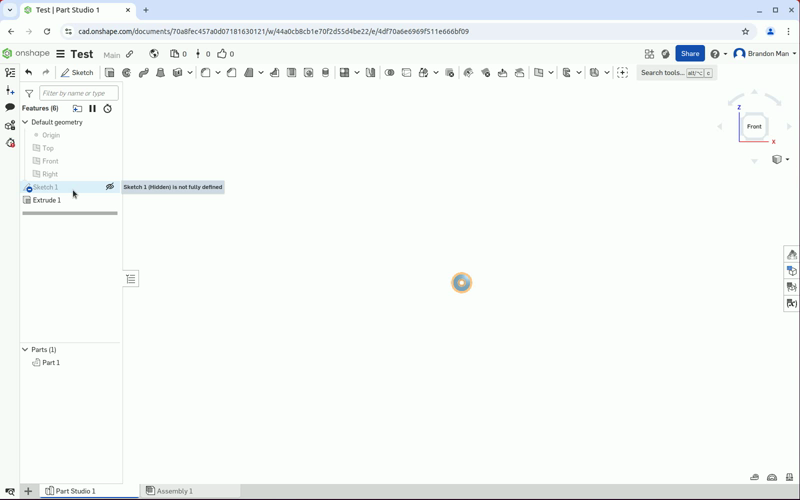
click(73, 189)
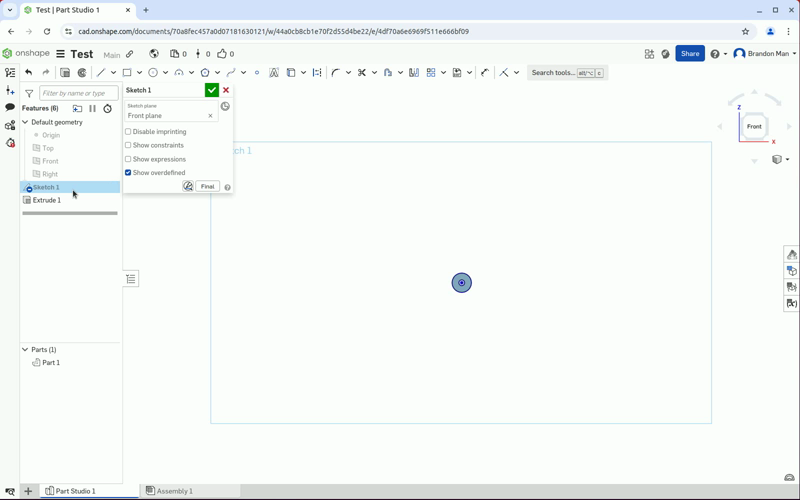
mouse_move(229, 92)
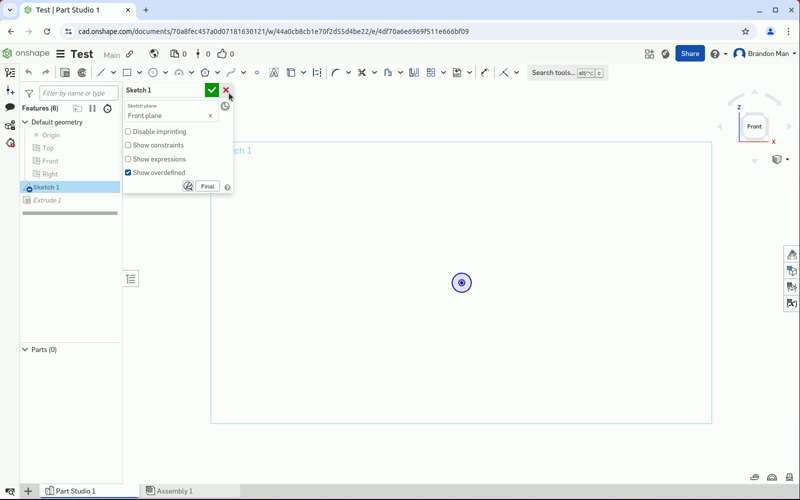
click(229, 92)
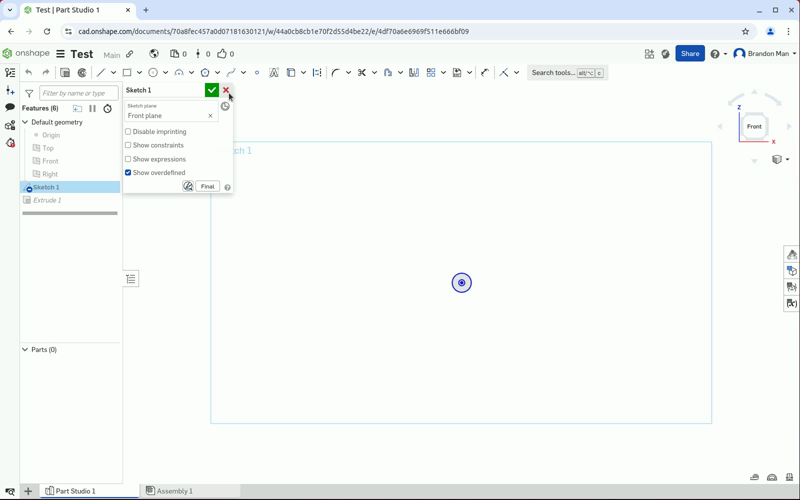
key(shift+s)
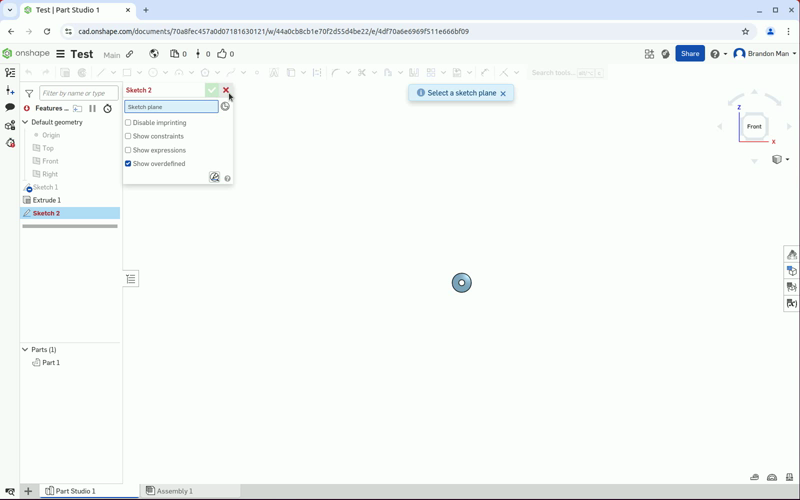
mouse_move(73, 163)
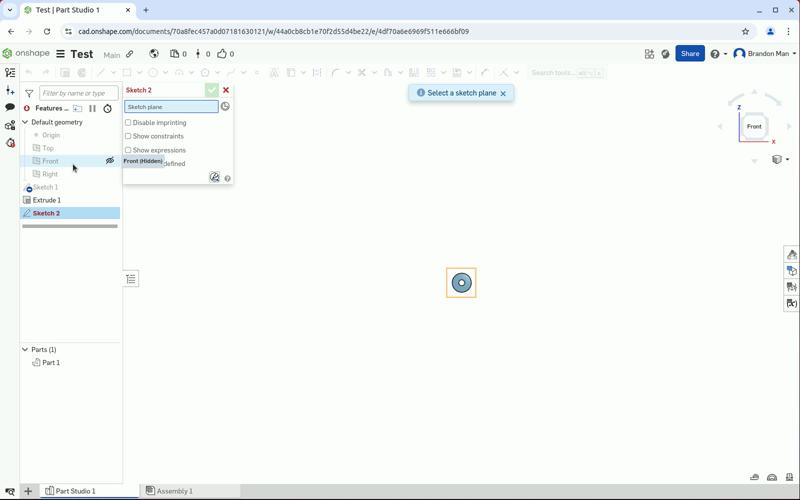
click(73, 163)
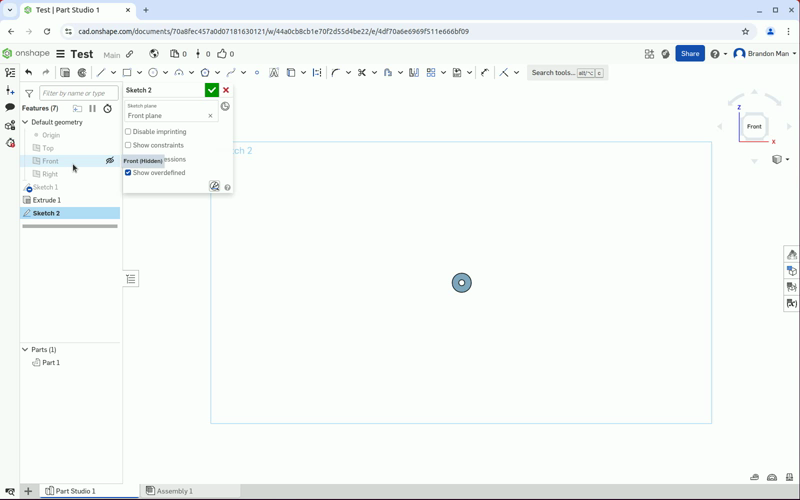
mouse_move(73, 352)
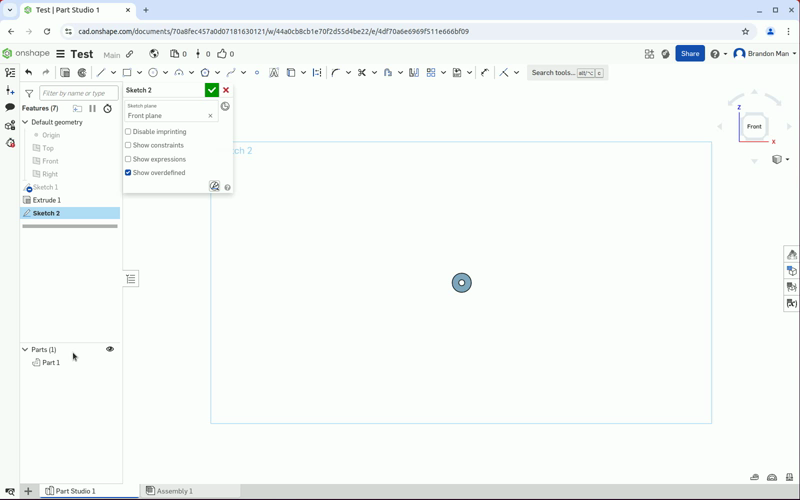
key(y)
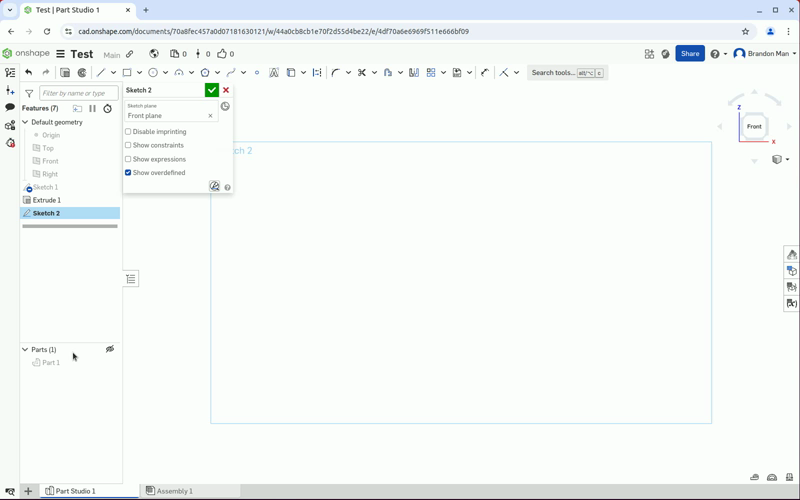
key(c)
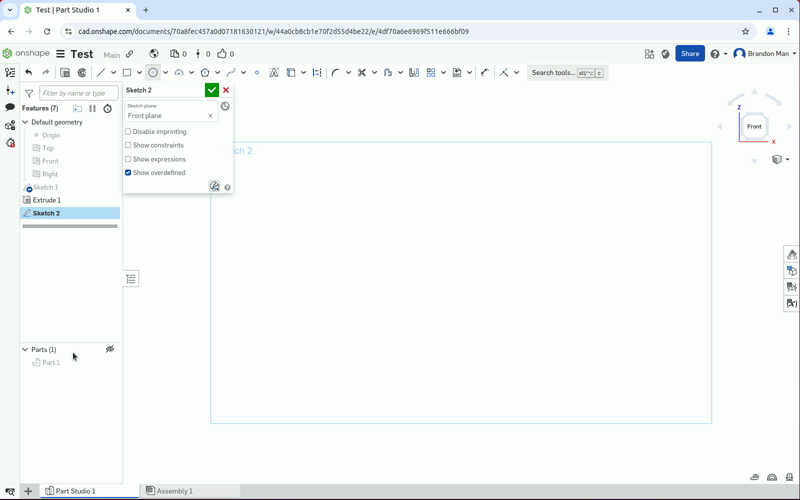
key_down(shift)
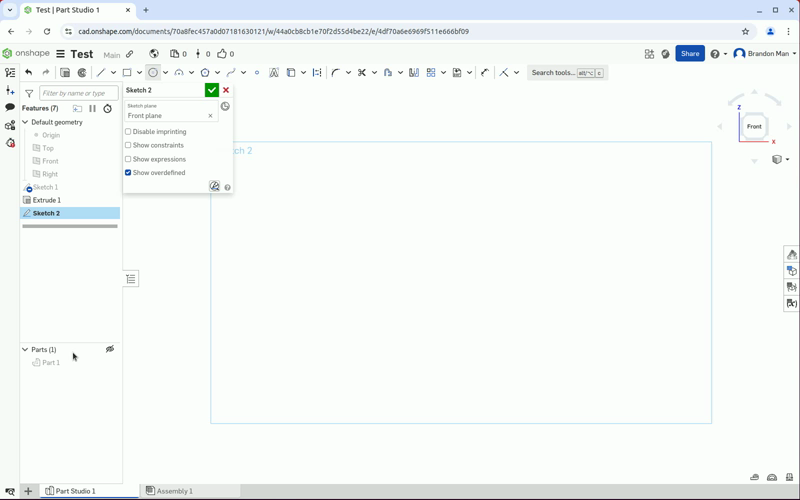
mouse_move(461, 178)
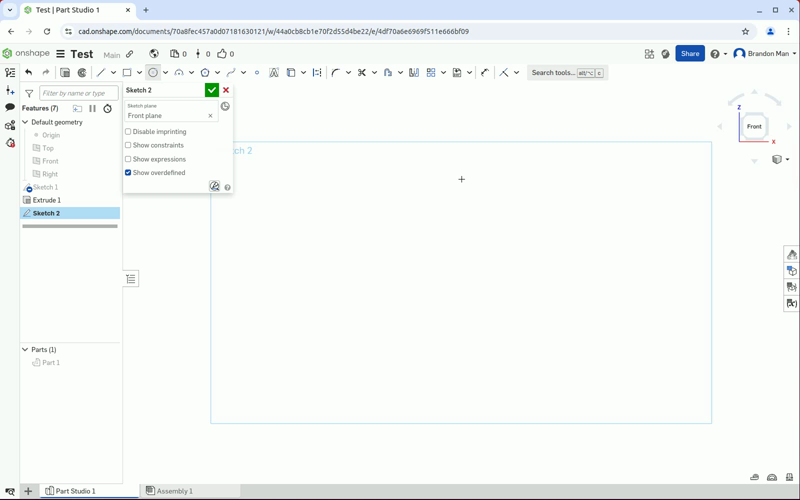
click(461, 178)
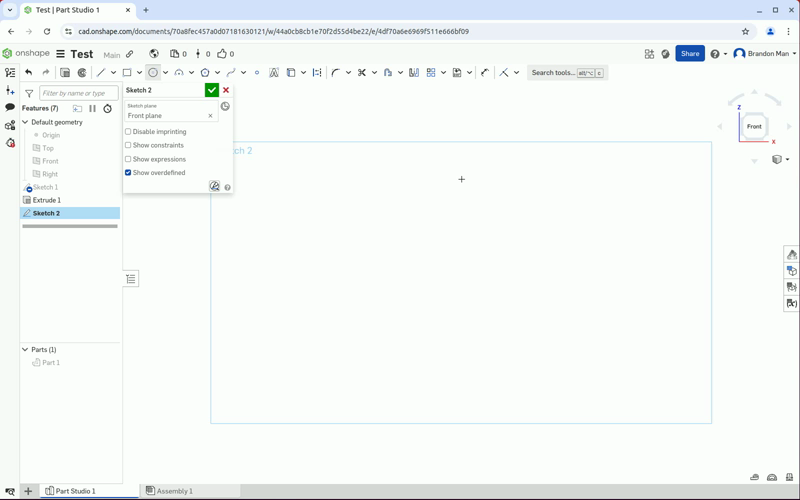
key_up(shift)
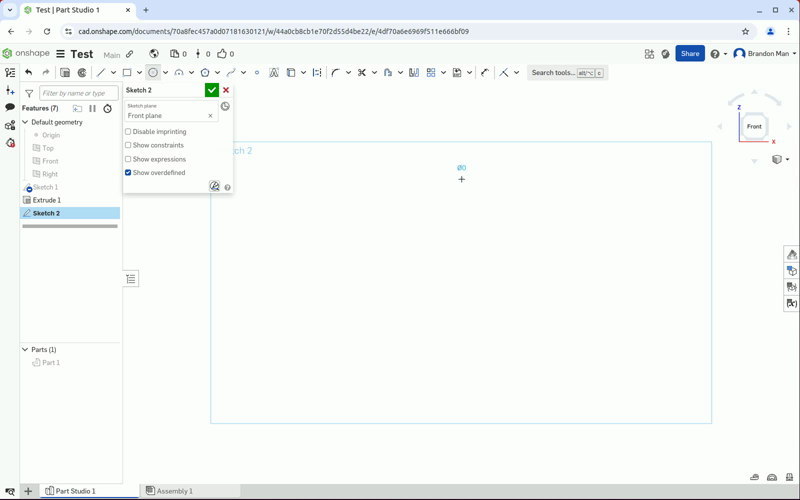
mouse_move(471, 178)
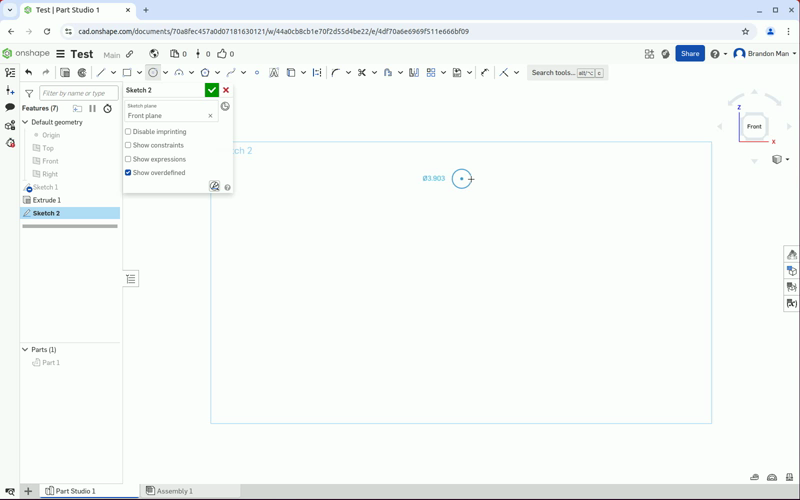
click(471, 178)
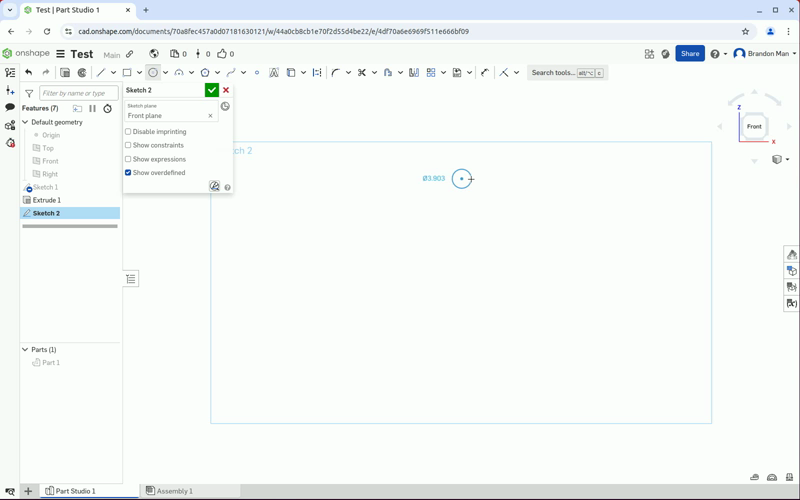
key(esc)
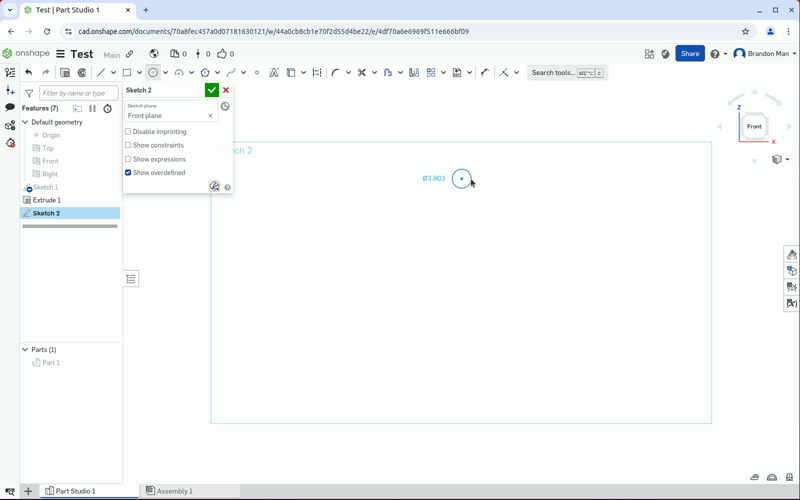
key(c)
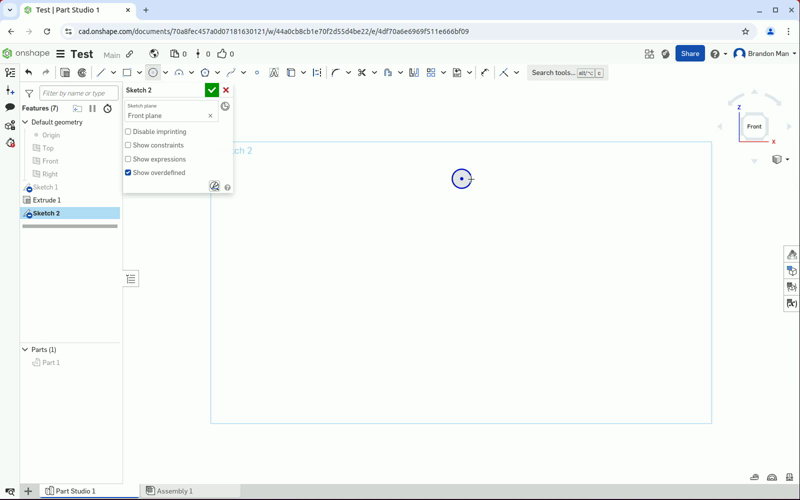
key_down(shift)
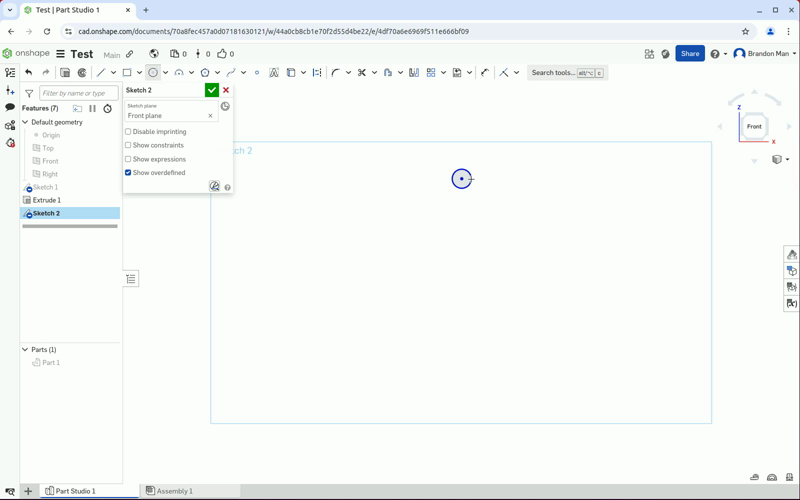
mouse_move(461, 178)
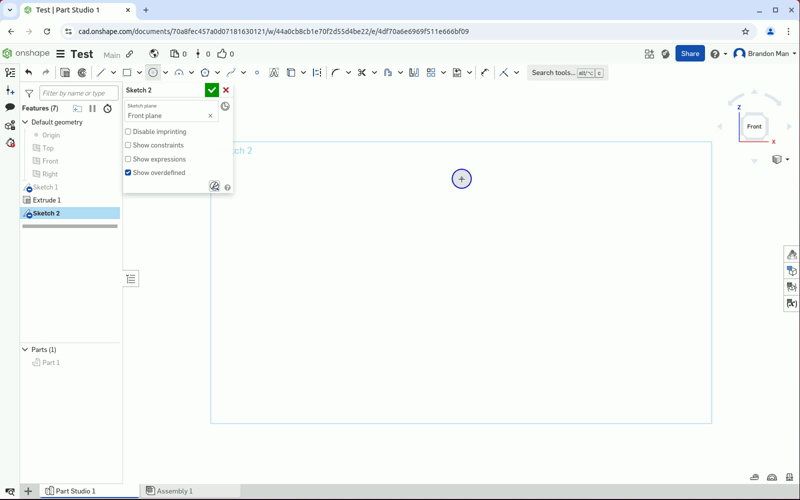
click(461, 178)
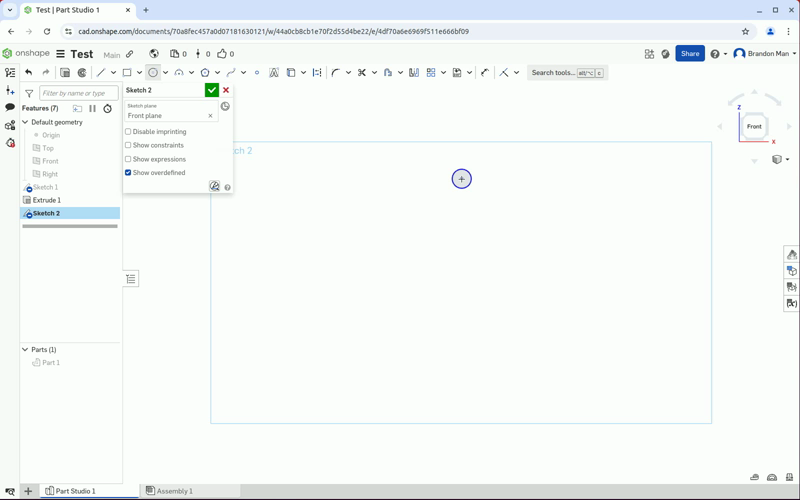
key_up(shift)
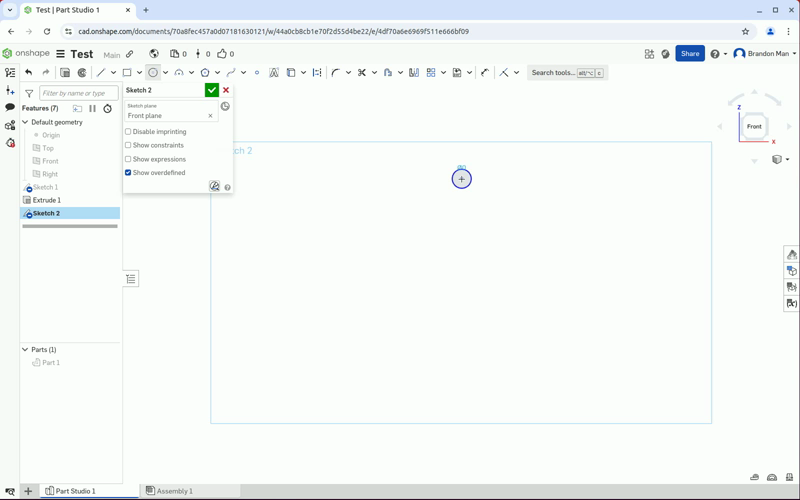
mouse_move(464, 178)
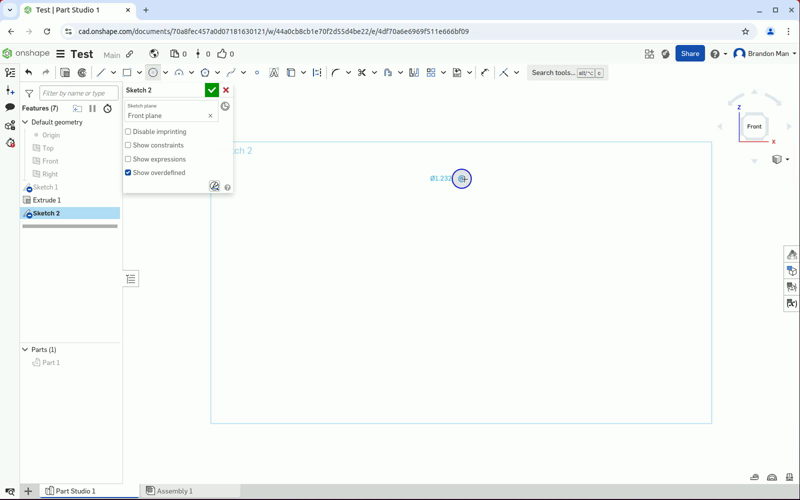
scroll(6)
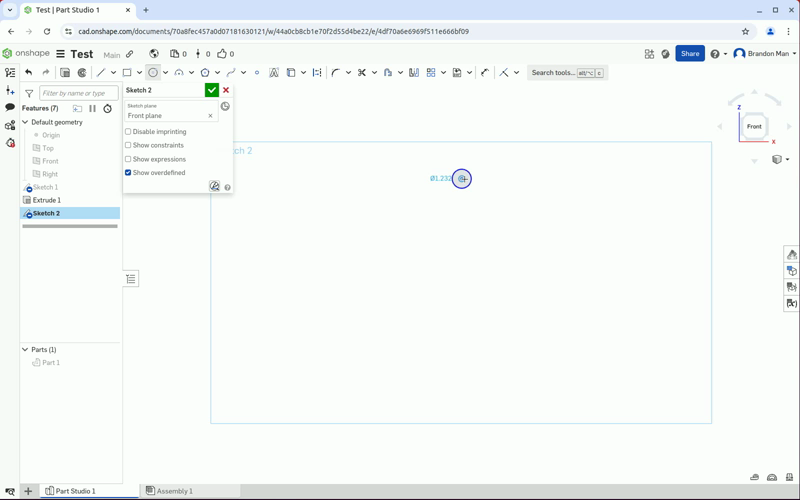
scroll(6)
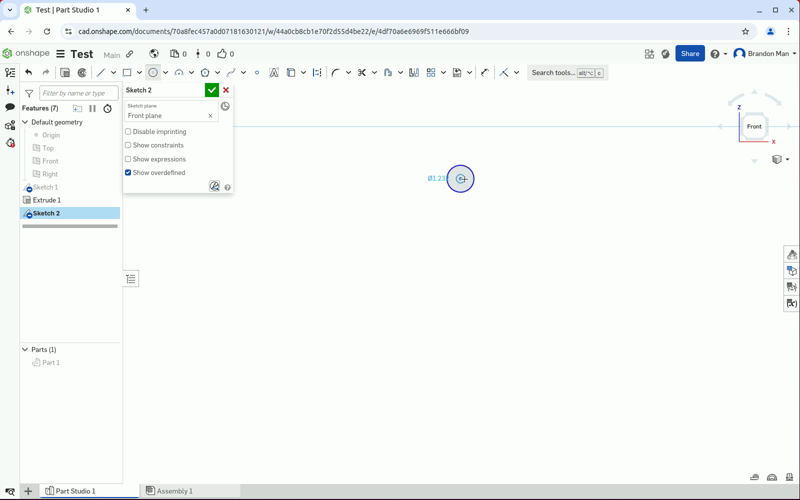
scroll(6)
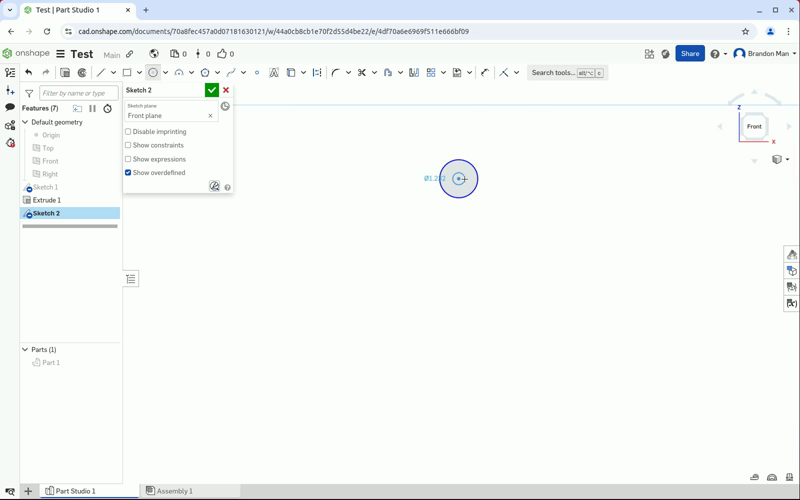
scroll(6)
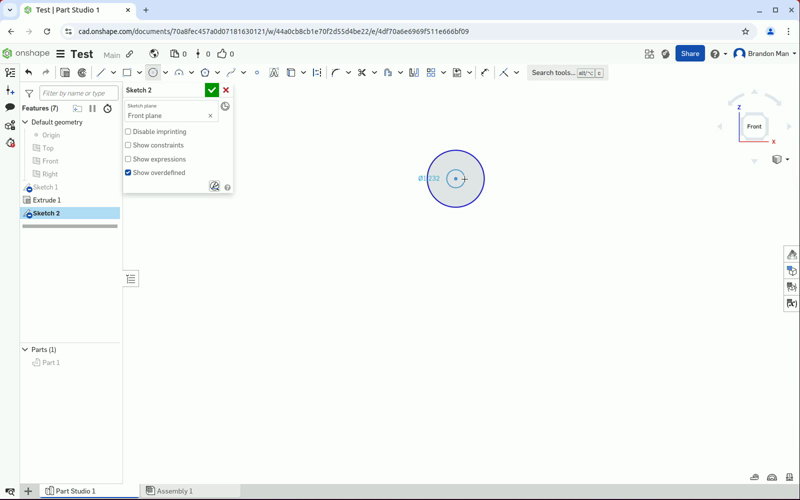
scroll(6)
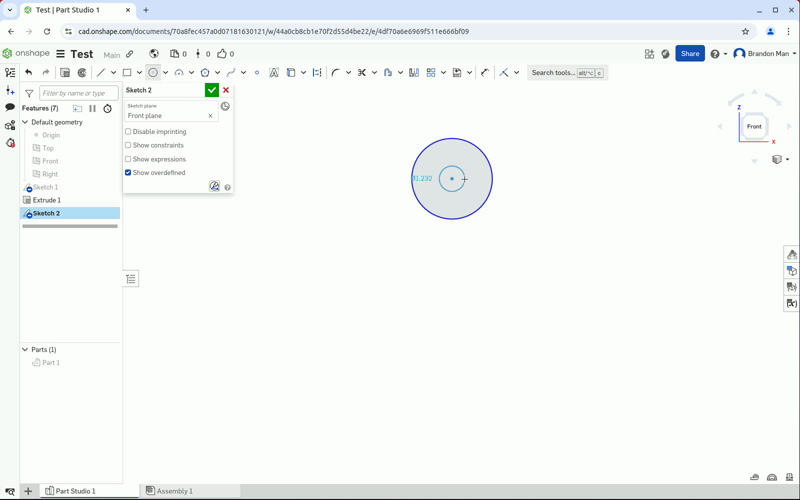
scroll(6)
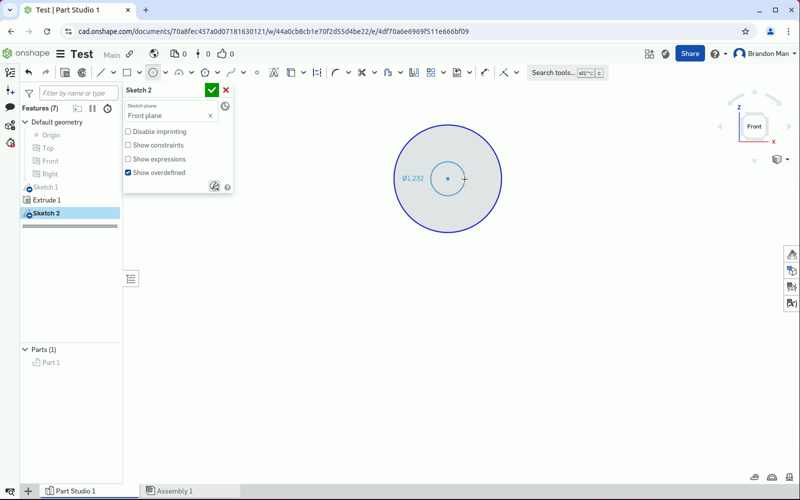
scroll(6)
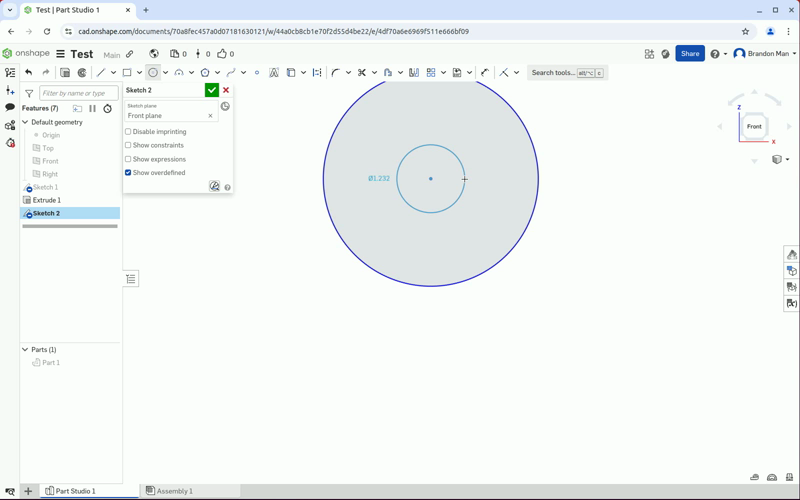
click(464, 178)
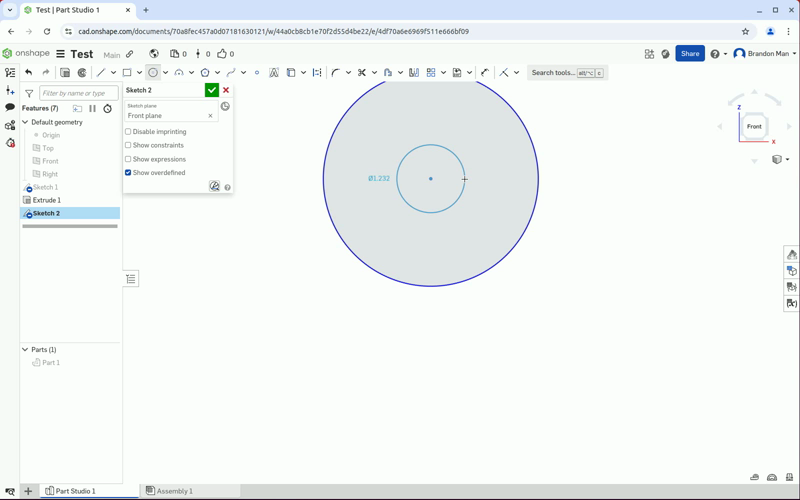
scroll(-6)
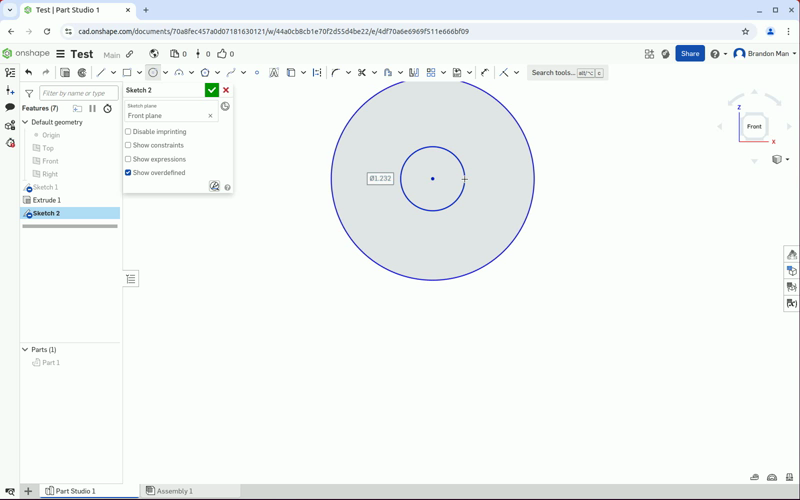
scroll(-6)
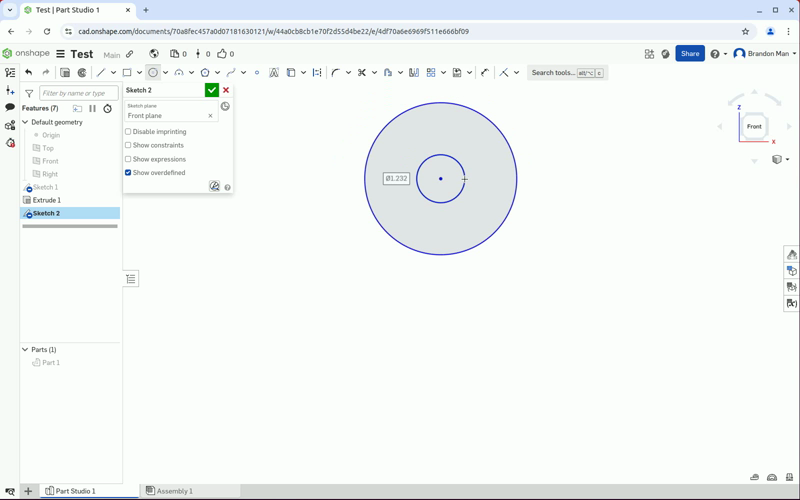
scroll(-6)
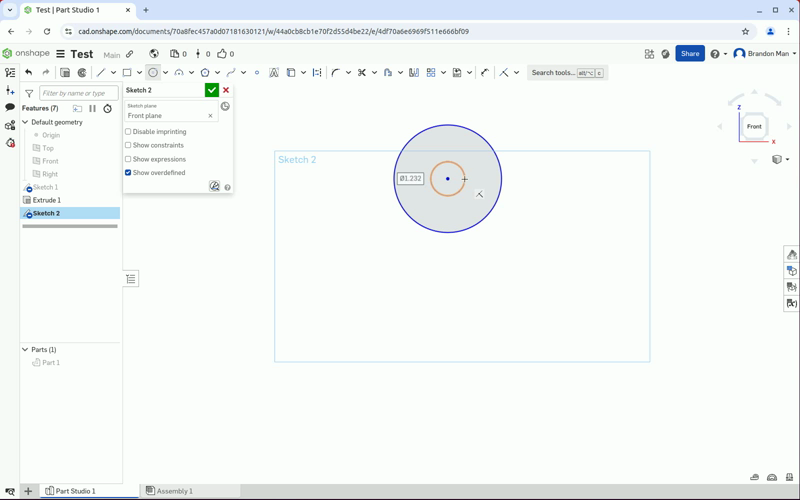
scroll(-6)
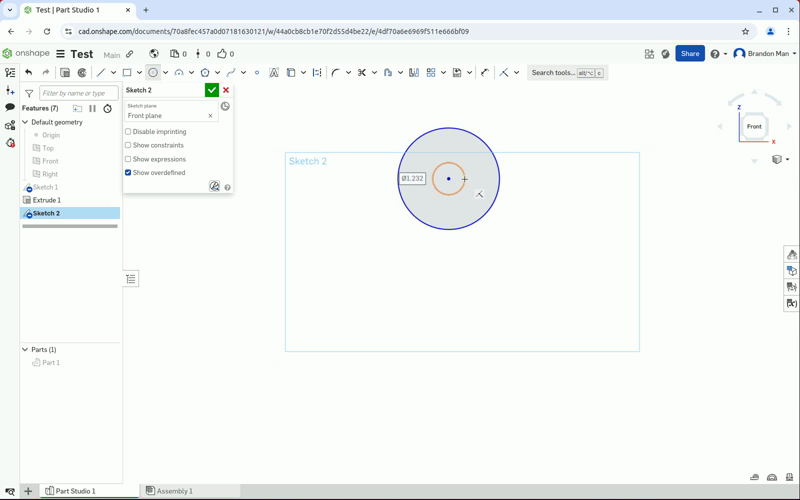
scroll(-6)
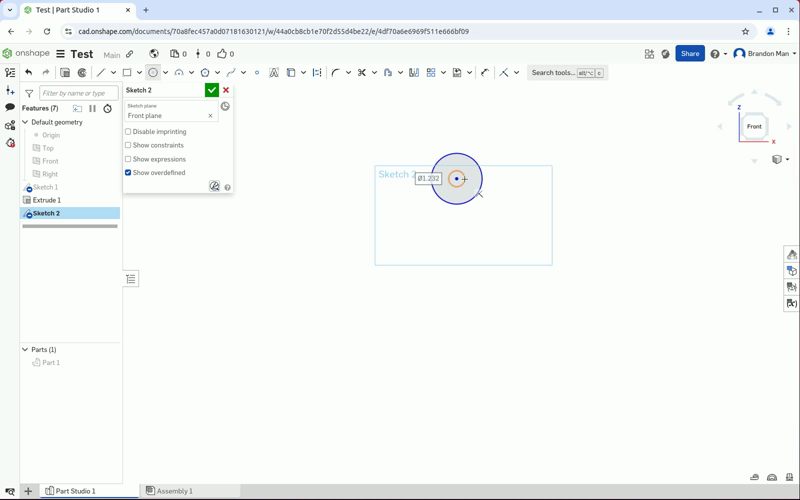
scroll(-6)
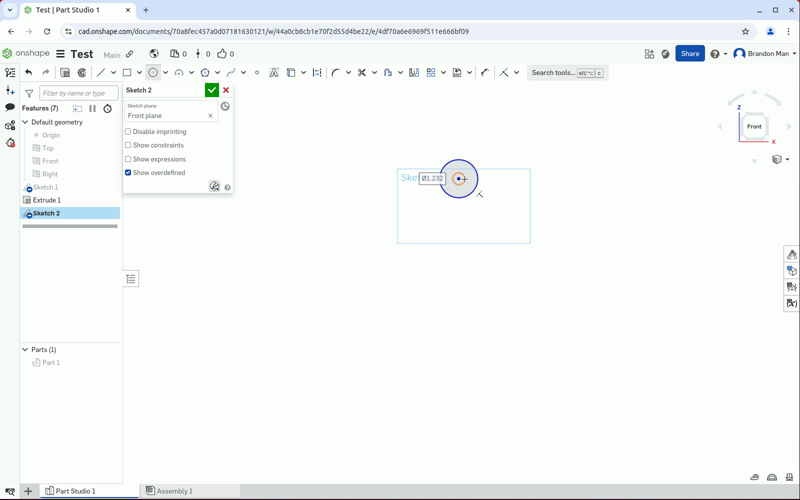
scroll(-6)
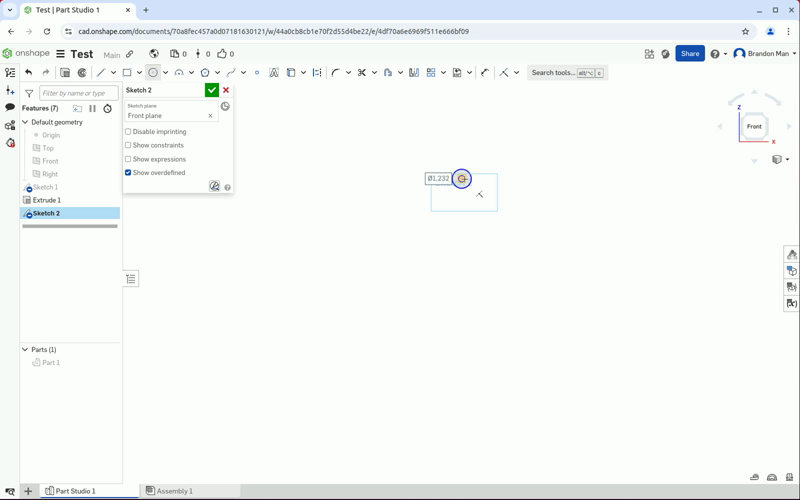
key(esc)
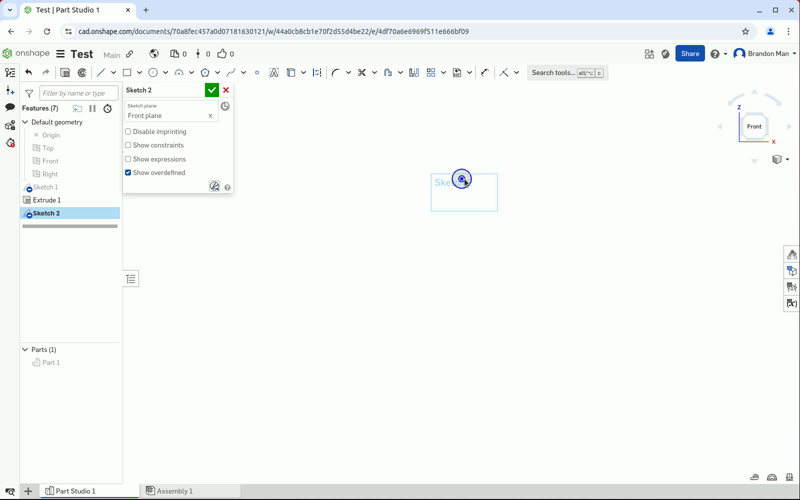
mouse_move(462, 184)
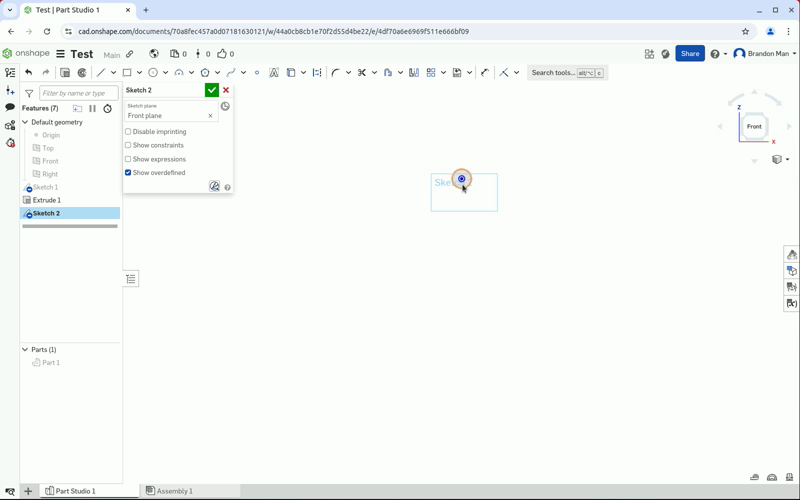
scroll(6)
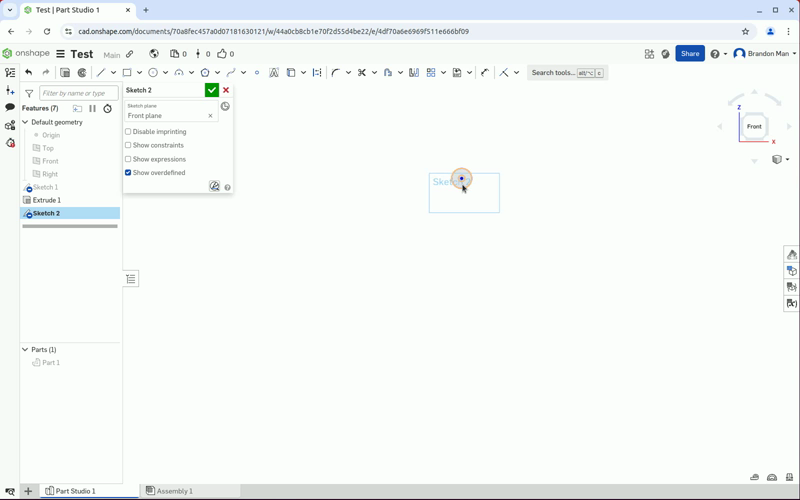
scroll(6)
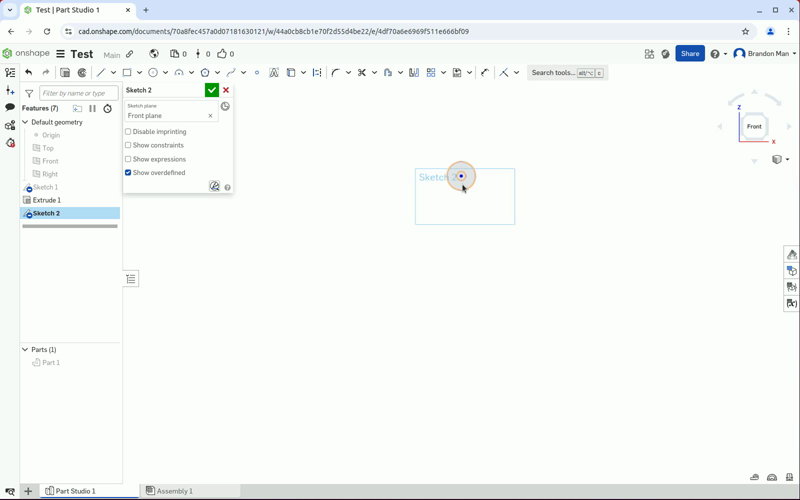
scroll(6)
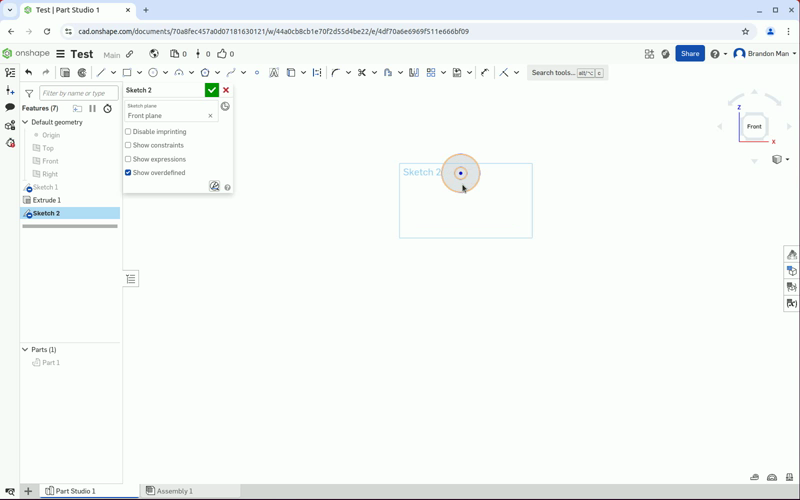
scroll(6)
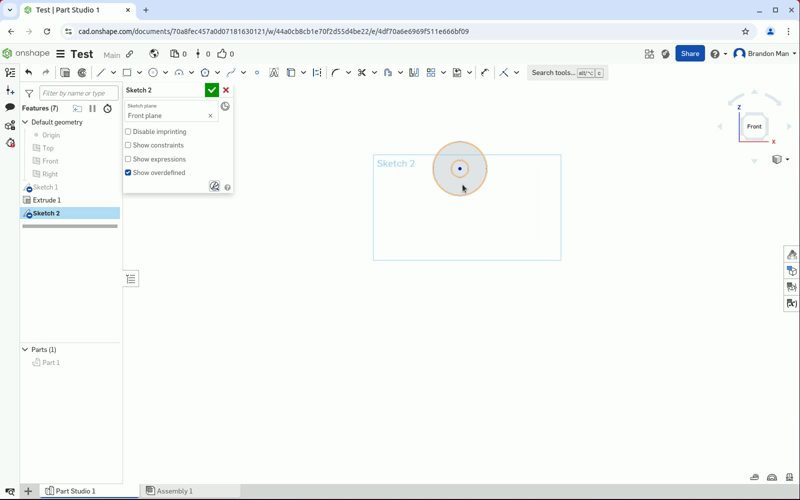
scroll(6)
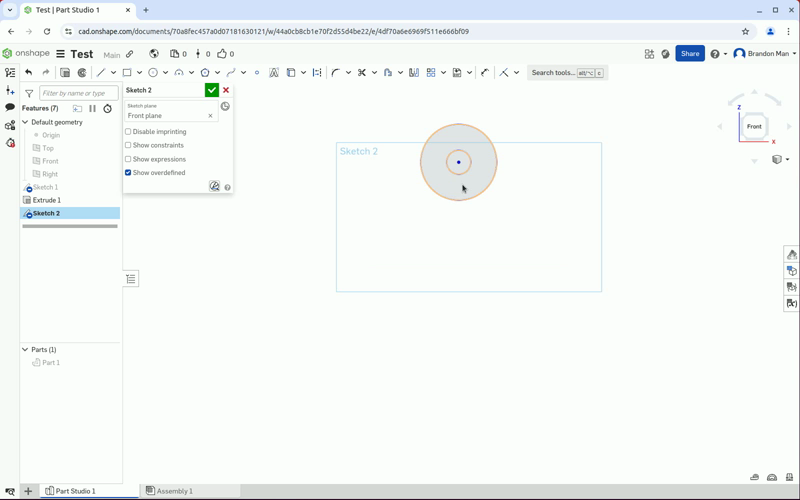
scroll(6)
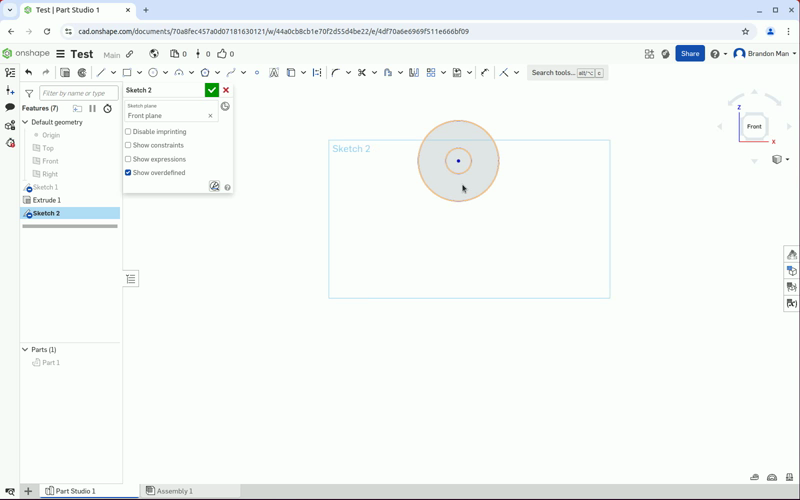
scroll(6)
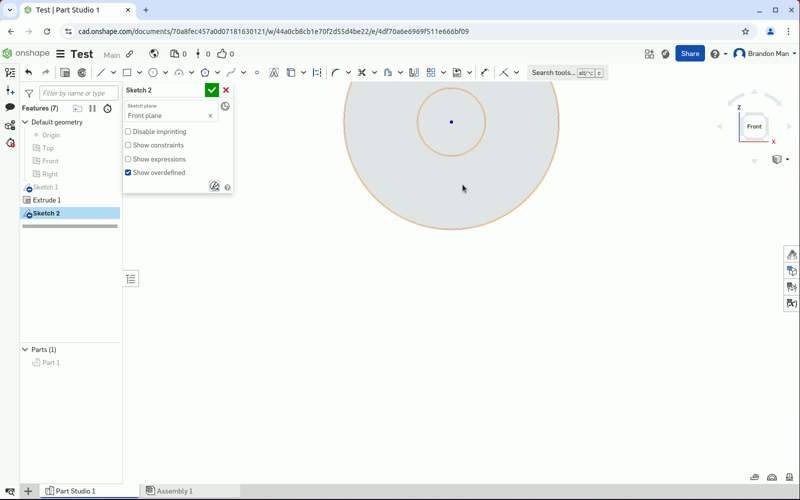
click(462, 184)
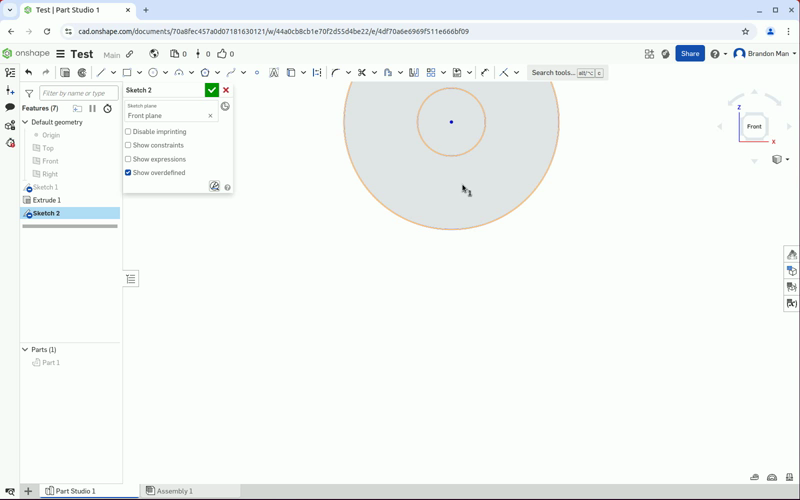
scroll(-6)
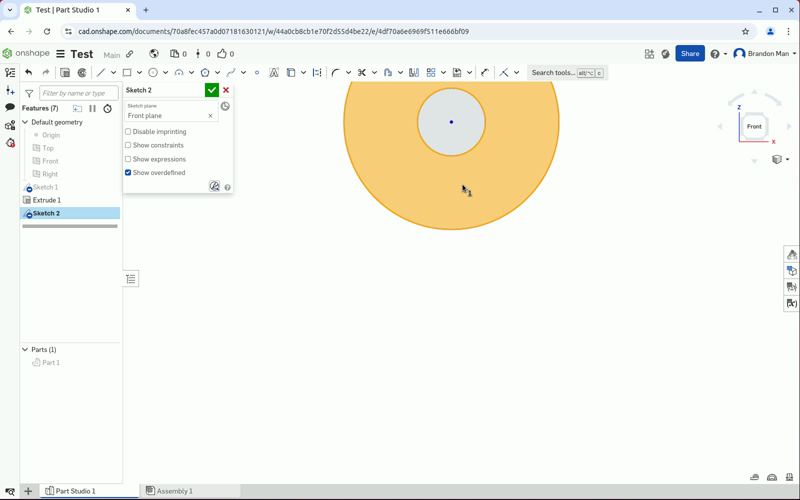
scroll(-6)
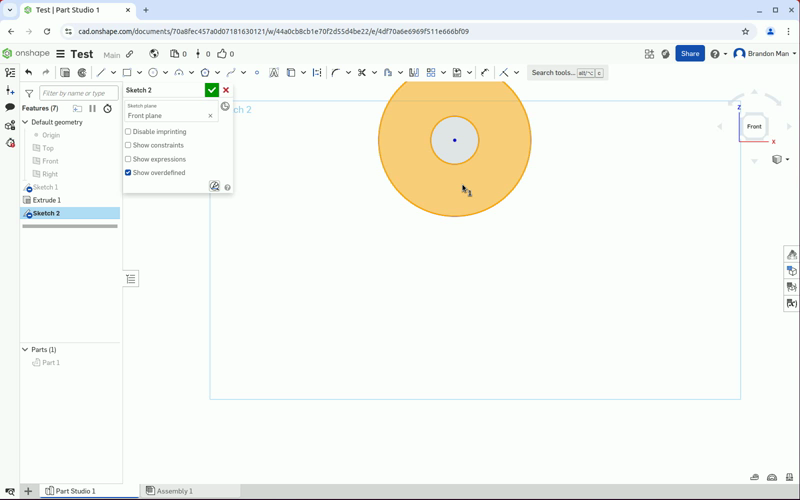
scroll(-6)
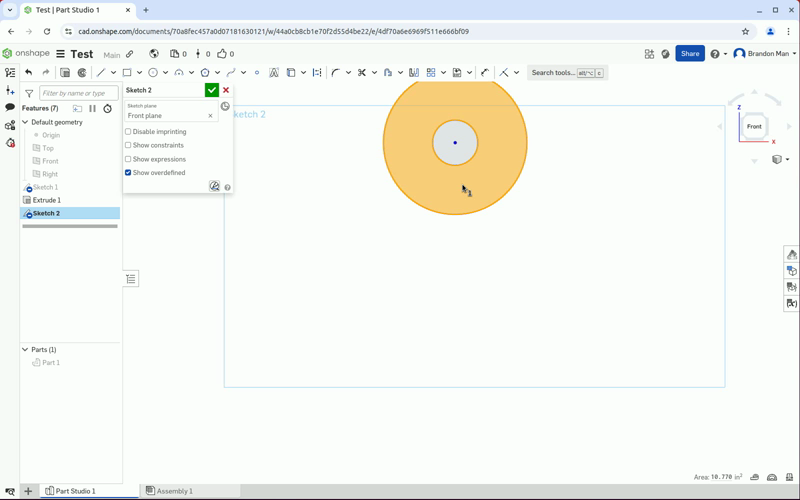
scroll(-6)
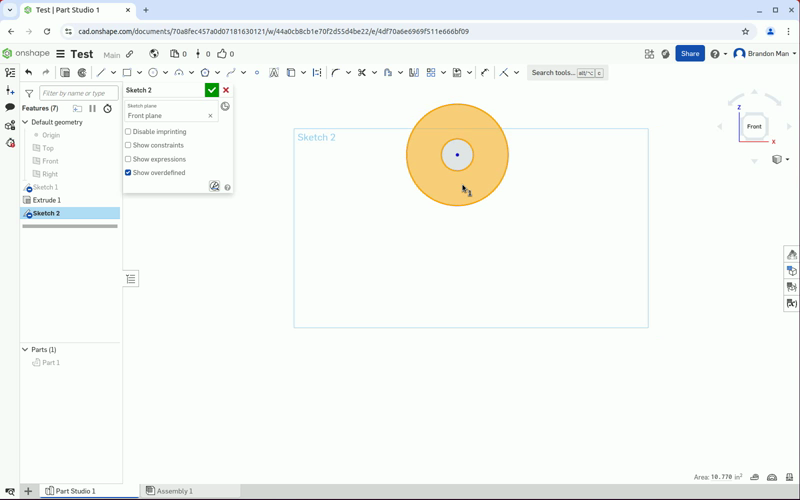
scroll(-6)
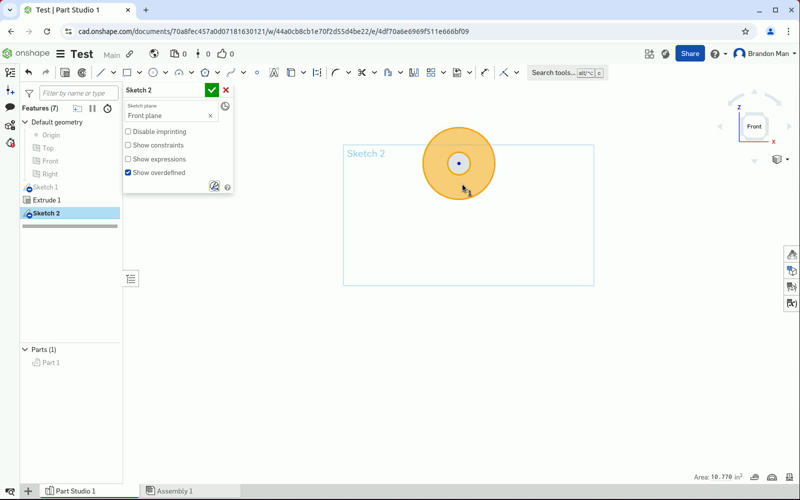
scroll(-6)
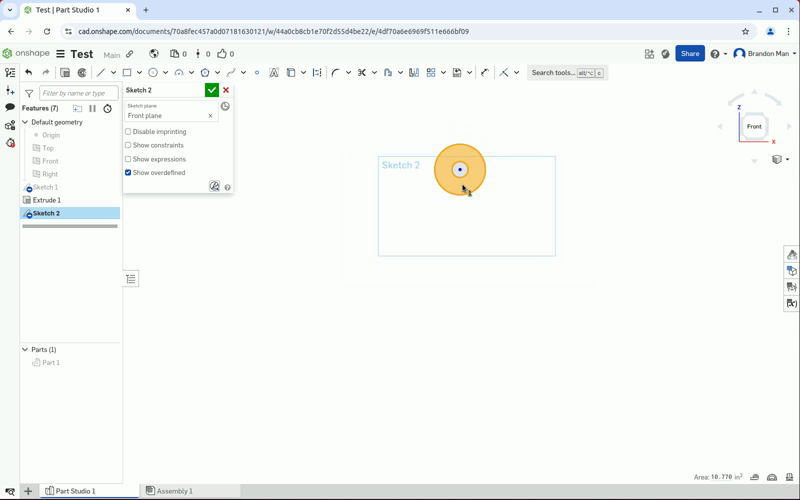
scroll(-6)
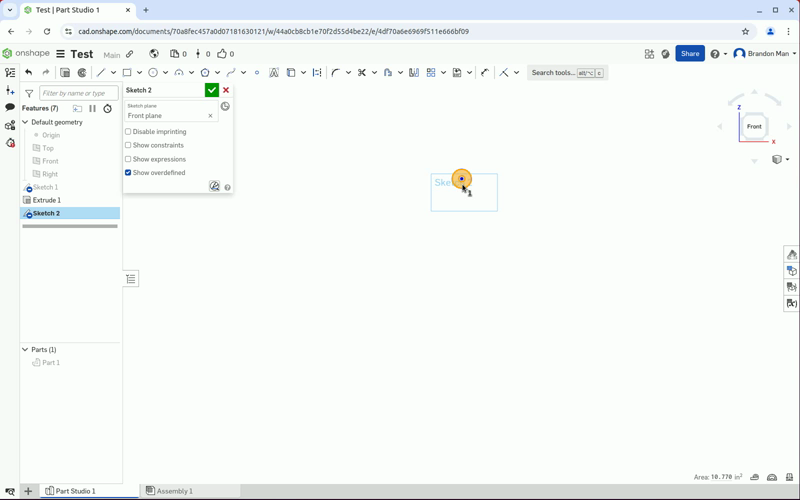
mouse_move(73, 352)
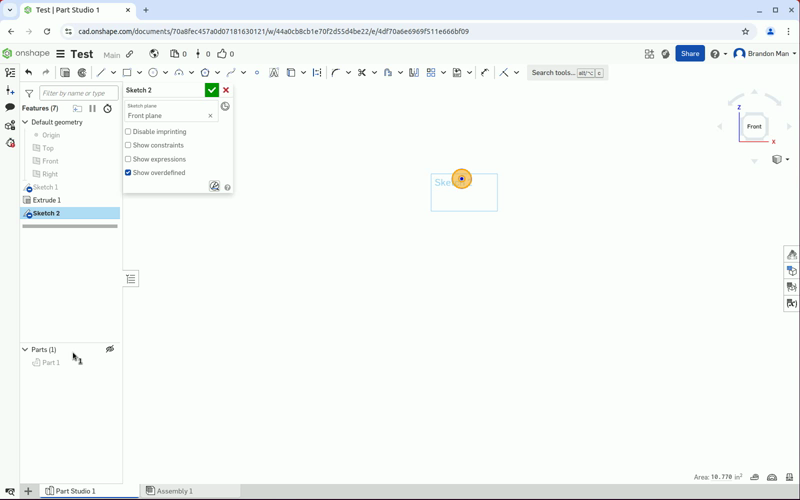
key(shift+y)
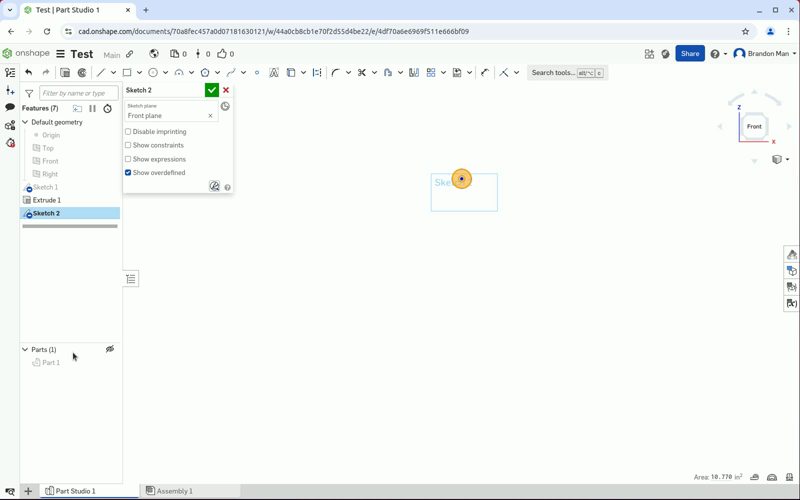
key(shift+e)
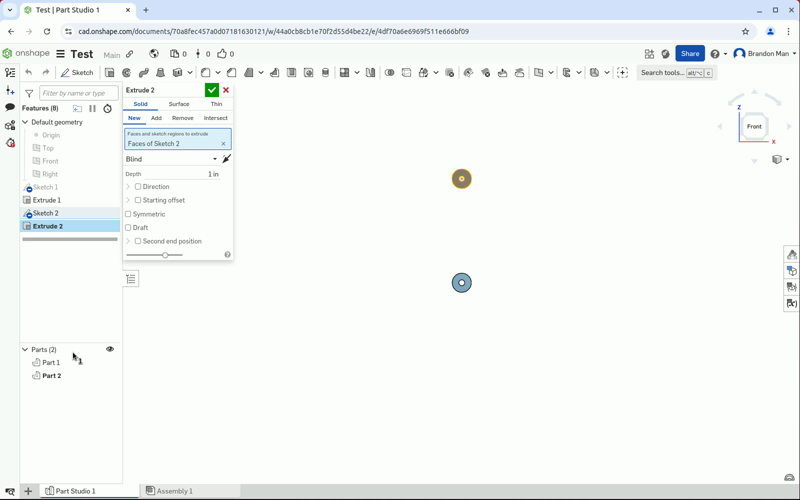
mouse_move(143, 106)
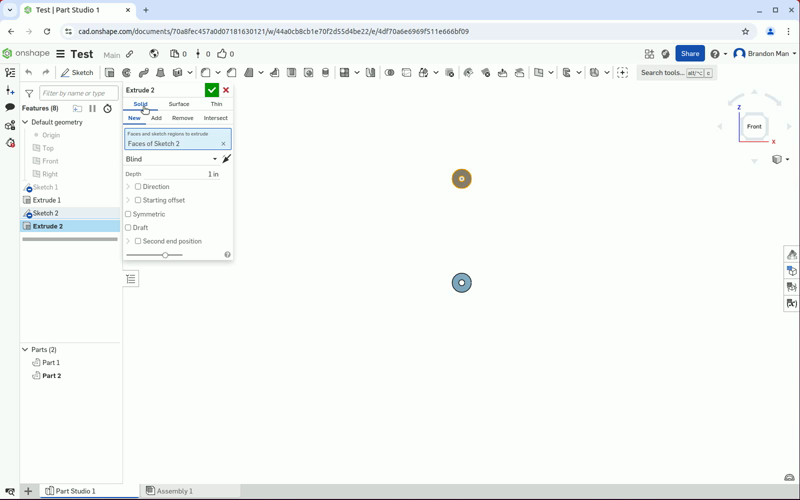
click(143, 106)
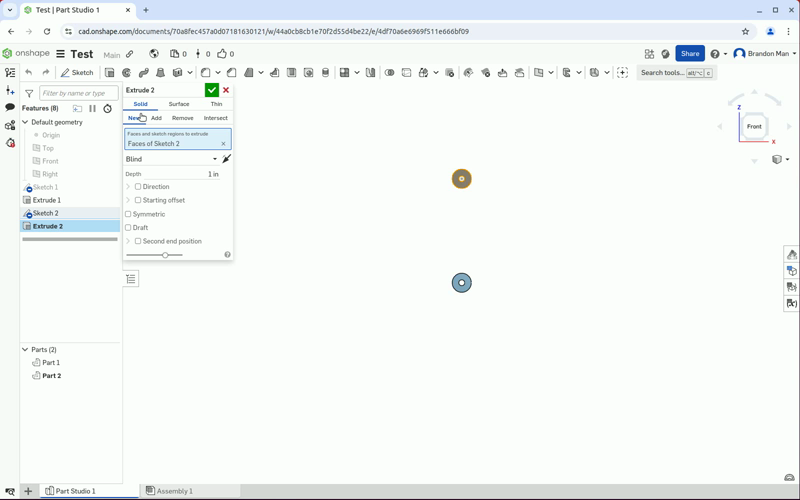
mouse_move(137, 120)
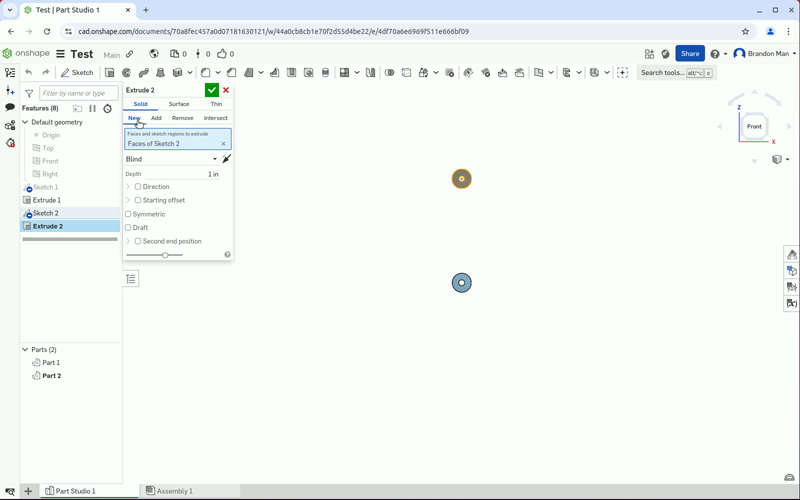
click(137, 120)
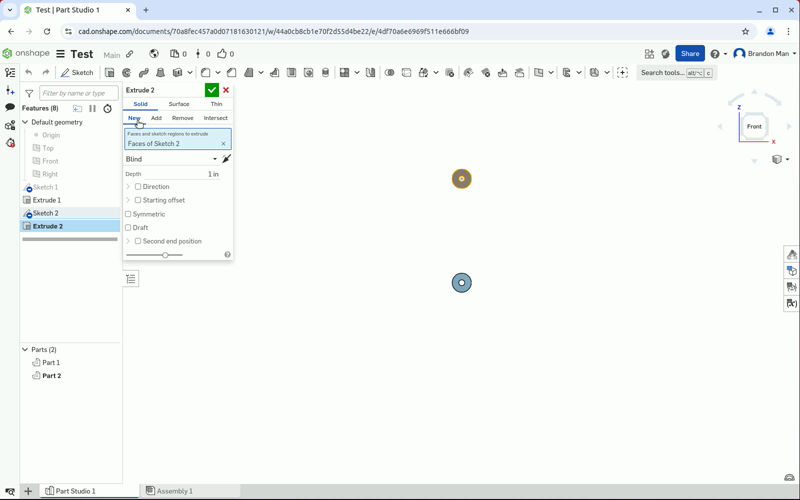
key(tab, 4)
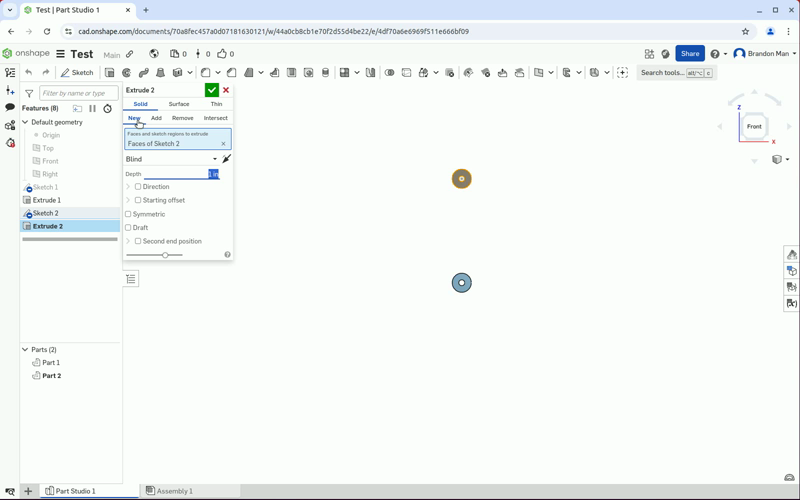
text(0.481)
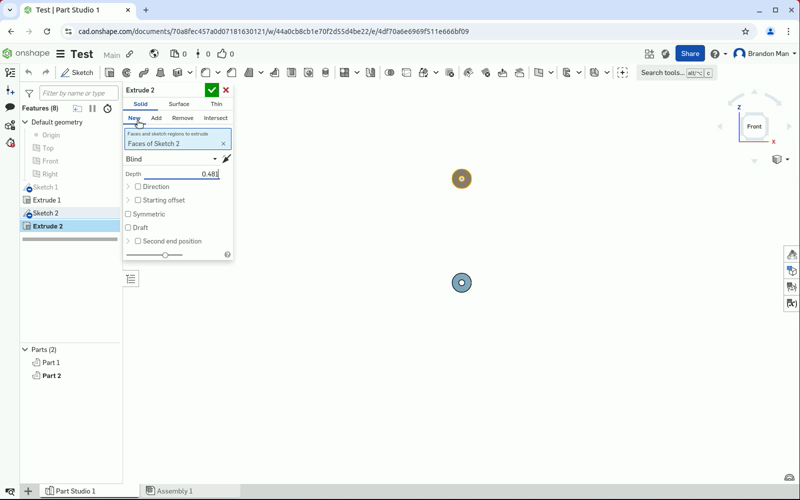
key(enter)
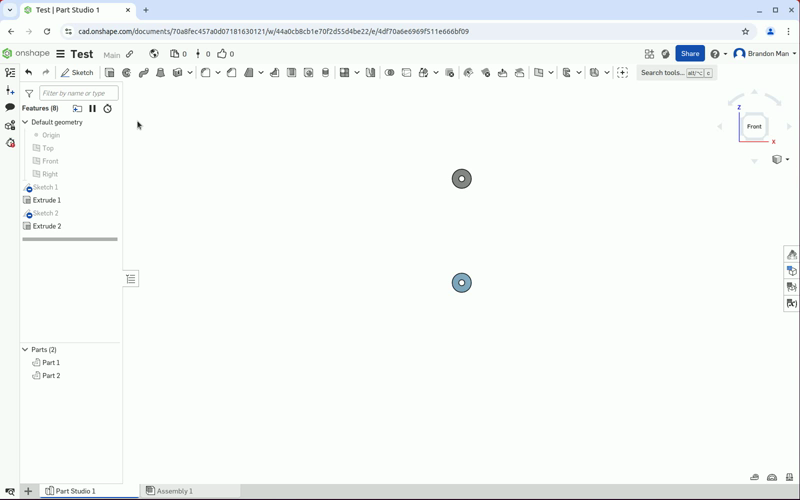
key(shift+h)
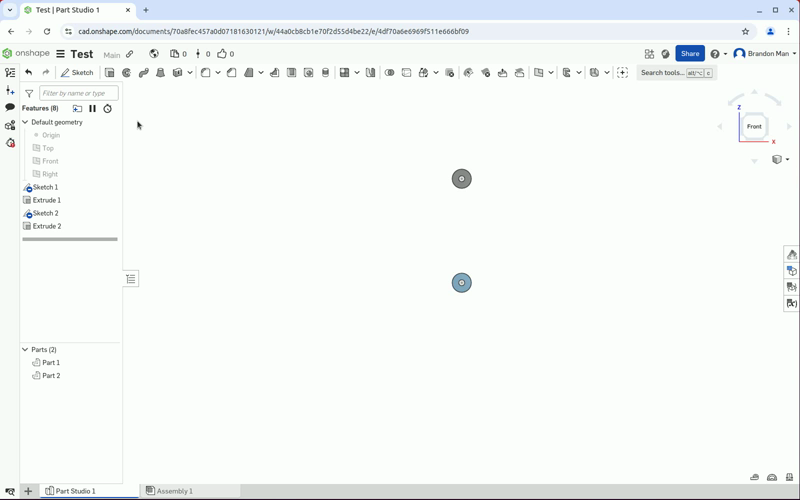
key(shift+h)
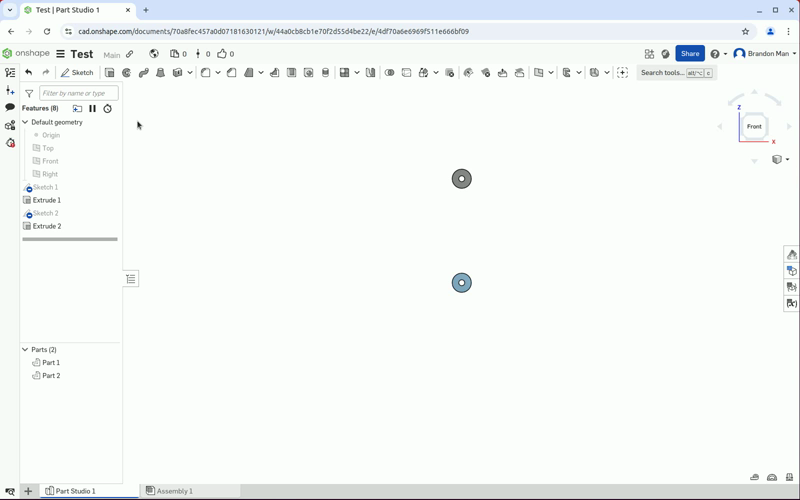
mouse_move(73, 189)
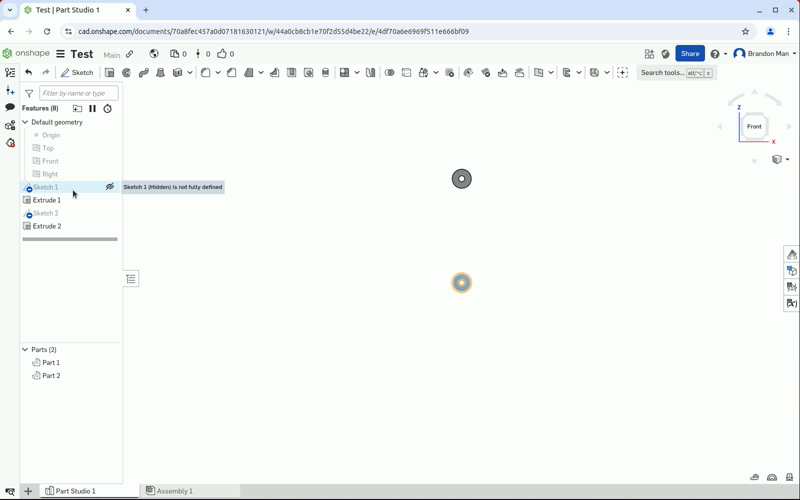
click(73, 189)
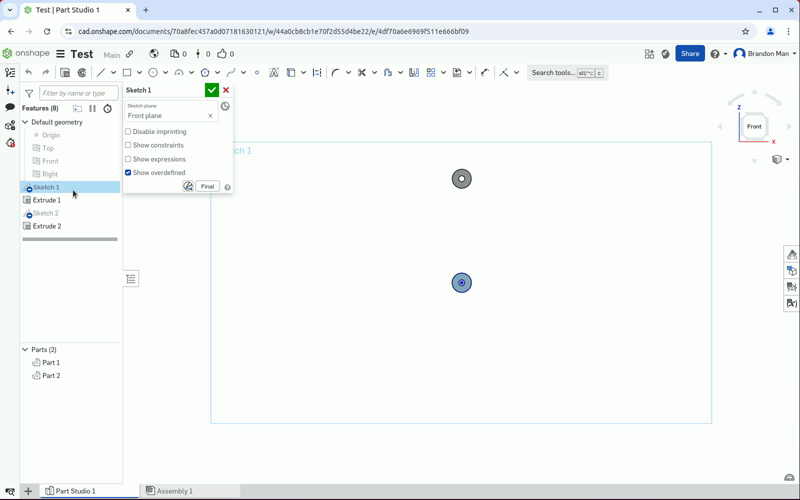
mouse_move(229, 92)
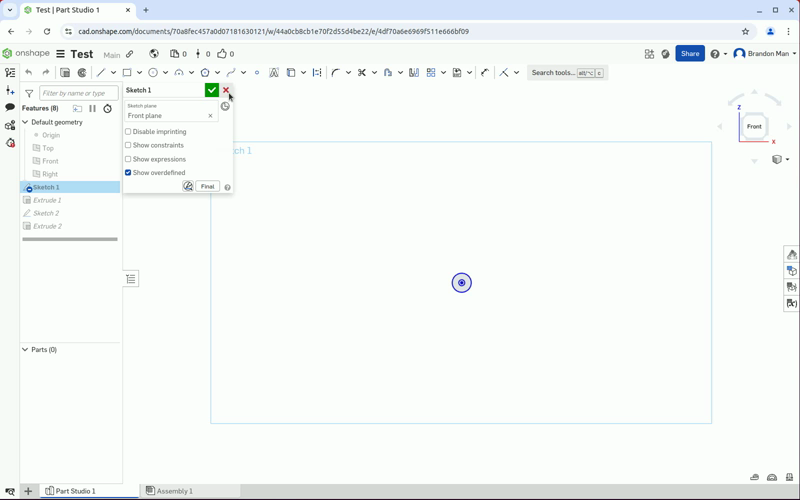
click(229, 92)
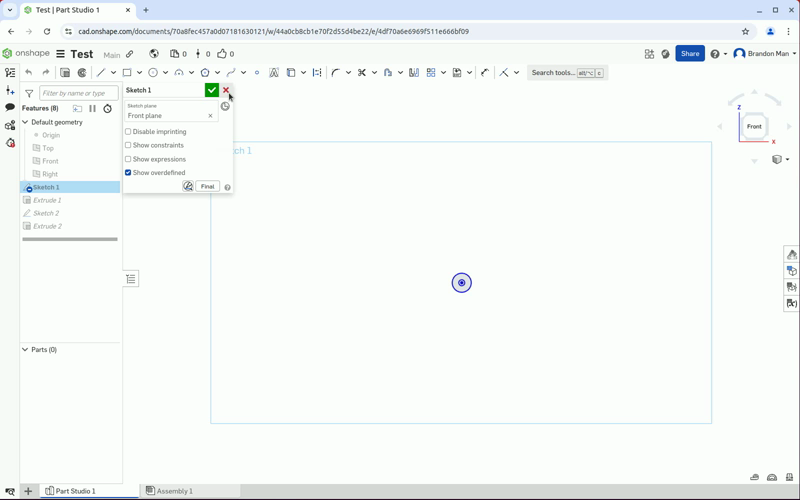
key(shift+s)
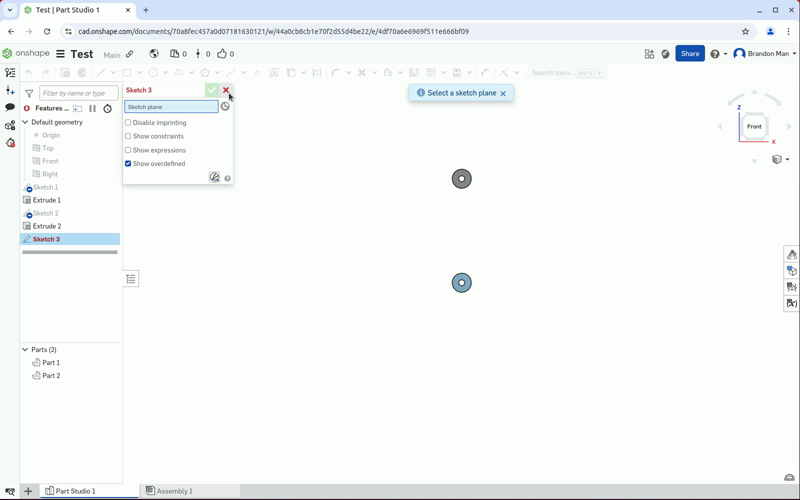
mouse_move(73, 163)
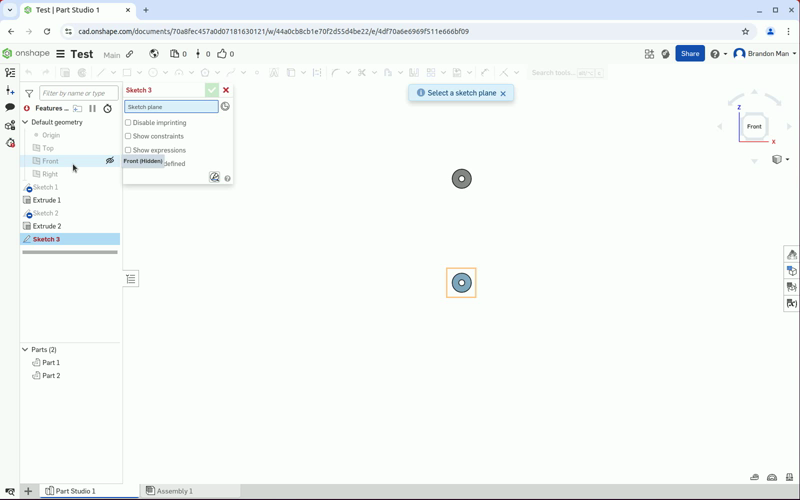
click(73, 163)
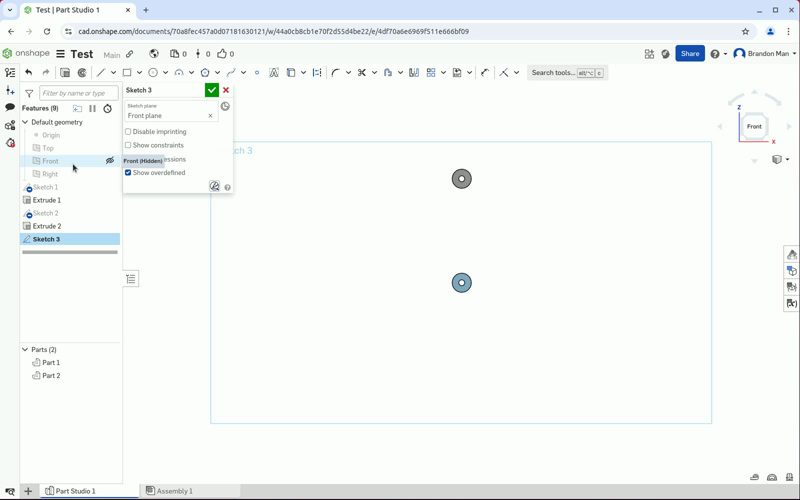
mouse_move(73, 352)
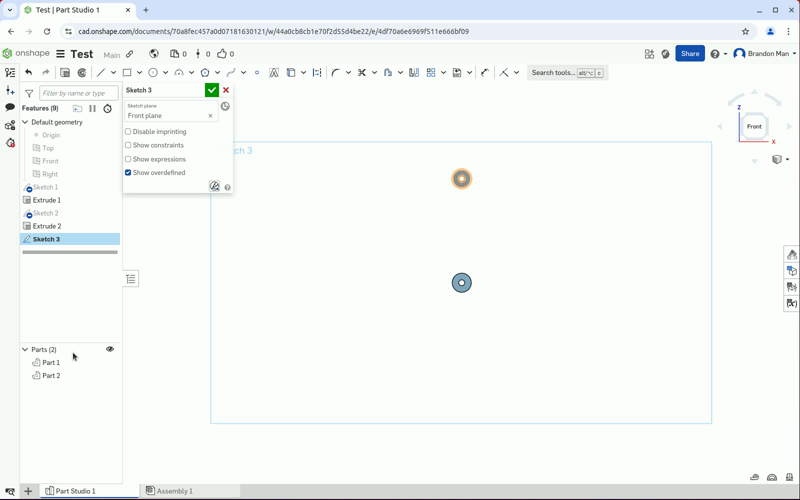
key(y)
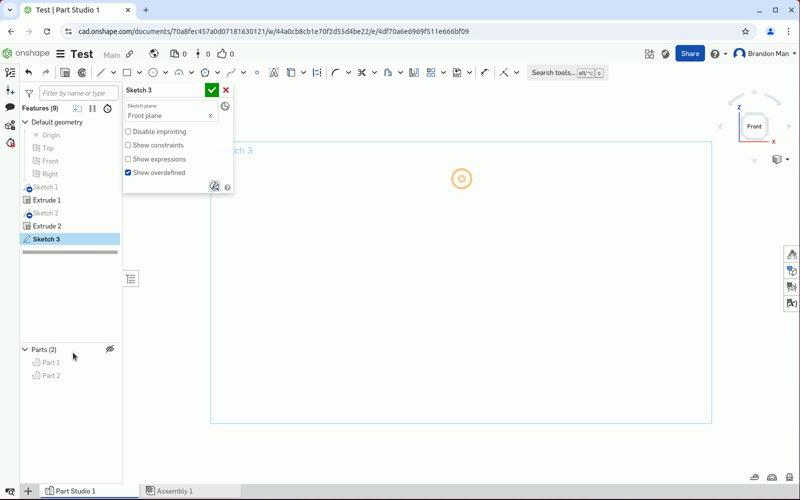
key(c)
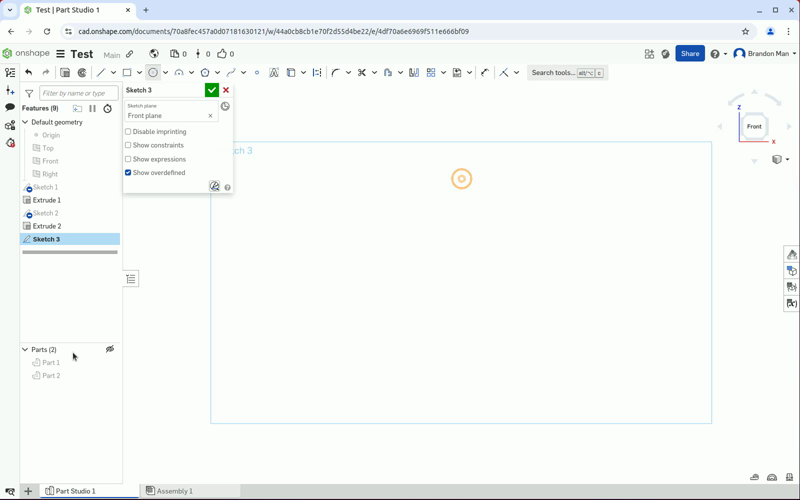
key_down(shift)
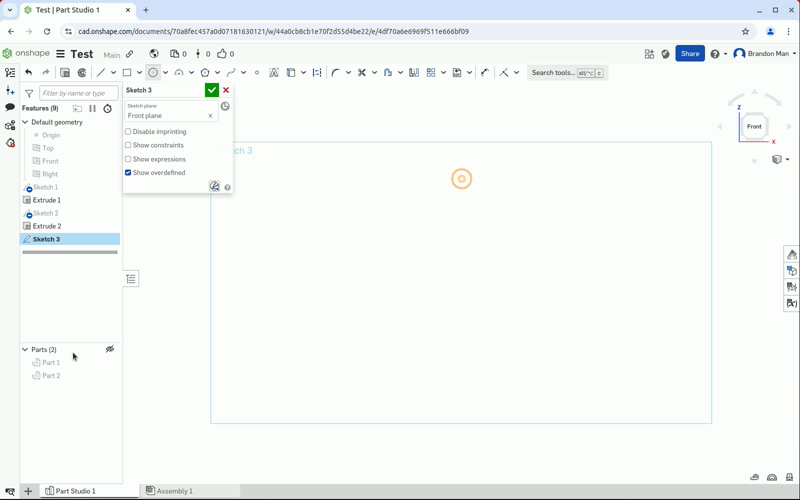
mouse_move(501, 282)
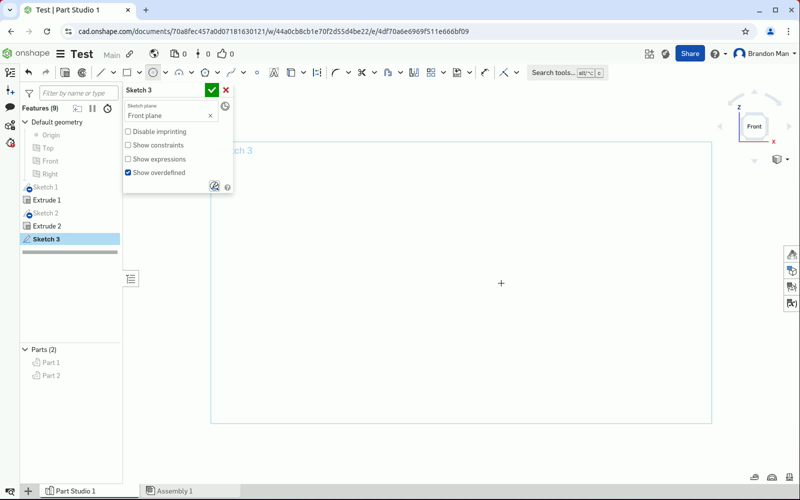
click(501, 282)
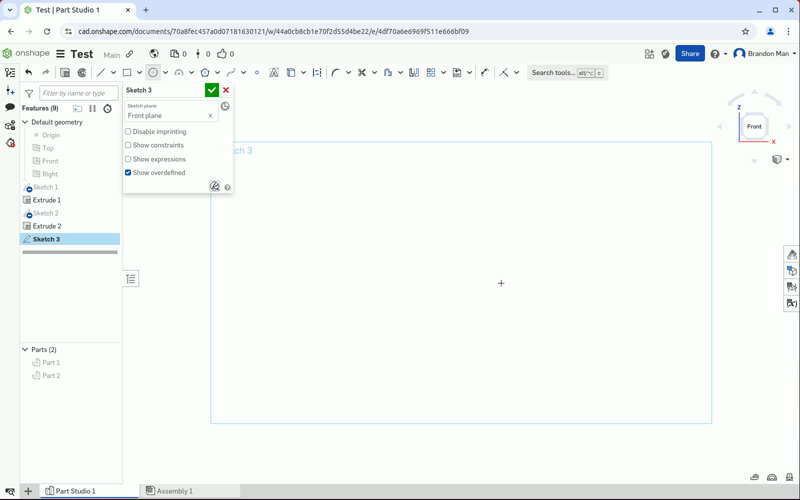
key_up(shift)
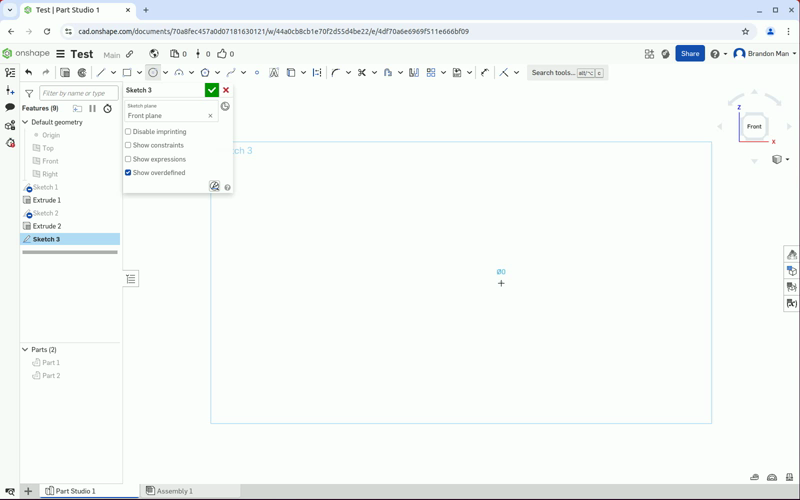
mouse_move(508, 282)
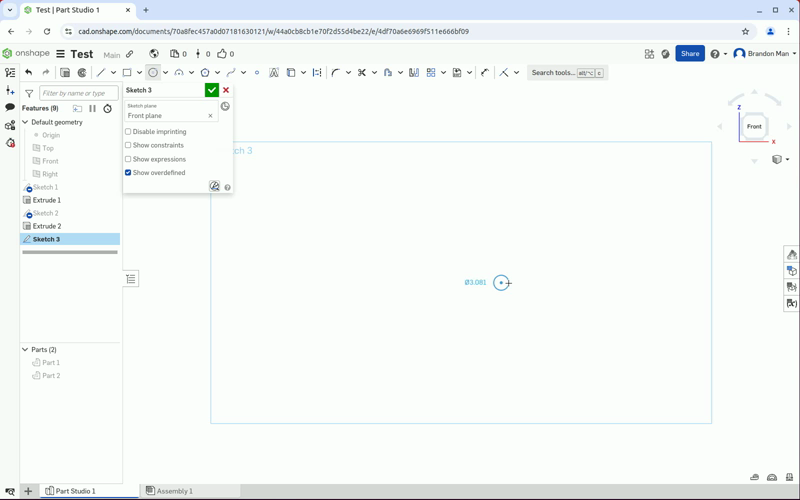
click(508, 282)
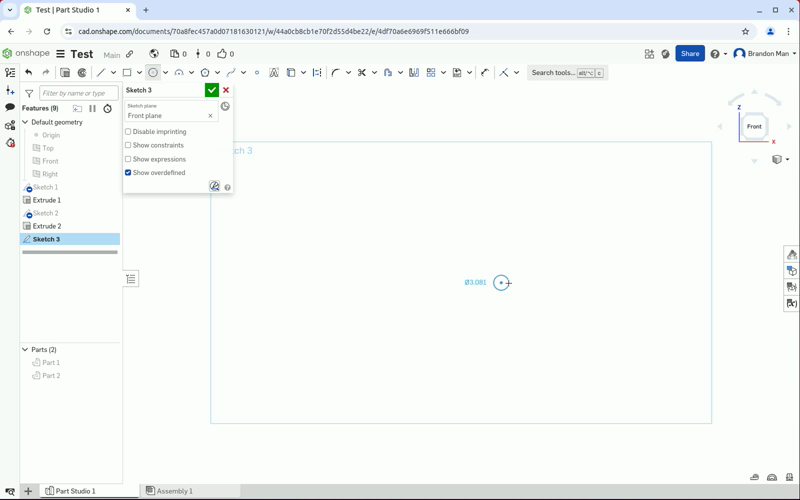
key(esc)
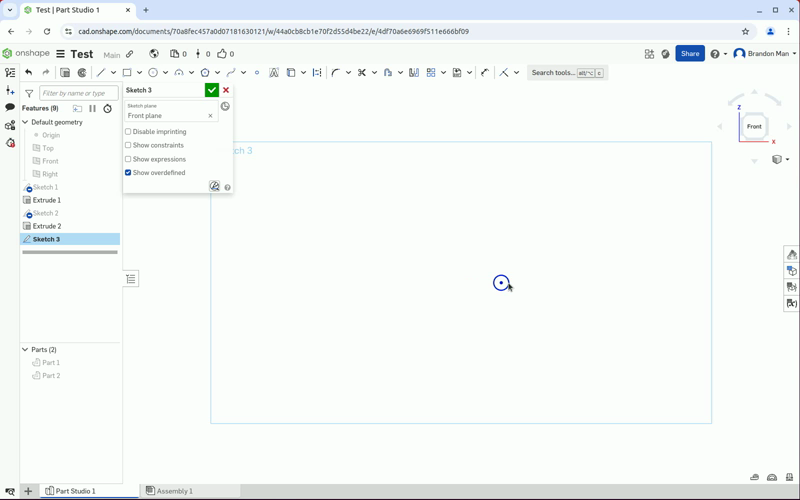
key(c)
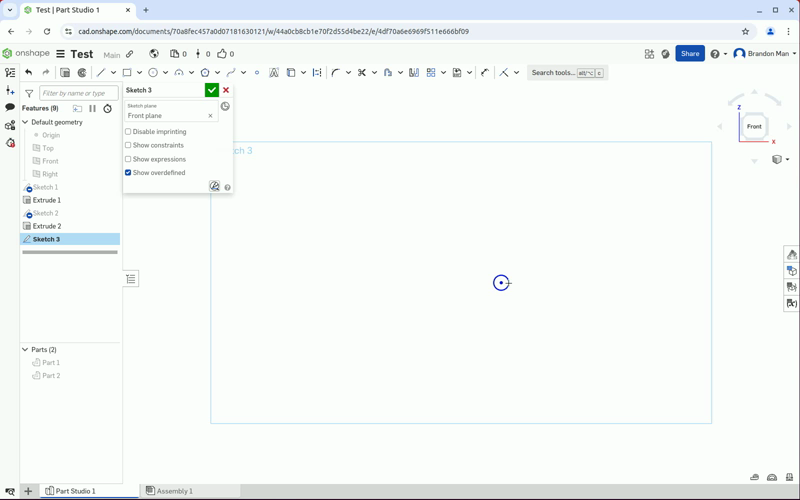
key_down(shift)
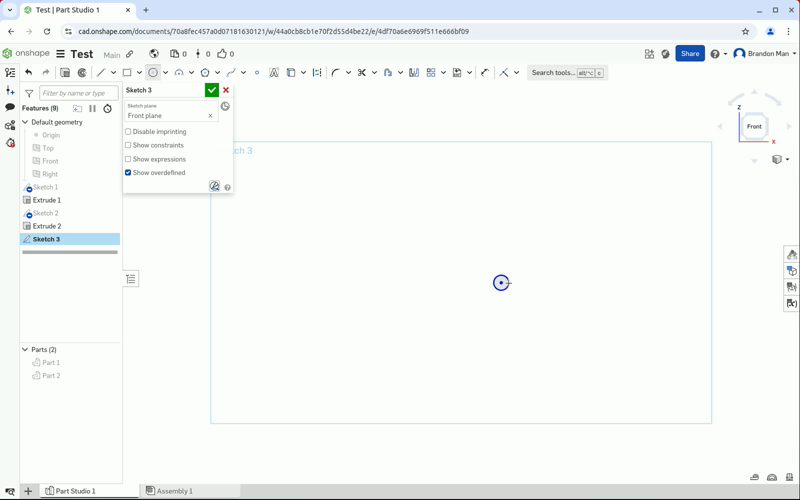
mouse_move(501, 282)
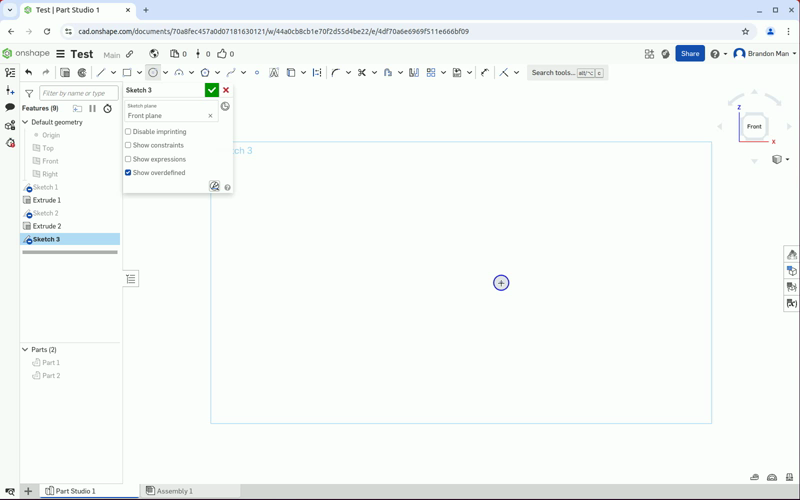
click(501, 282)
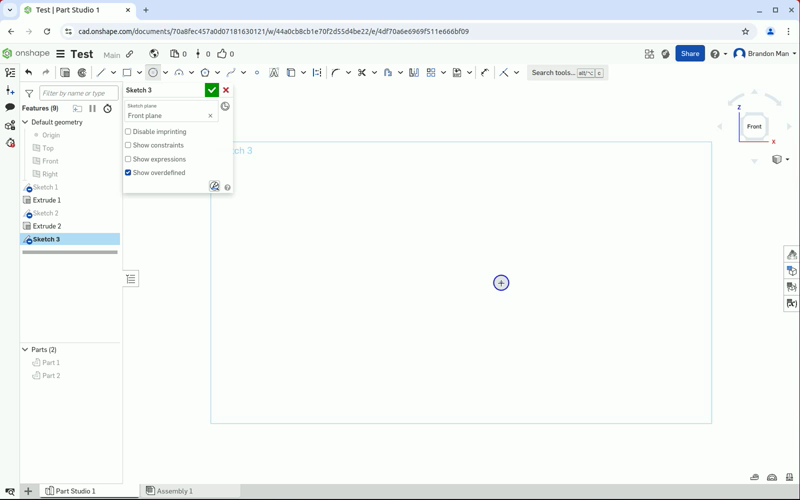
key_up(shift)
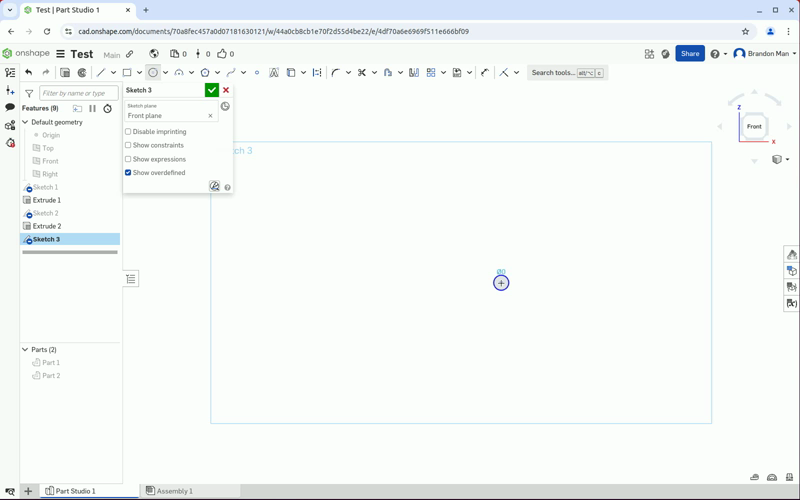
mouse_move(504, 282)
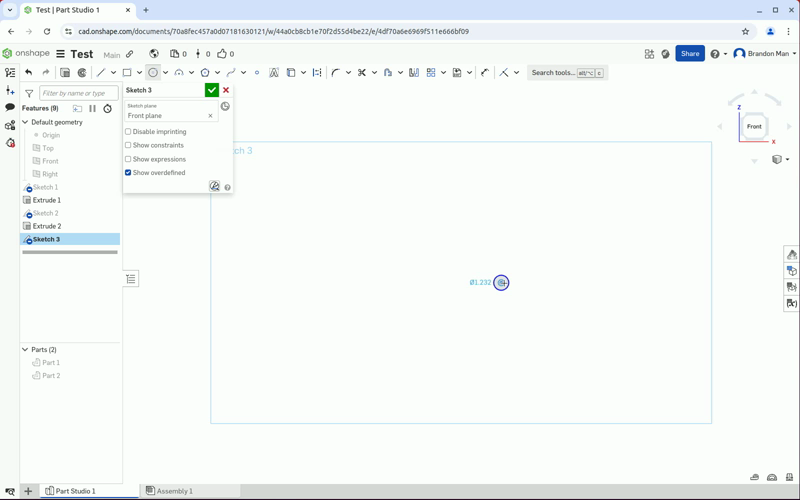
scroll(6)
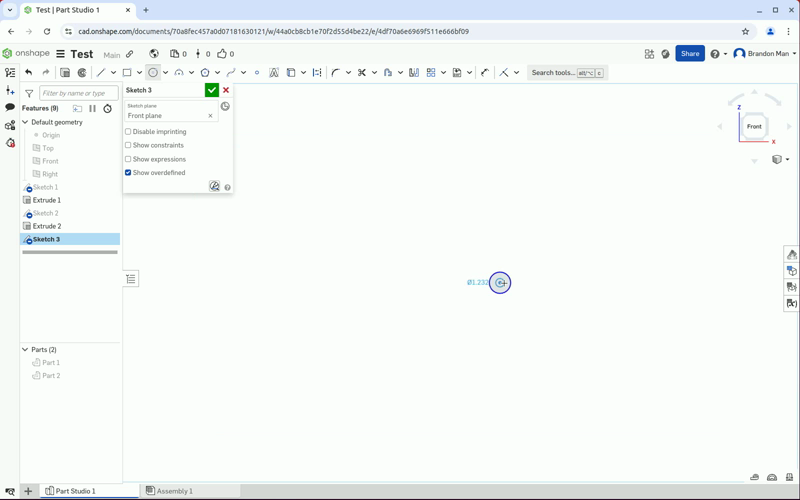
scroll(6)
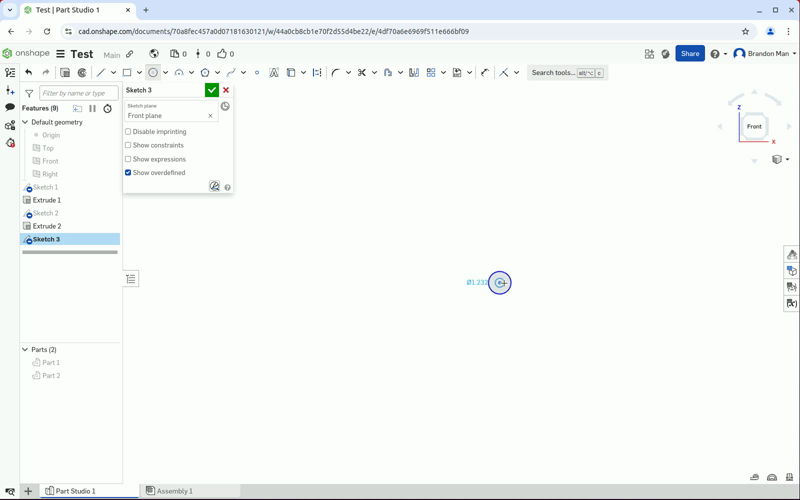
scroll(6)
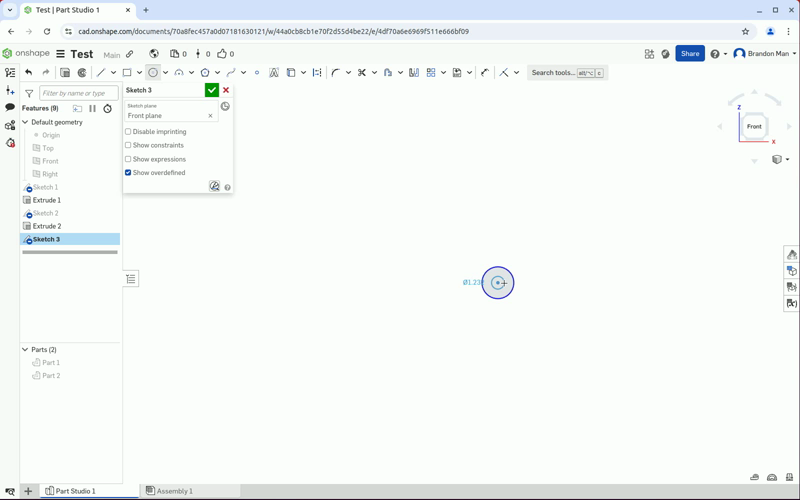
scroll(6)
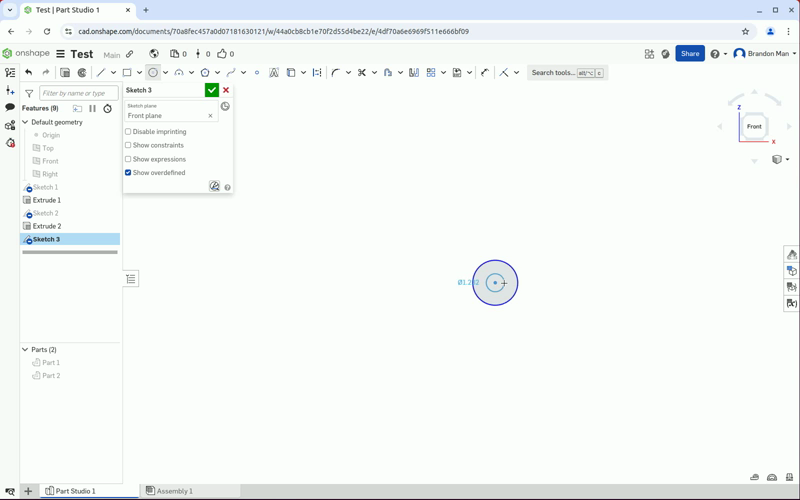
scroll(6)
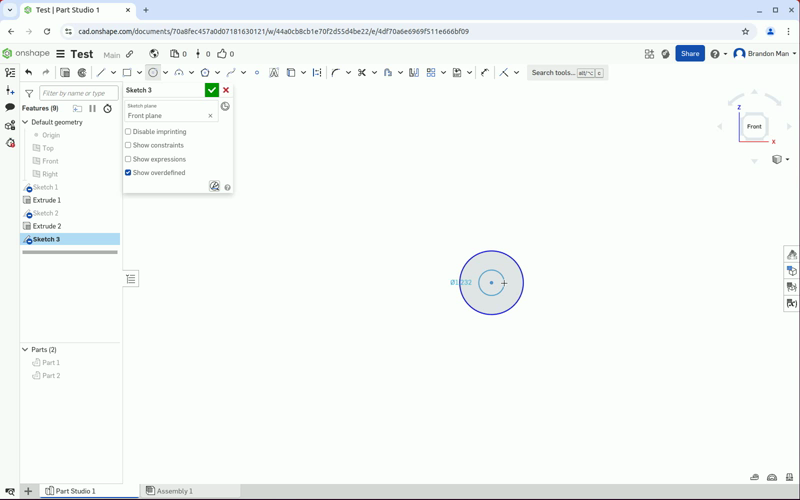
scroll(6)
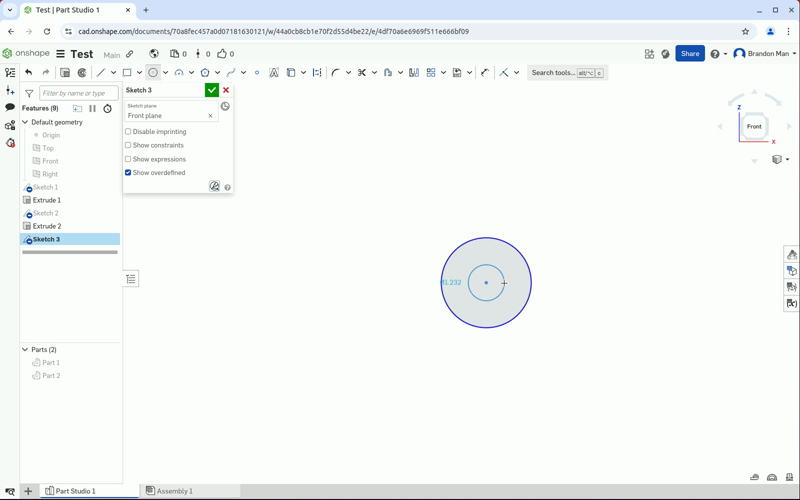
scroll(6)
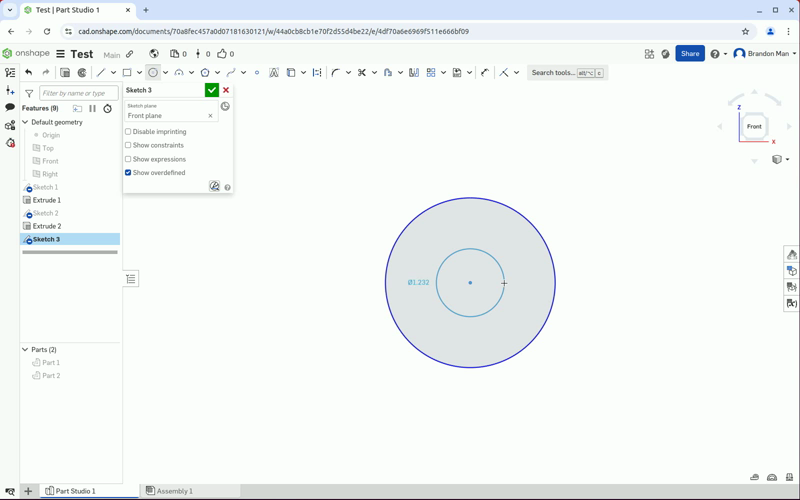
click(504, 282)
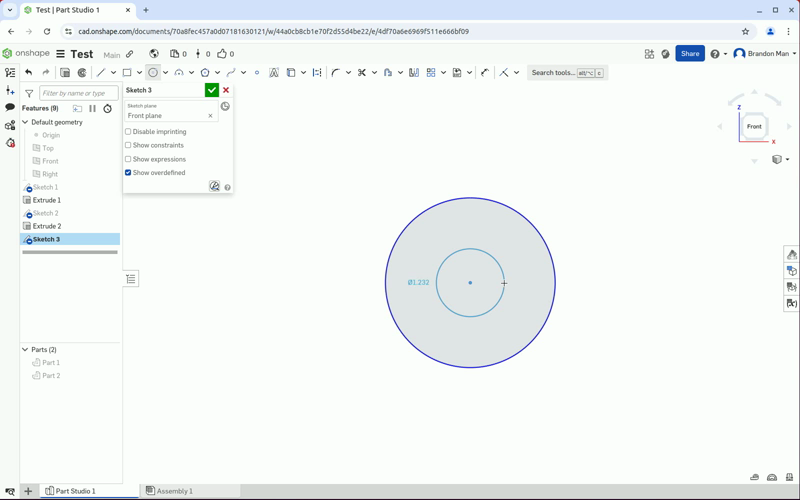
scroll(-6)
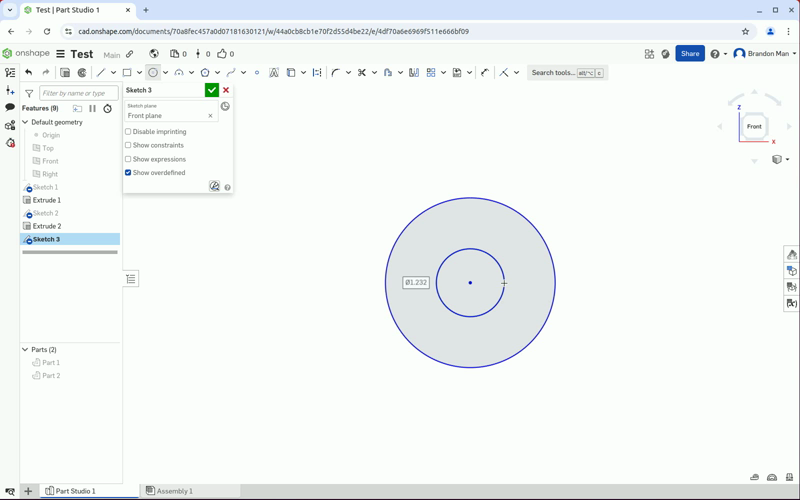
scroll(-6)
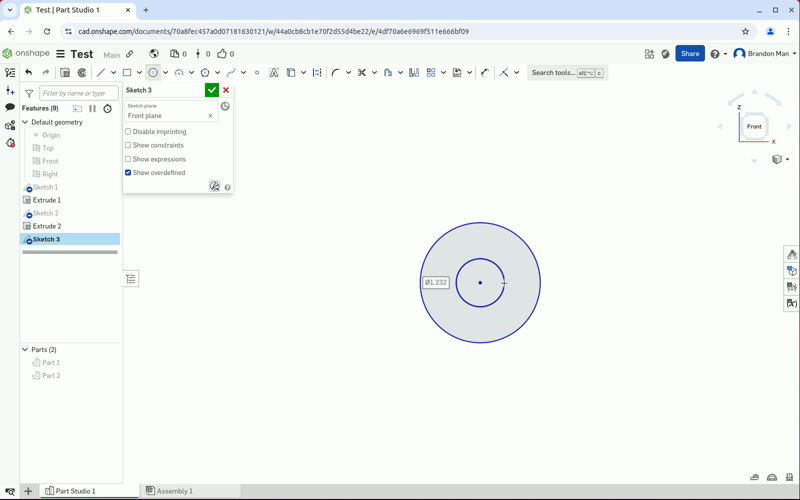
scroll(-6)
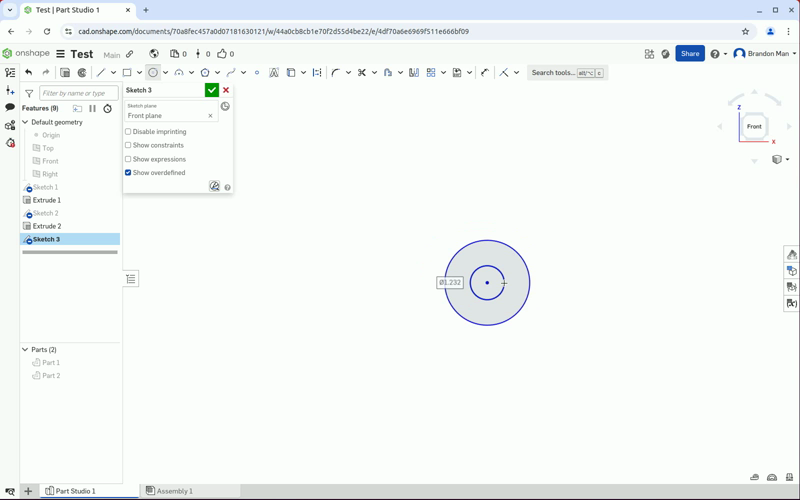
scroll(-6)
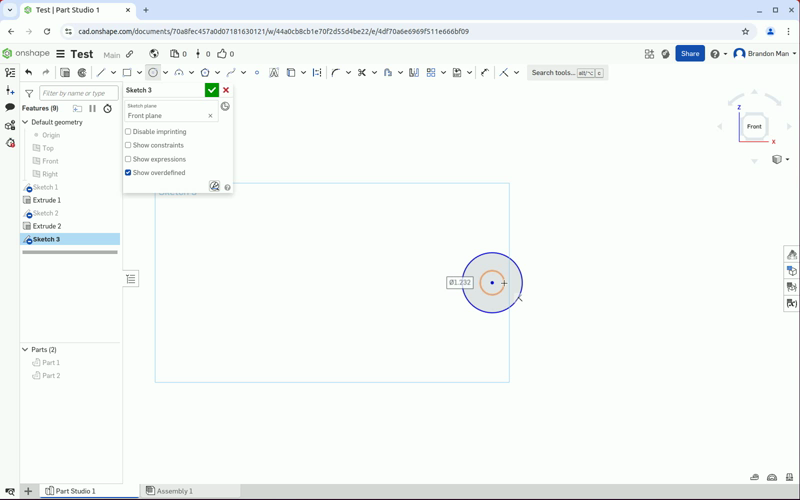
scroll(-6)
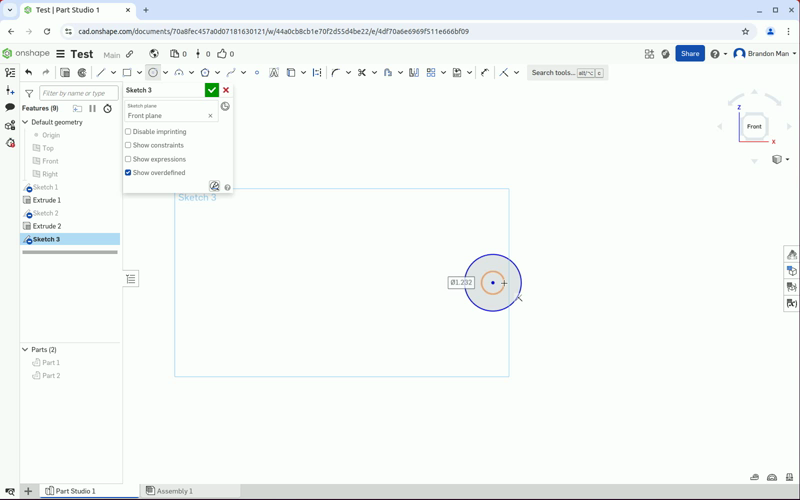
scroll(-6)
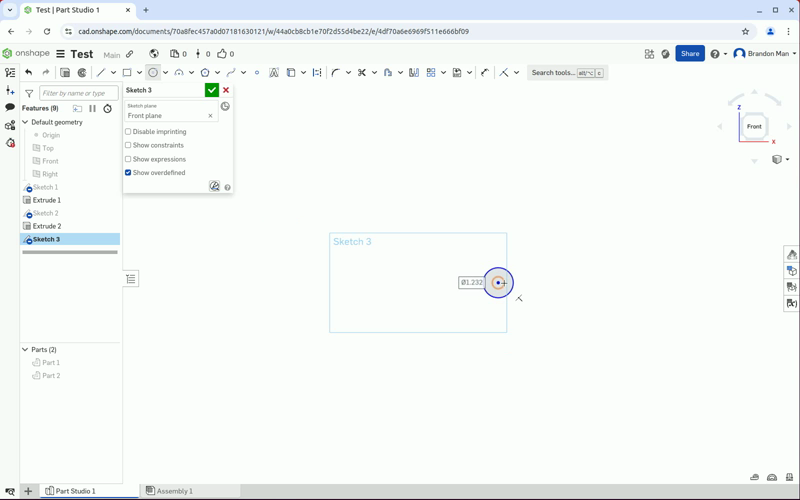
scroll(-6)
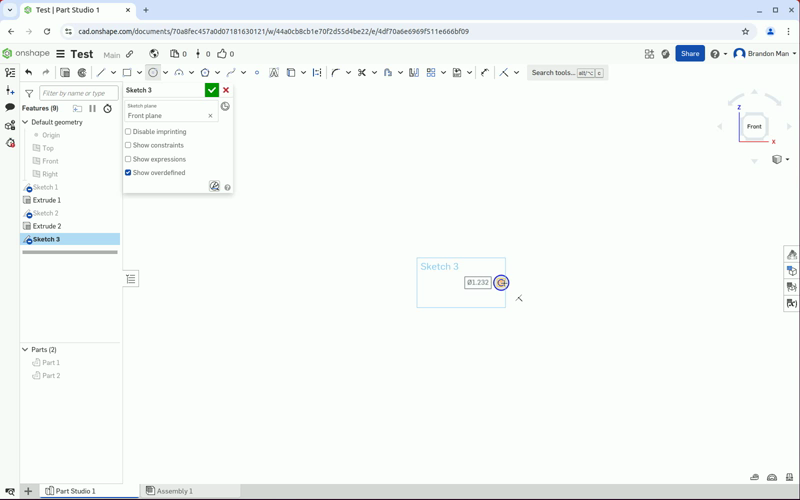
key(esc)
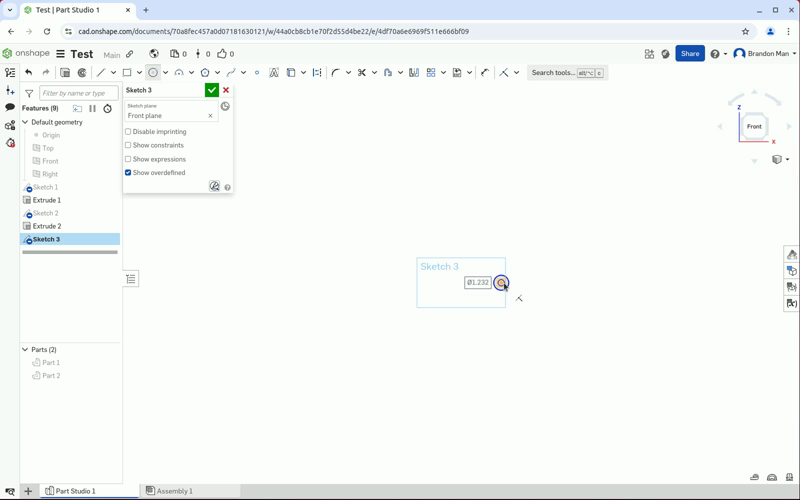
mouse_move(504, 280)
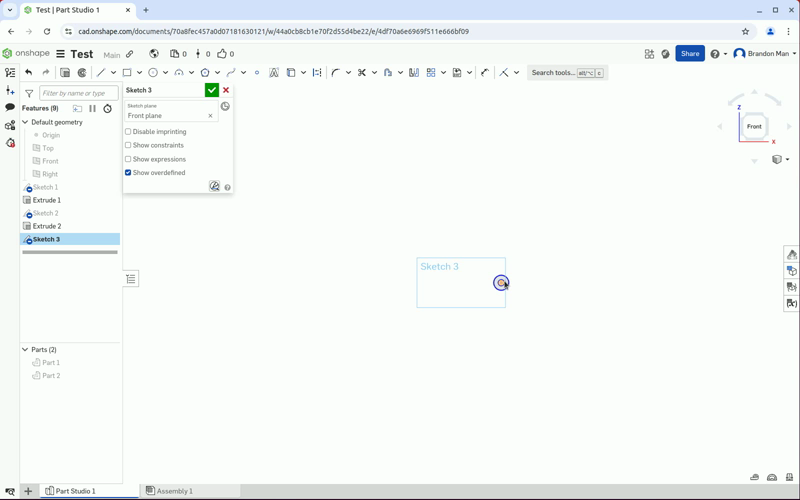
scroll(6)
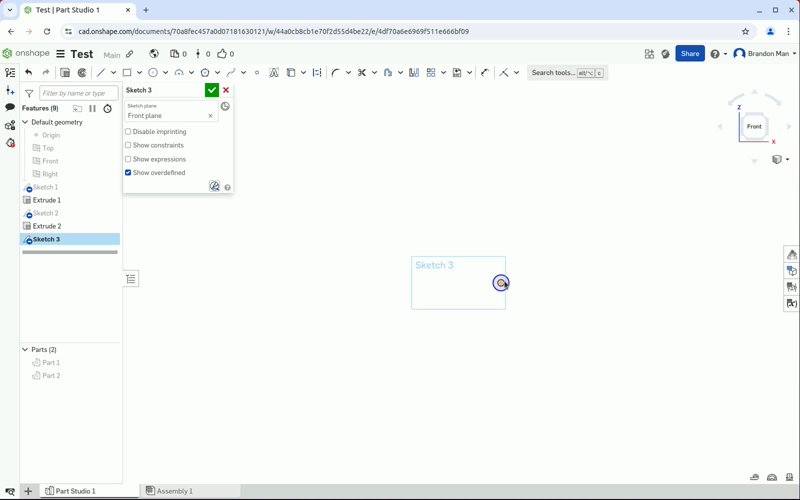
scroll(6)
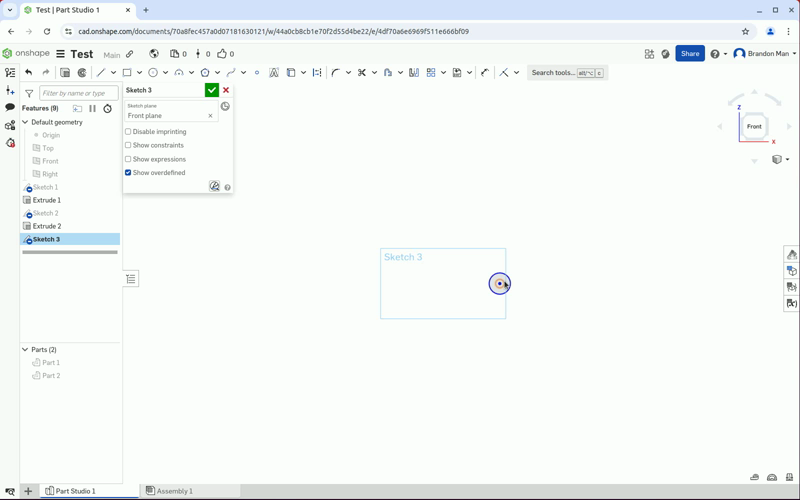
scroll(6)
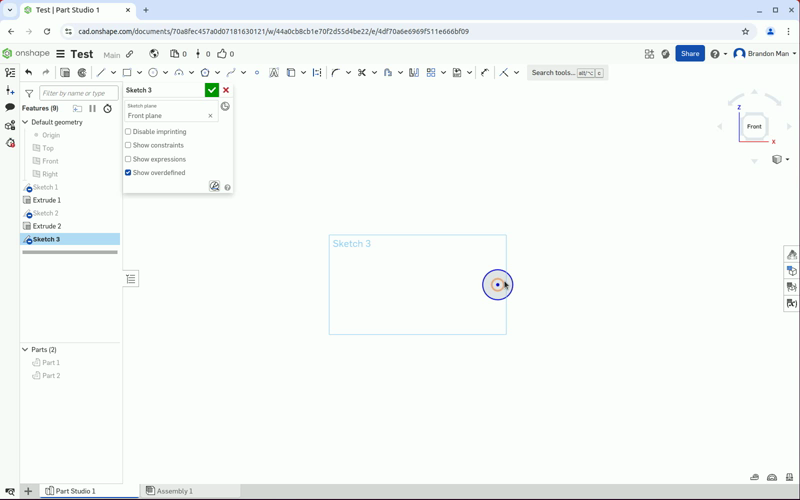
scroll(6)
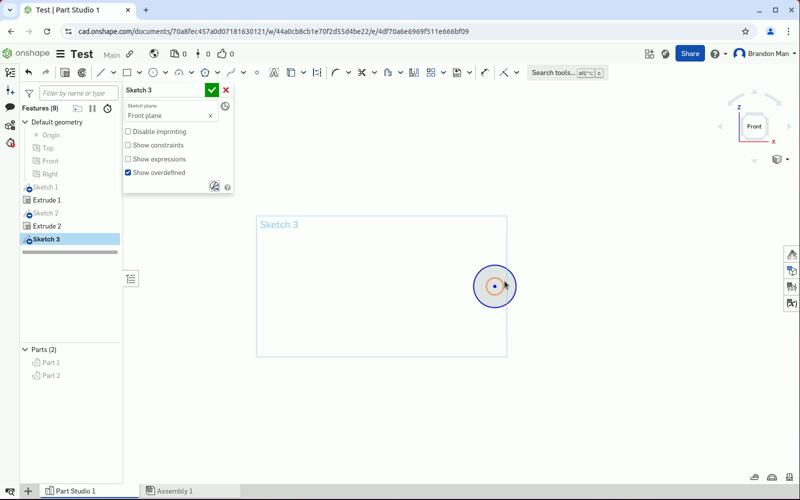
scroll(6)
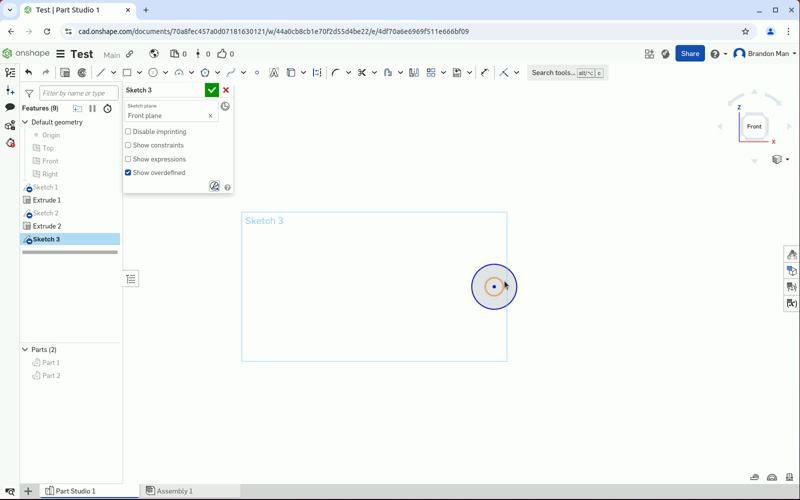
scroll(6)
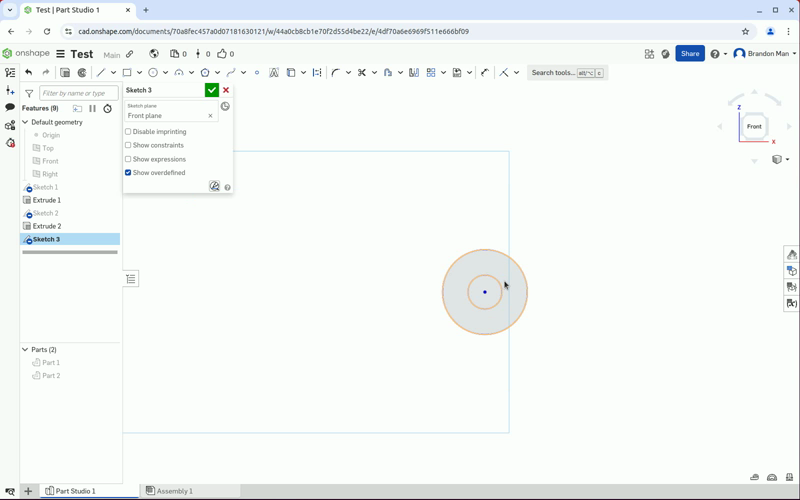
scroll(6)
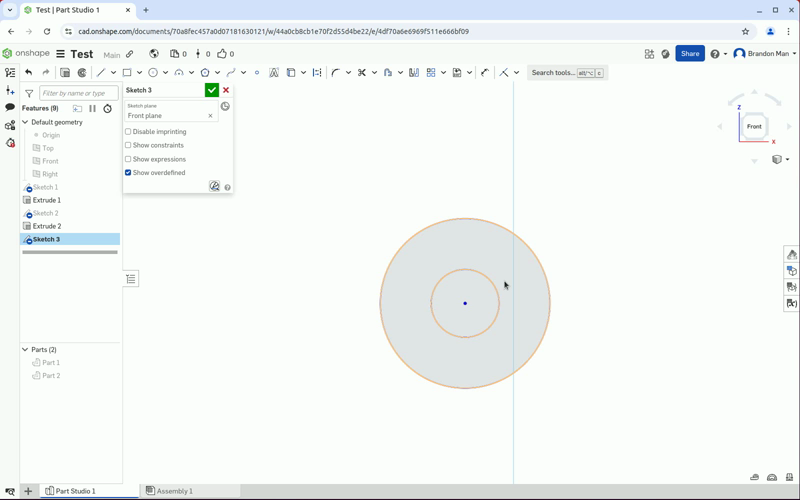
click(504, 280)
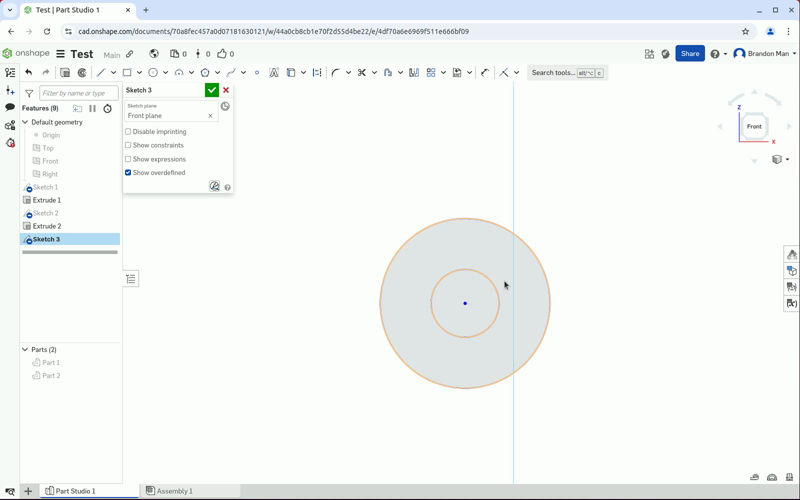
scroll(-6)
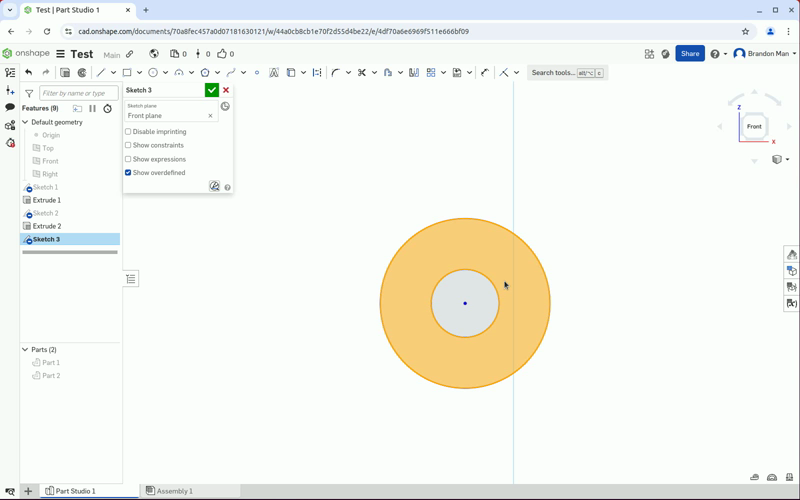
scroll(-6)
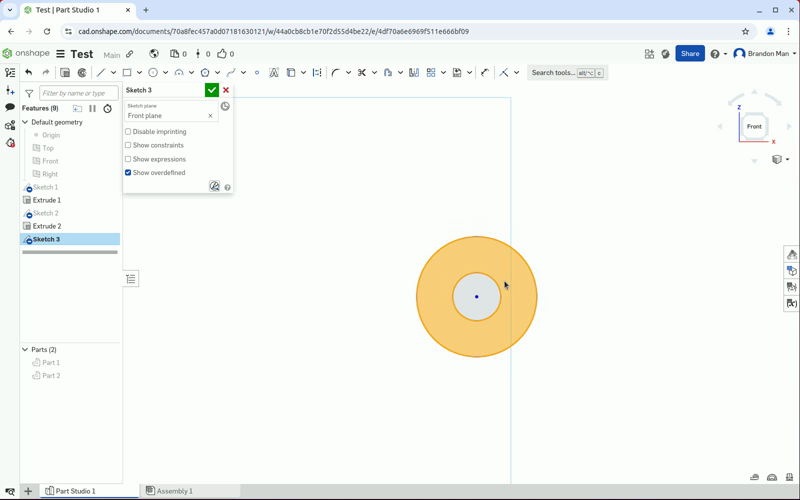
scroll(-6)
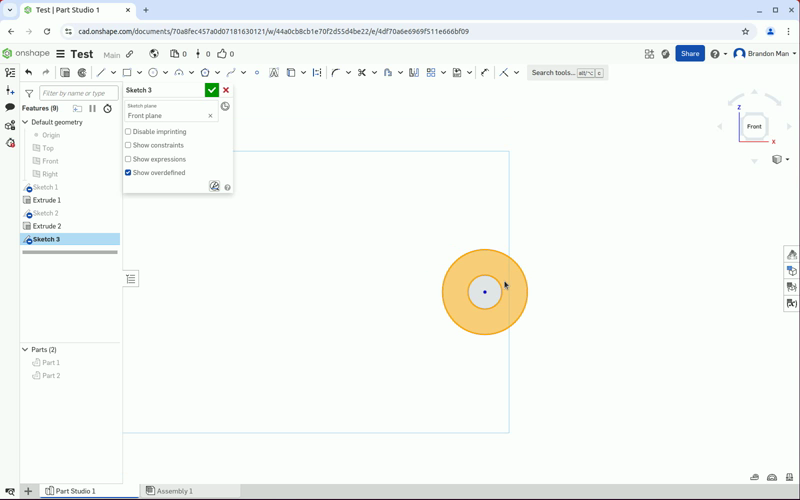
scroll(-6)
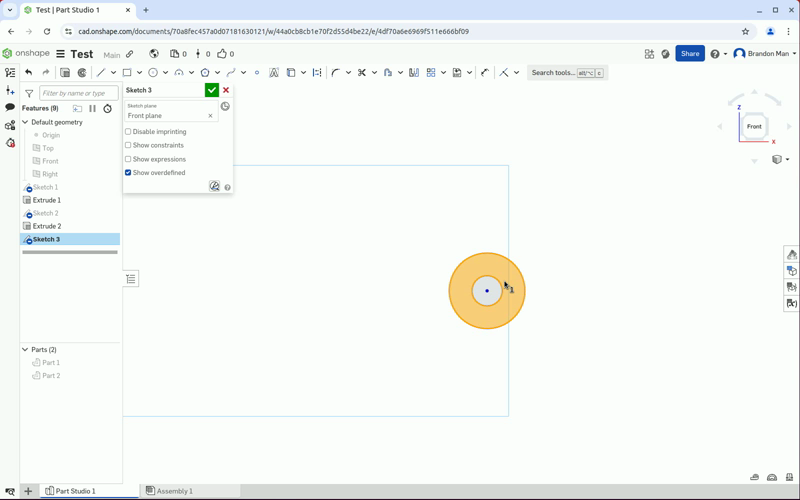
scroll(-6)
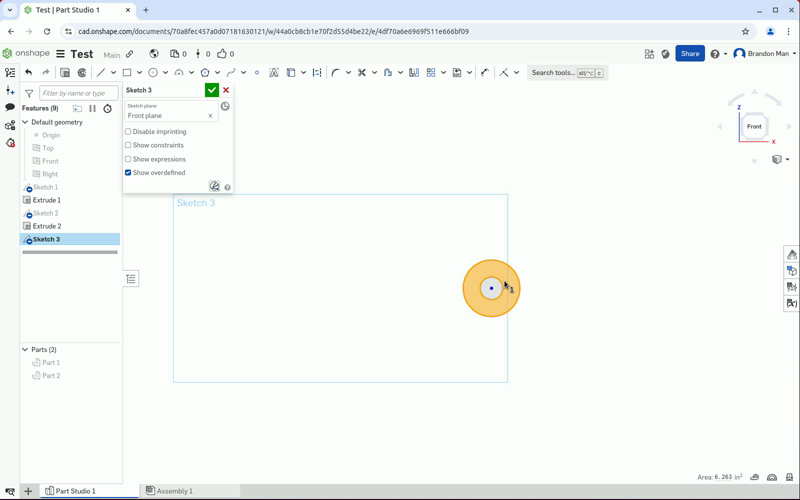
scroll(-6)
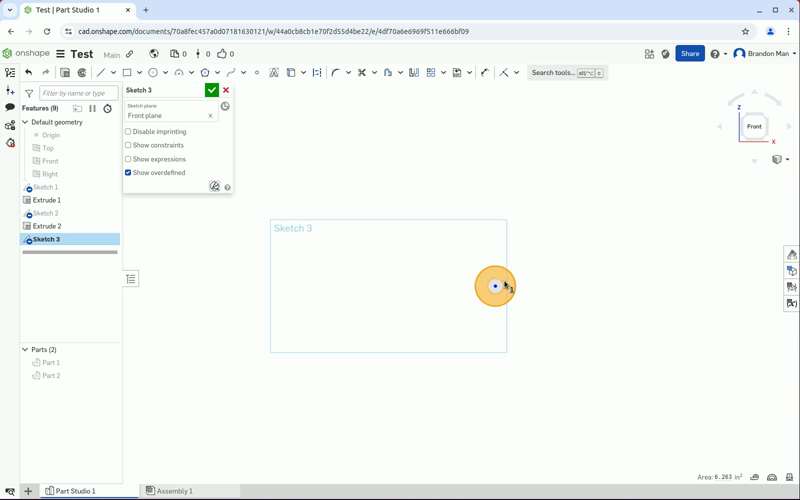
scroll(-6)
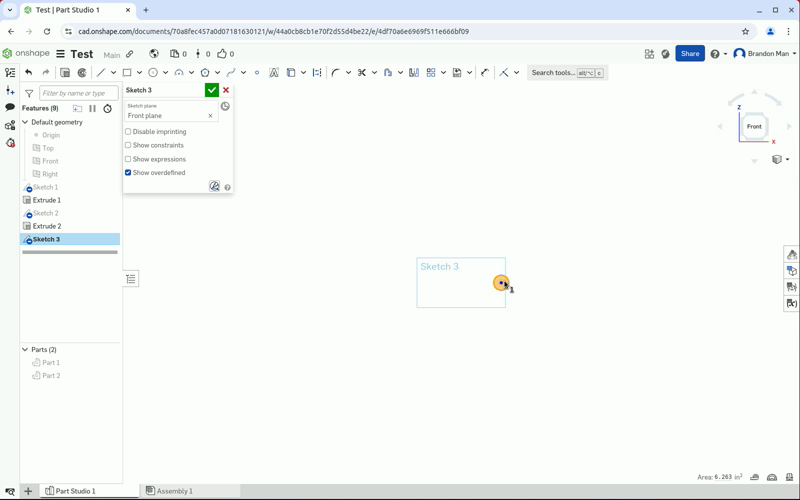
mouse_move(73, 352)
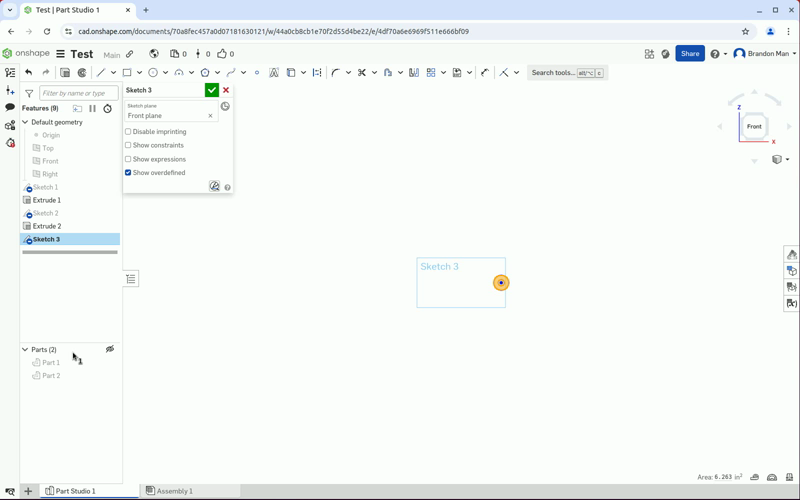
key(shift+y)
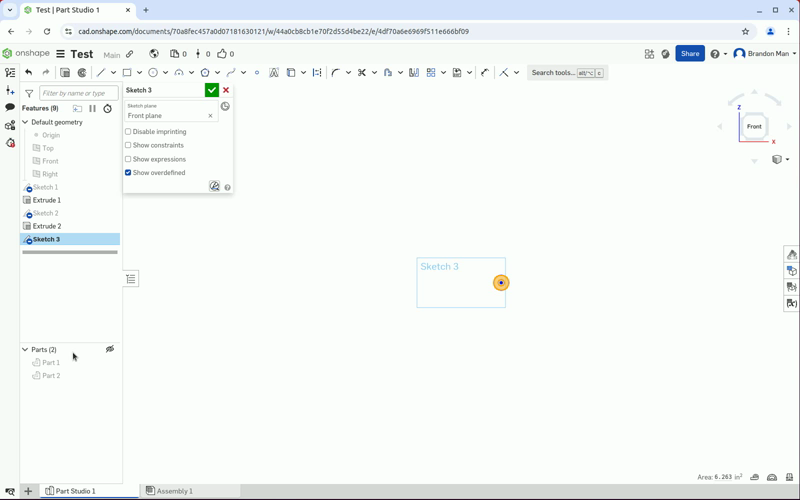
key(shift+e)
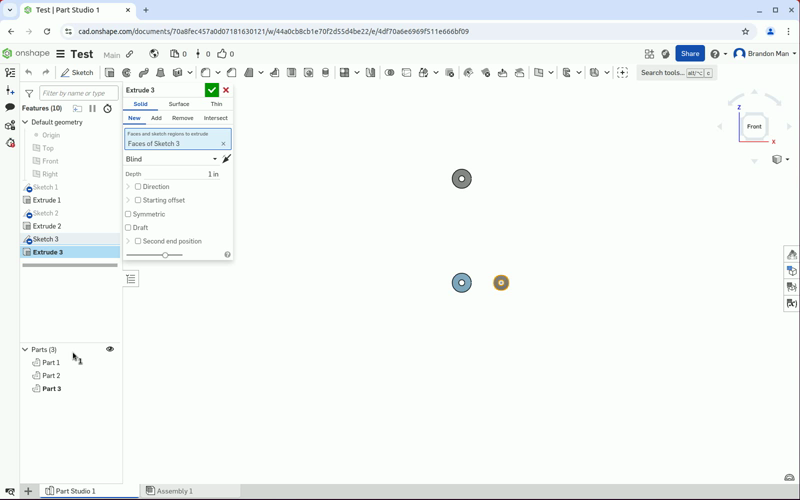
mouse_move(143, 106)
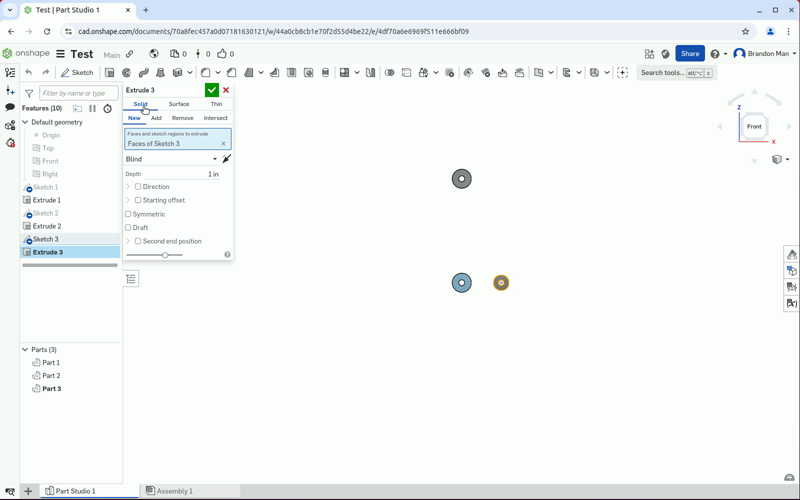
click(143, 106)
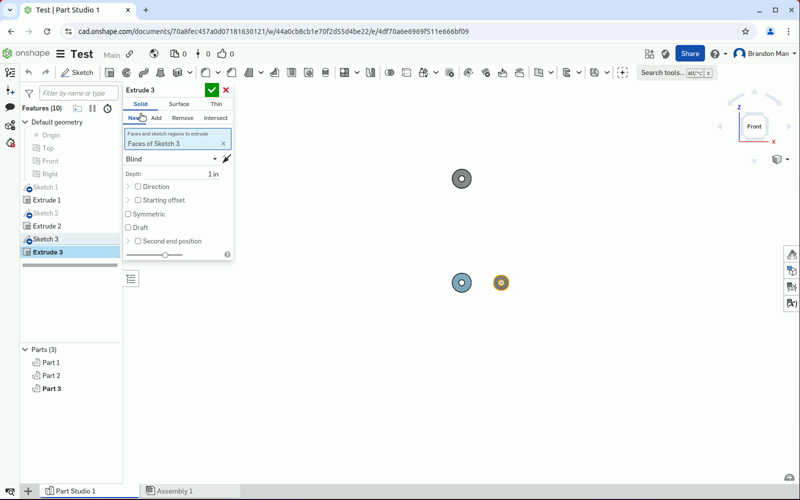
mouse_move(137, 120)
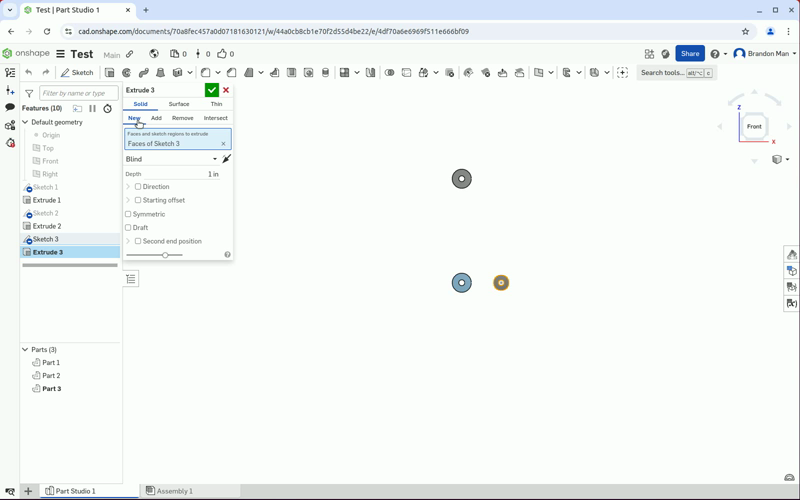
click(137, 120)
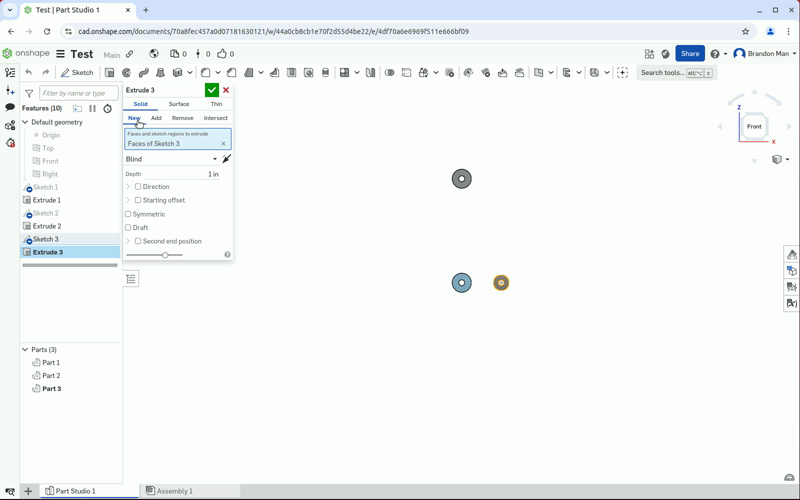
key(tab, 4)
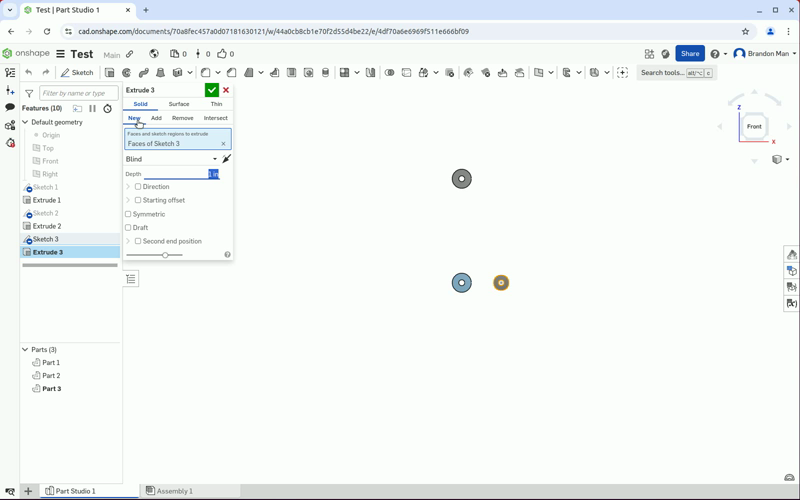
text(0.481)
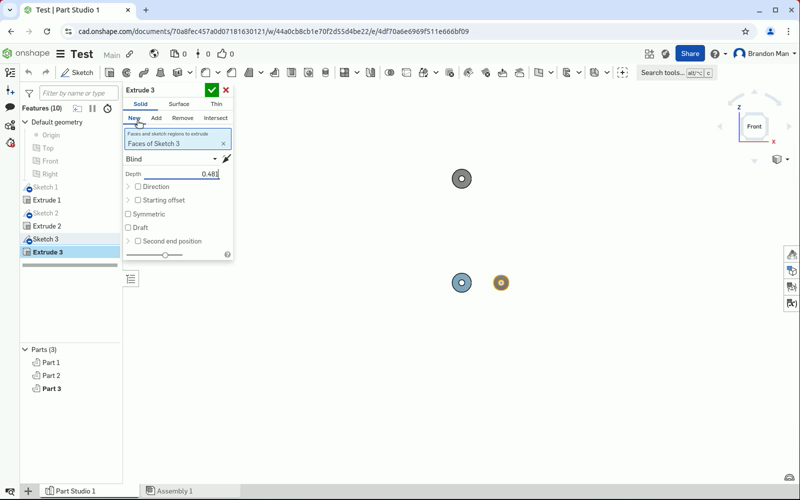
key(enter)
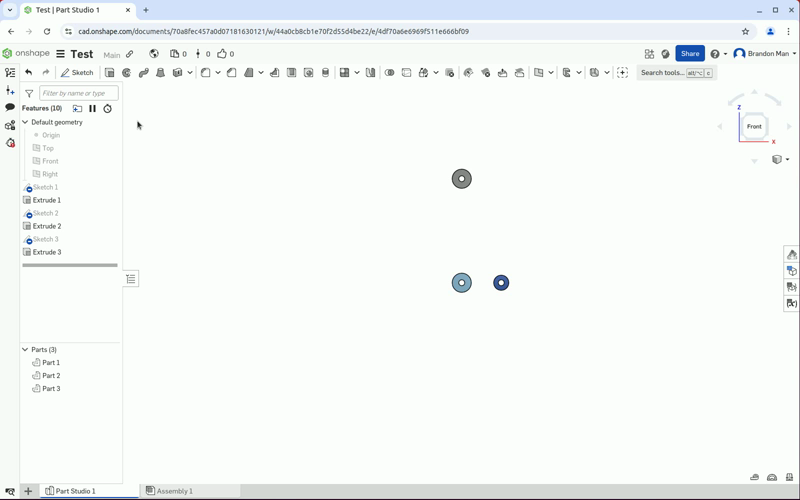
key(shift+h)
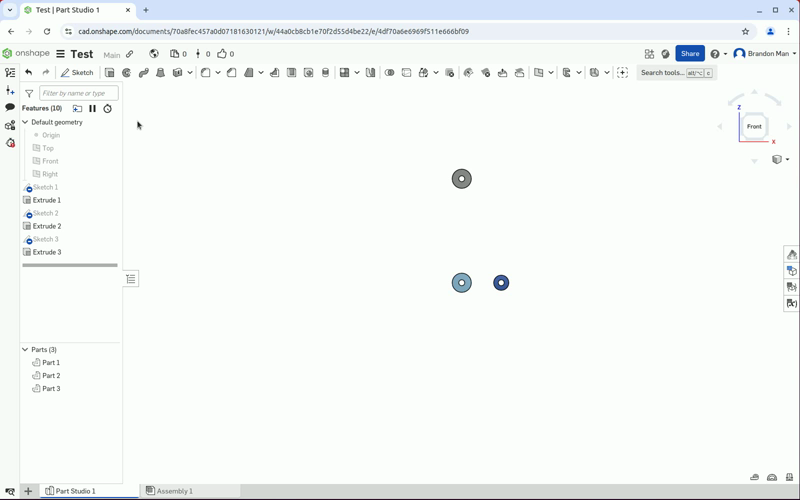
key(shift+h)
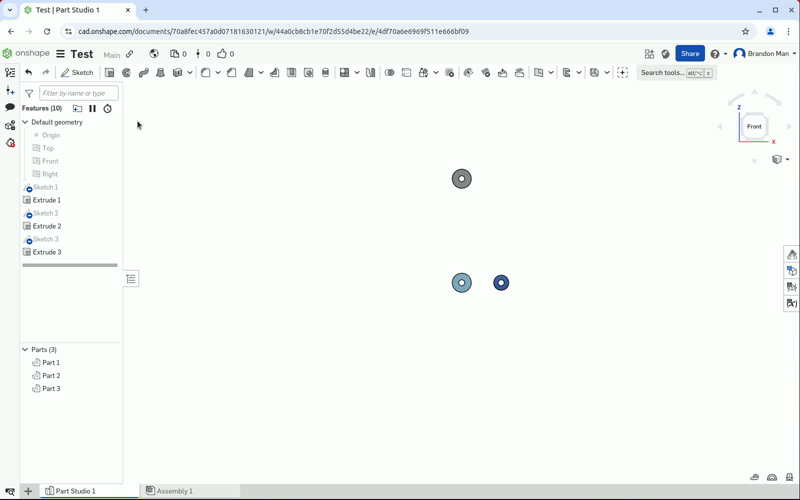
mouse_move(73, 189)
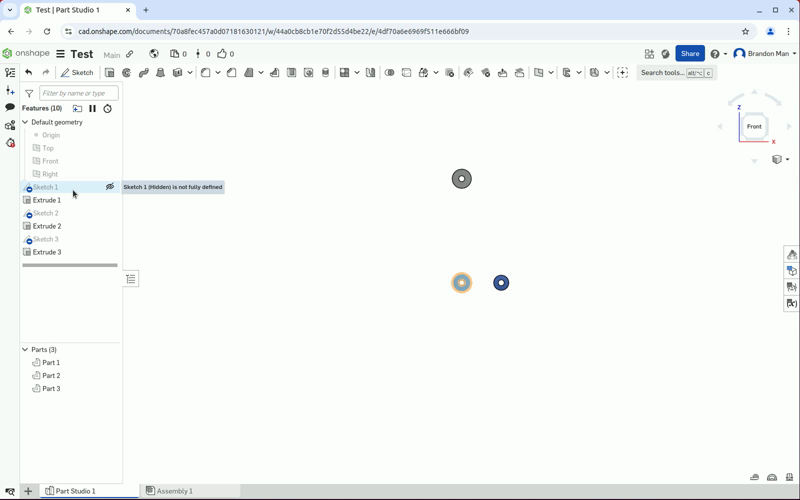
click(73, 189)
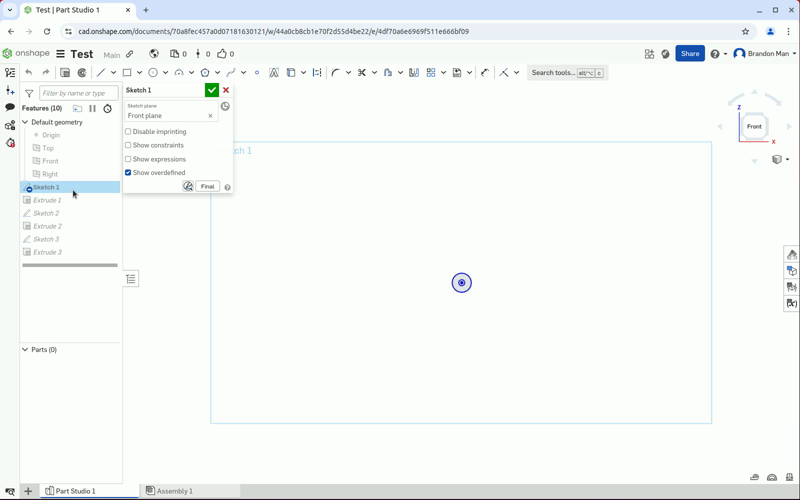
mouse_move(229, 92)
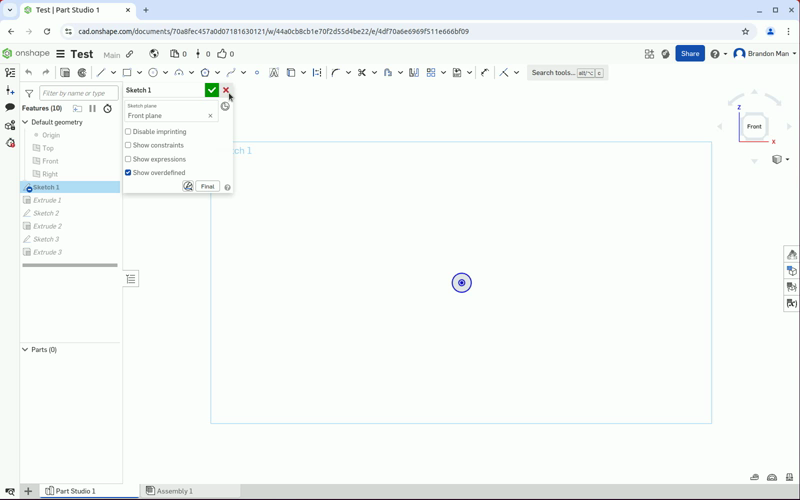
click(229, 92)
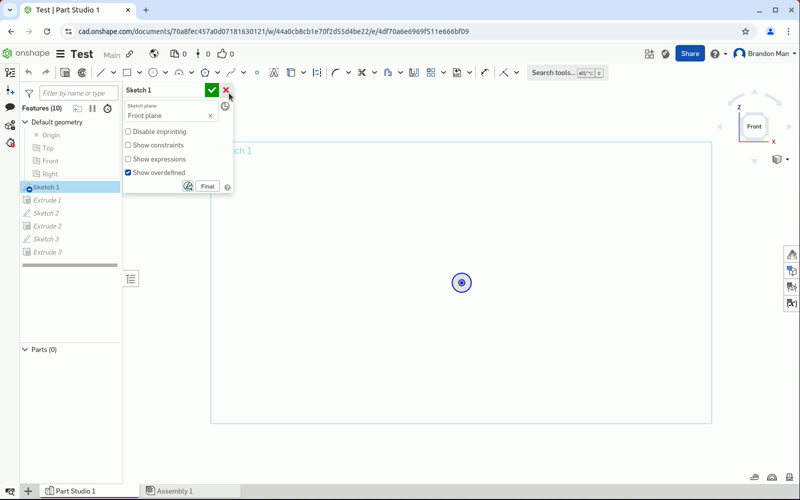
key(shift+s)
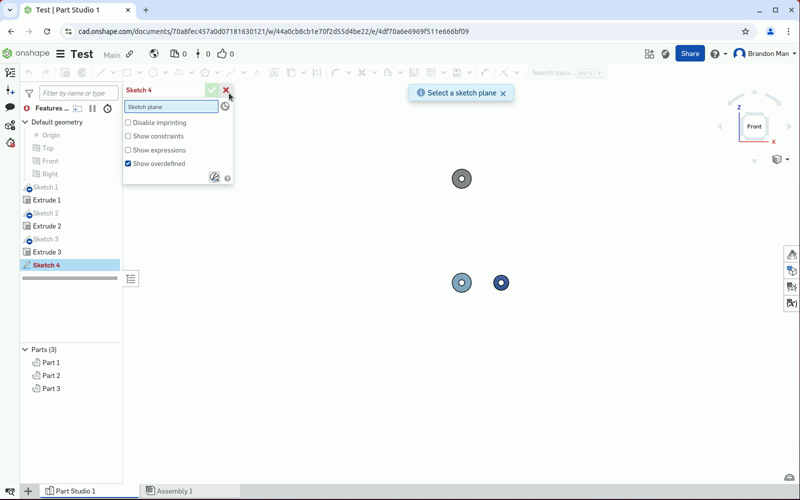
mouse_move(73, 163)
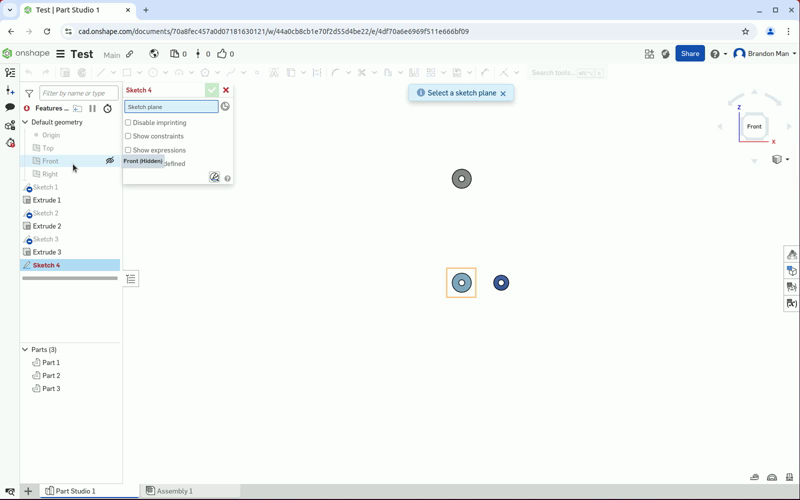
click(73, 163)
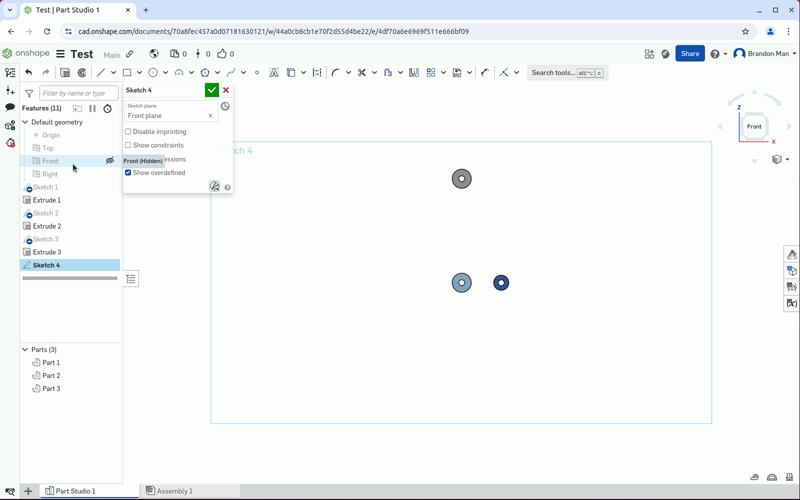
mouse_move(73, 352)
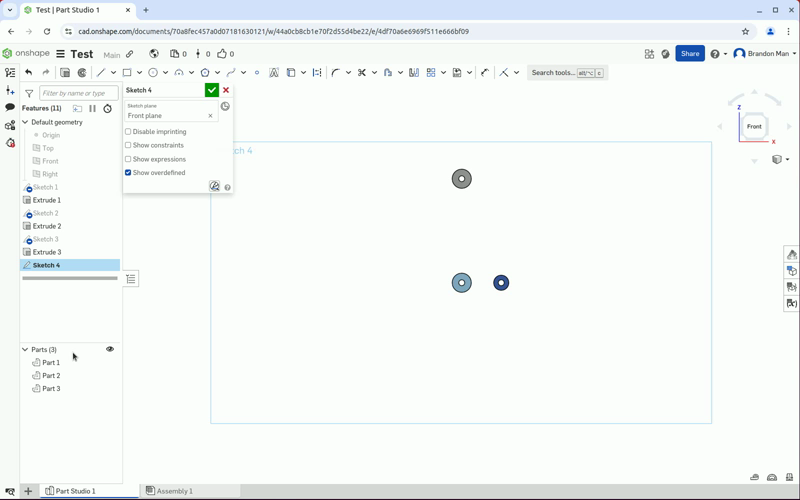
key(y)
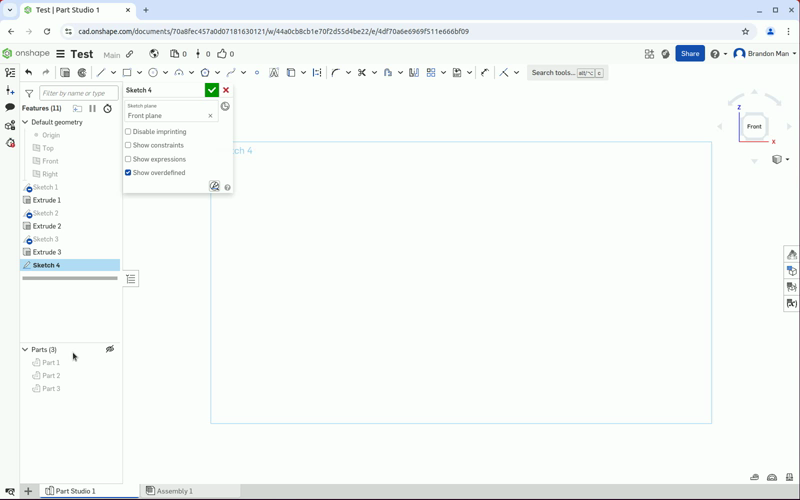
key(l)
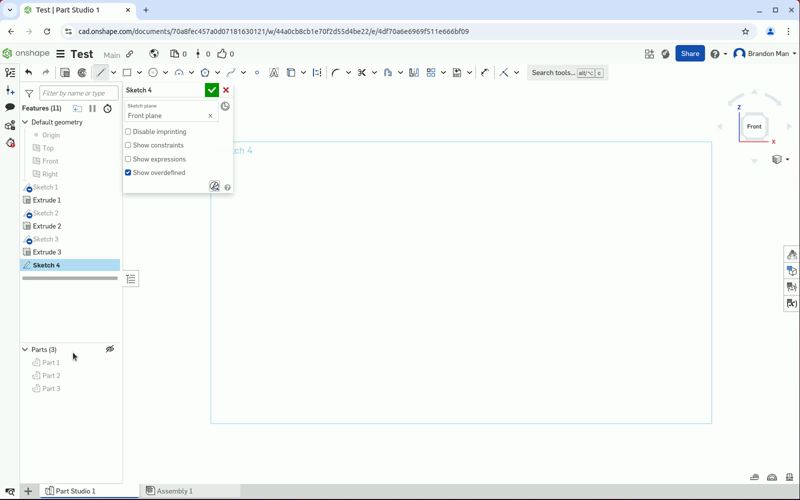
key_down(shift)
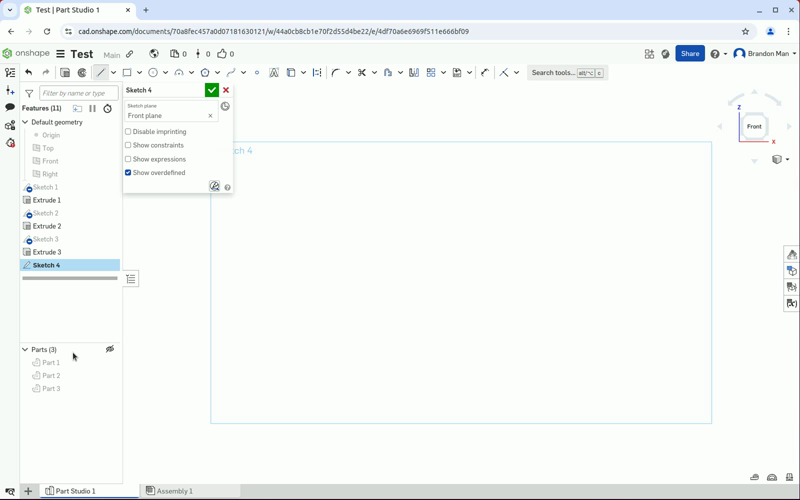
mouse_move(446, 226)
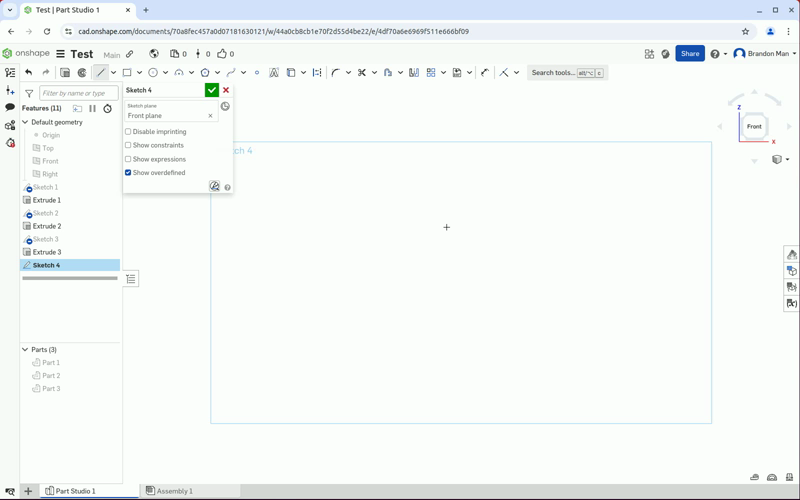
click(446, 226)
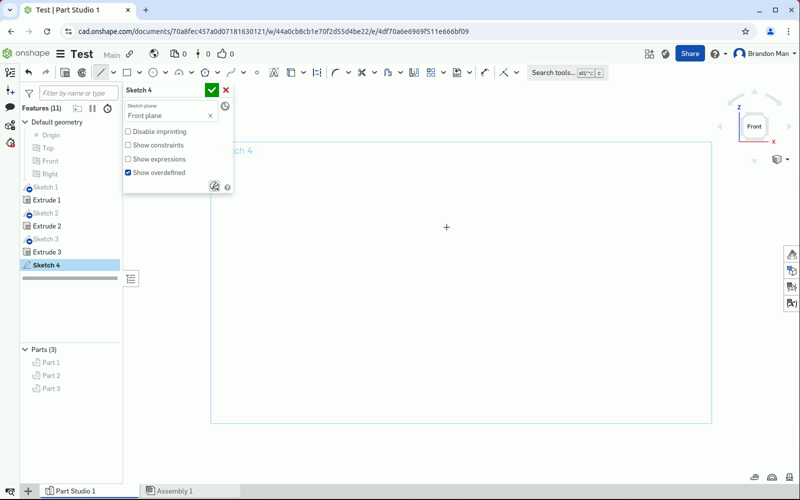
key_up(shift)
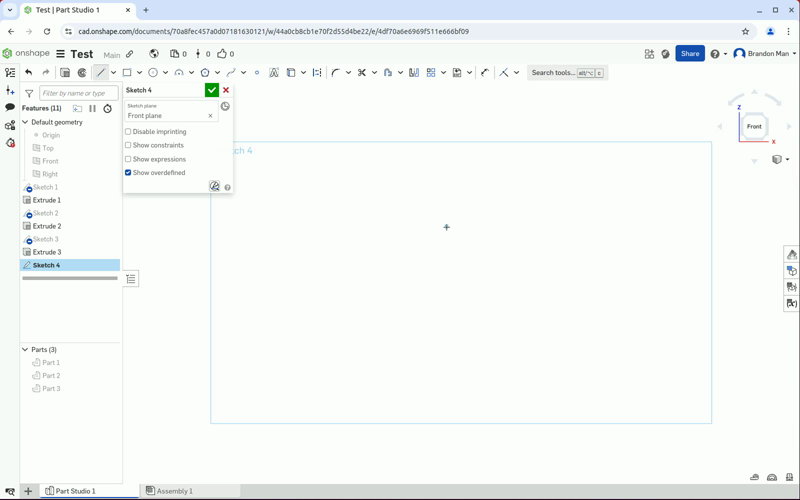
key_down(shift)
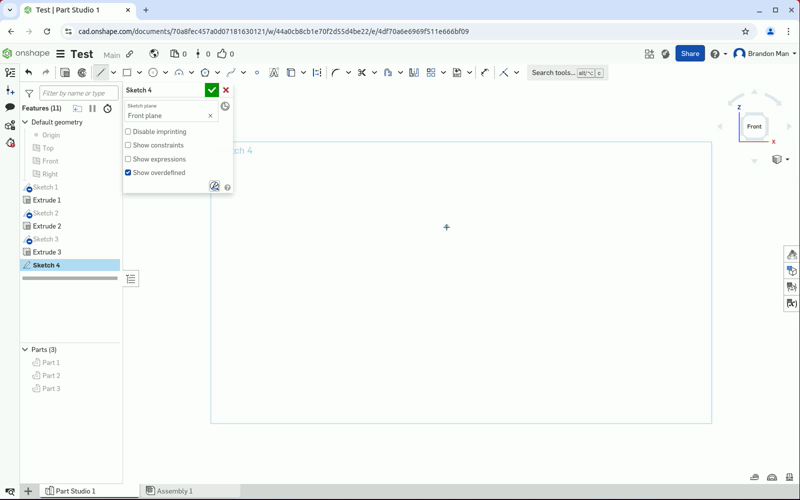
mouse_move(476, 226)
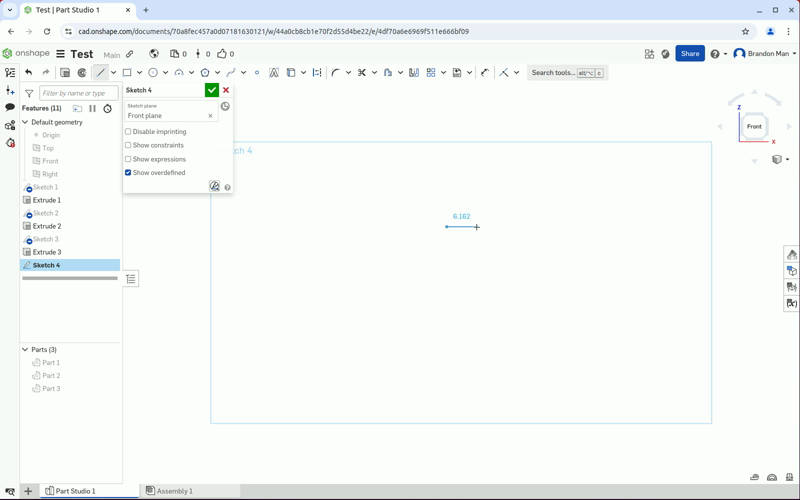
mouse_move(452, 284)
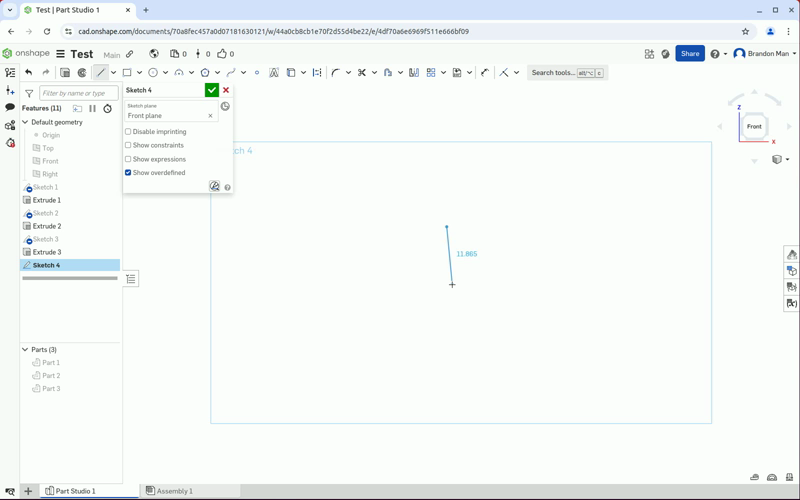
click(452, 284)
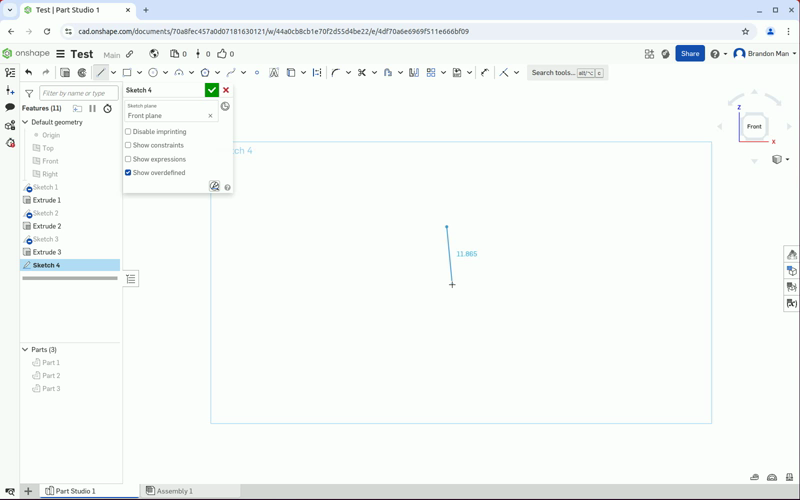
key_up(shift)
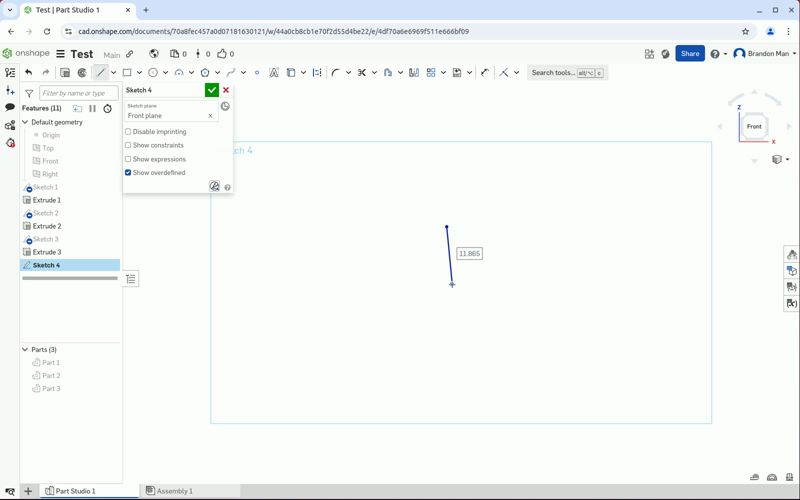
key(esc)
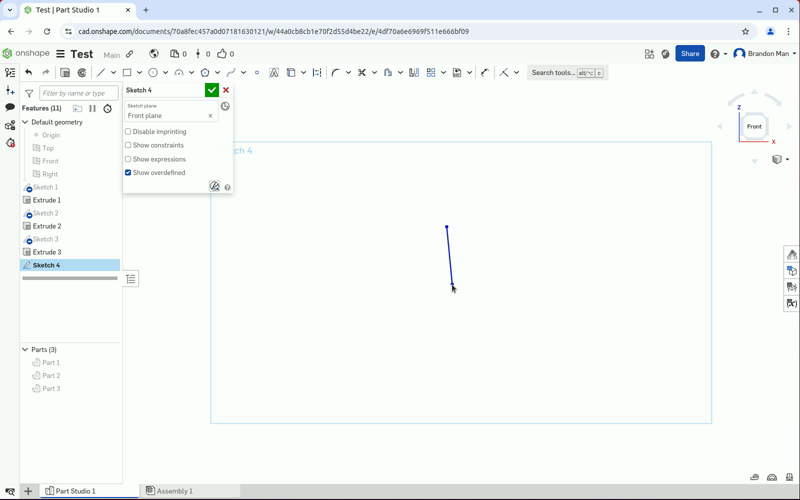
key(a)
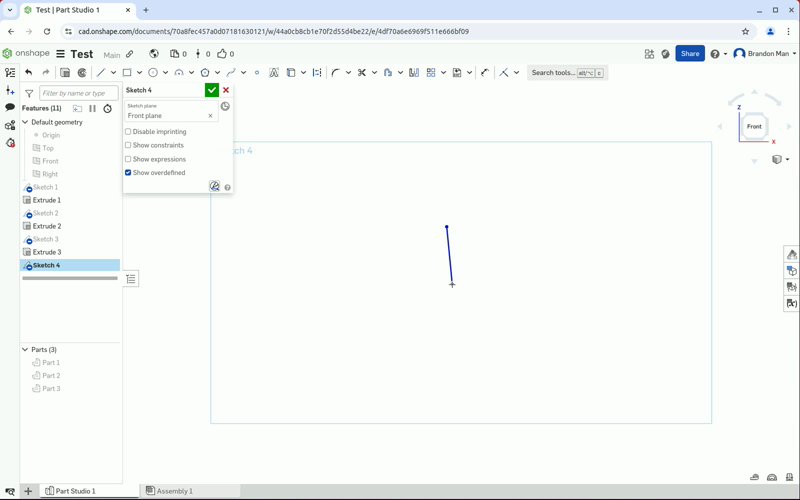
mouse_move(452, 284)
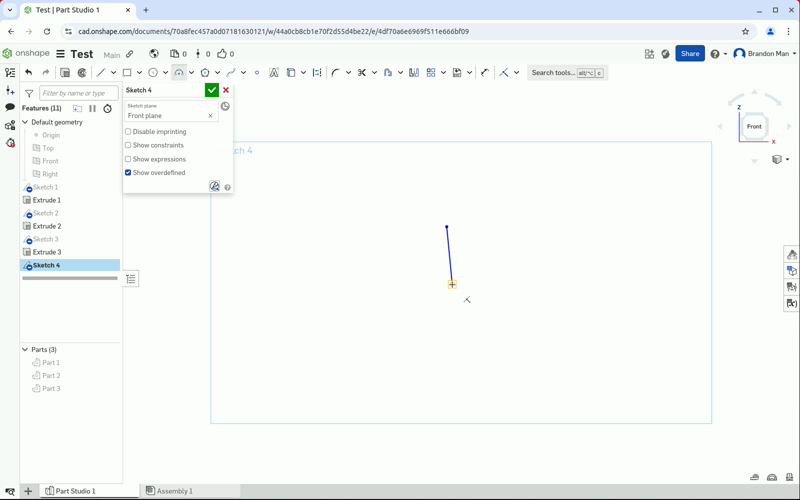
click(452, 284)
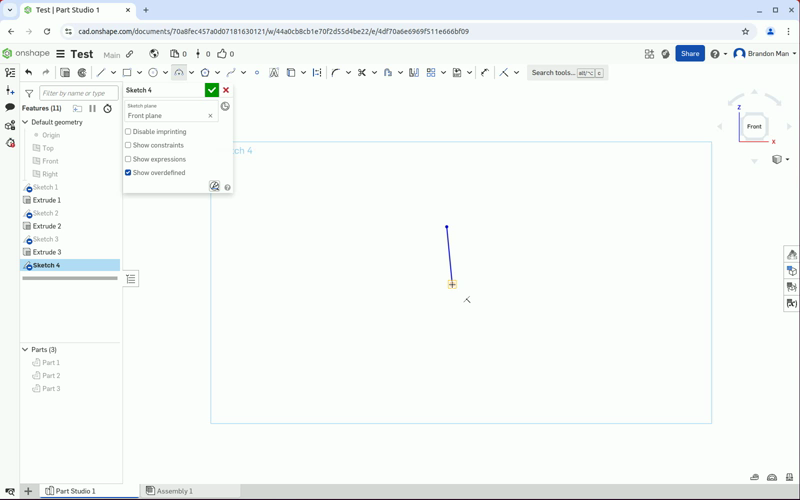
key_down(shift)
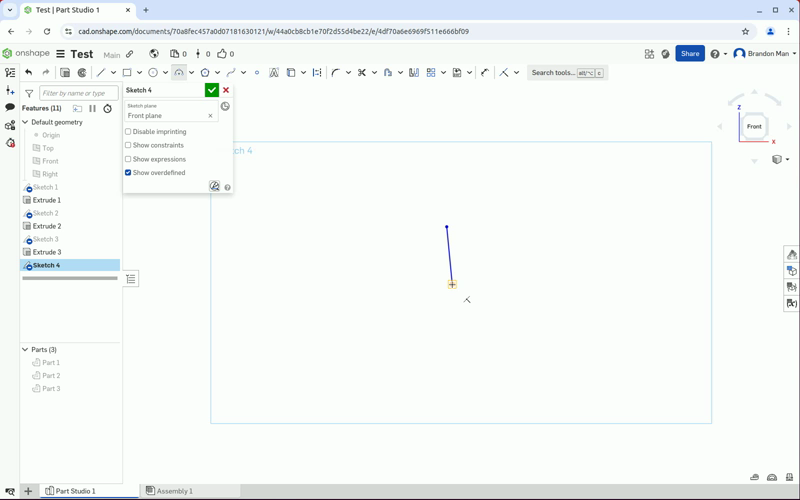
mouse_move(461, 291)
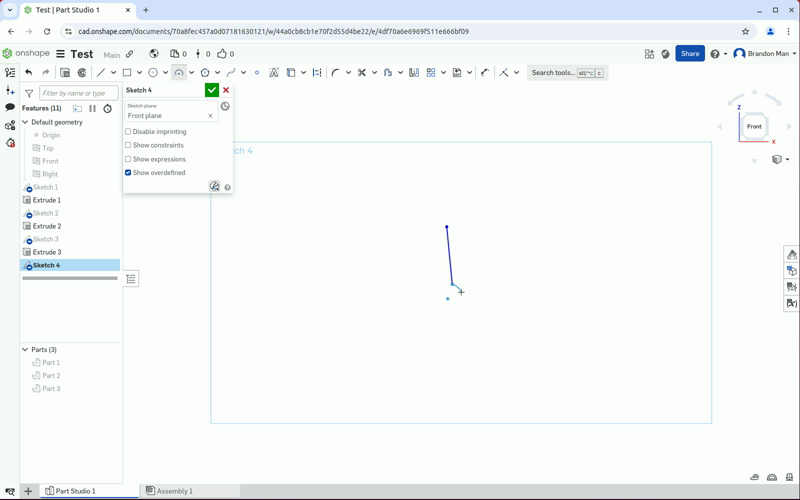
click(461, 291)
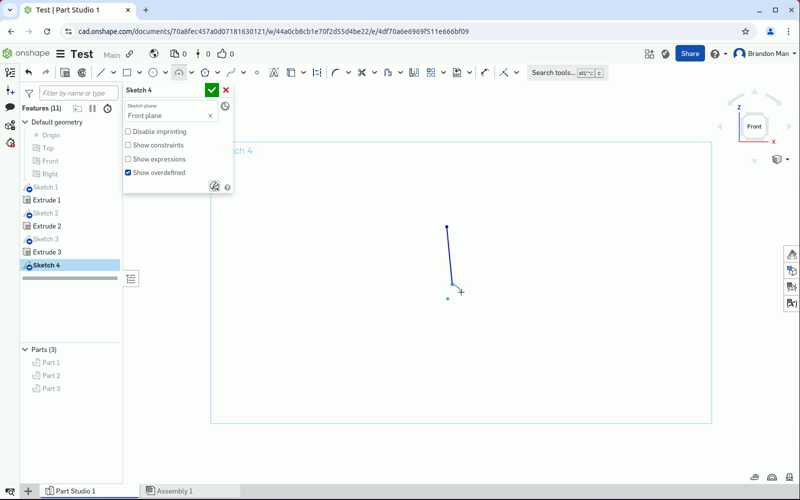
mouse_move(466, 276)
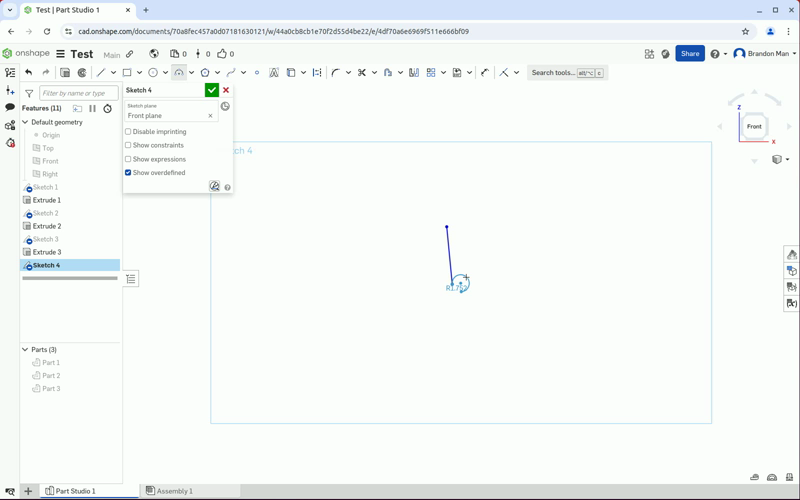
click(466, 276)
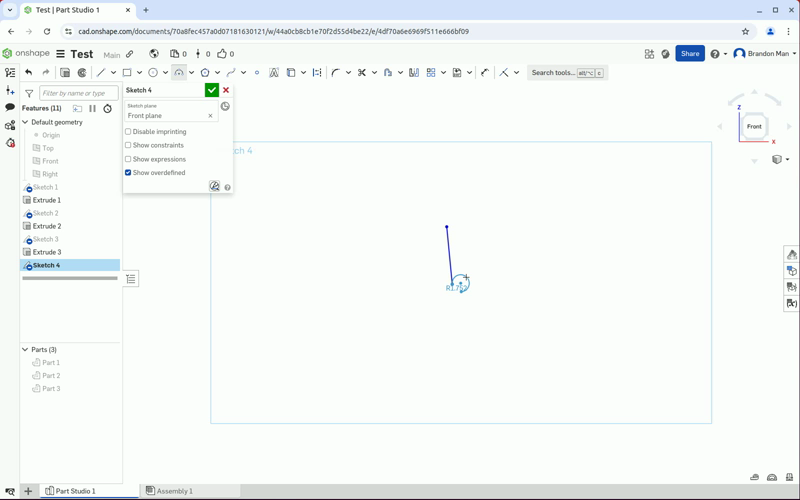
key_up(shift)
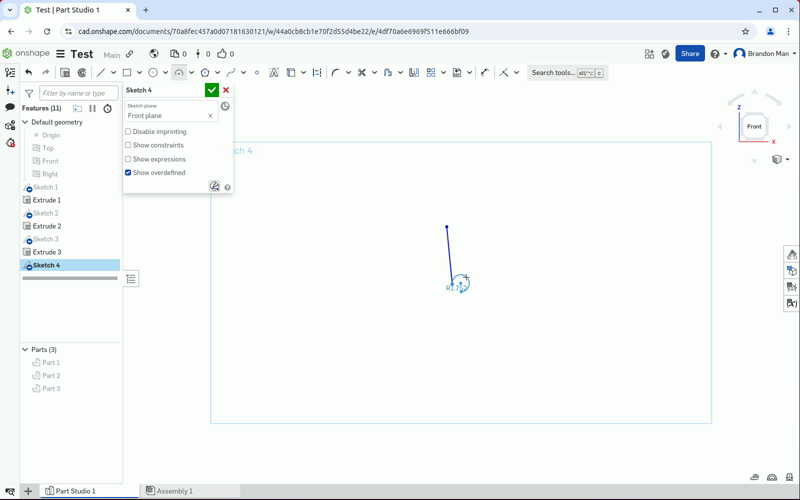
key(esc)
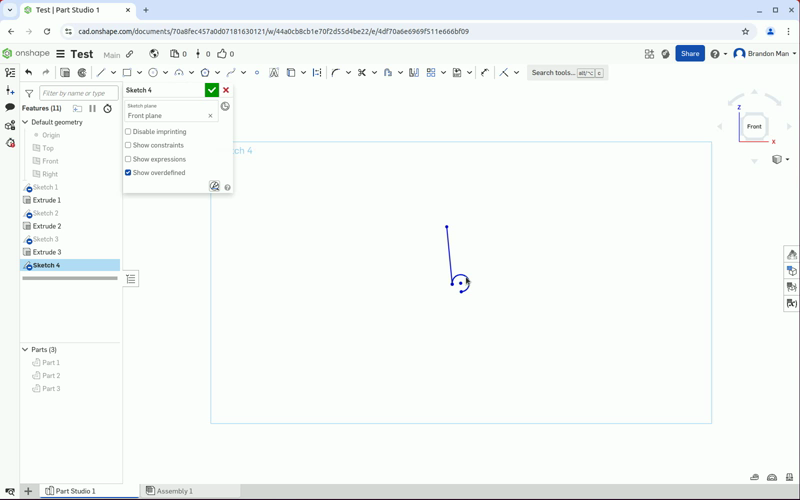
key(l)
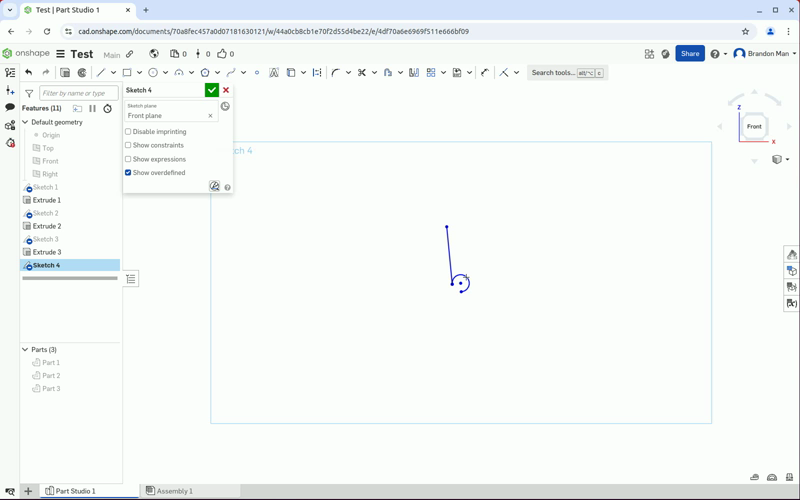
mouse_move(461, 291)
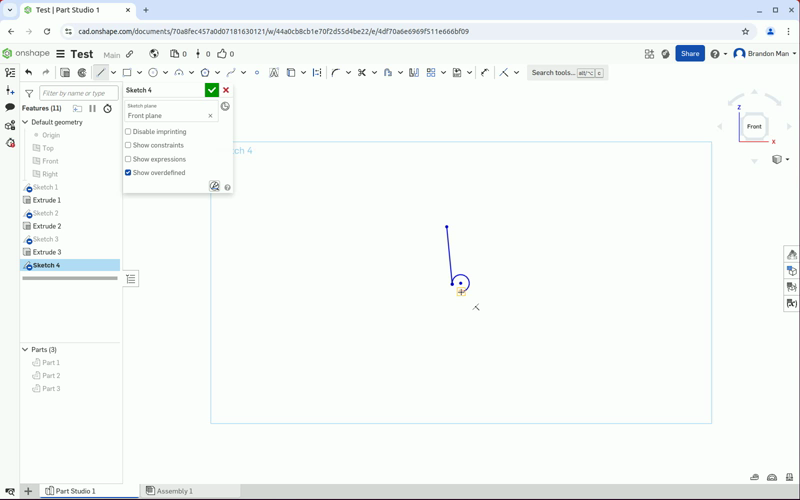
click(461, 291)
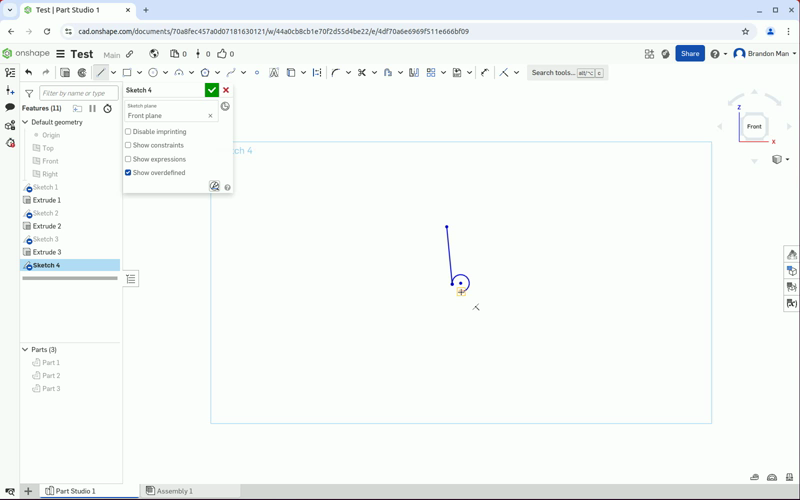
key_down(shift)
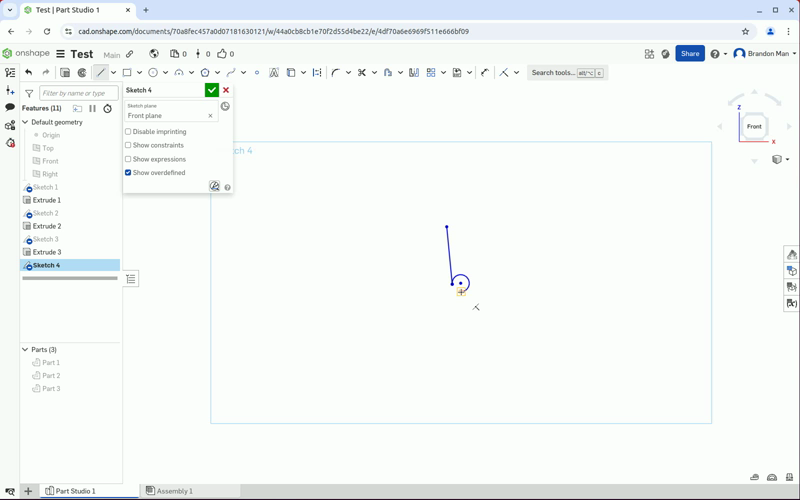
mouse_move(491, 291)
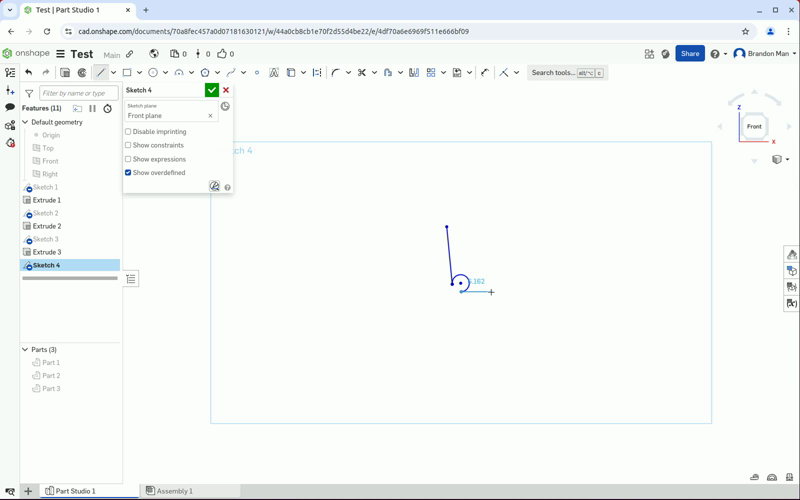
mouse_move(502, 290)
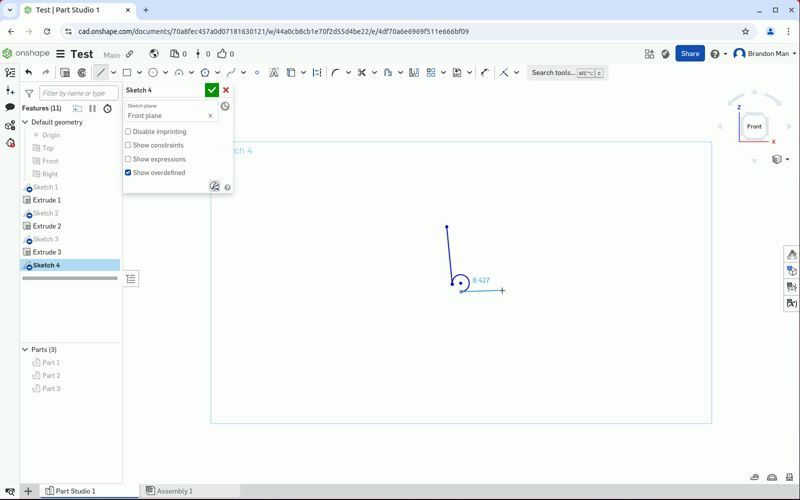
click(502, 290)
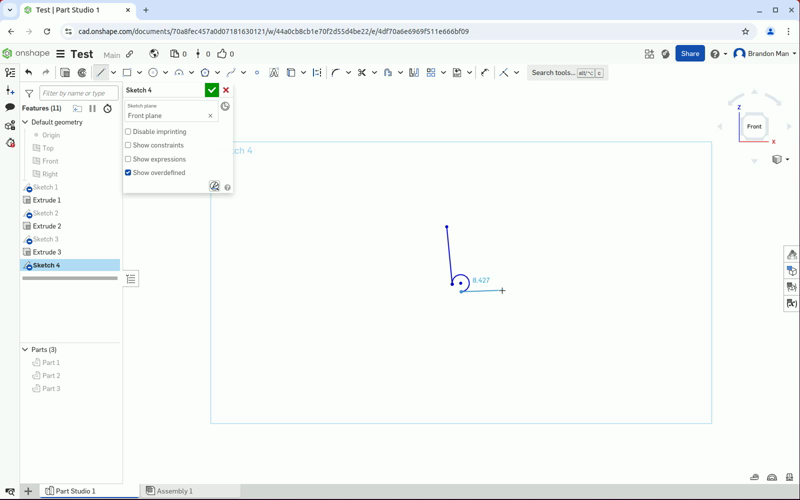
key_up(shift)
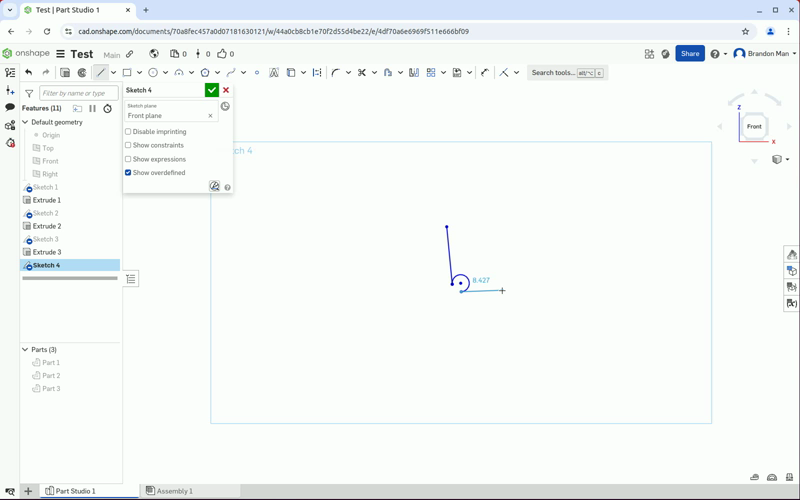
key(esc)
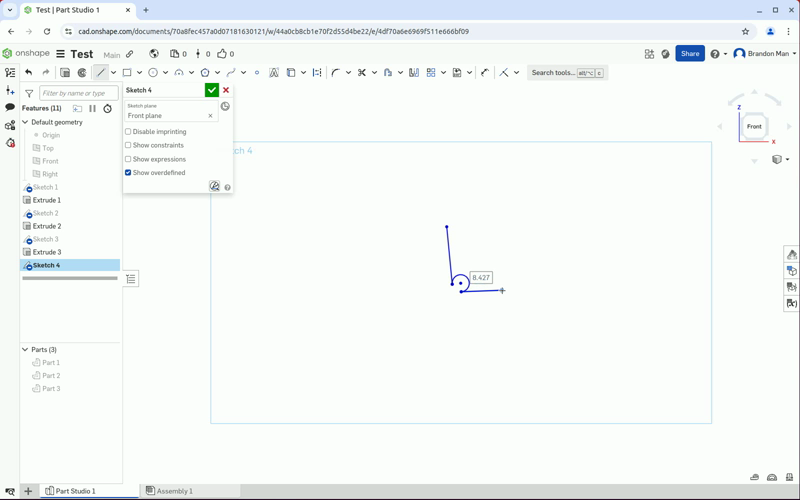
key(a)
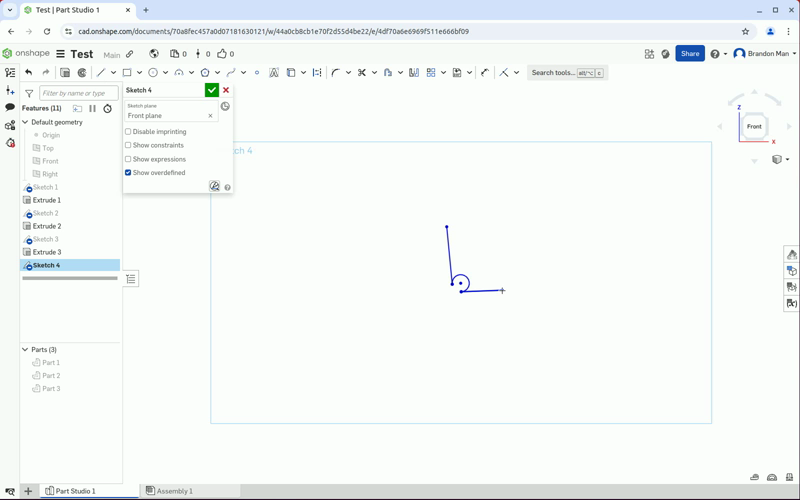
mouse_move(502, 290)
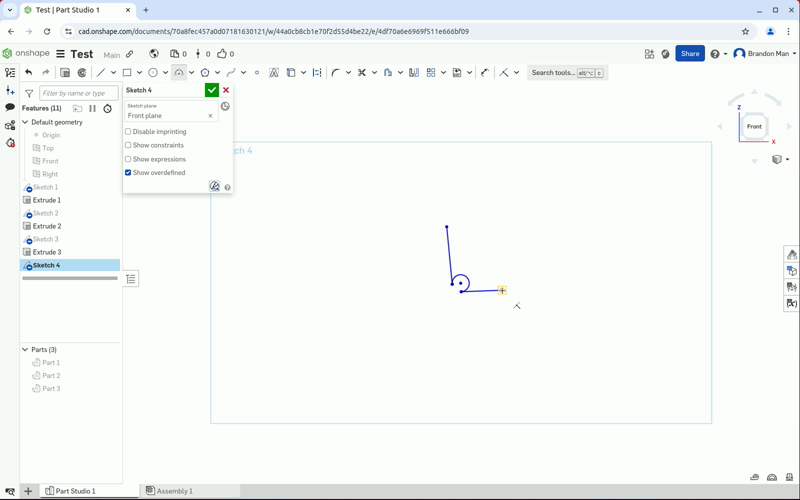
click(502, 290)
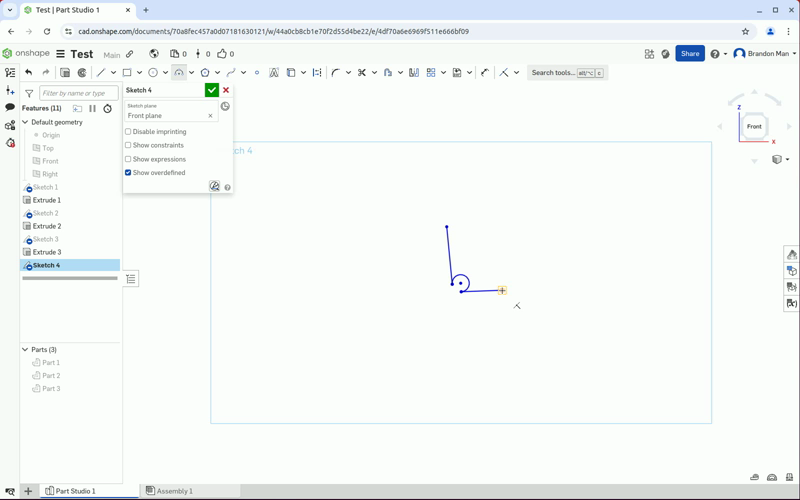
key_down(shift)
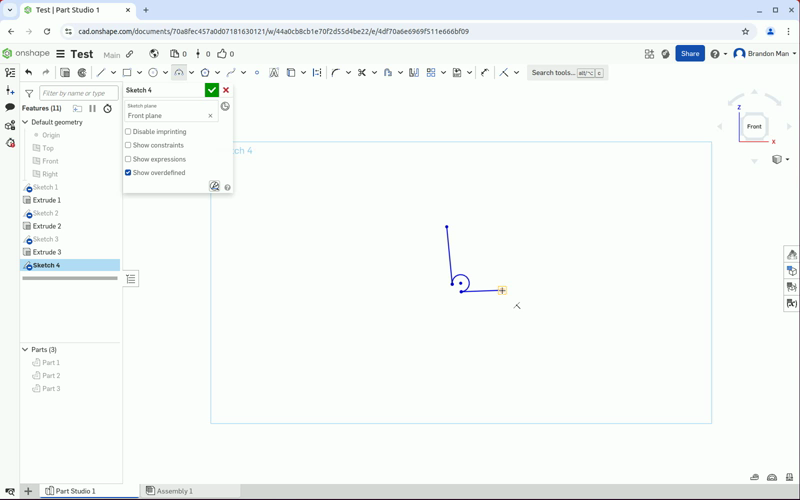
mouse_move(501, 276)
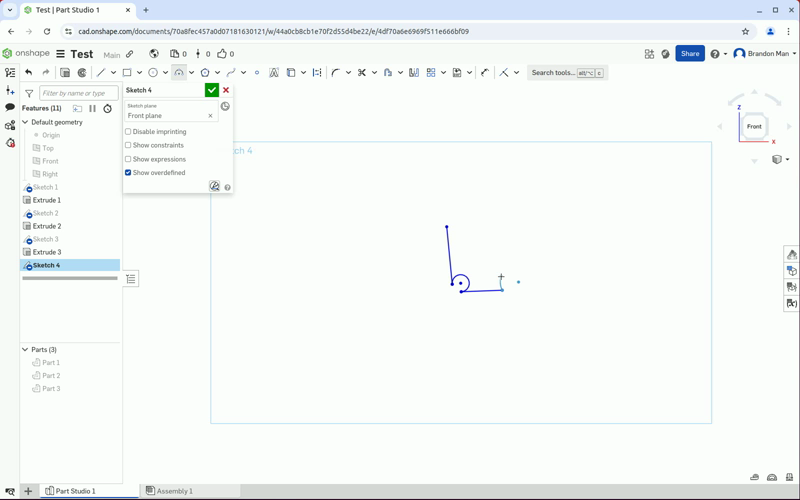
click(501, 276)
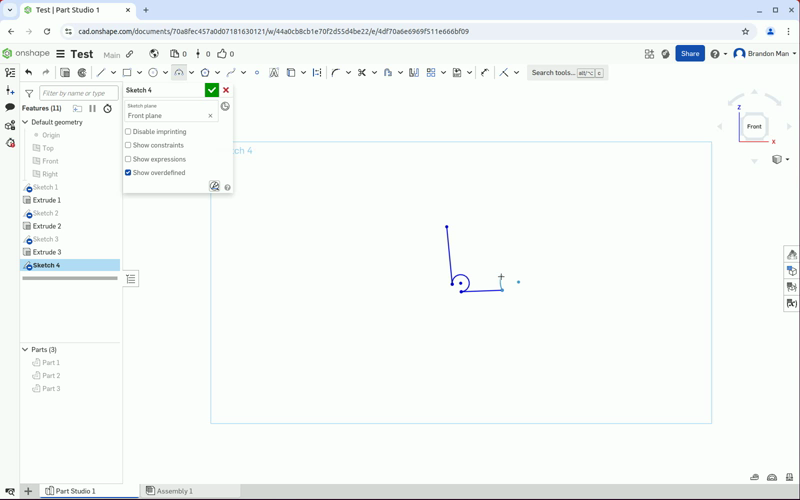
mouse_move(494, 283)
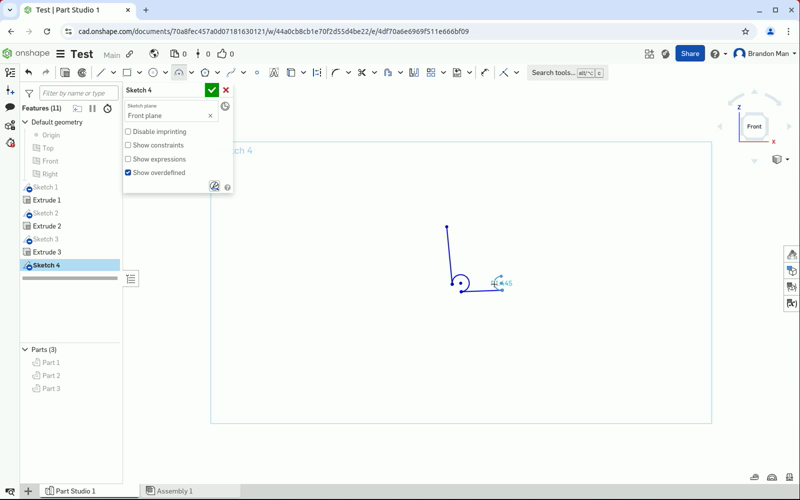
click(494, 283)
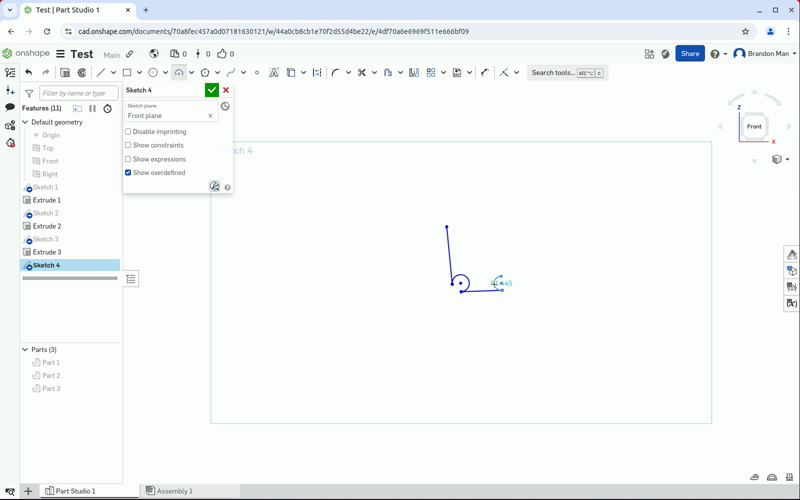
key_up(shift)
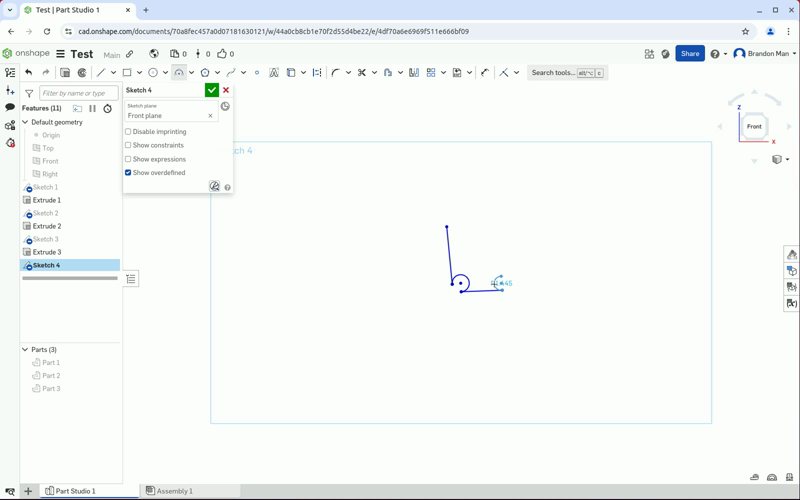
key(esc)
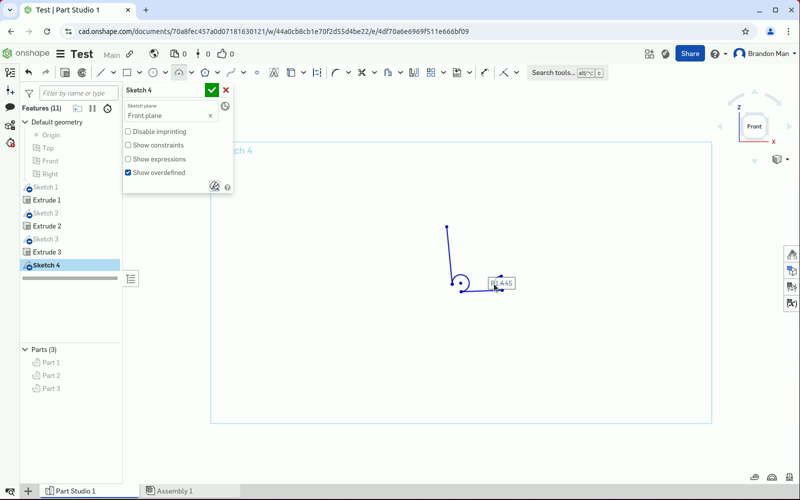
key(l)
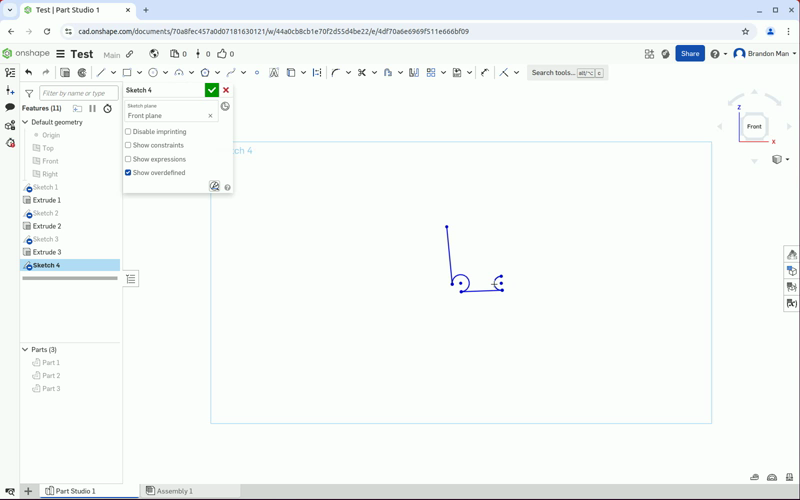
mouse_move(501, 276)
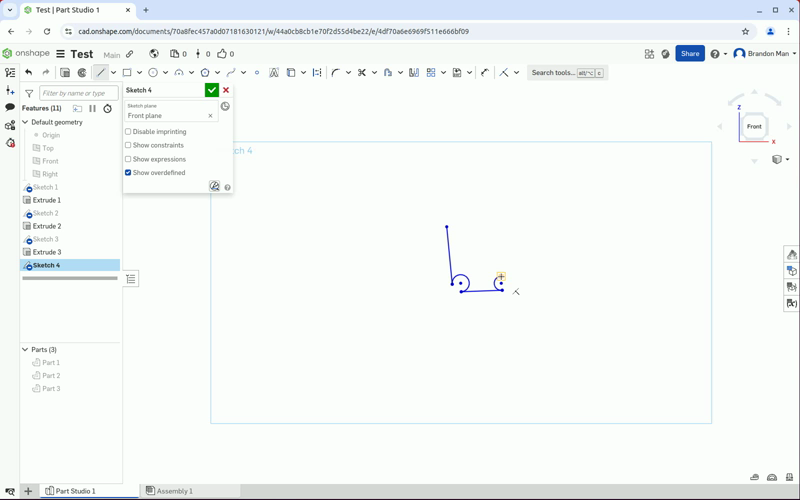
click(501, 276)
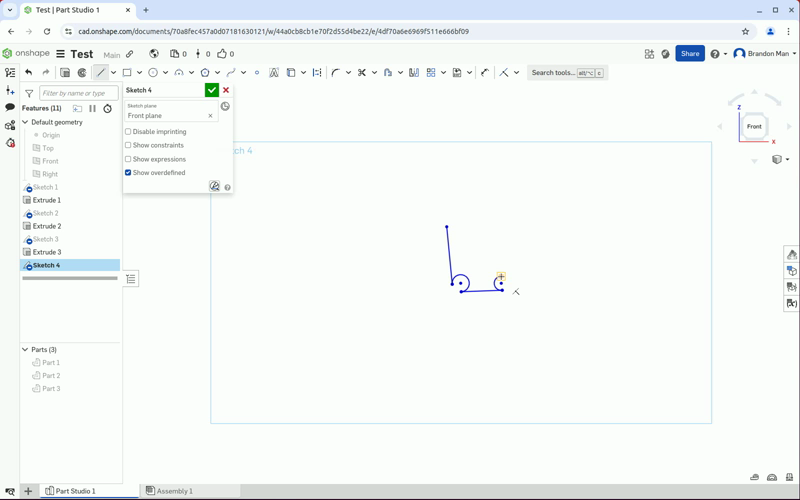
key_down(shift)
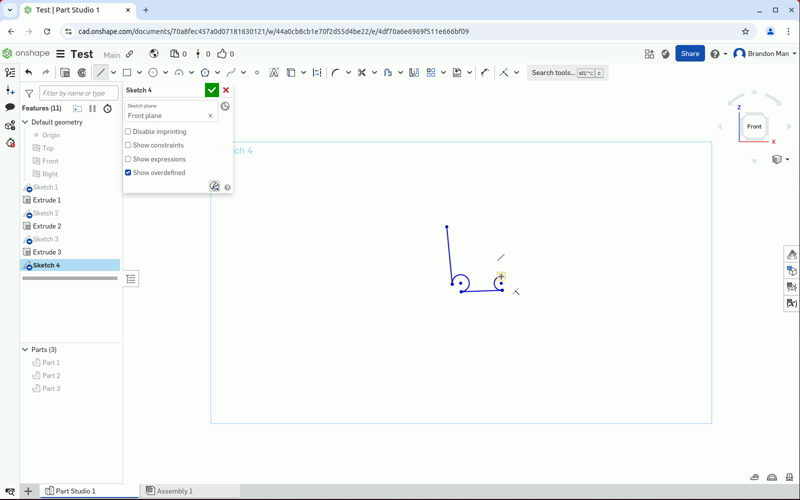
mouse_move(531, 276)
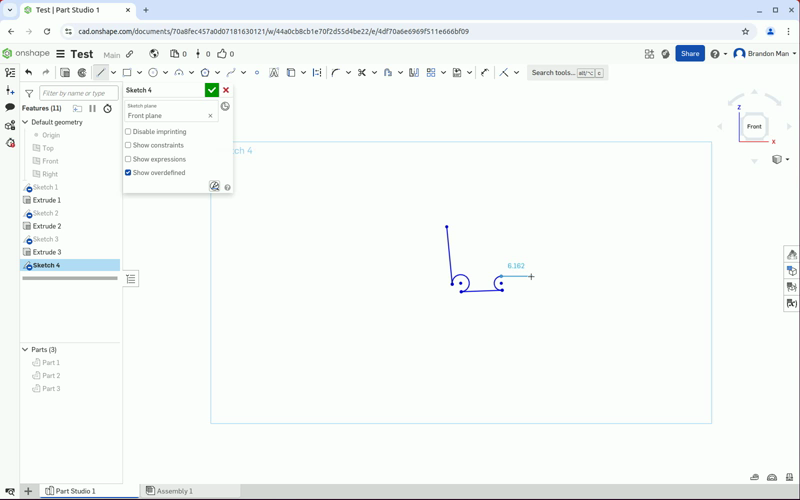
mouse_move(478, 275)
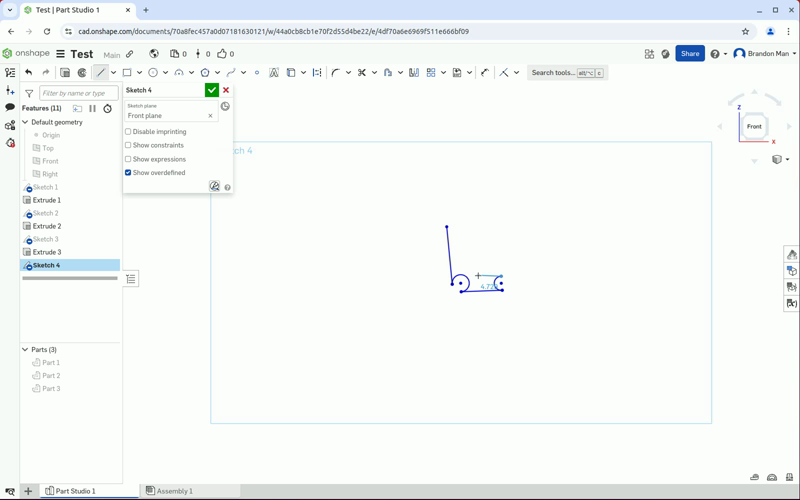
click(478, 275)
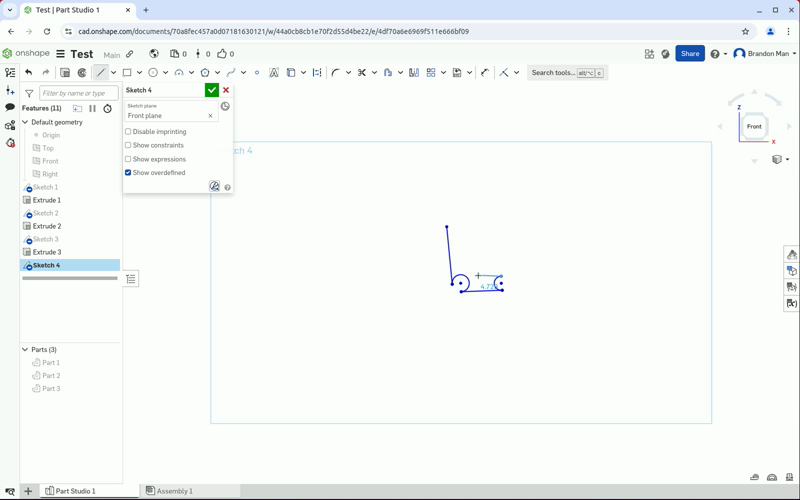
key_up(shift)
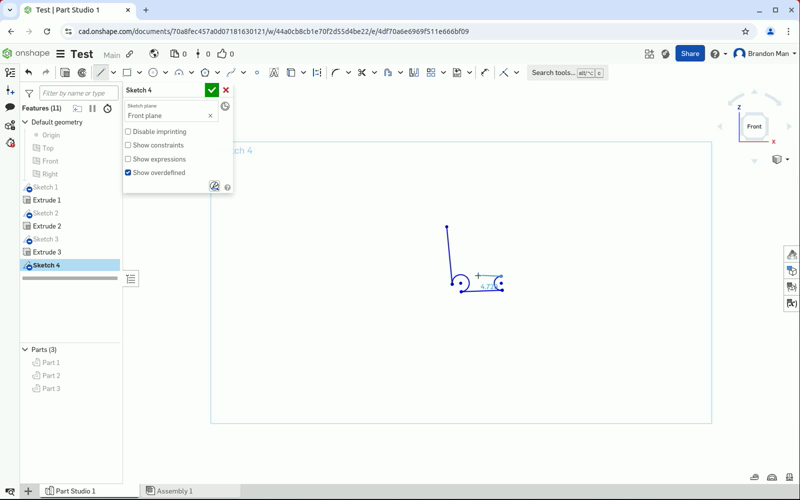
key(esc)
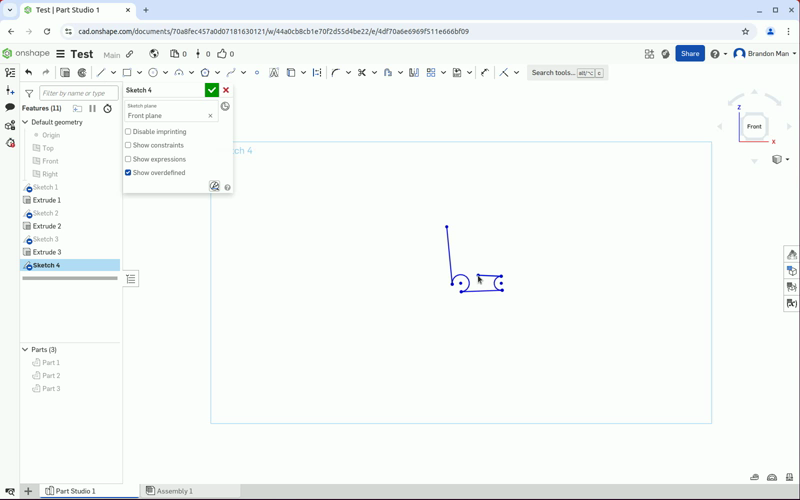
key(a)
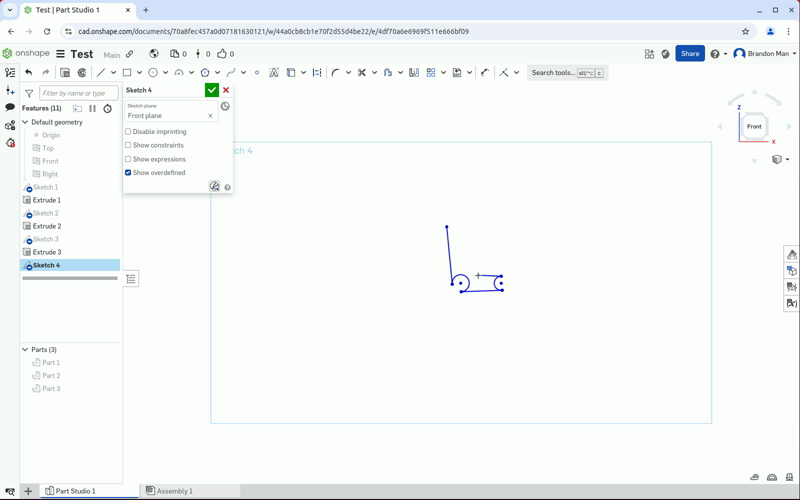
mouse_move(478, 275)
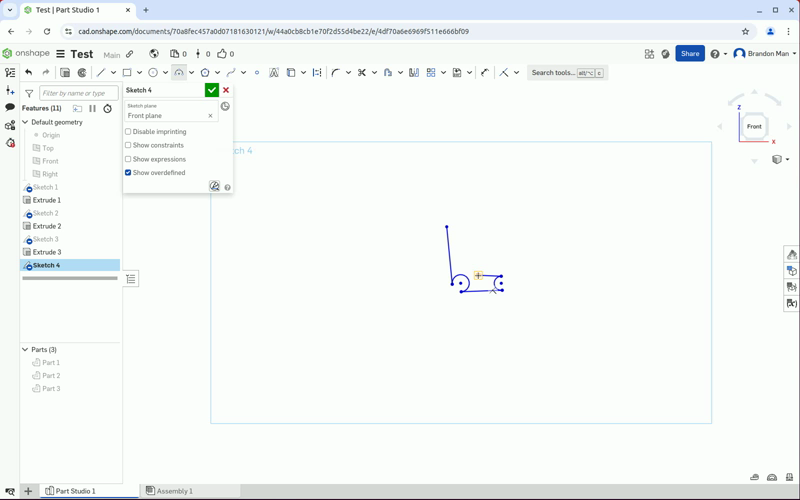
click(478, 275)
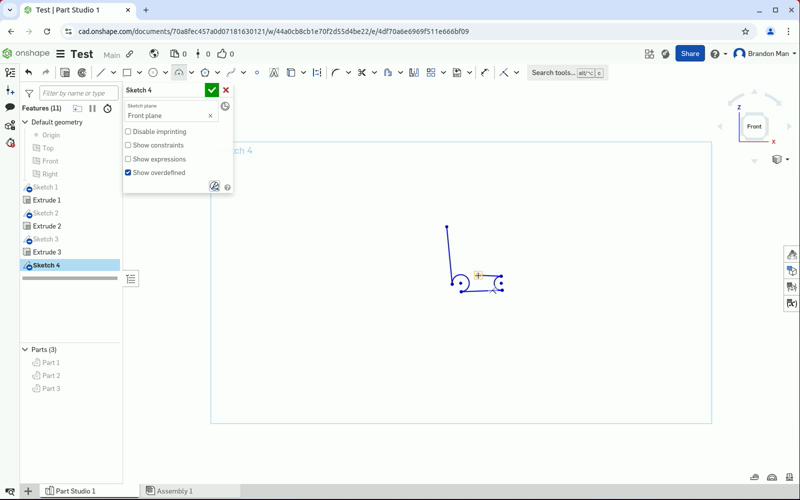
key_down(shift)
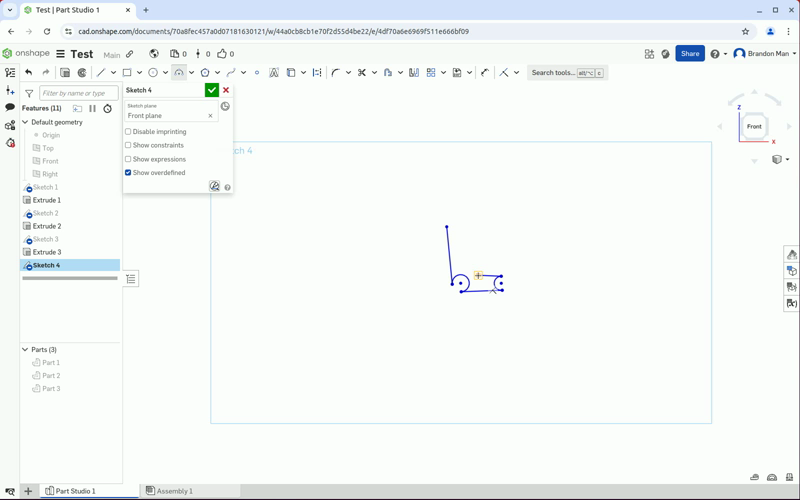
mouse_move(471, 267)
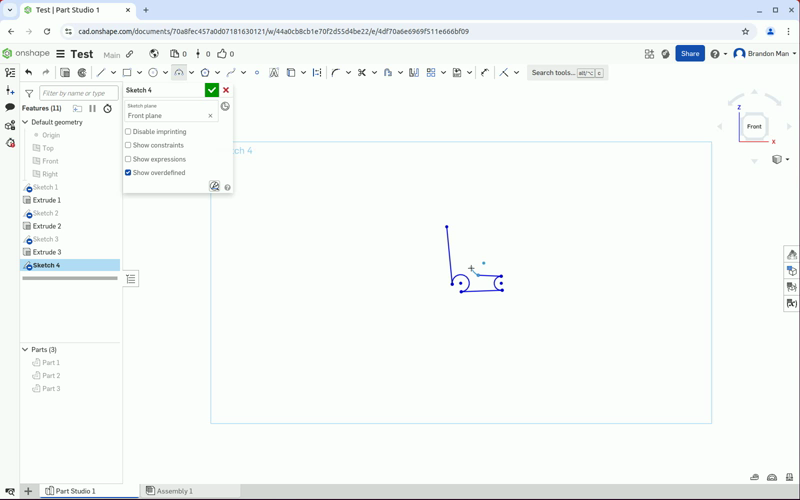
click(471, 267)
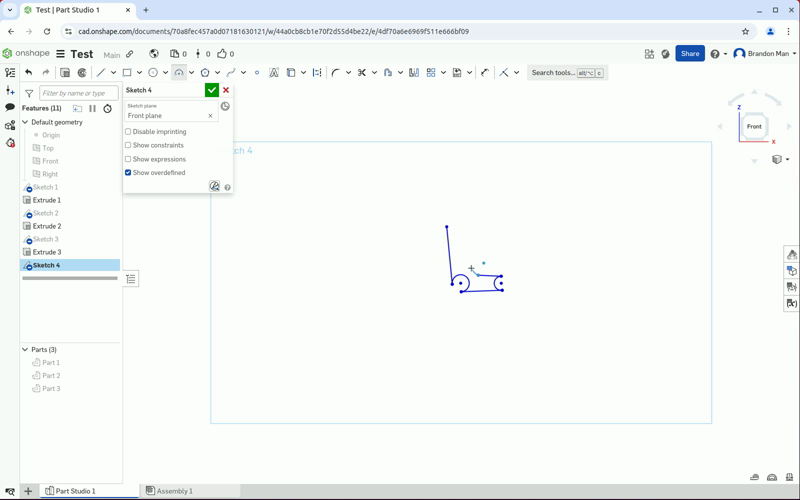
mouse_move(473, 273)
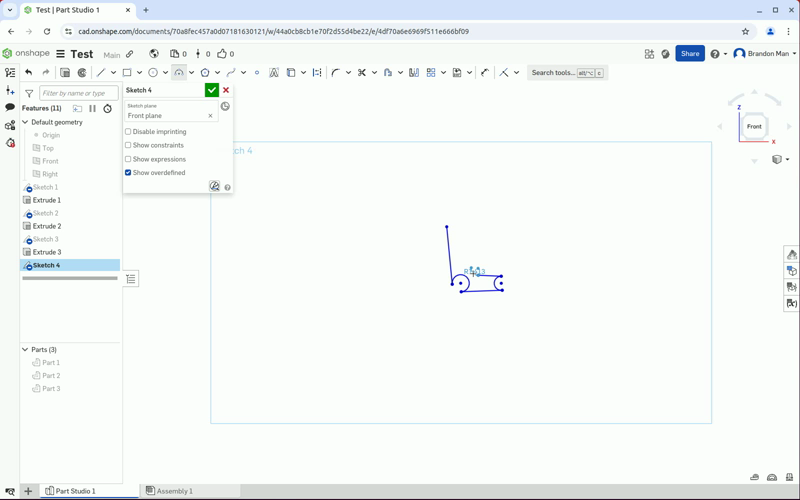
click(473, 273)
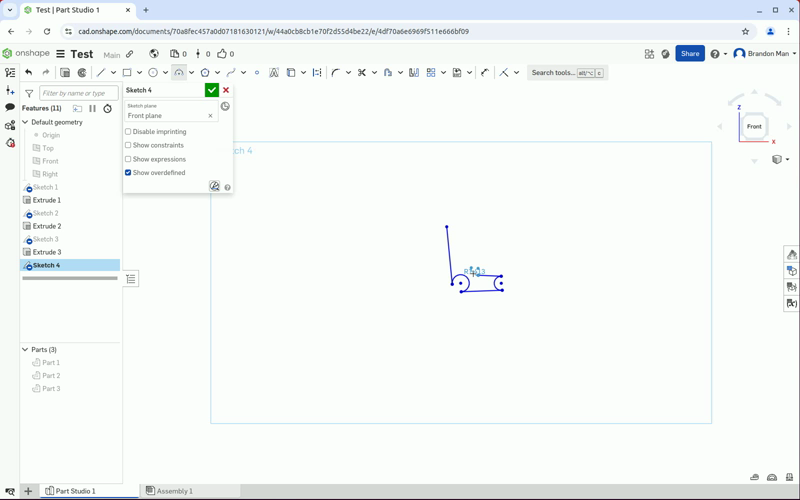
key_up(shift)
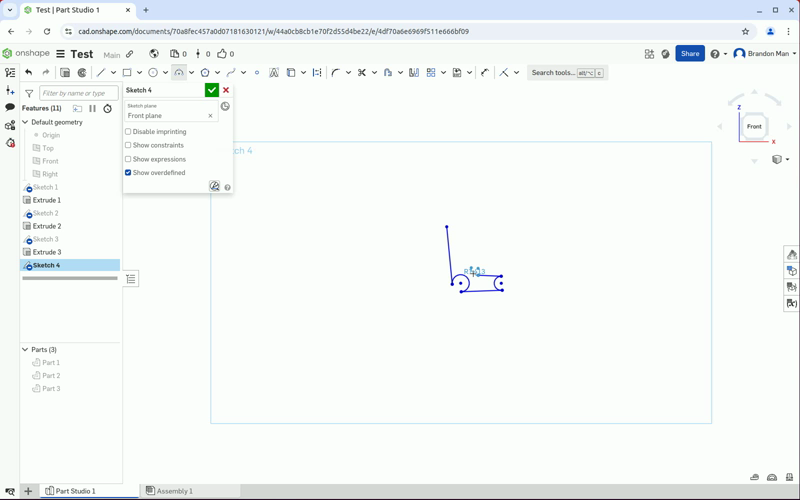
key(esc)
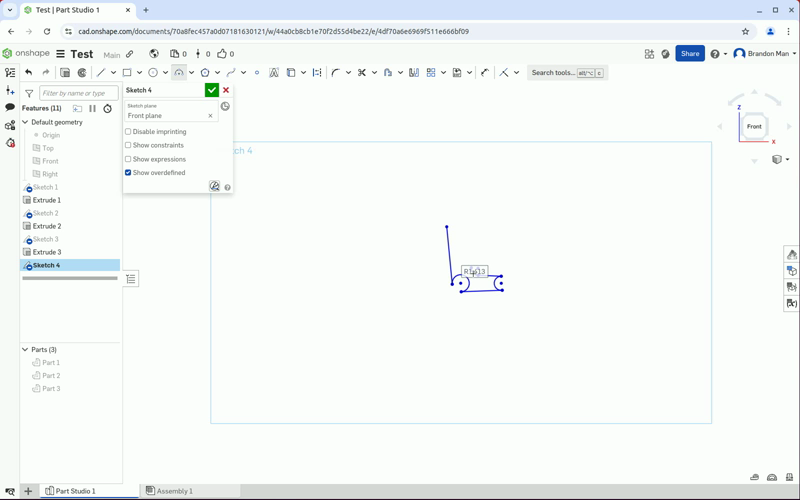
key(l)
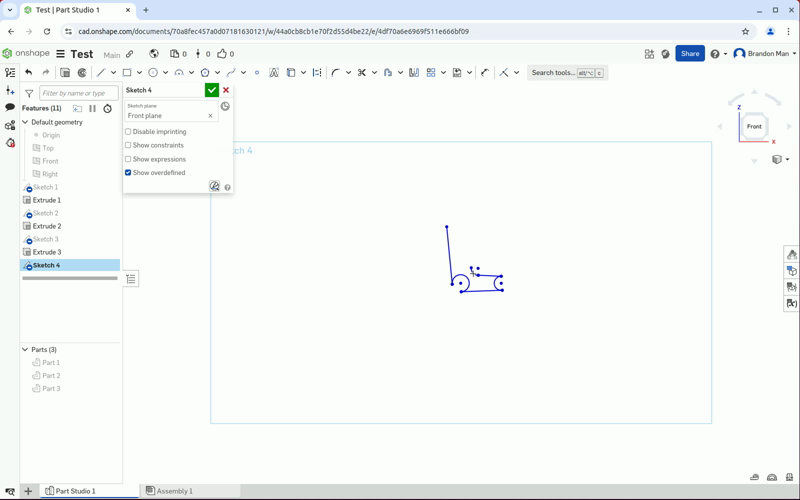
mouse_move(471, 267)
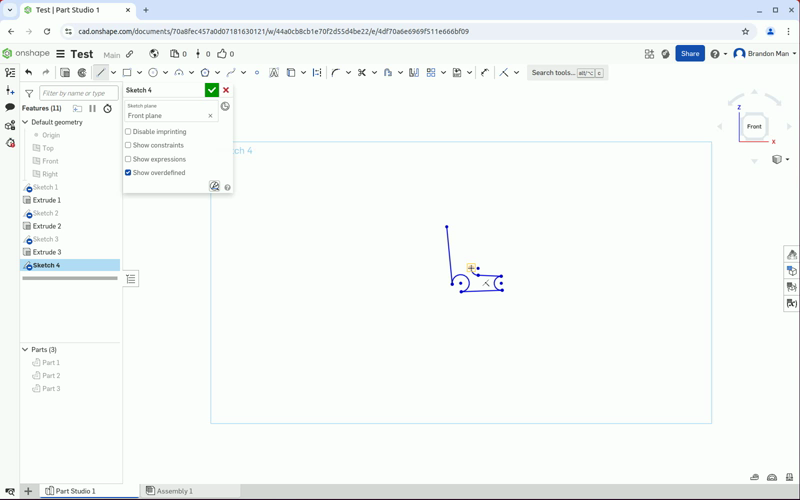
click(471, 267)
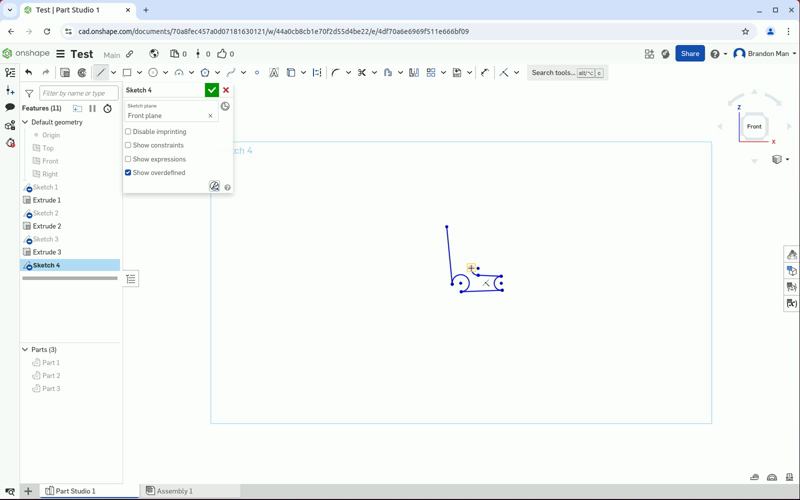
key_down(shift)
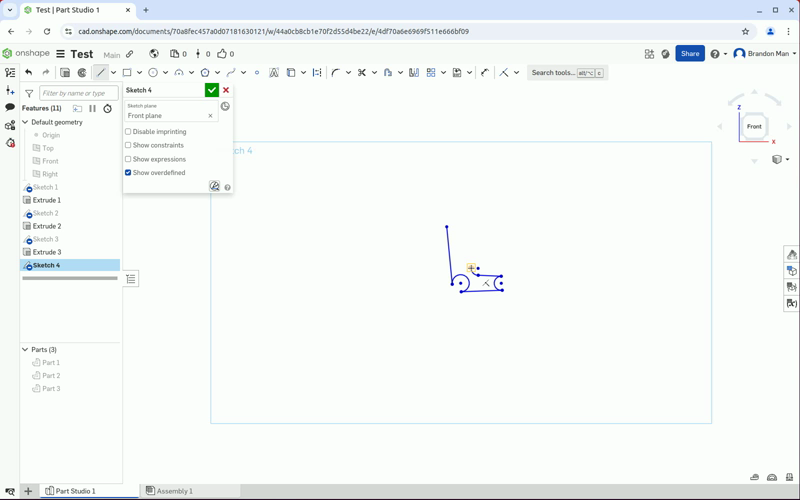
mouse_move(501, 267)
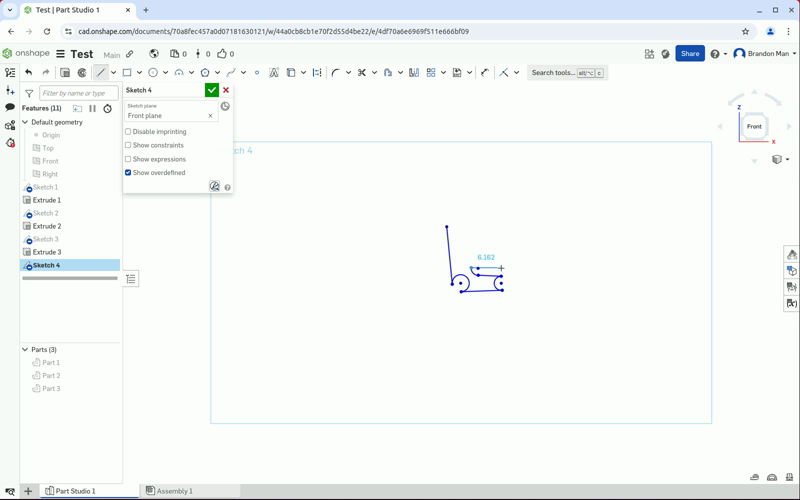
mouse_move(475, 226)
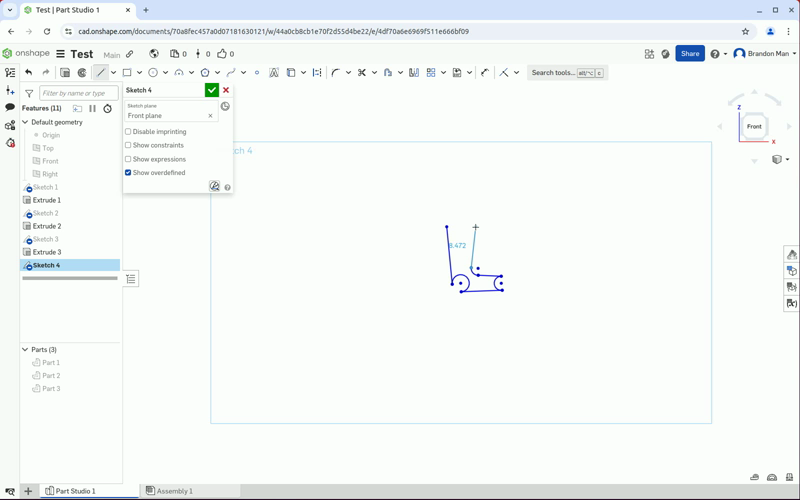
click(475, 226)
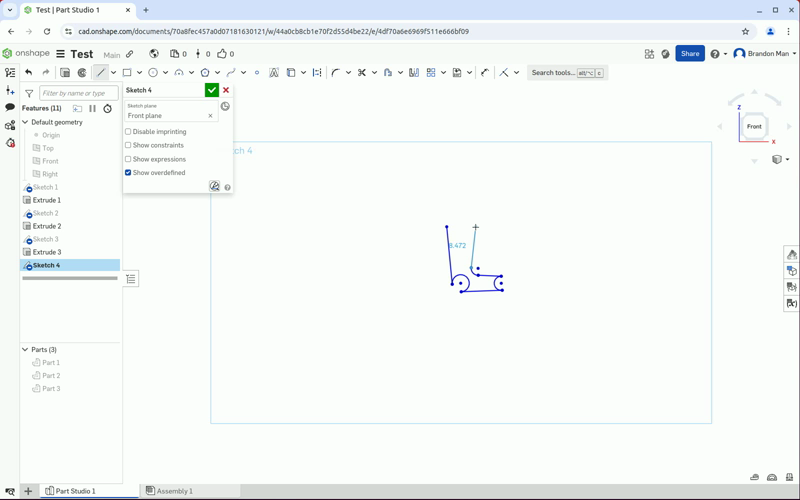
key_up(shift)
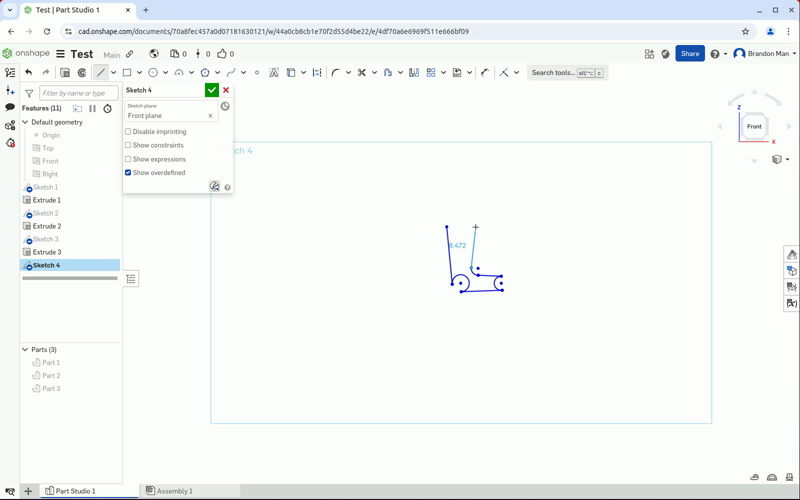
key(esc)
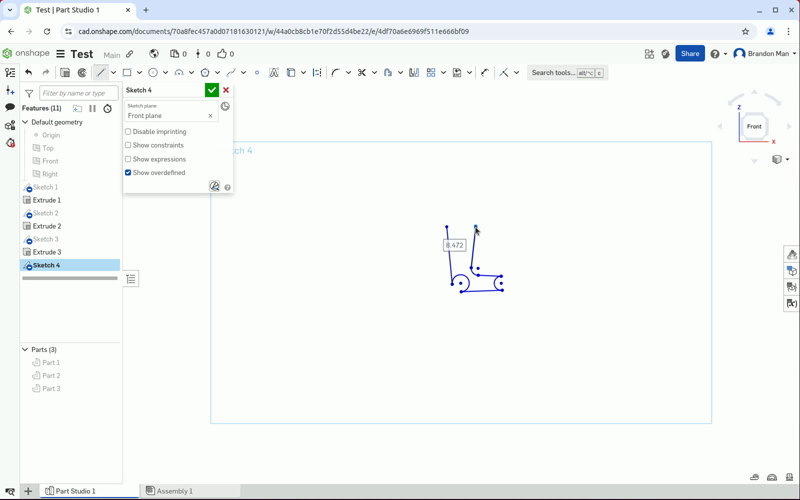
key(a)
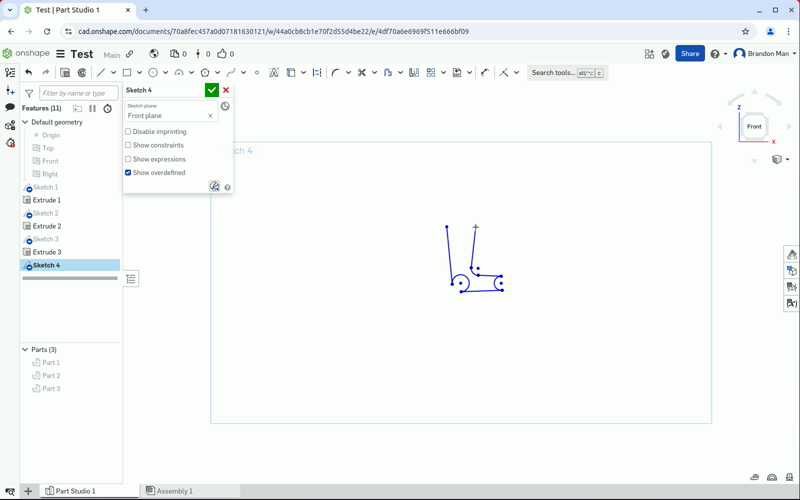
mouse_move(475, 226)
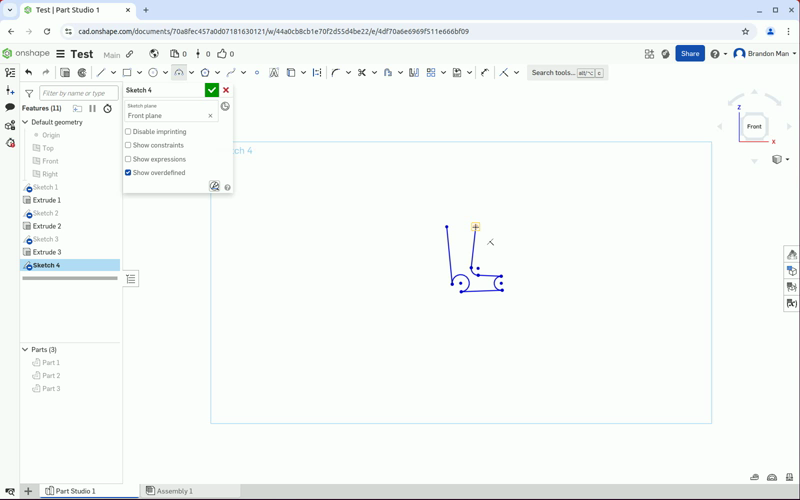
click(475, 226)
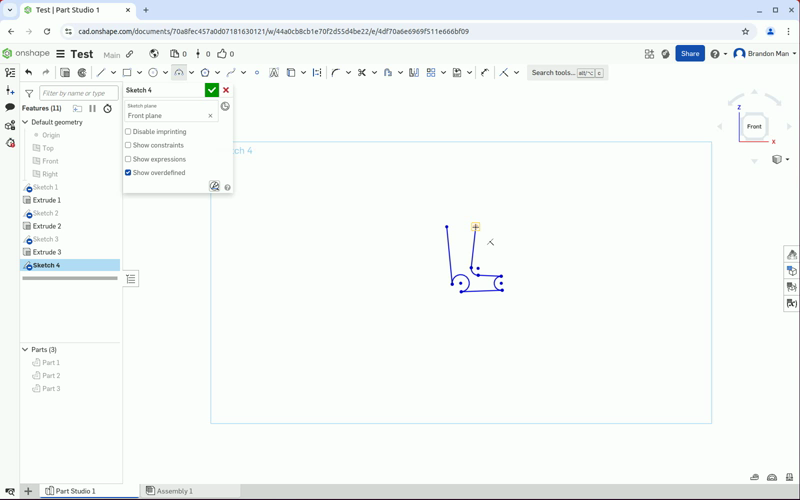
mouse_move(446, 226)
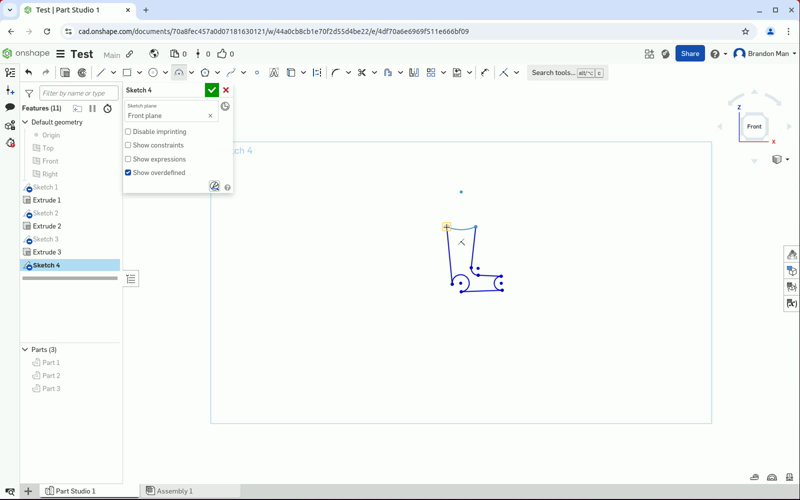
click(446, 226)
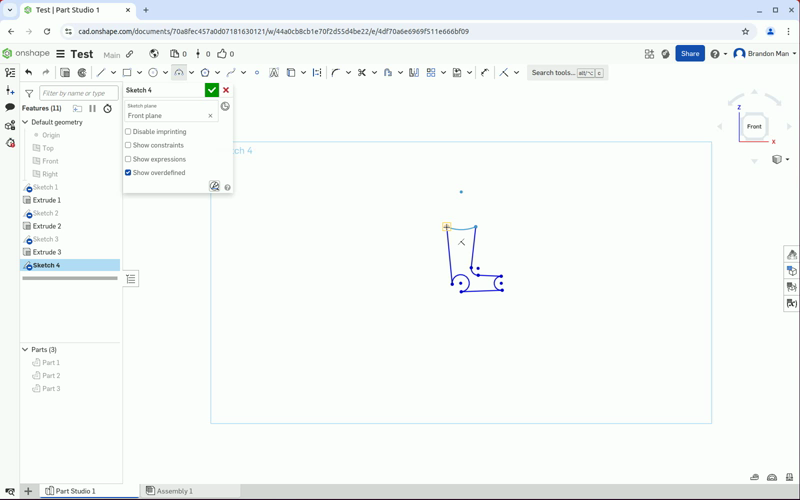
key_down(shift)
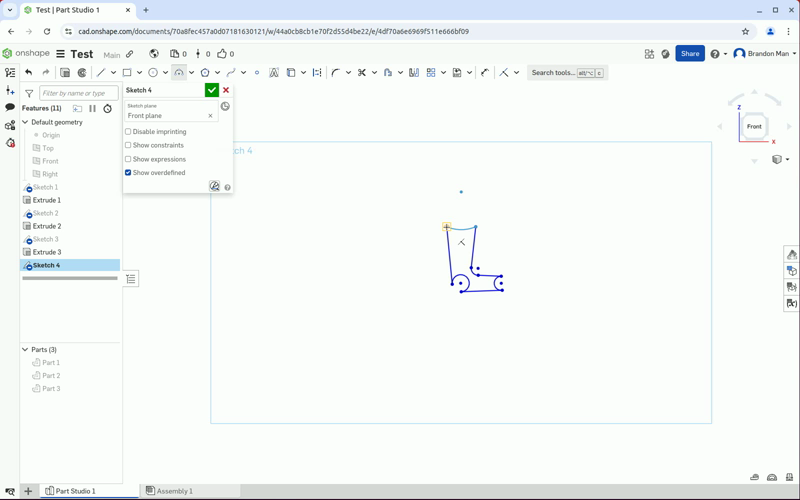
mouse_move(461, 239)
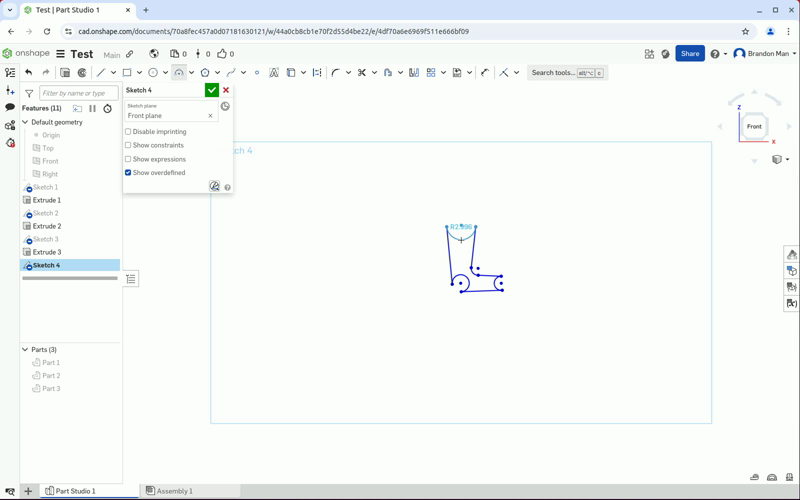
click(461, 239)
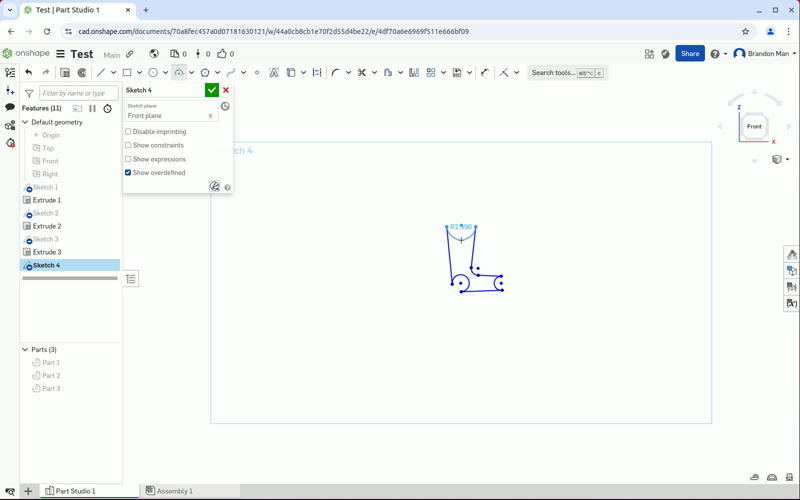
key_up(shift)
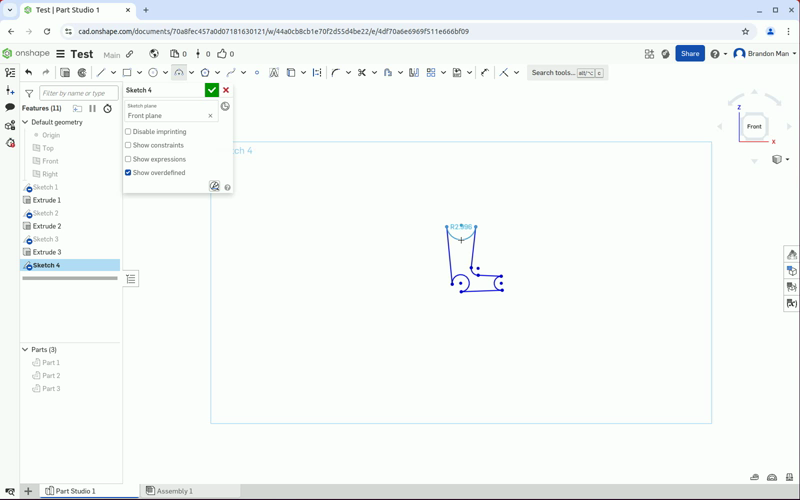
key(esc)
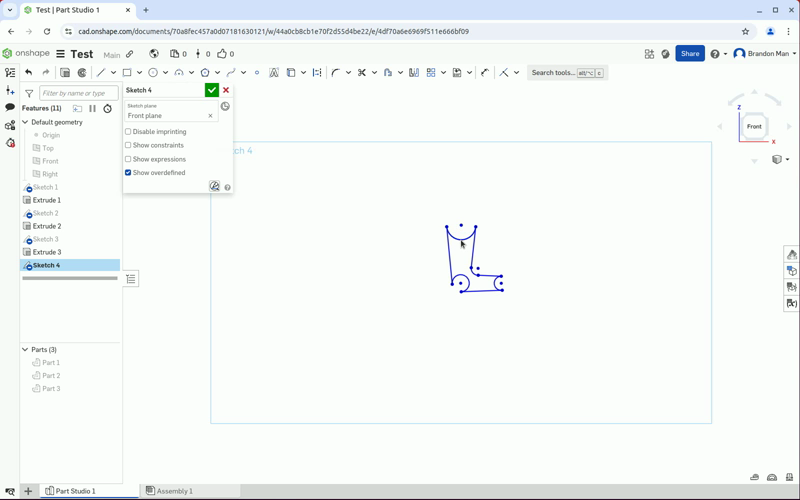
mouse_move(470, 263)
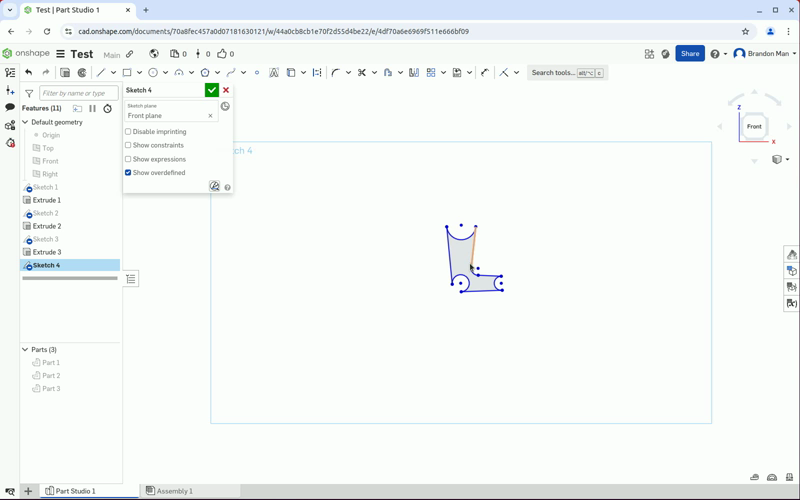
scroll(6)
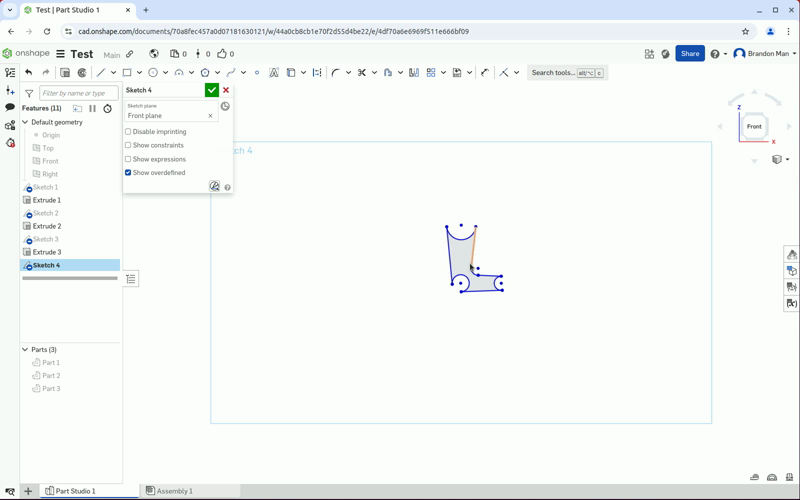
scroll(6)
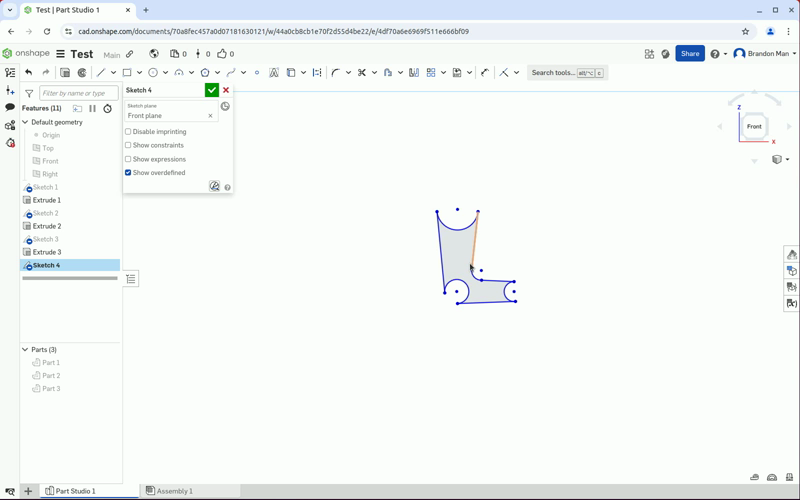
scroll(6)
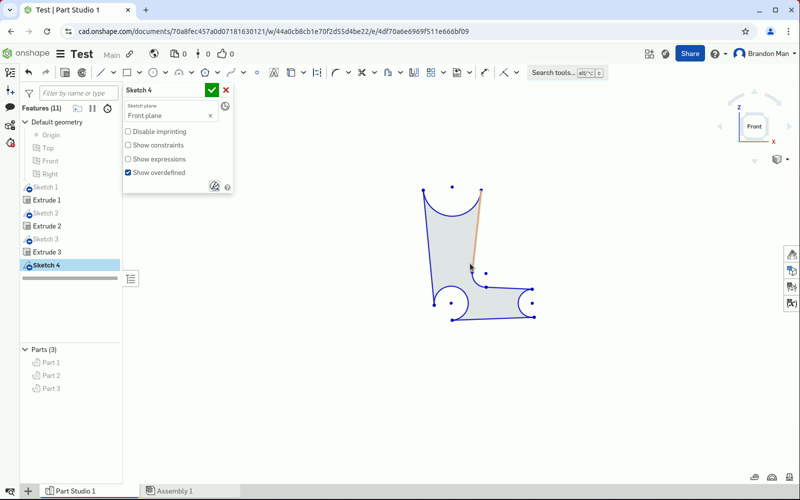
scroll(6)
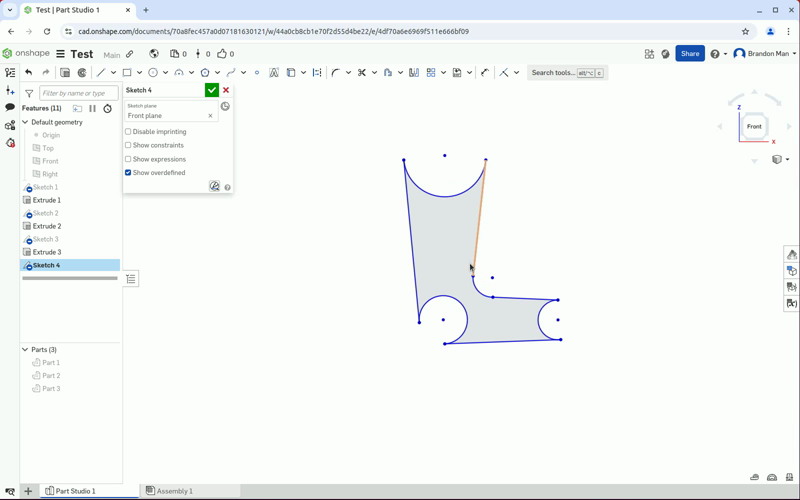
scroll(6)
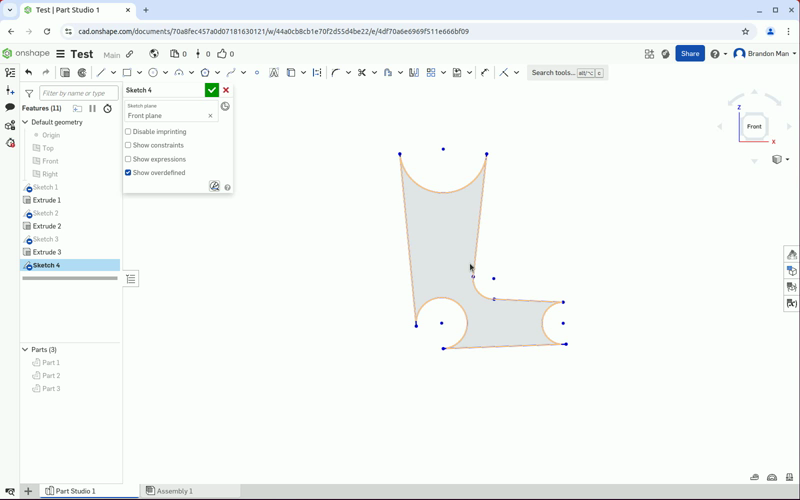
scroll(6)
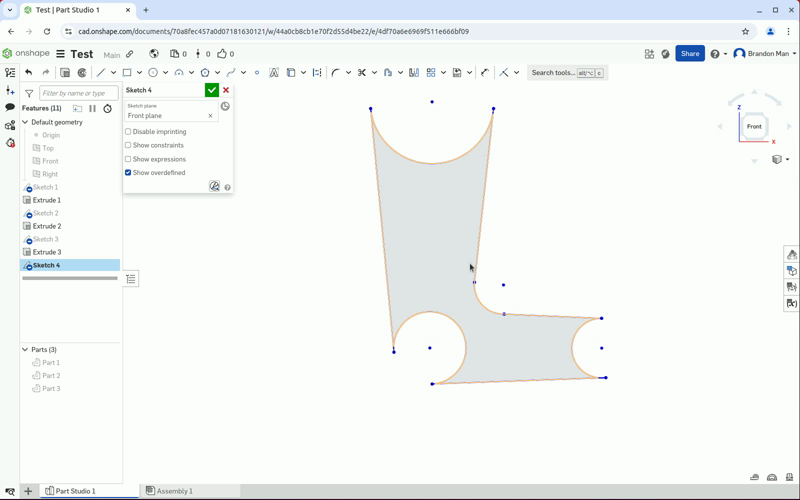
scroll(6)
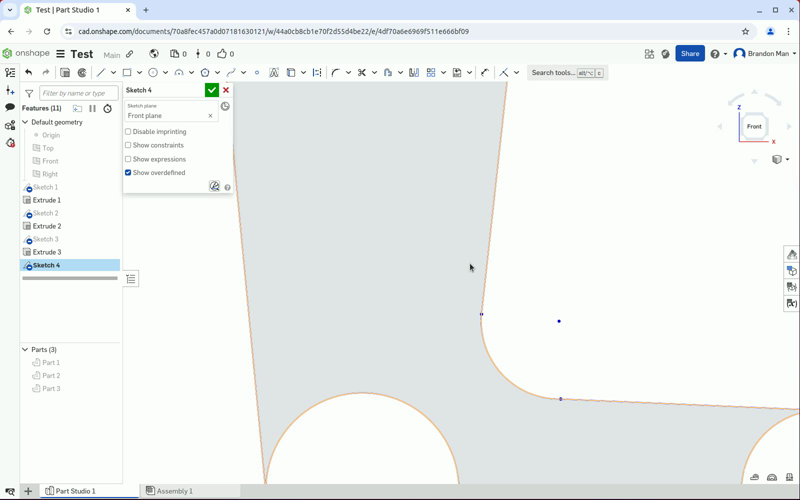
click(470, 263)
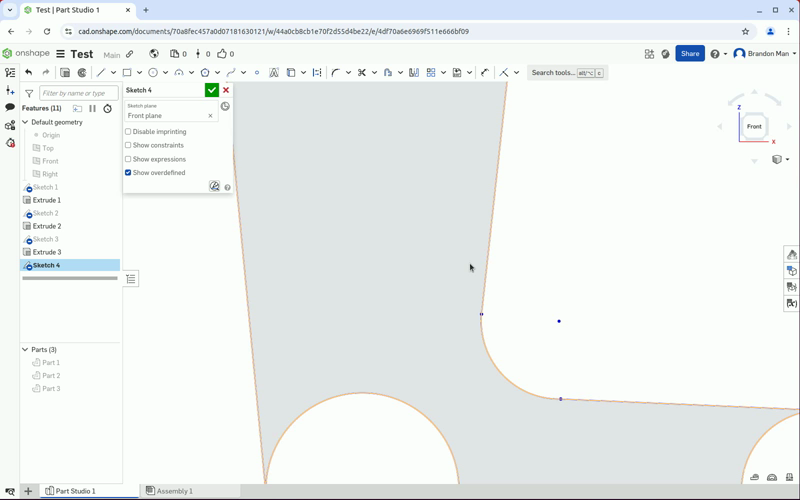
scroll(-6)
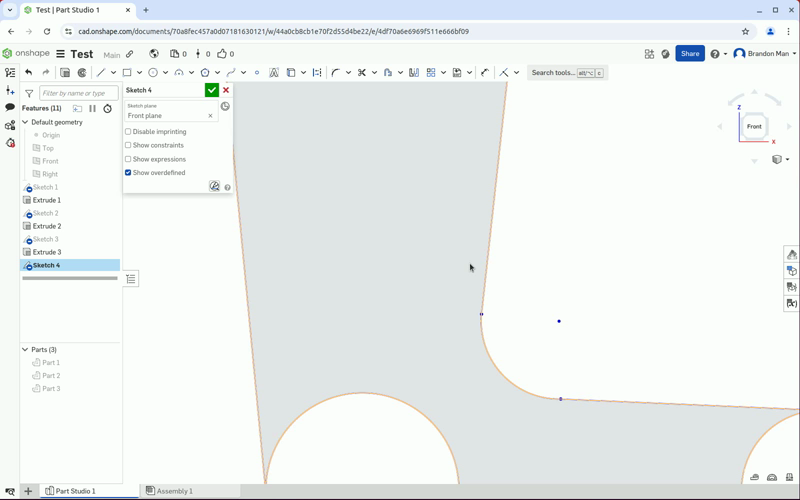
scroll(-6)
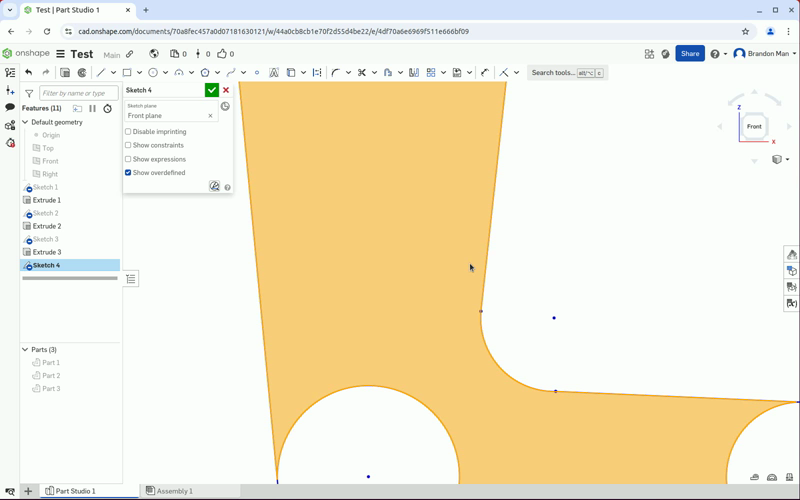
scroll(-6)
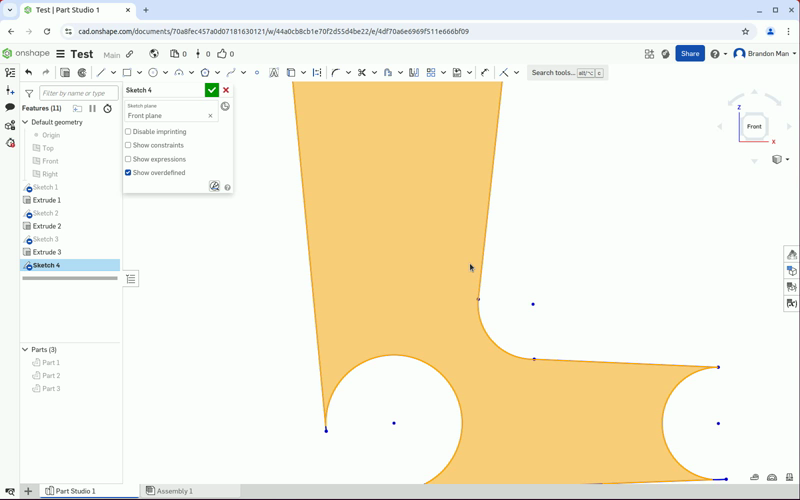
scroll(-6)
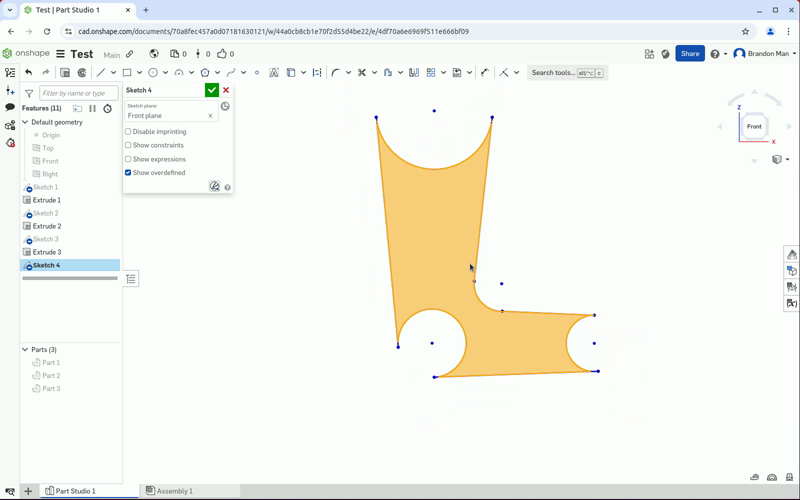
scroll(-6)
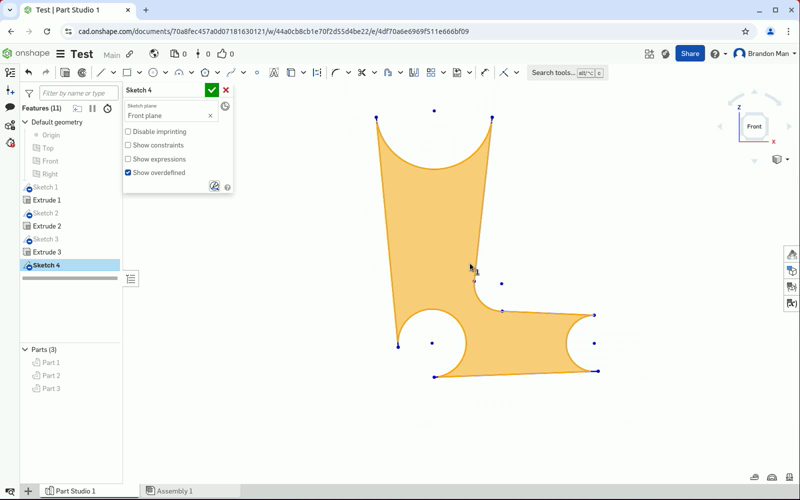
scroll(-6)
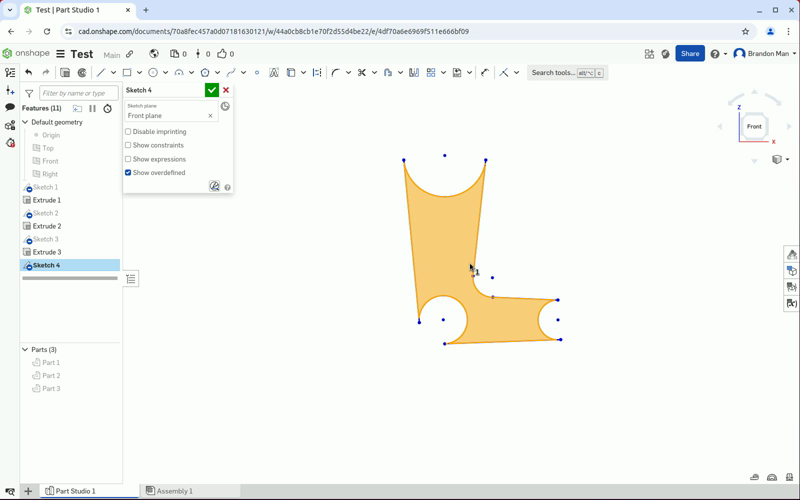
scroll(-6)
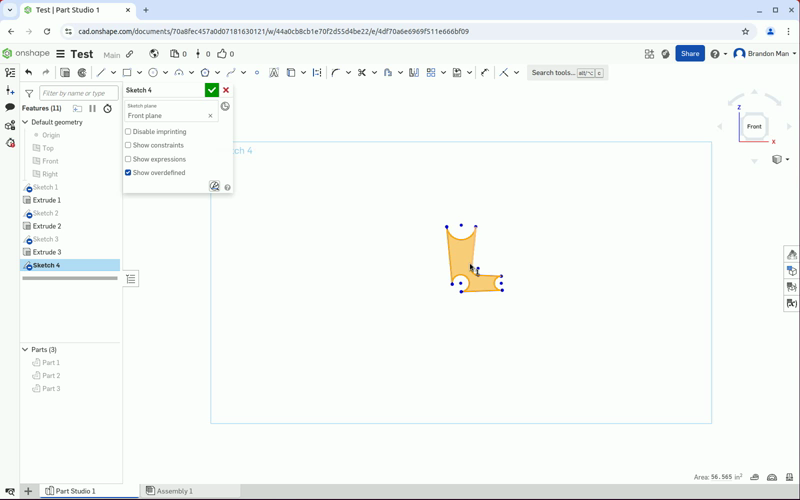
mouse_move(73, 352)
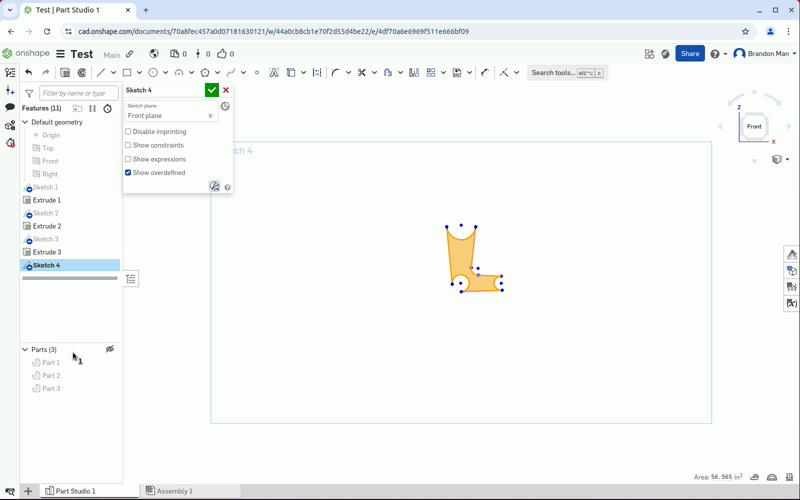
key(shift+y)
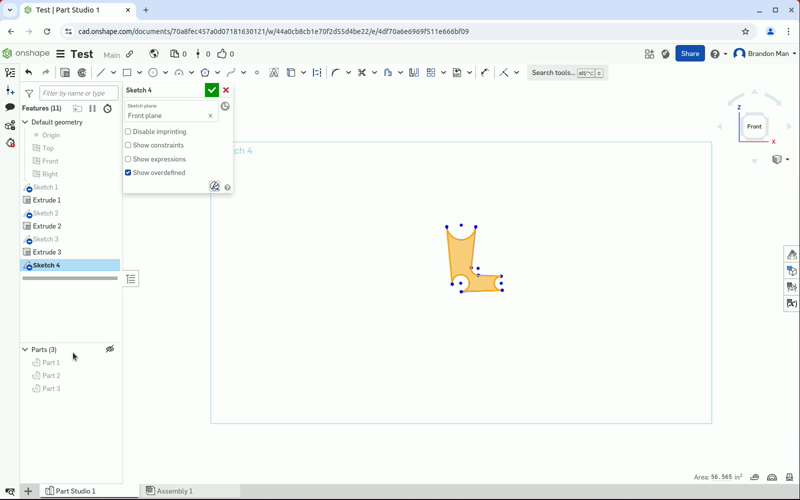
key(shift+e)
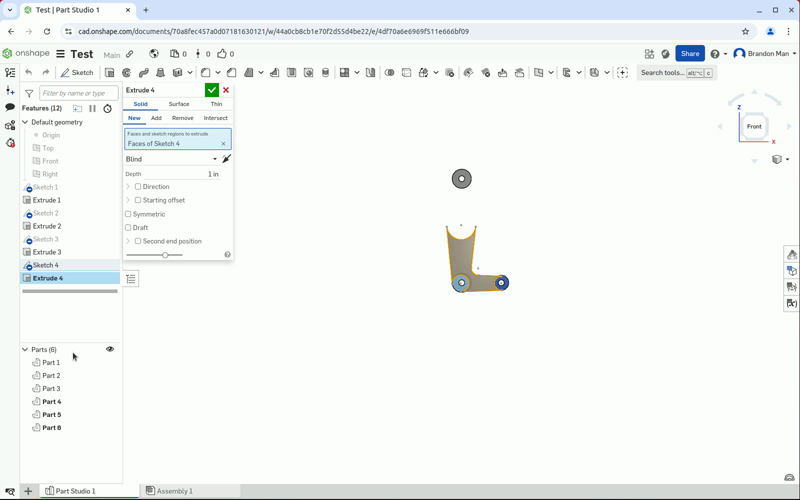
mouse_move(143, 106)
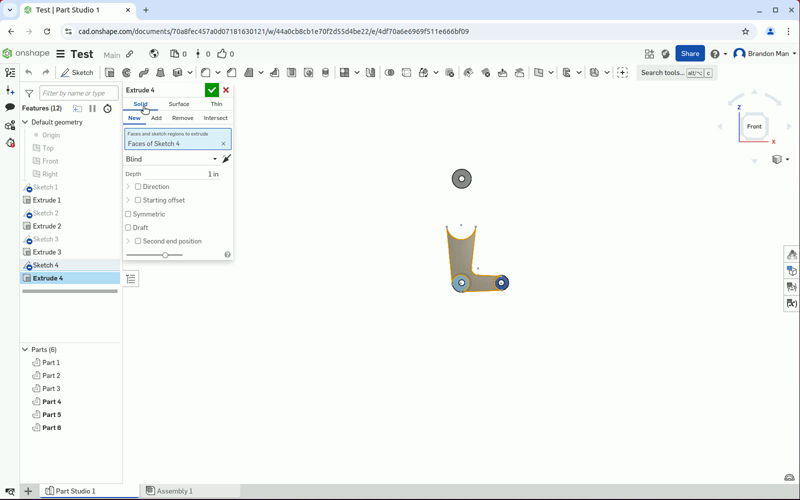
click(143, 106)
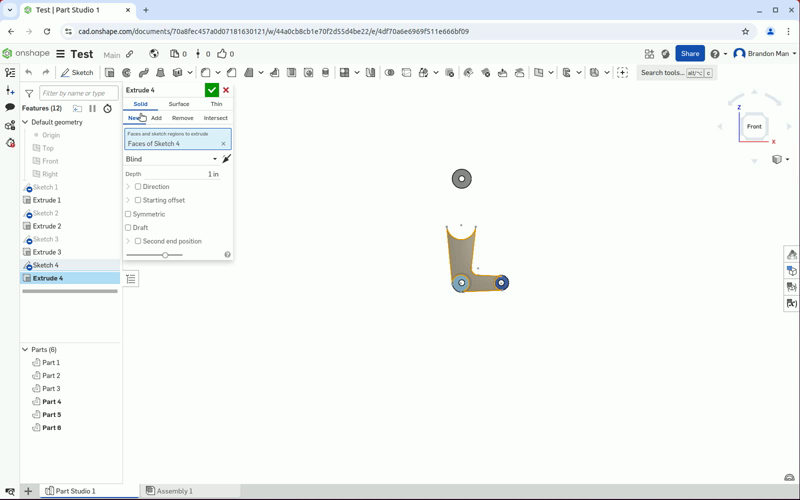
mouse_move(137, 120)
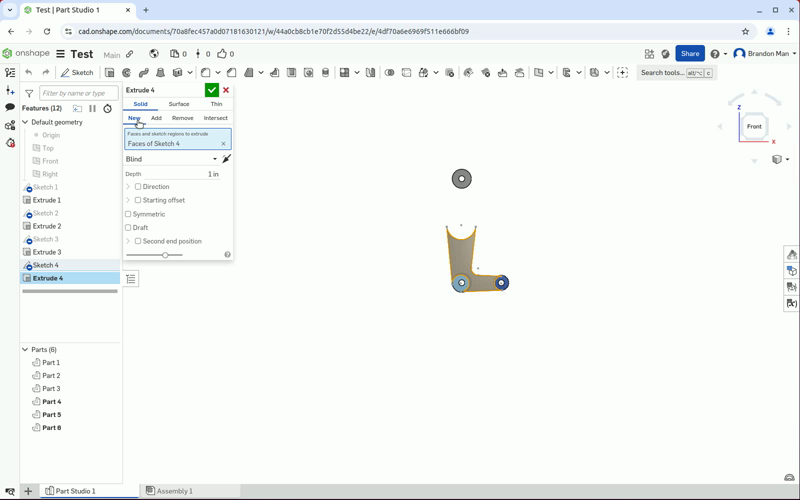
click(137, 120)
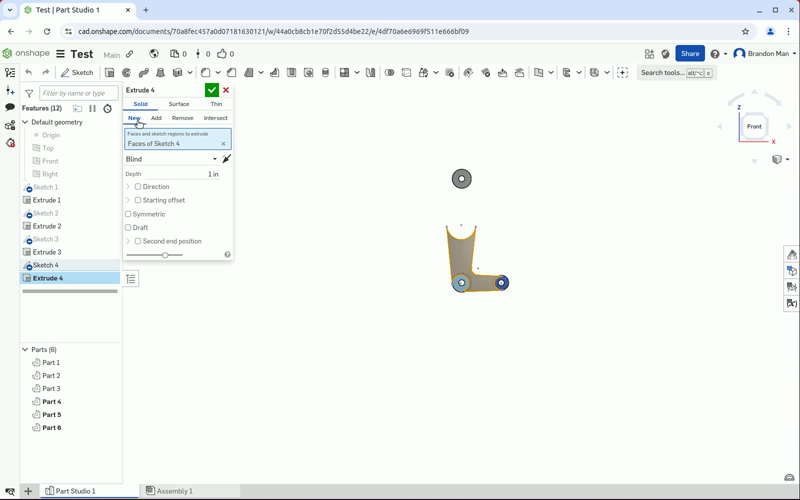
key(tab, 4)
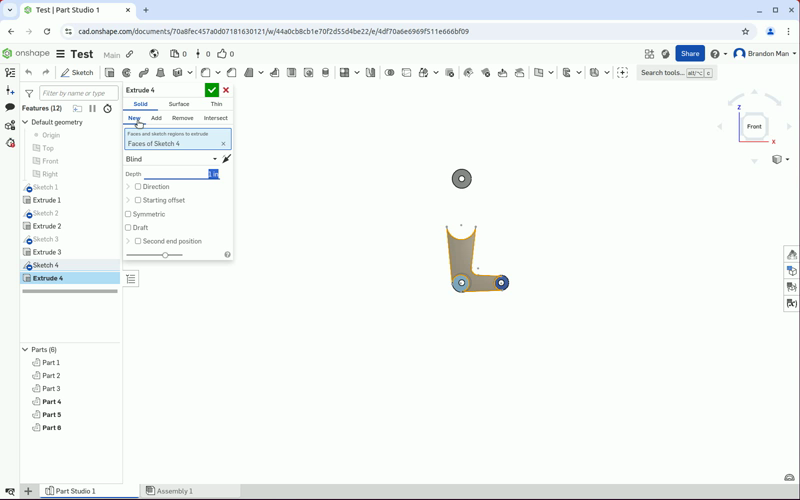
text(0.481)
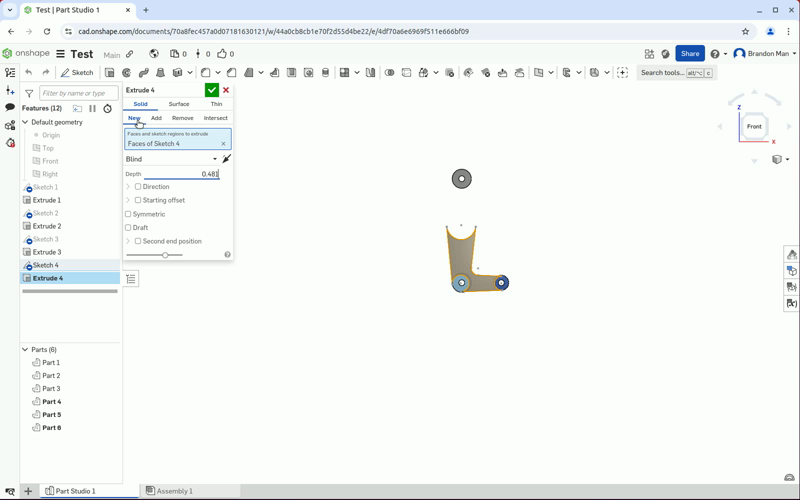
key(enter)
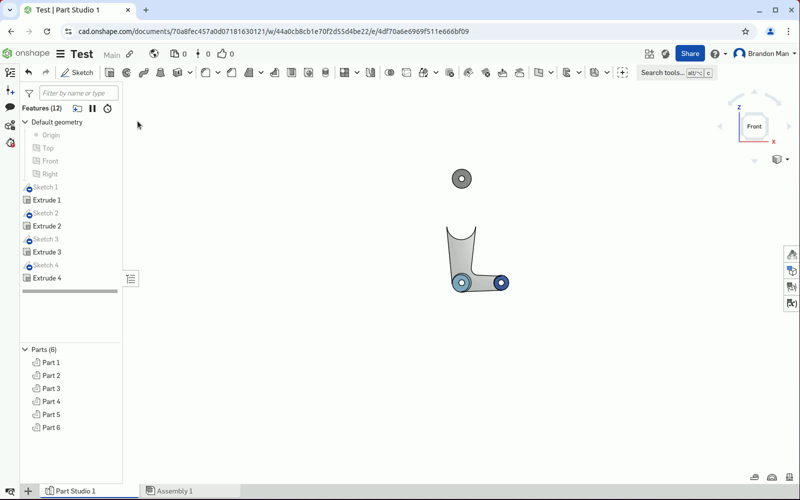
key(shift+h)
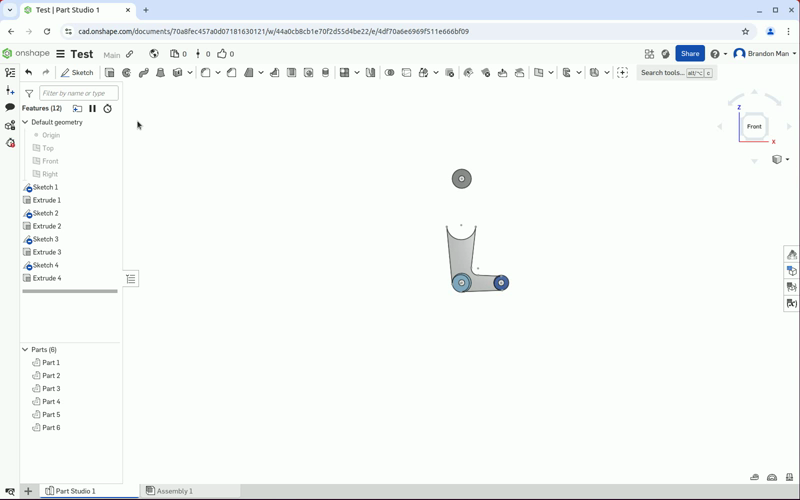
key(shift+h)
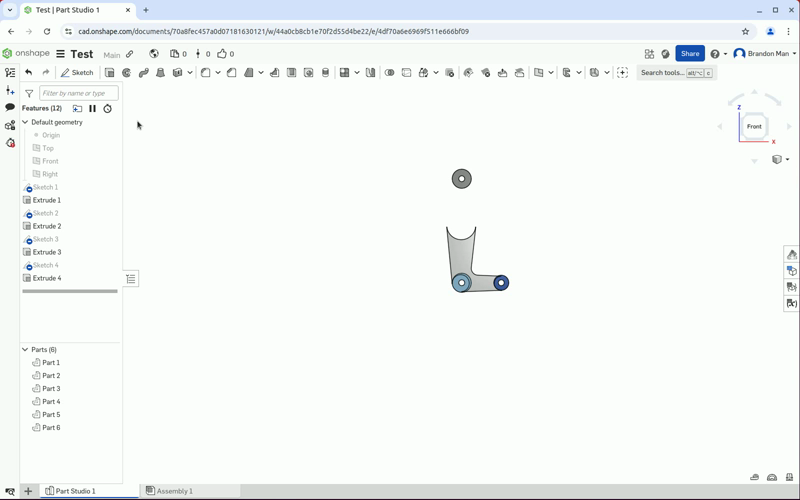
mouse_move(73, 189)
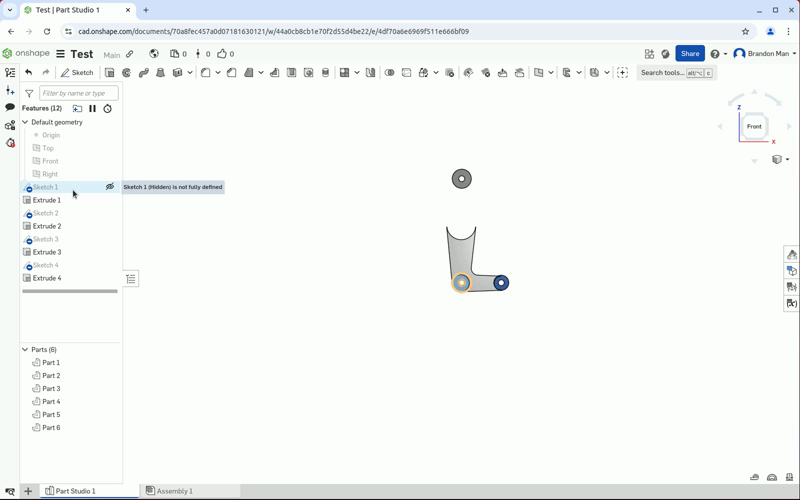
click(73, 189)
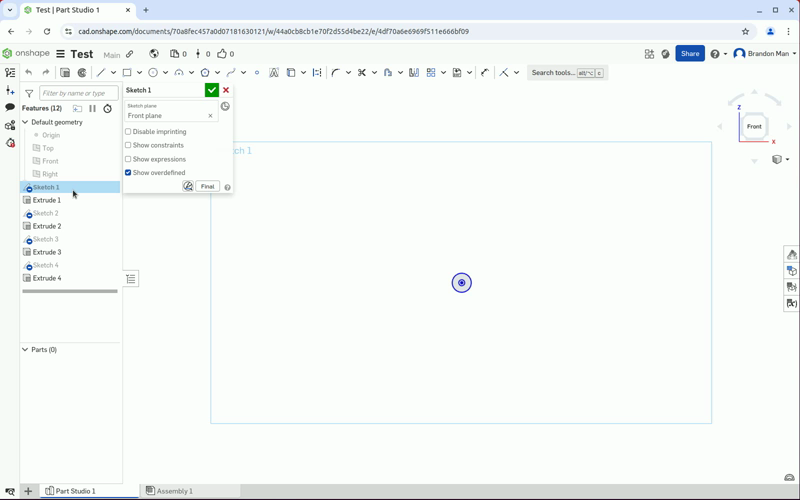
mouse_move(229, 92)
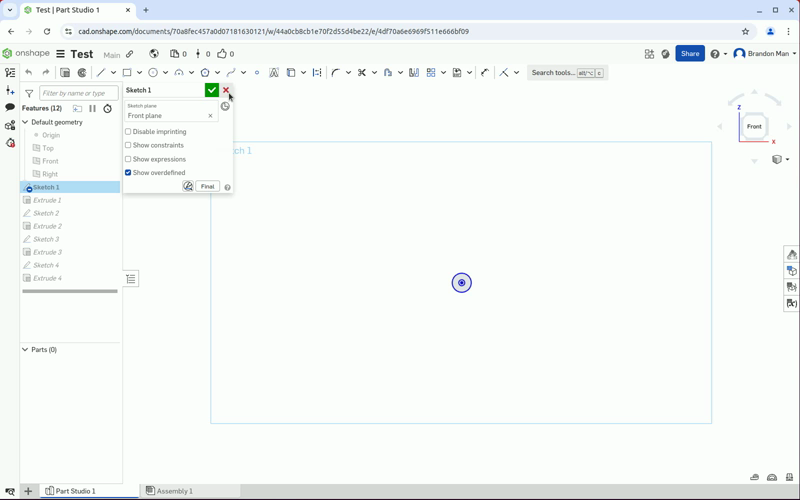
click(229, 92)
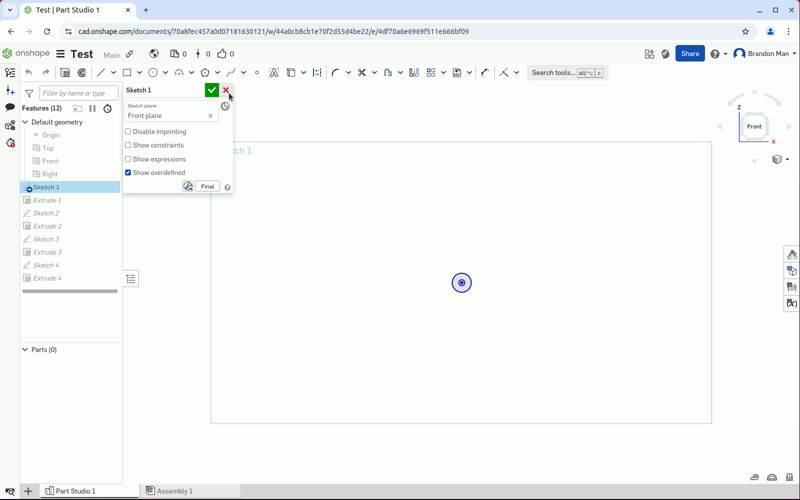
key(shift+s)
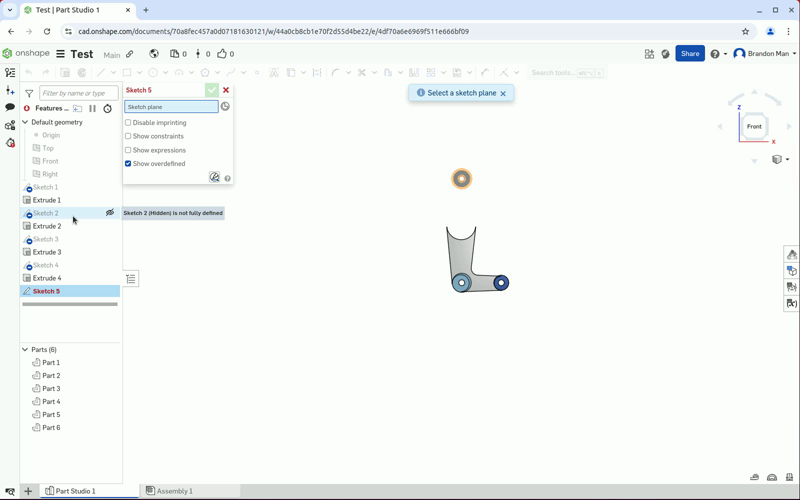
scroll(3)
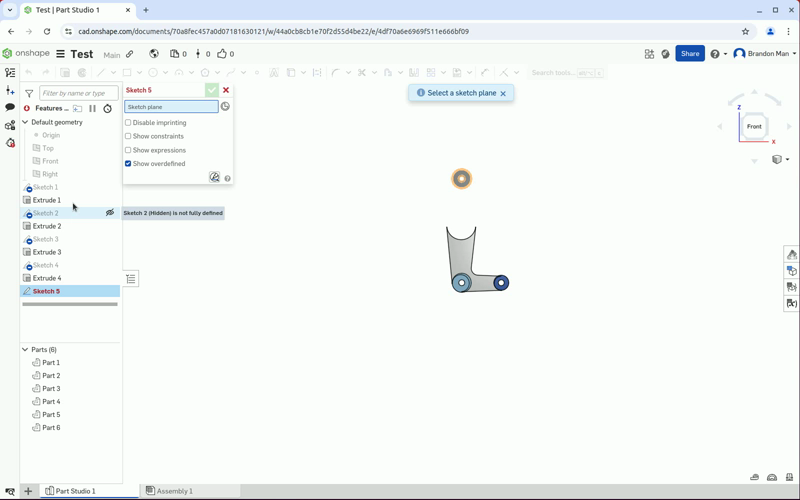
mouse_move(73, 163)
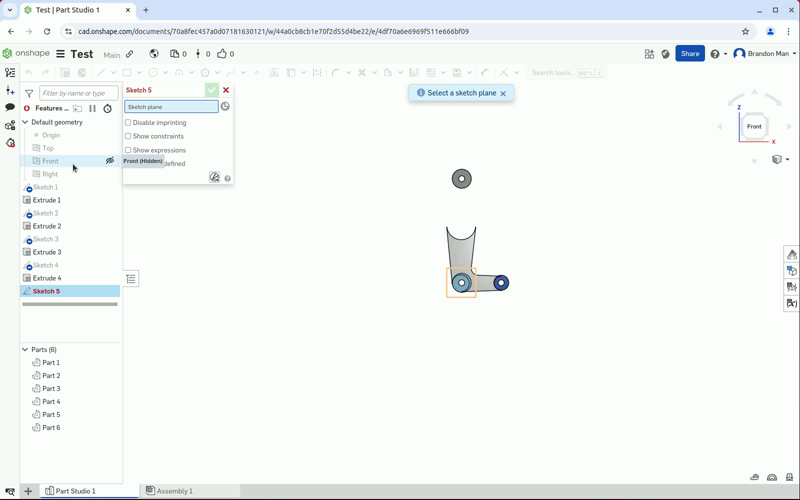
click(73, 163)
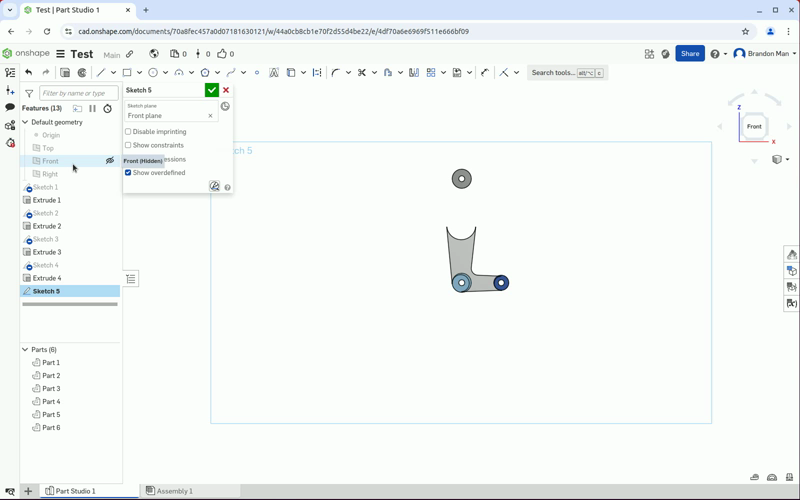
mouse_move(73, 352)
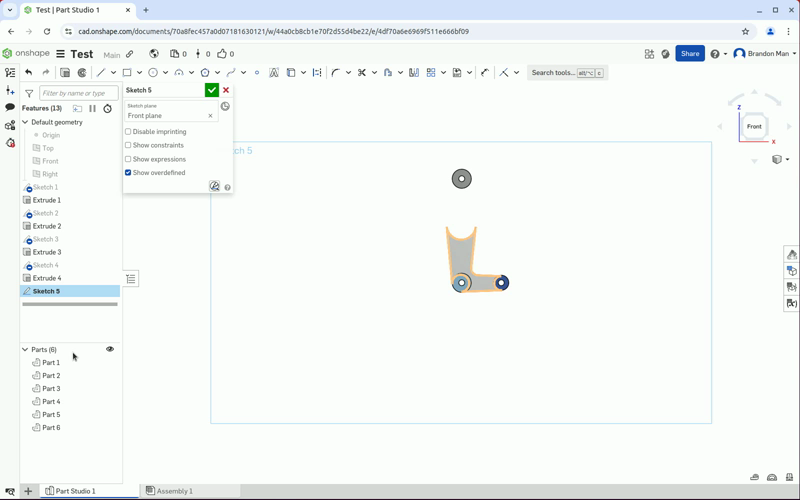
key(y)
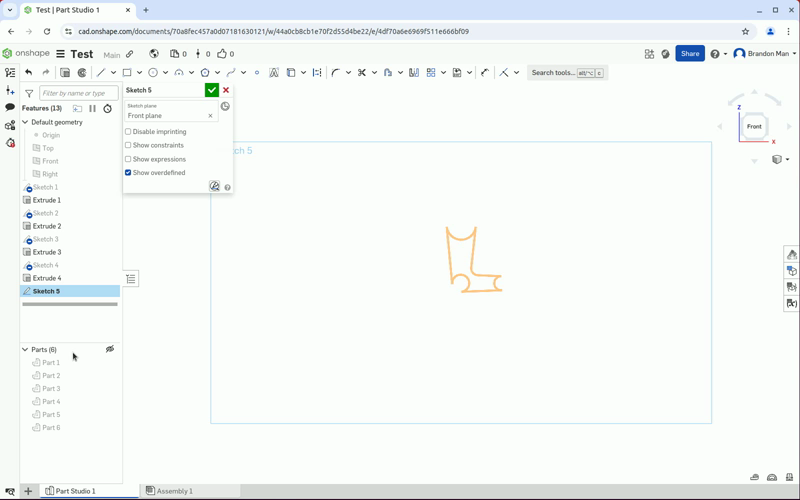
key(a)
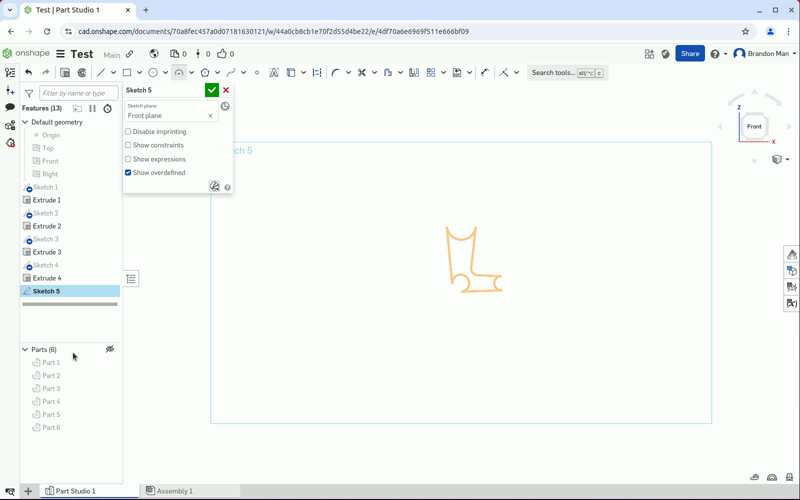
key_down(shift)
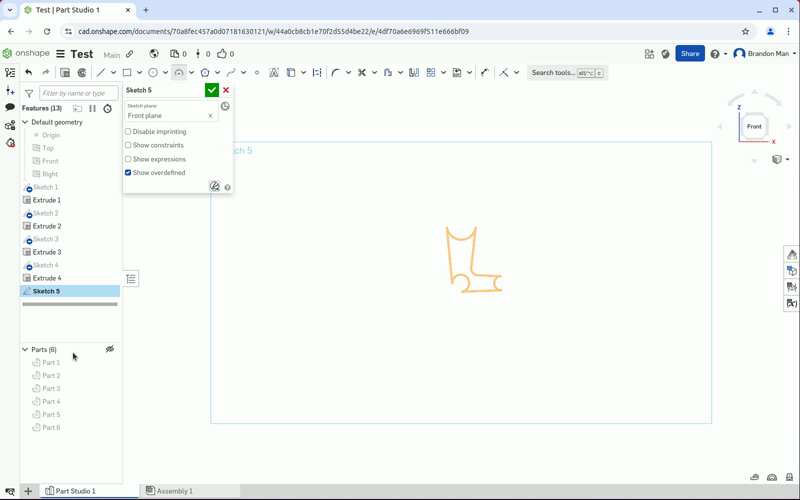
mouse_move(446, 223)
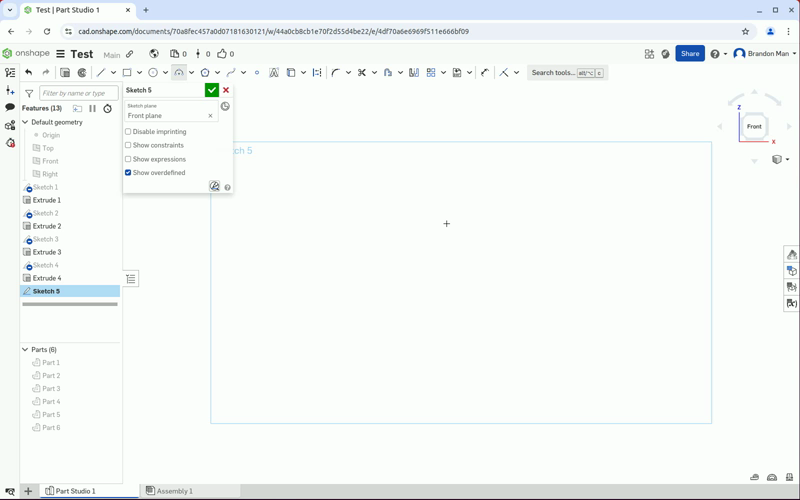
click(446, 223)
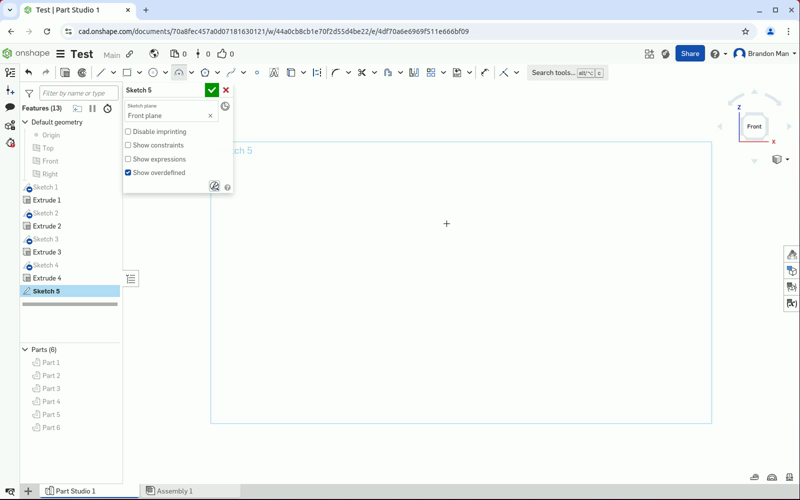
key_up(shift)
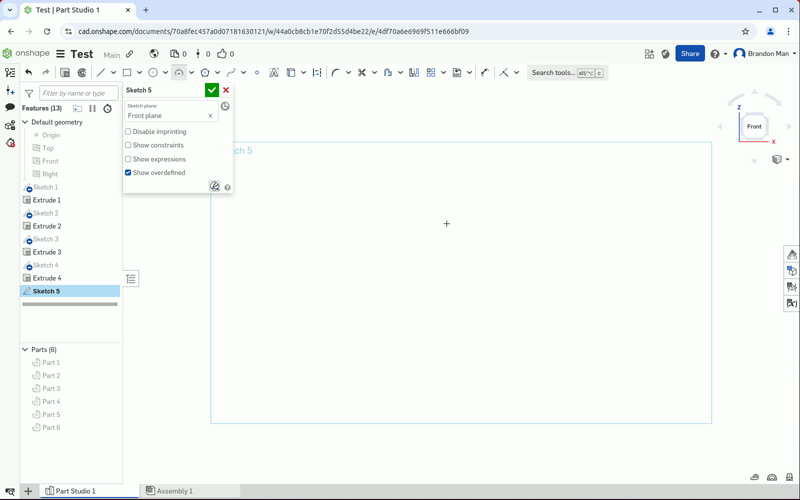
key_down(shift)
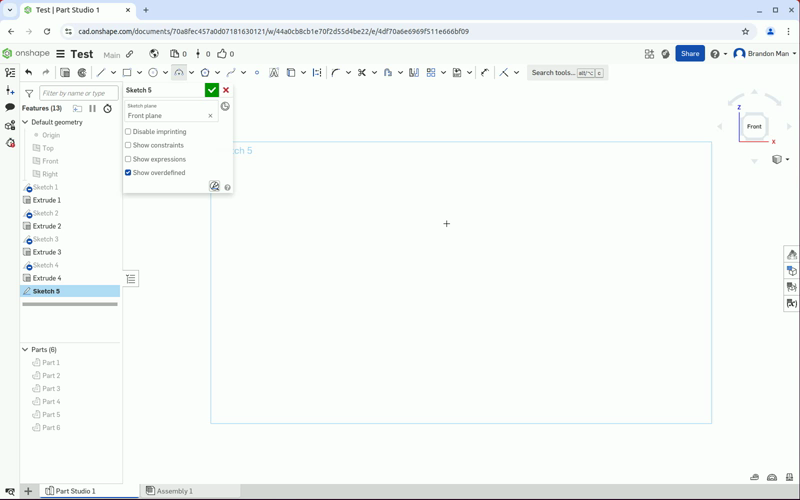
mouse_move(476, 223)
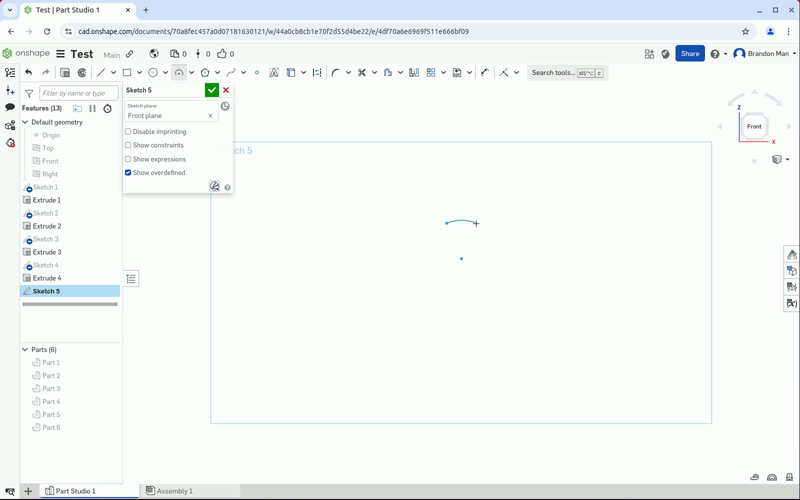
click(476, 223)
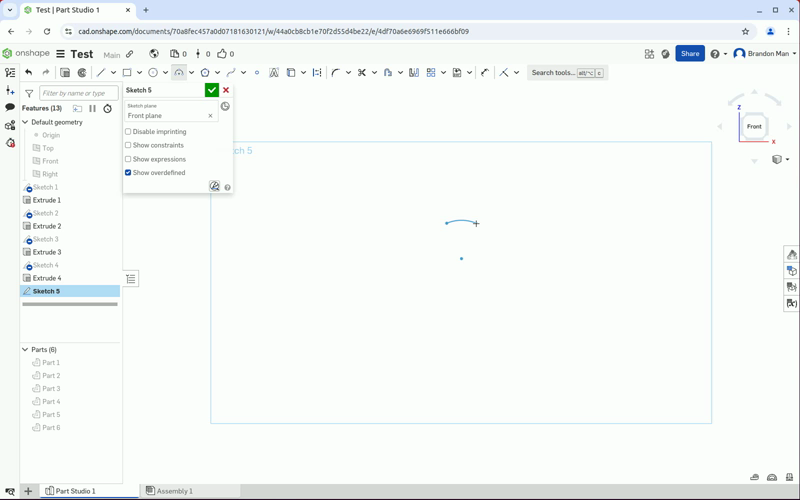
mouse_move(461, 210)
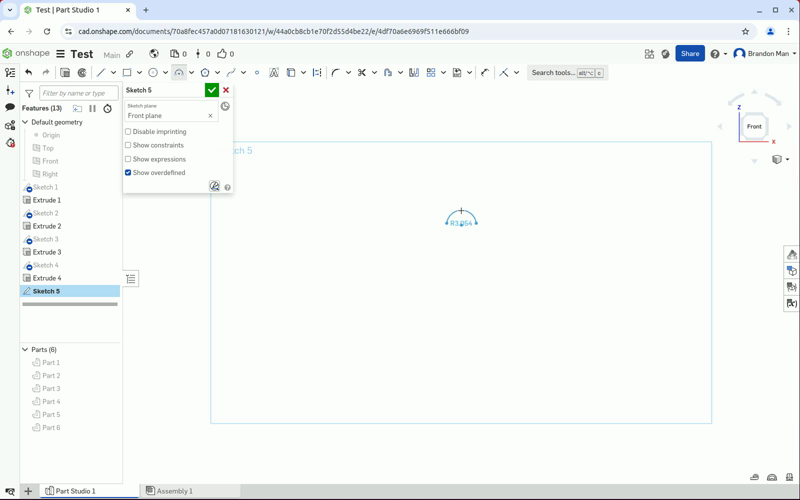
click(461, 210)
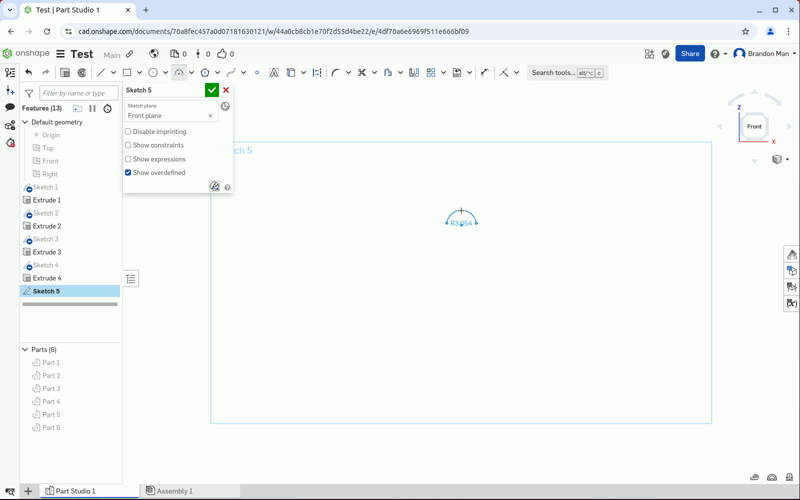
key_up(shift)
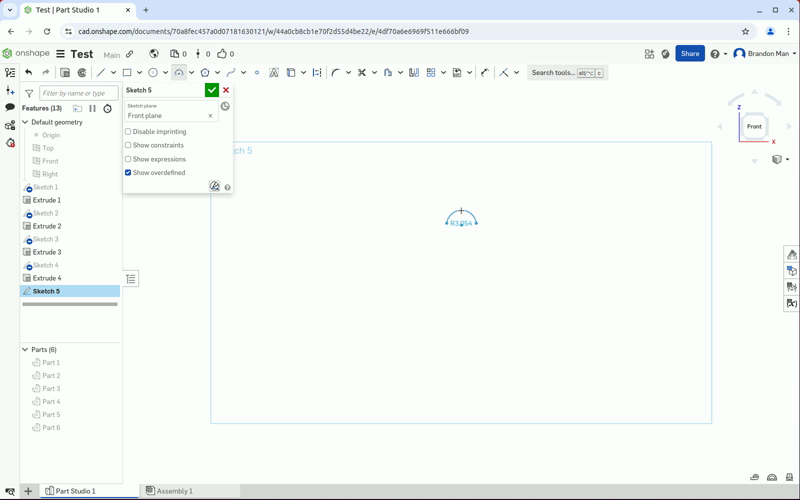
key(esc)
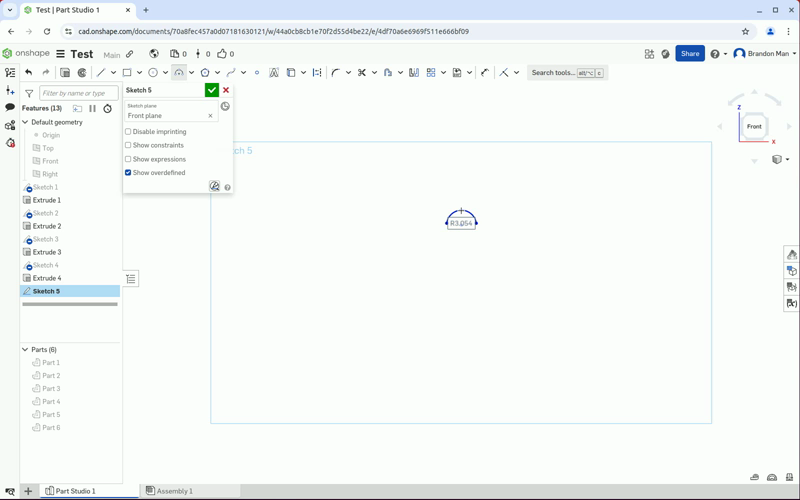
key(l)
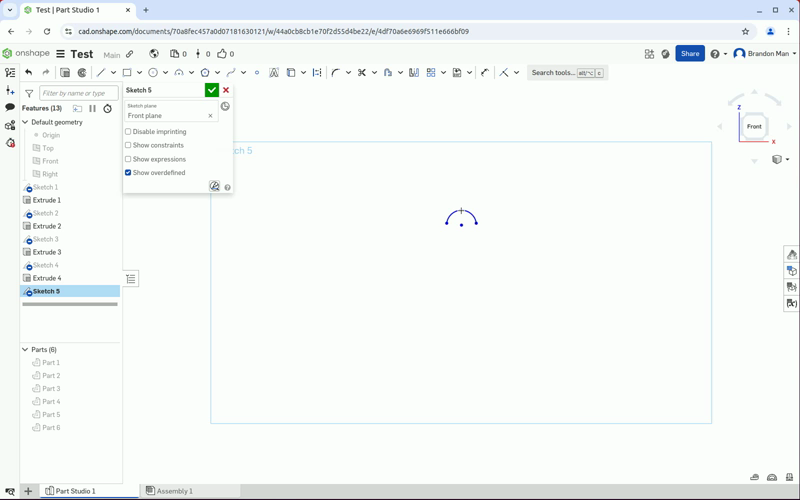
mouse_move(476, 223)
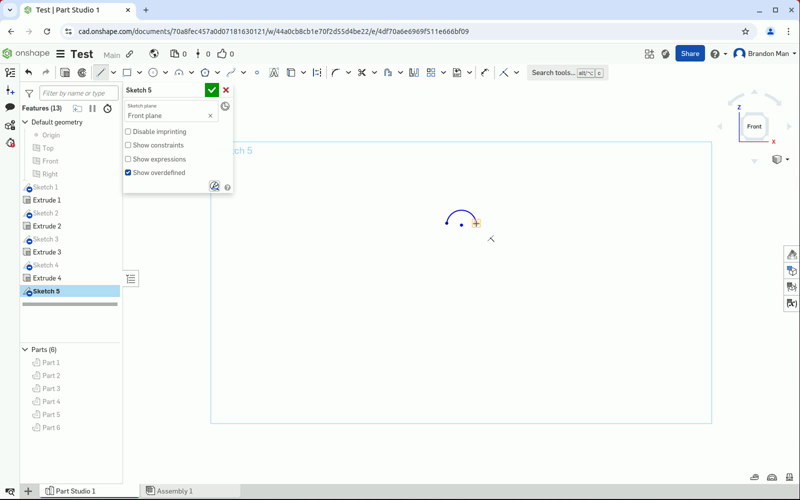
click(476, 223)
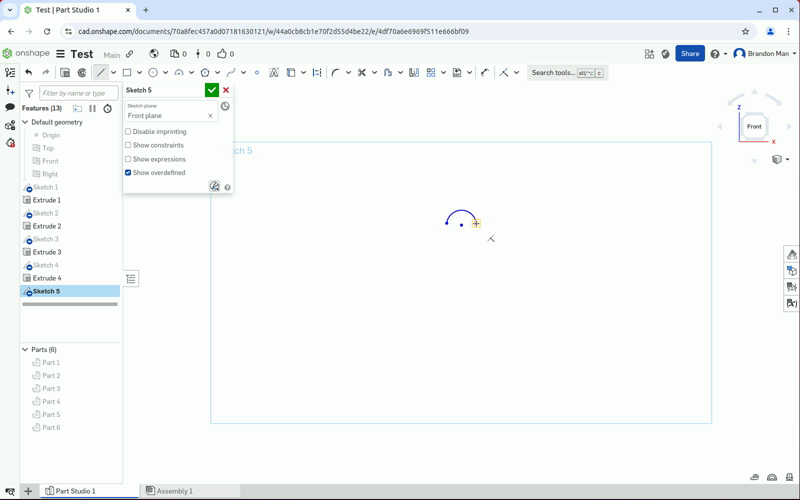
key_down(shift)
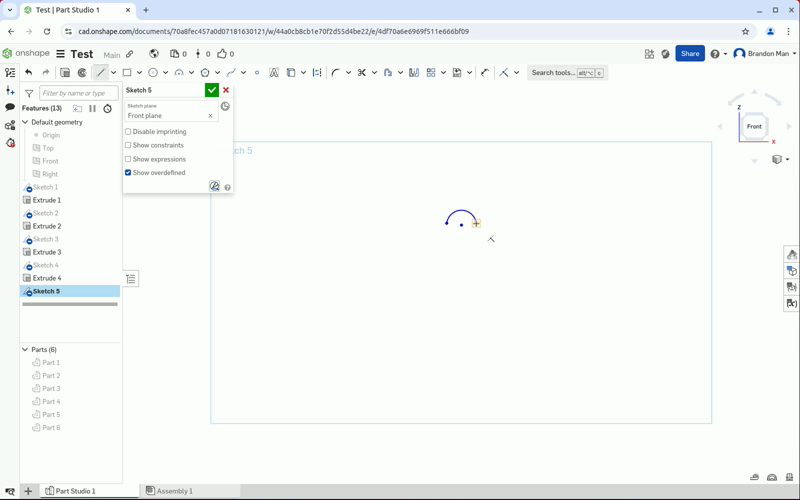
mouse_move(506, 223)
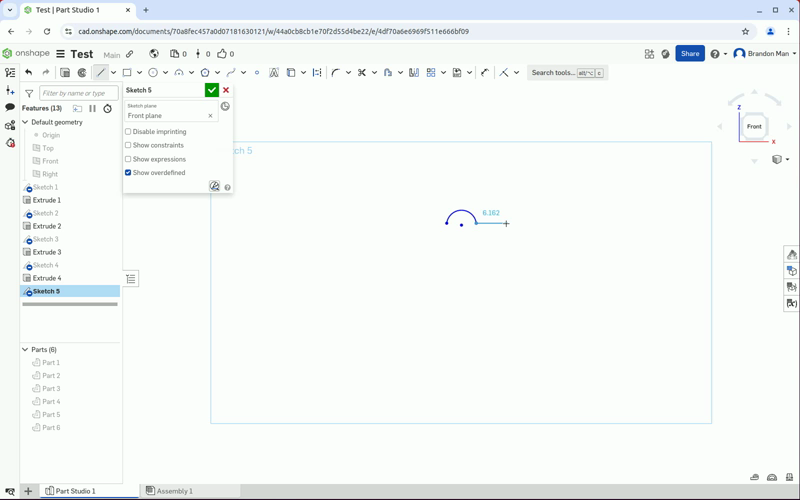
mouse_move(470, 176)
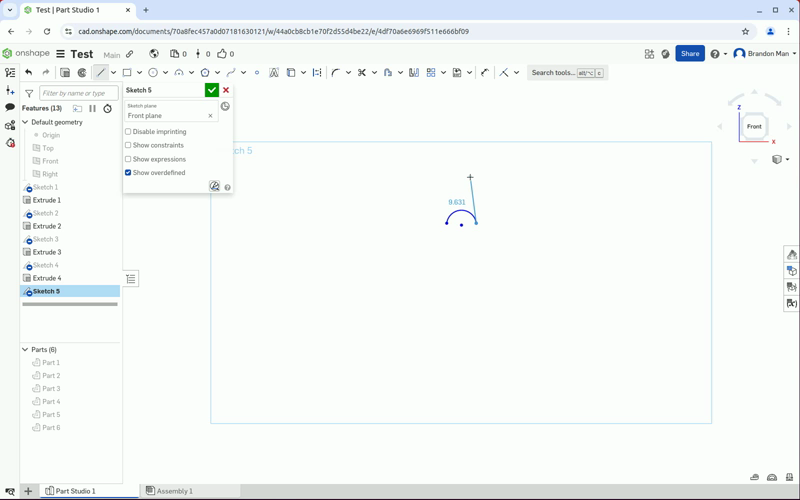
click(470, 176)
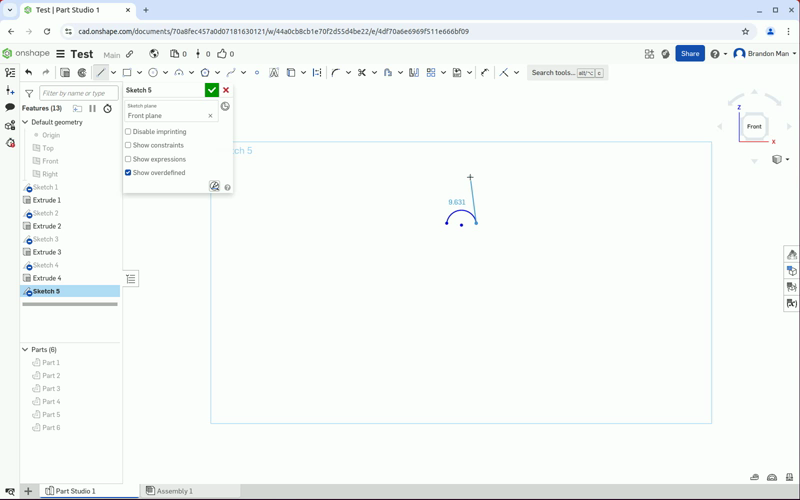
key_up(shift)
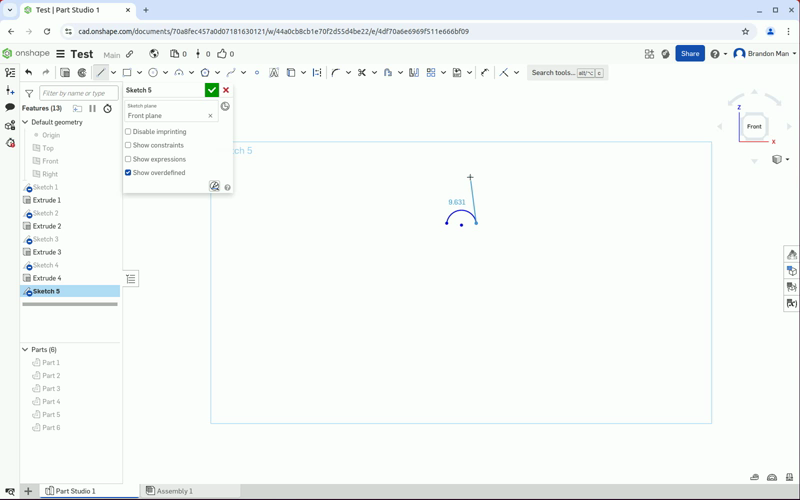
key(esc)
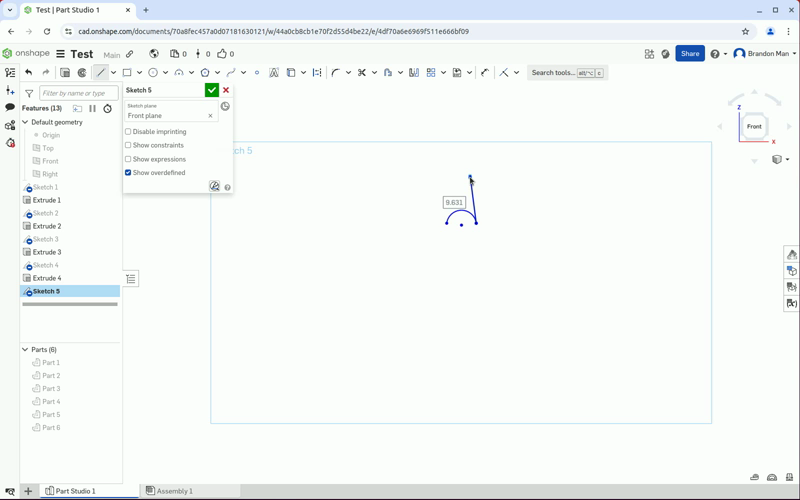
key(a)
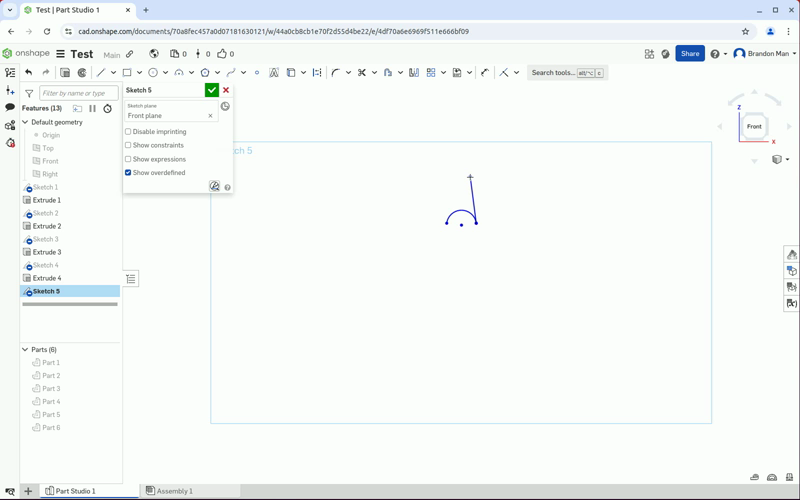
mouse_move(470, 176)
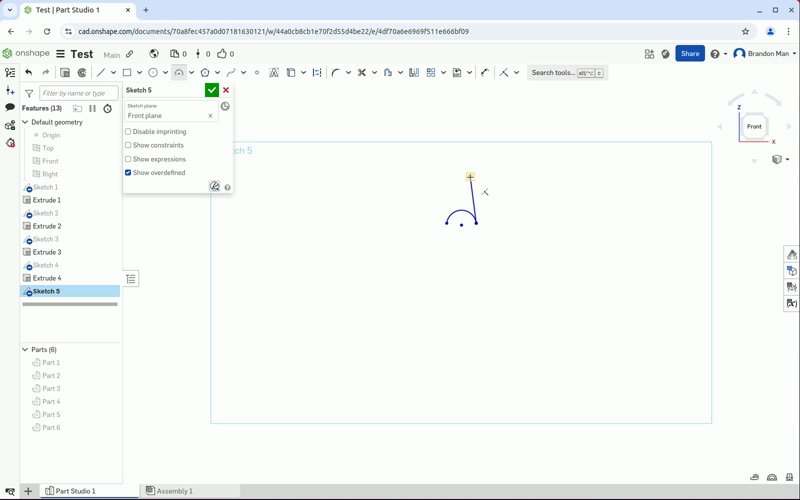
click(470, 176)
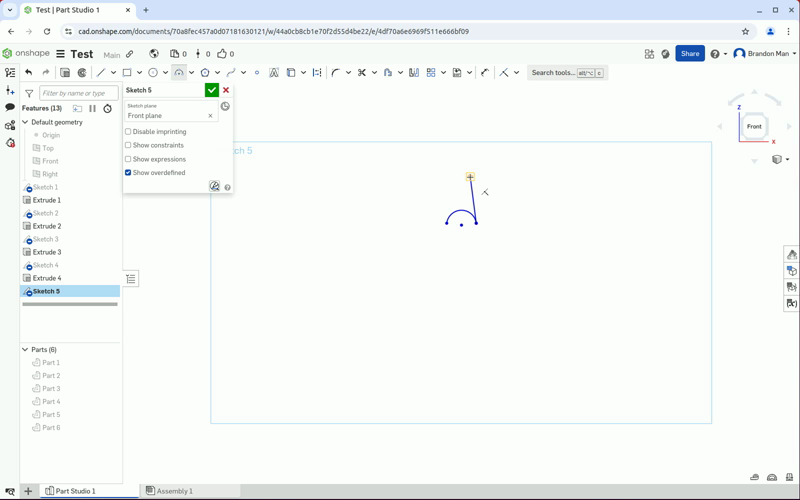
key_down(shift)
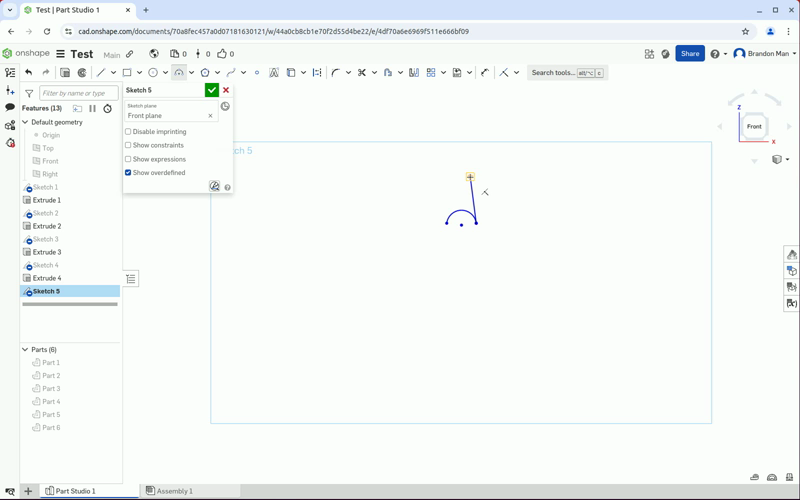
mouse_move(452, 176)
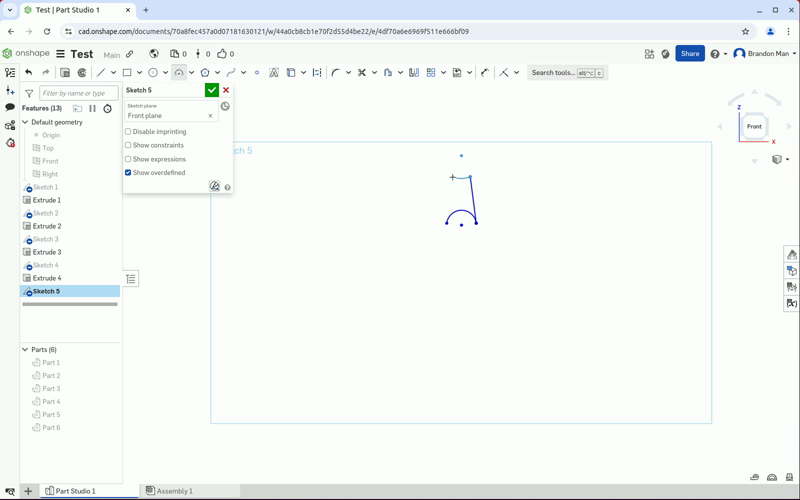
click(452, 176)
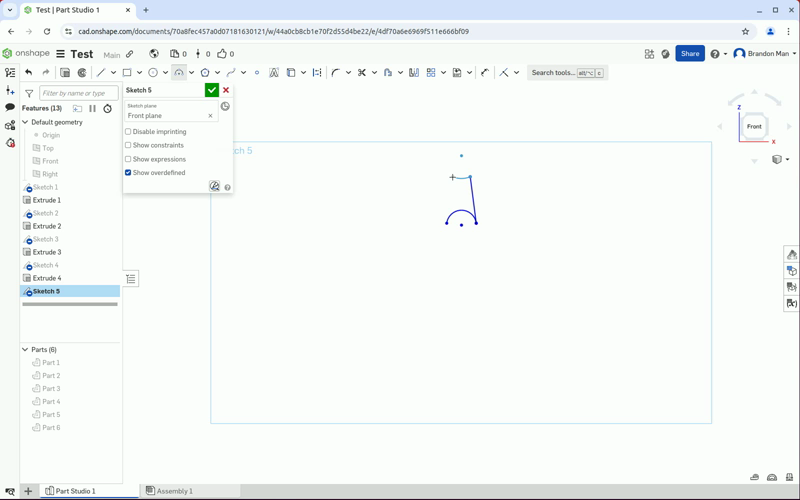
mouse_move(461, 186)
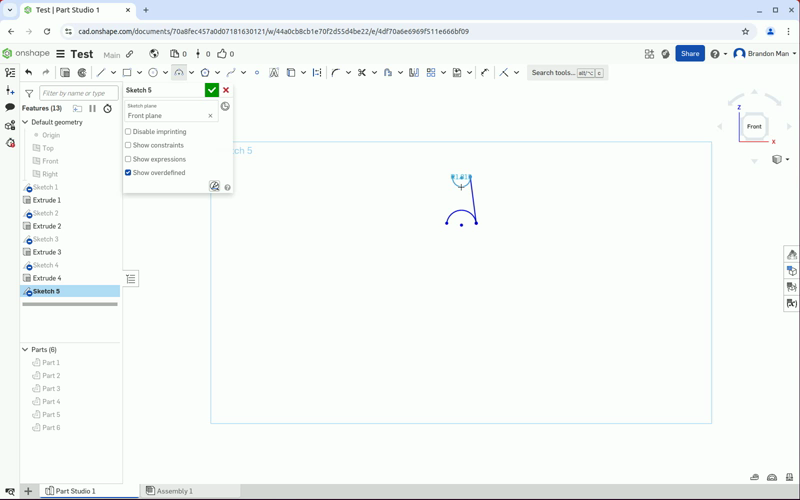
click(461, 186)
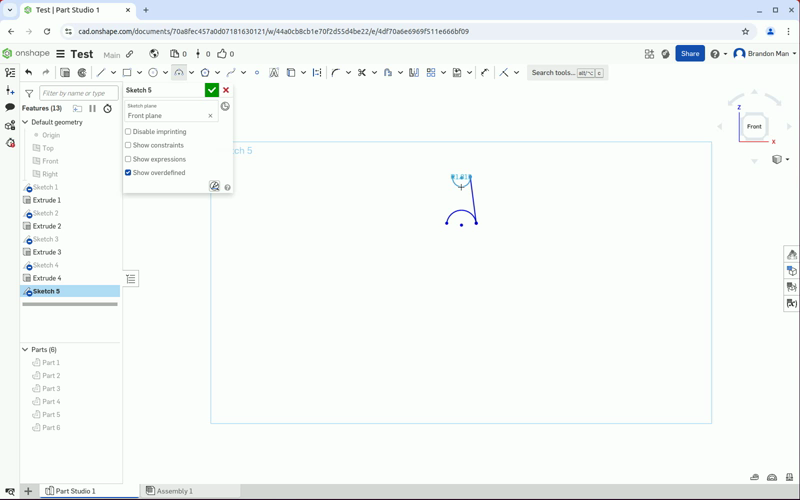
key_up(shift)
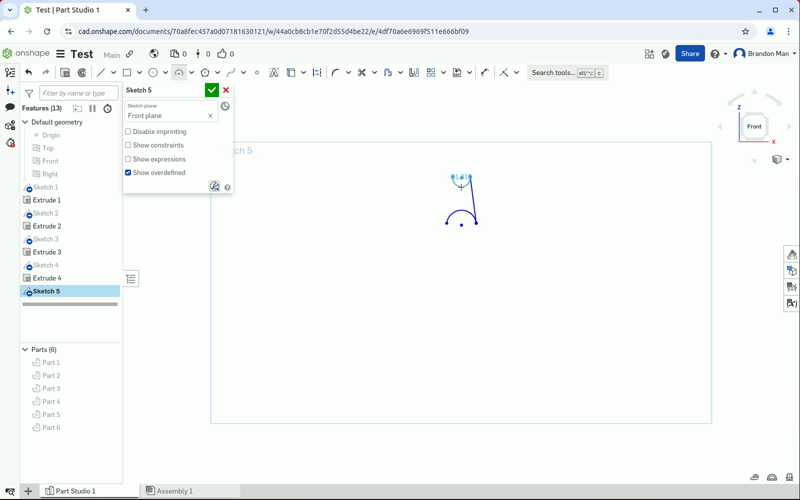
key(esc)
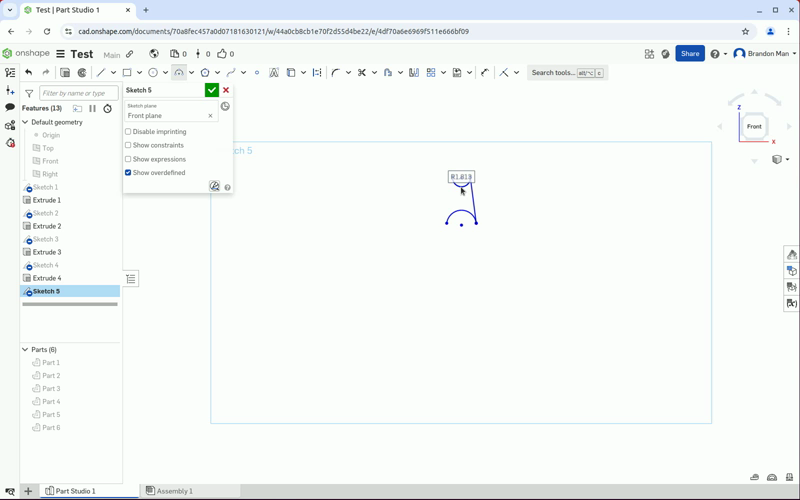
key(l)
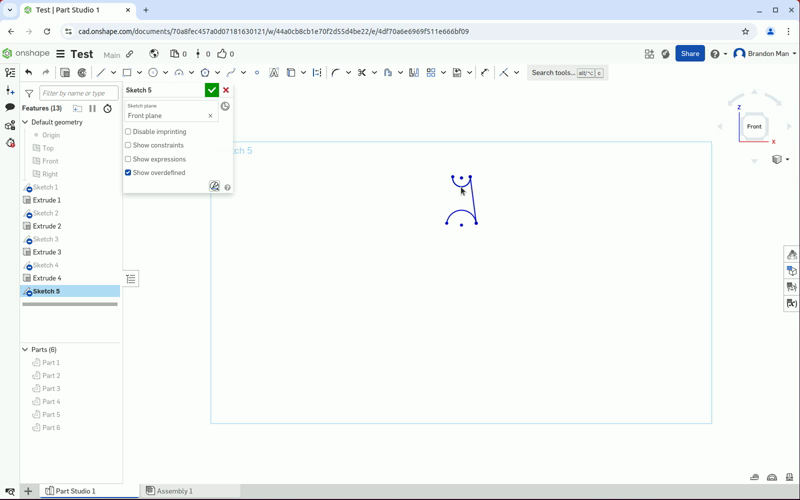
mouse_move(452, 176)
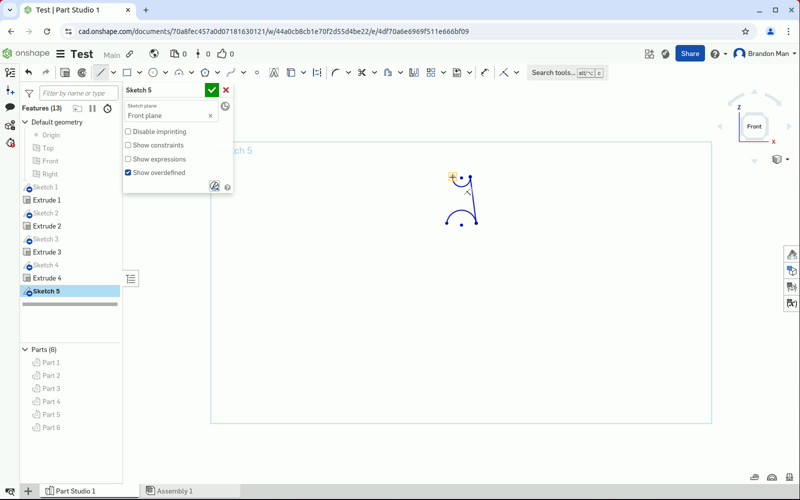
click(452, 176)
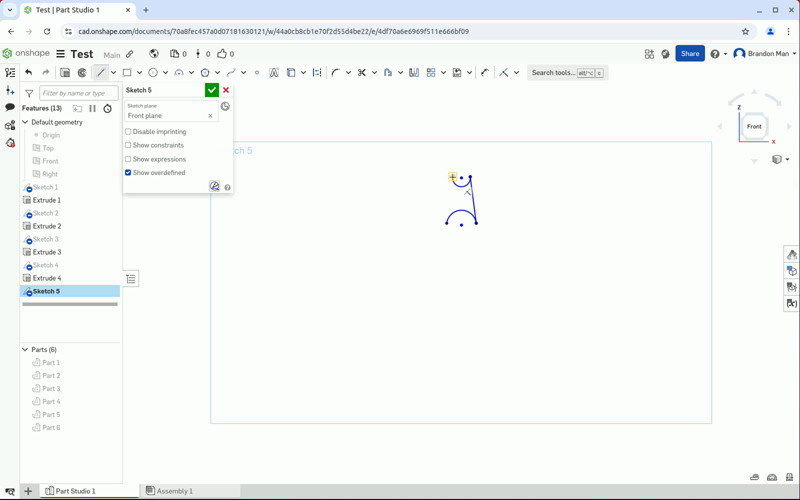
mouse_move(482, 176)
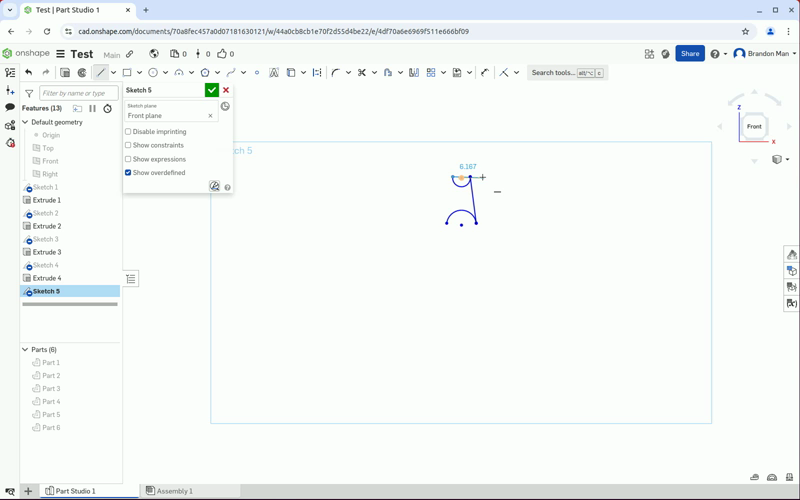
key_down(shift)
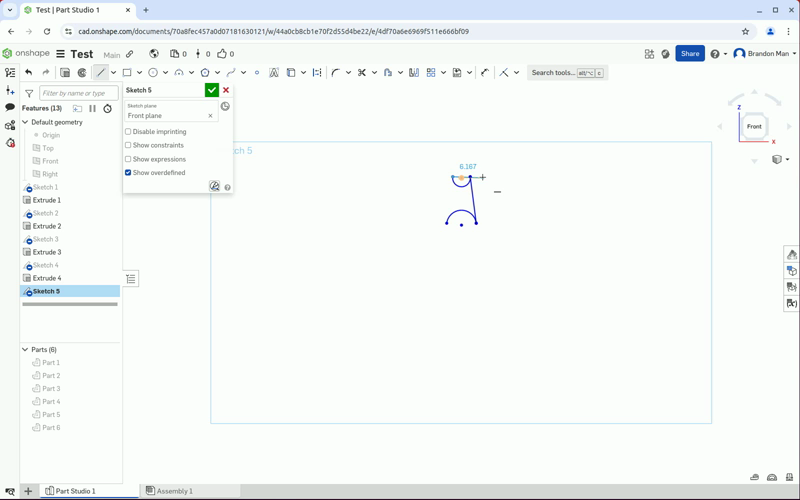
mouse_move(446, 223)
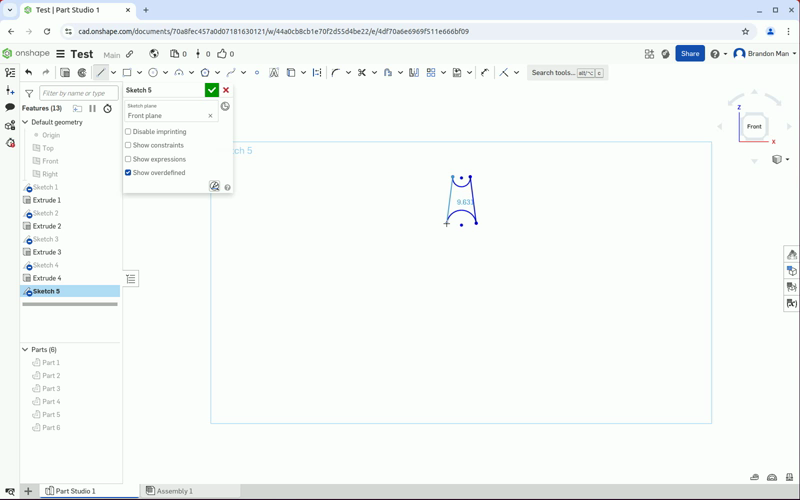
key_up(shift)
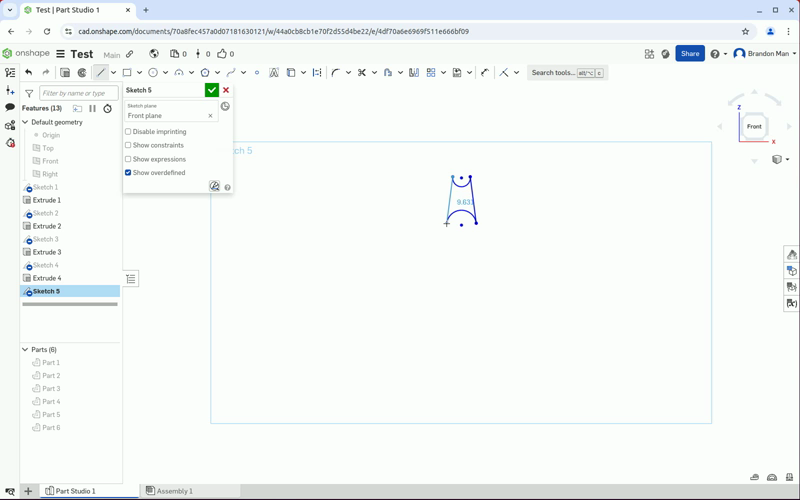
click(446, 223)
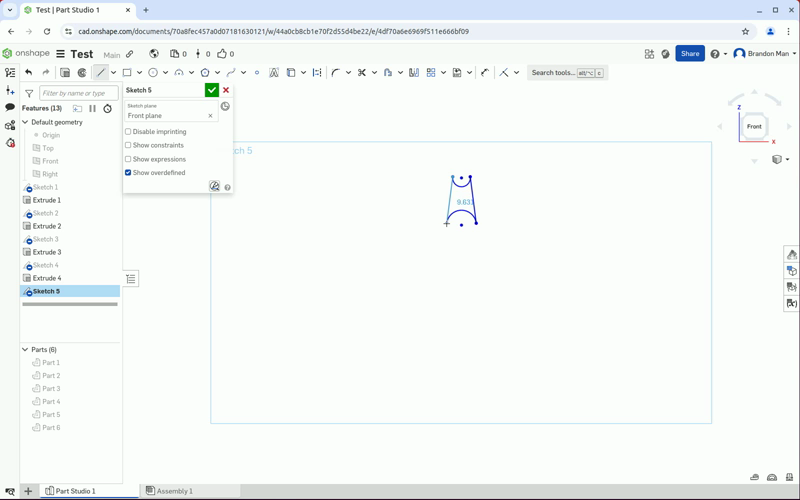
key(esc)
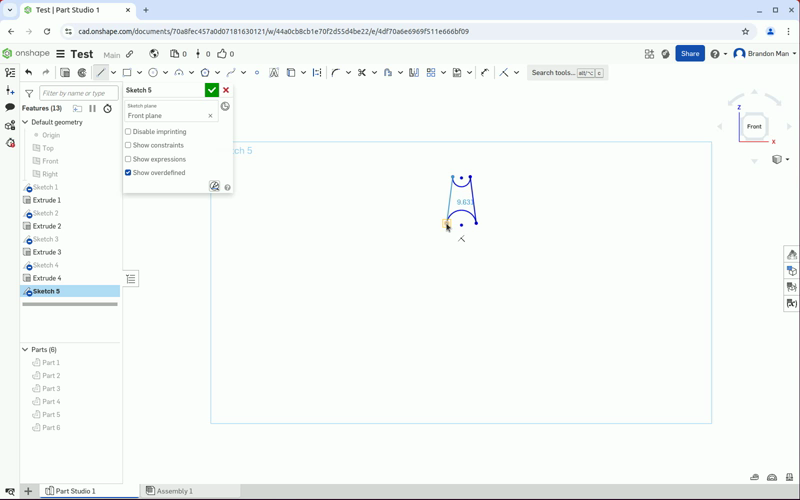
key(c)
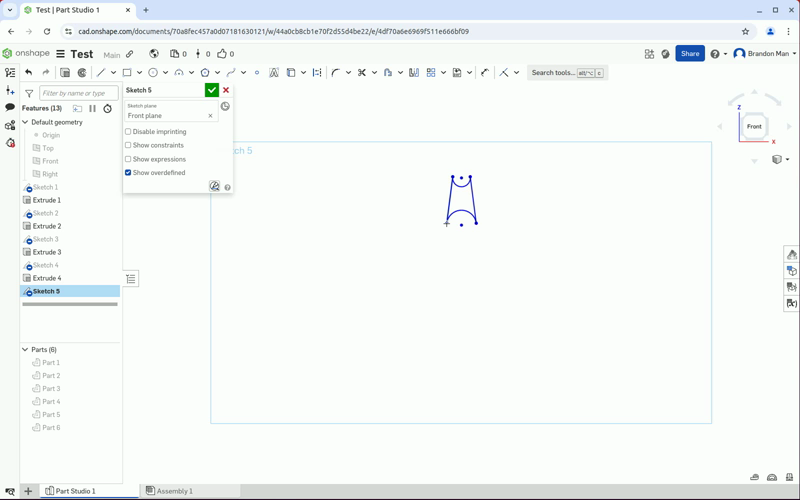
key_down(shift)
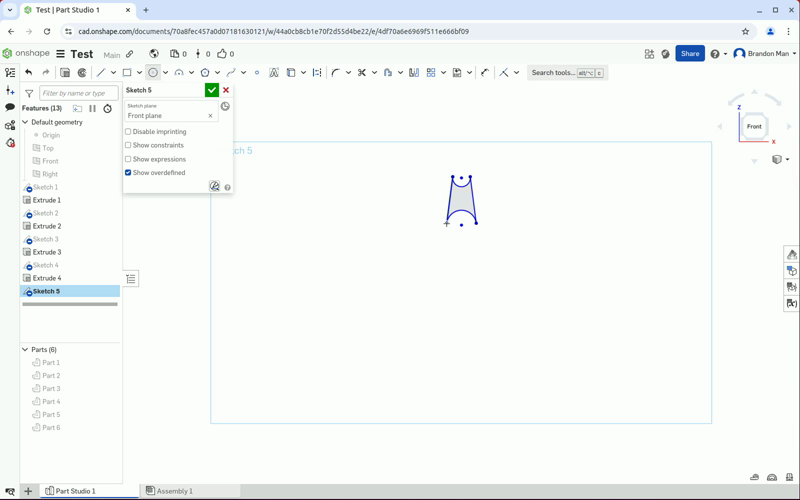
mouse_move(458, 191)
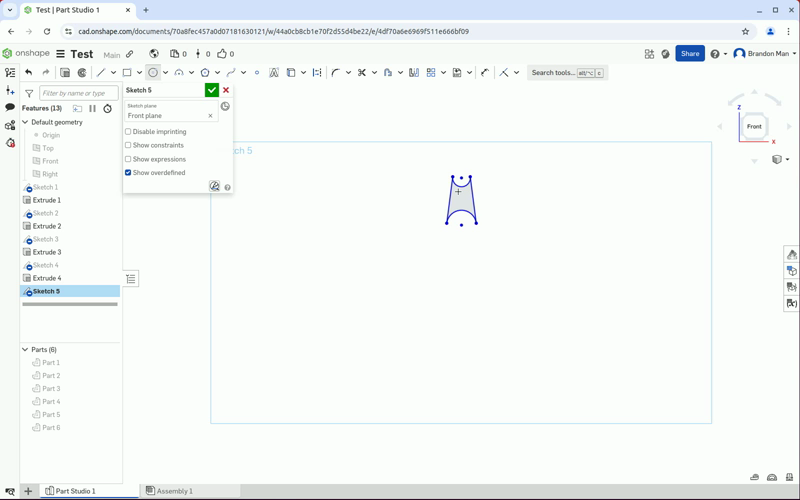
click(458, 191)
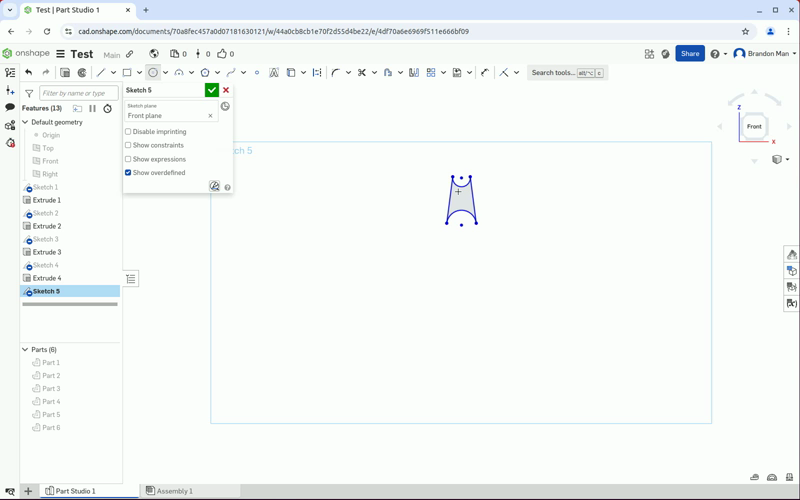
key_up(shift)
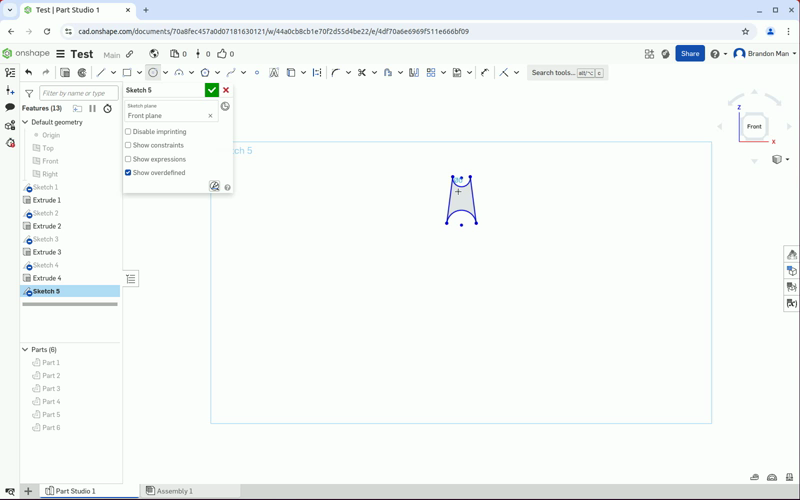
mouse_move(461, 191)
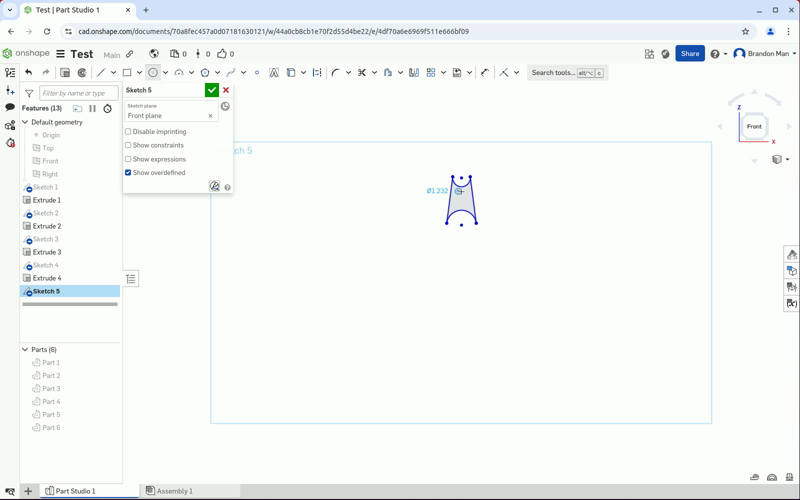
scroll(6)
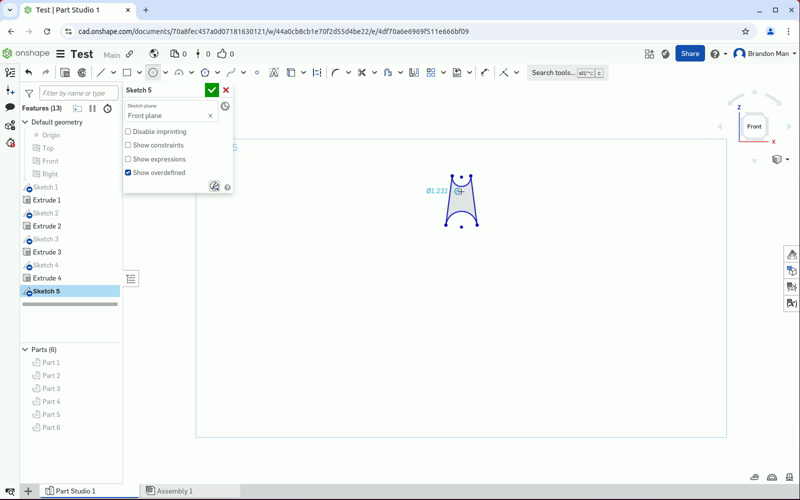
scroll(6)
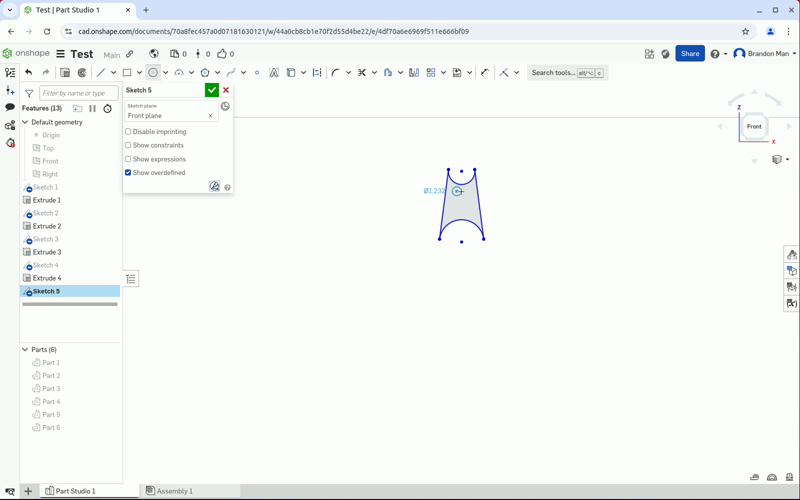
scroll(6)
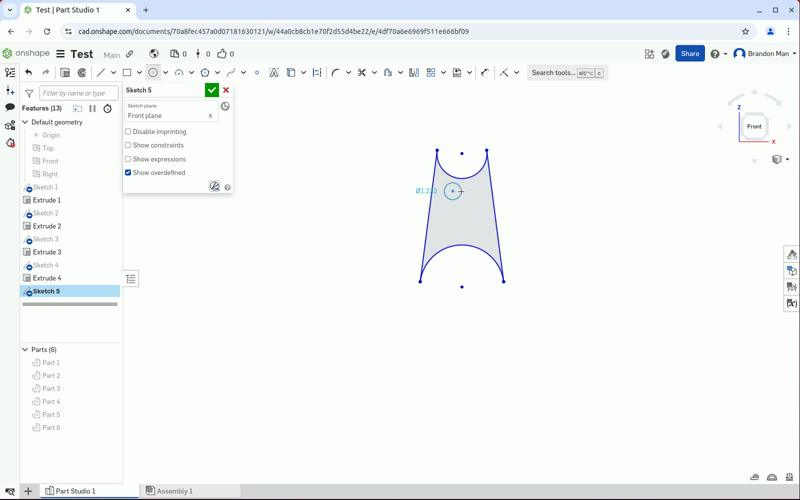
scroll(6)
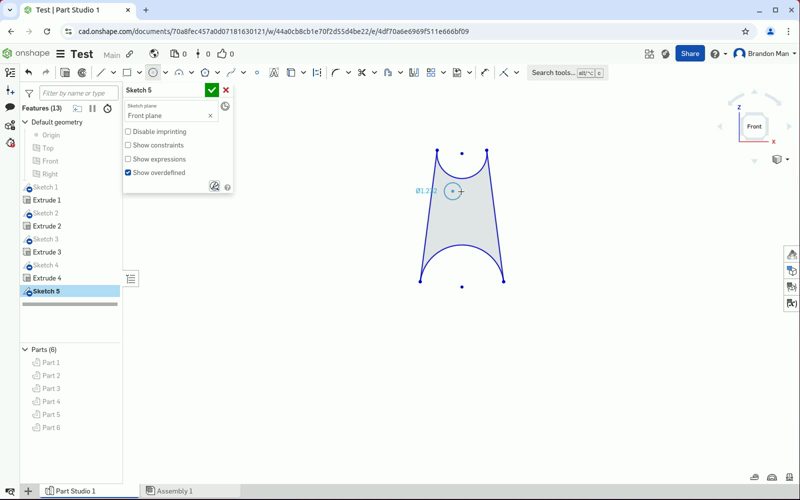
scroll(6)
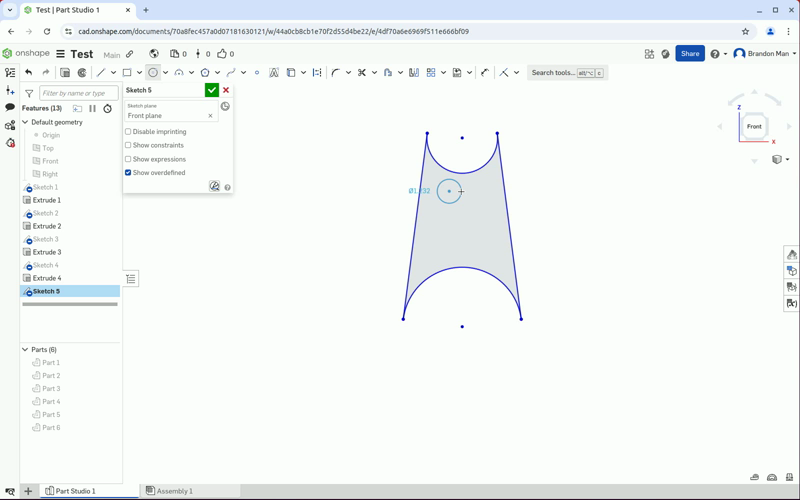
scroll(6)
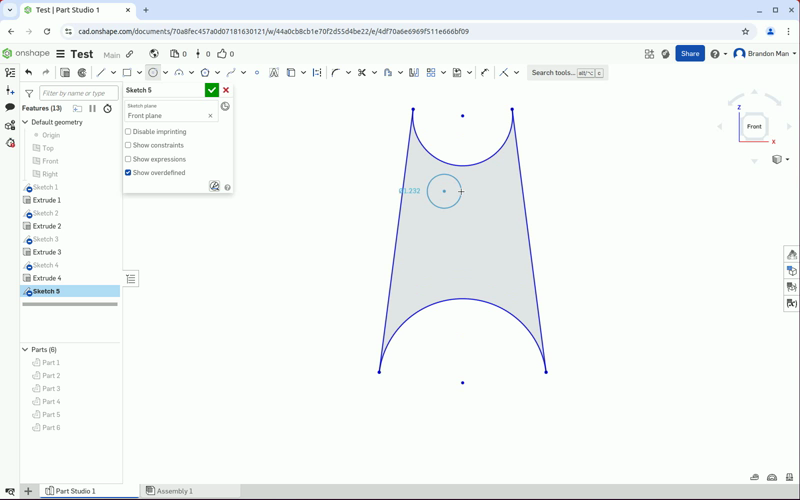
scroll(6)
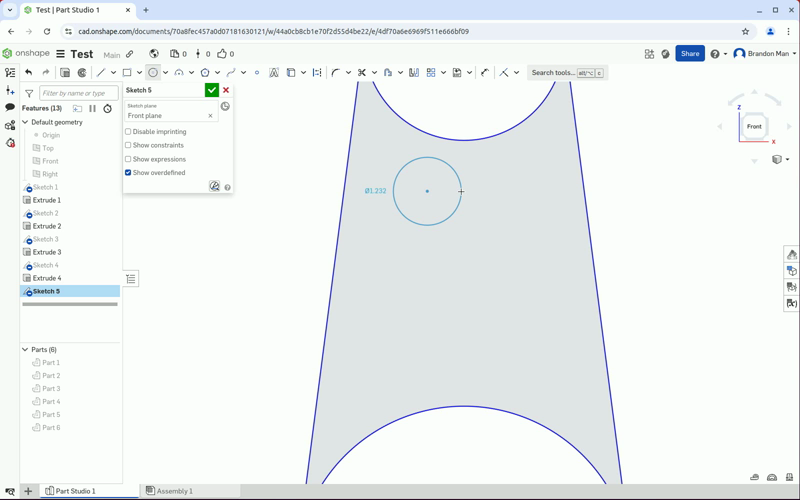
click(461, 191)
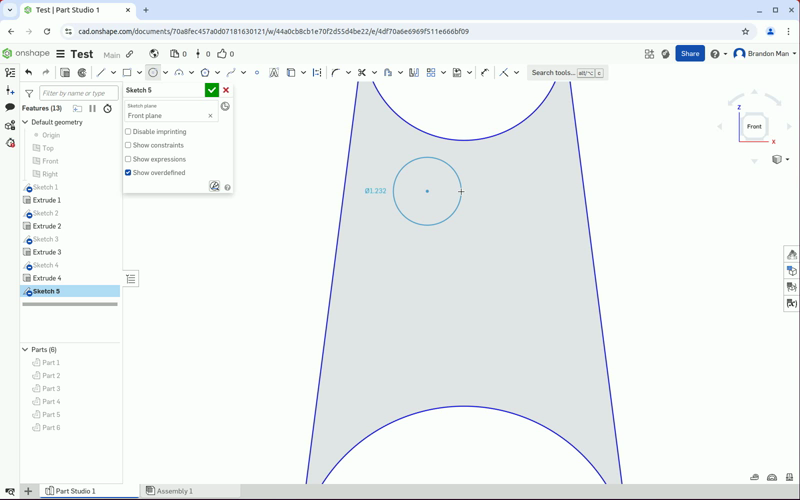
scroll(-6)
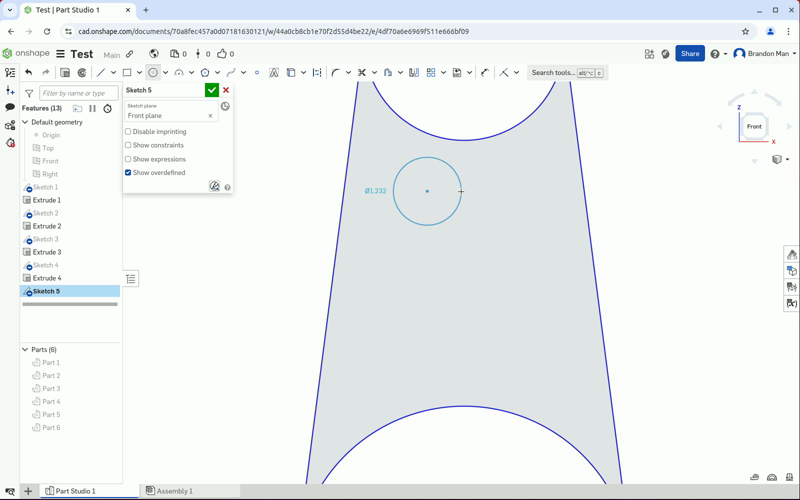
scroll(-6)
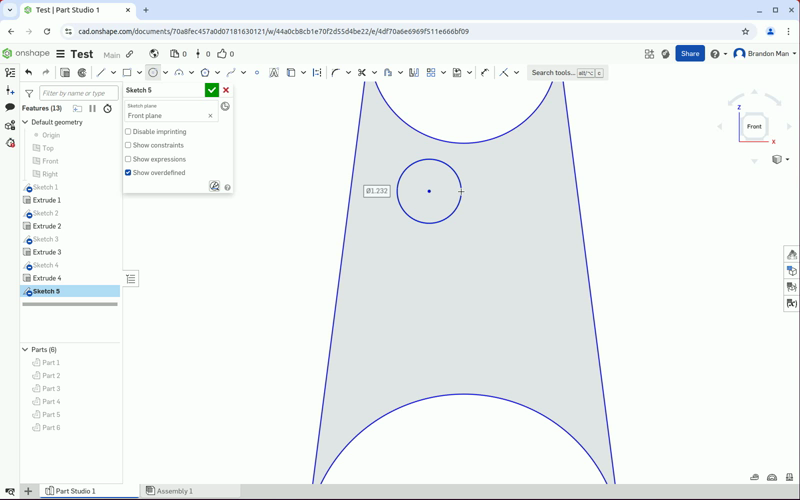
scroll(-6)
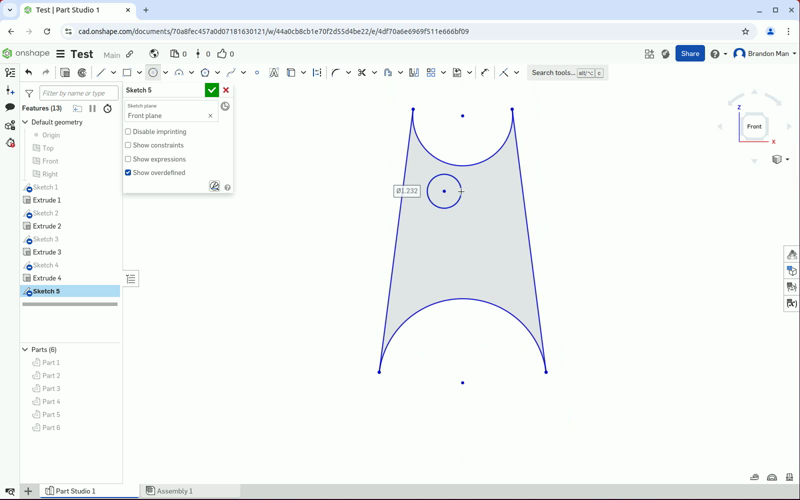
scroll(-6)
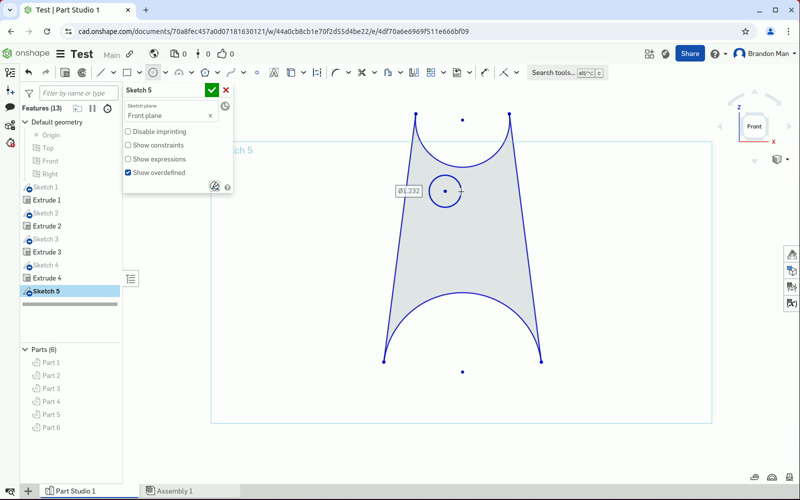
scroll(-6)
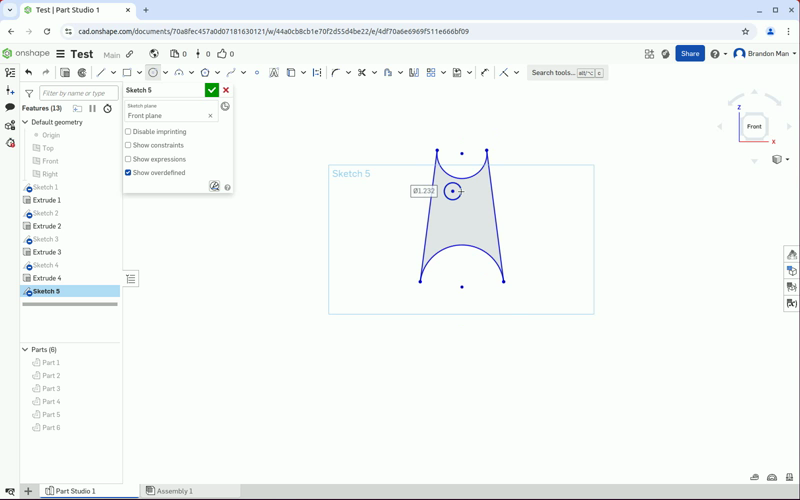
scroll(-6)
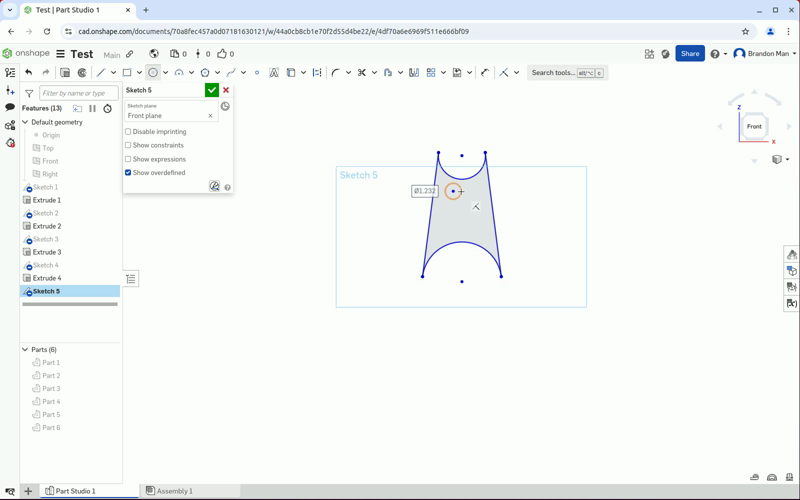
scroll(-6)
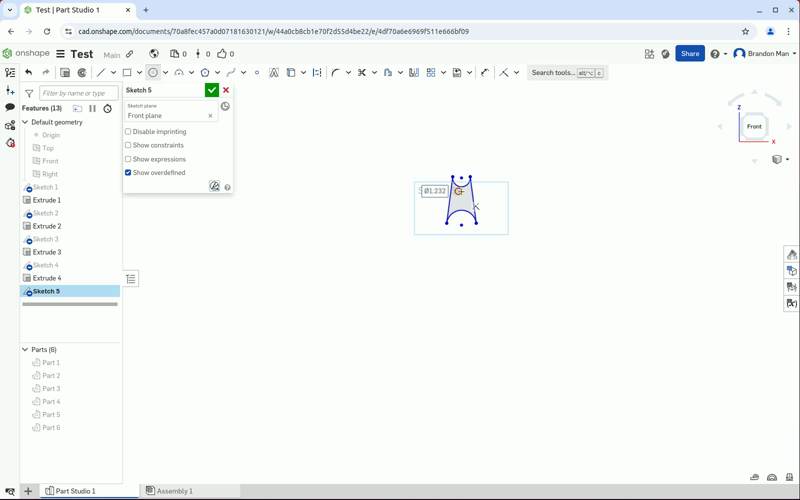
key(esc)
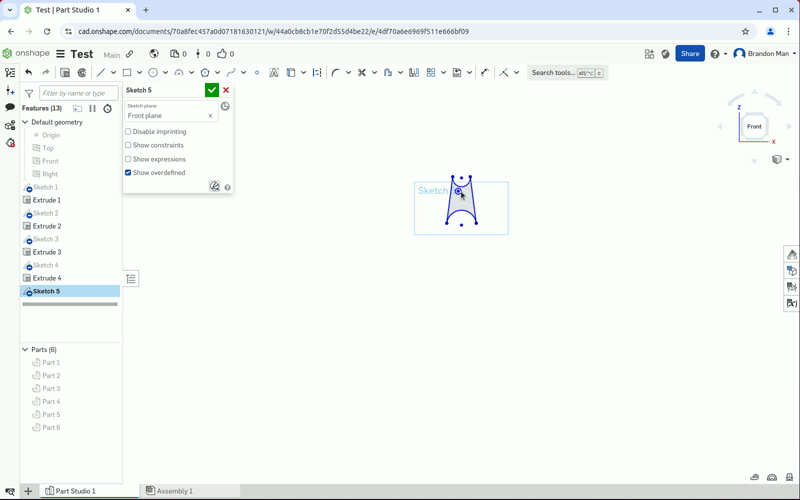
mouse_move(452, 190)
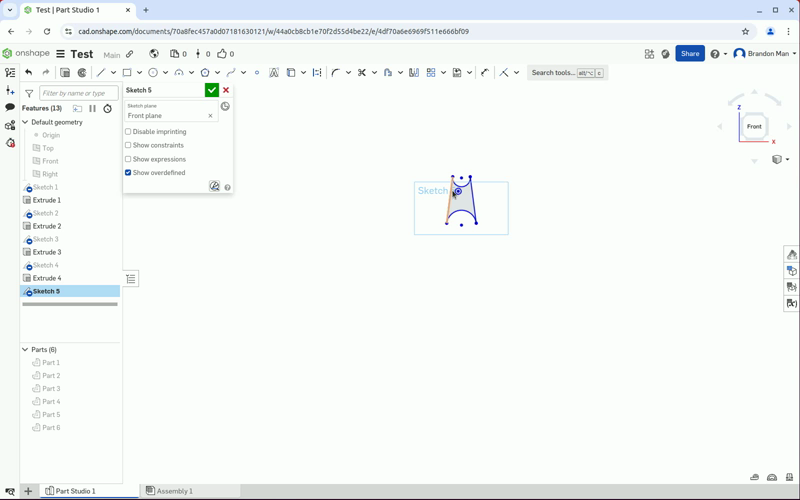
scroll(6)
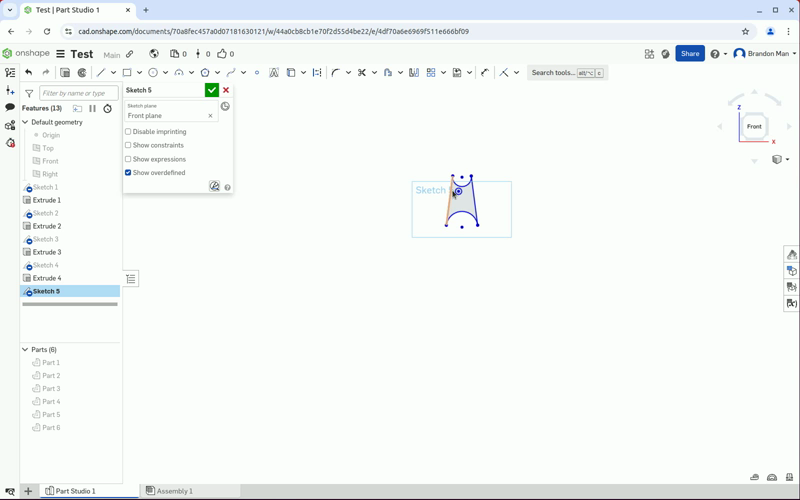
scroll(6)
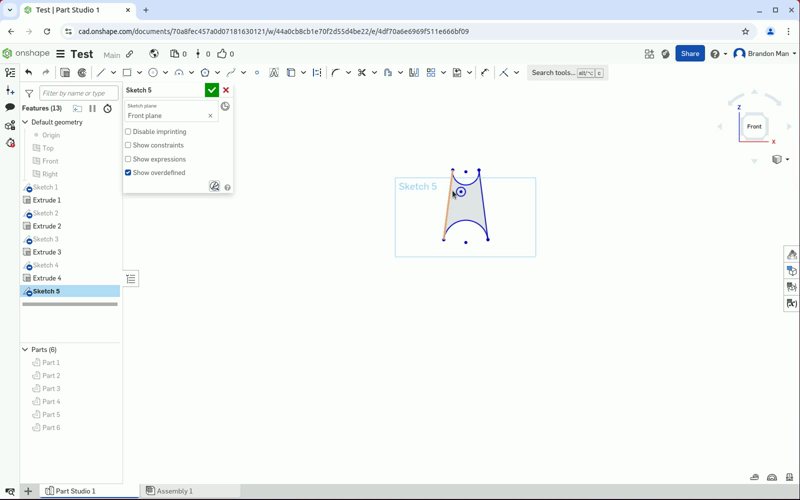
scroll(6)
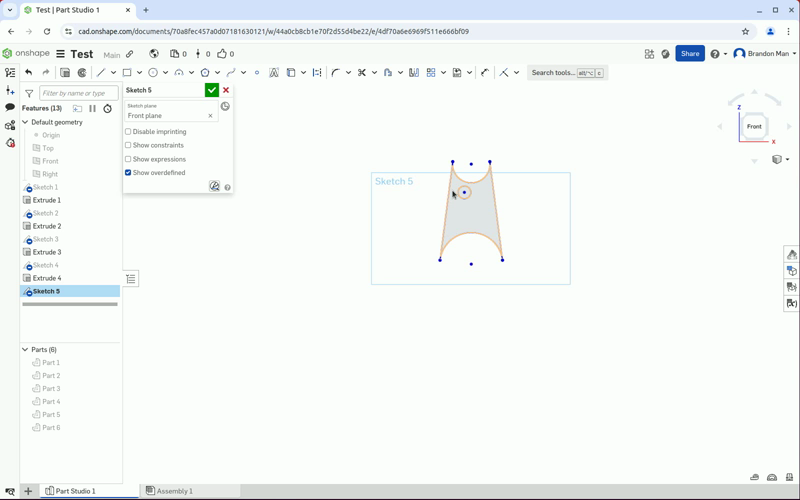
scroll(6)
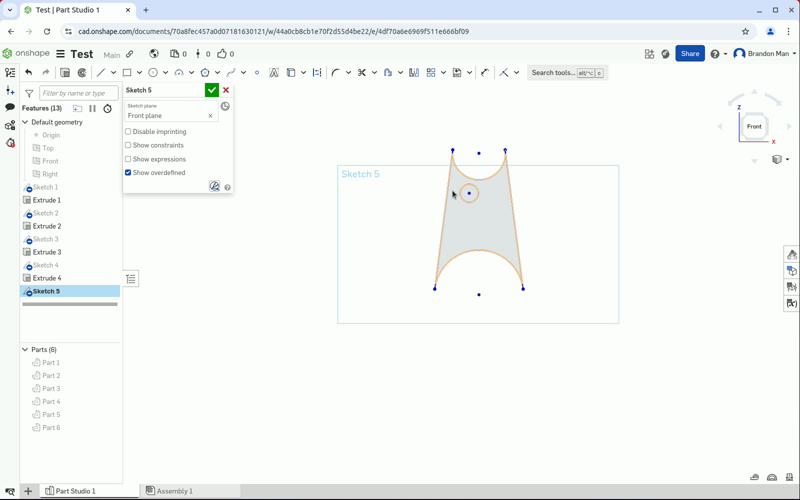
scroll(6)
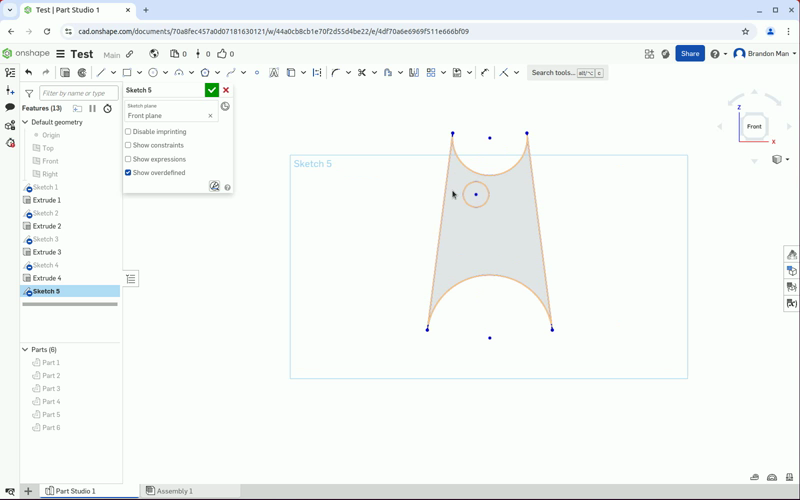
scroll(6)
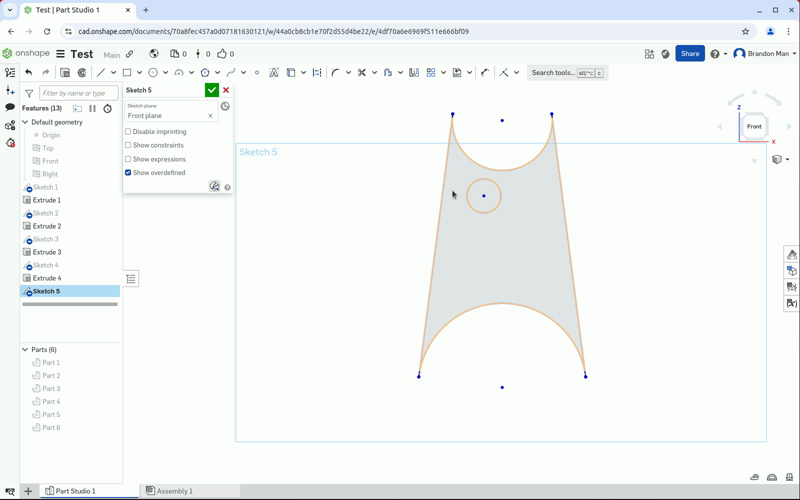
scroll(6)
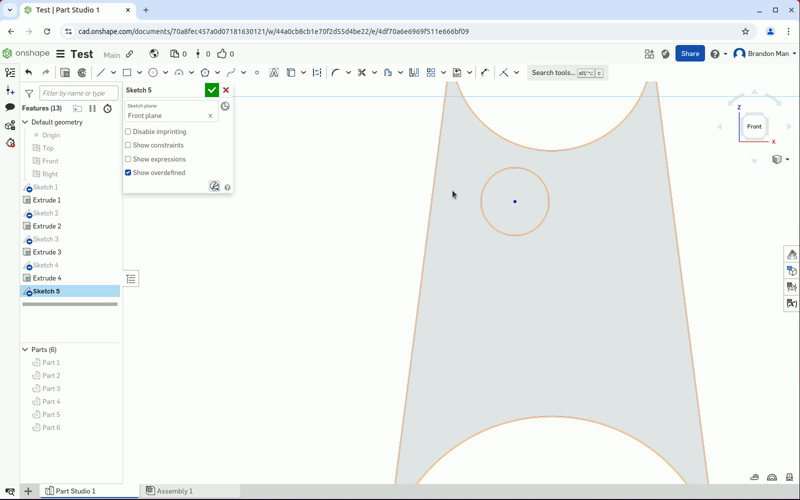
click(452, 190)
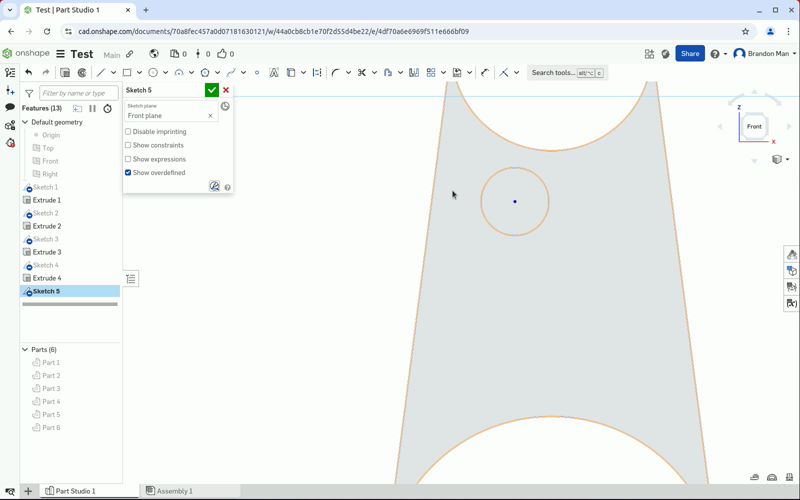
scroll(-6)
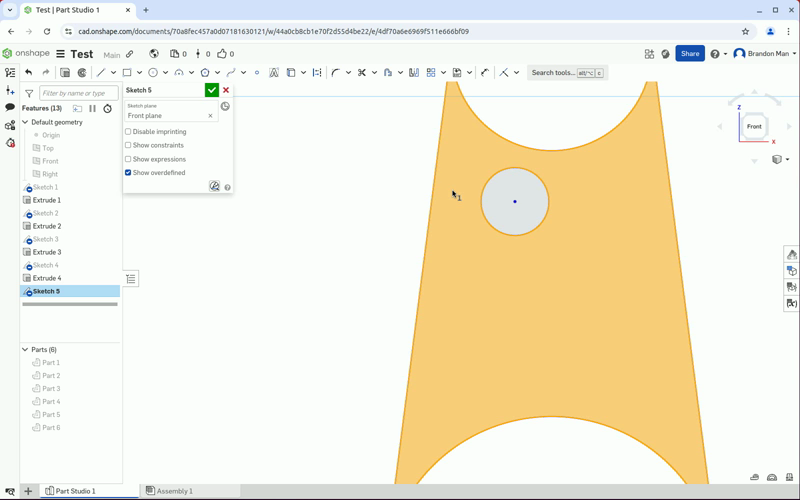
scroll(-6)
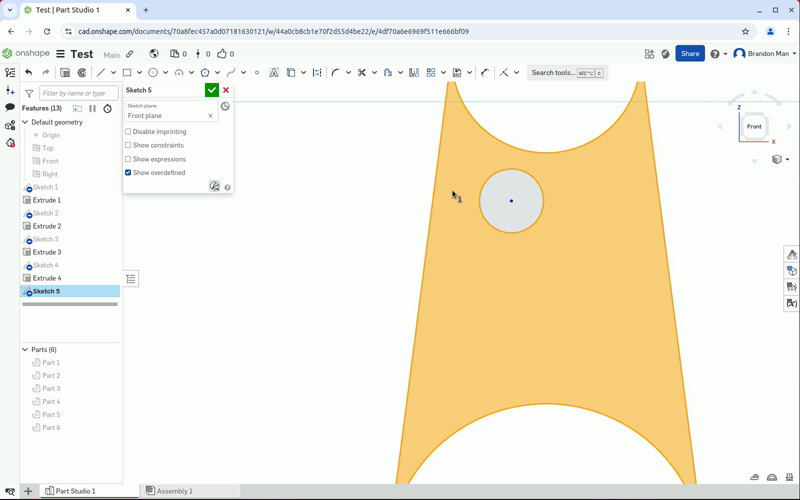
scroll(-6)
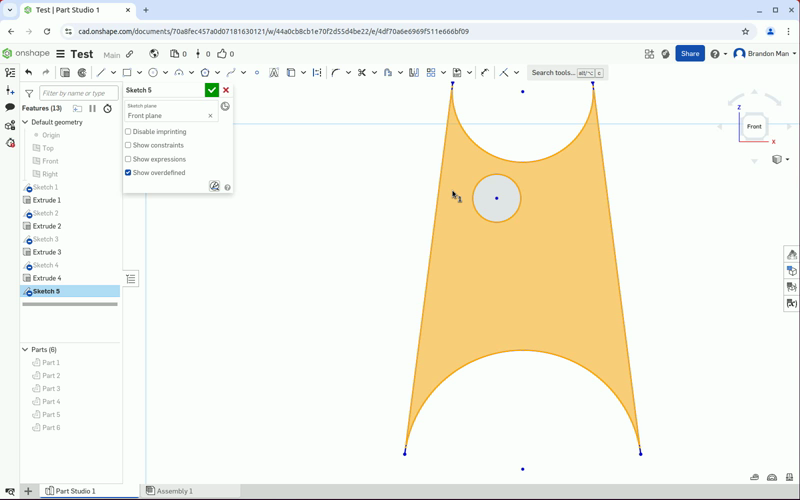
scroll(-6)
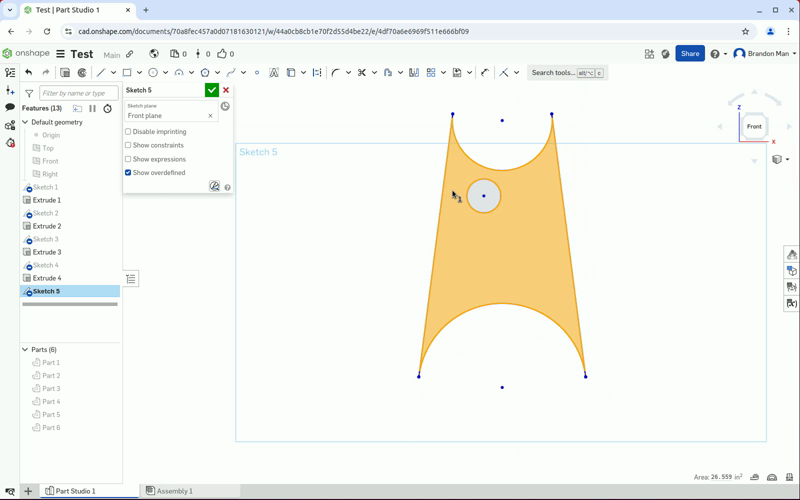
scroll(-6)
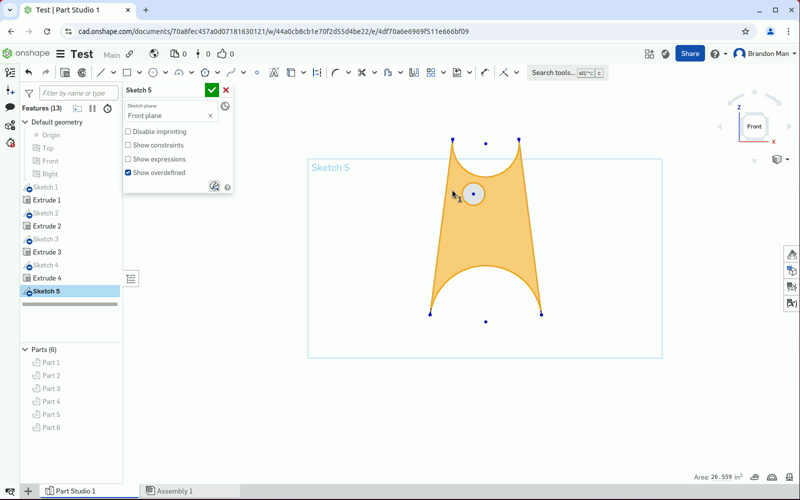
scroll(-6)
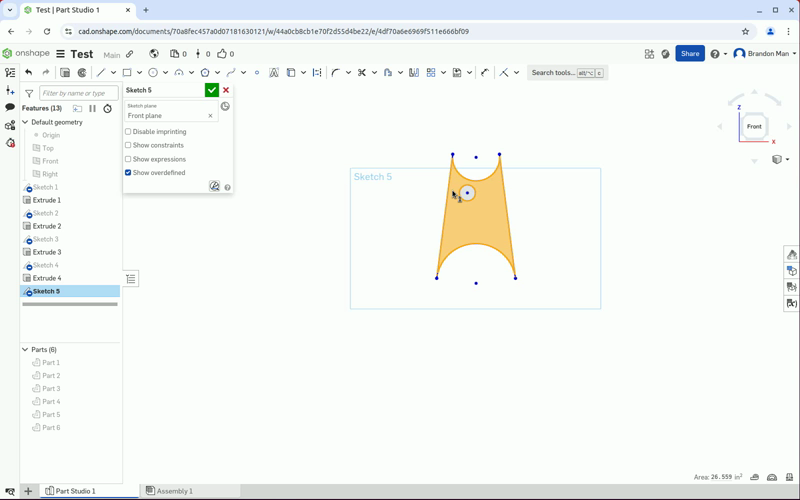
scroll(-6)
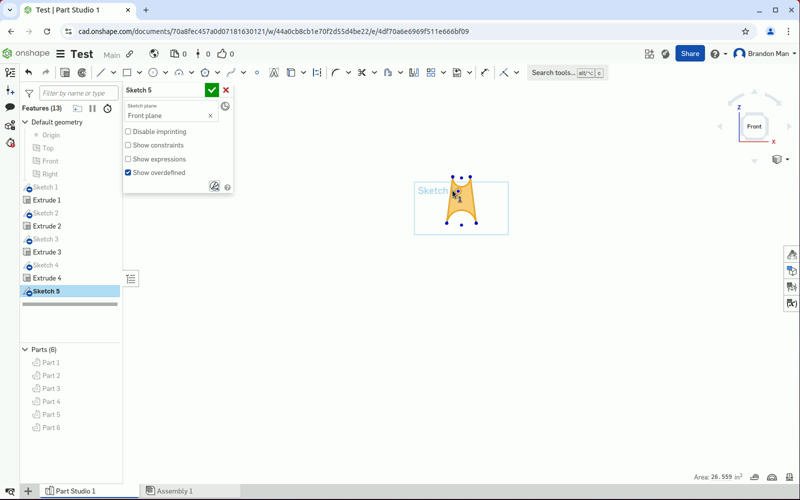
mouse_move(73, 352)
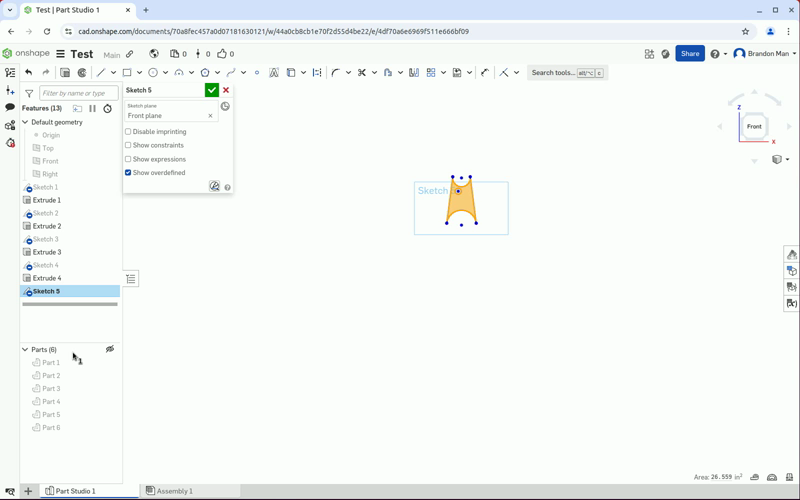
key(shift+y)
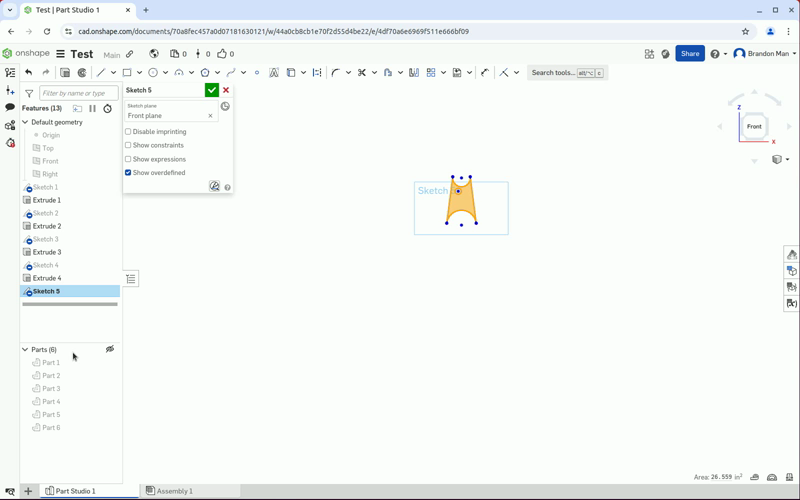
key(shift+e)
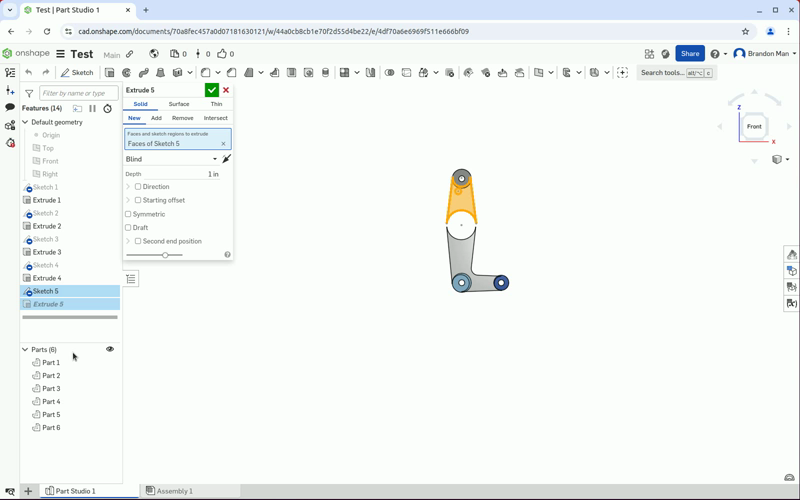
mouse_move(143, 106)
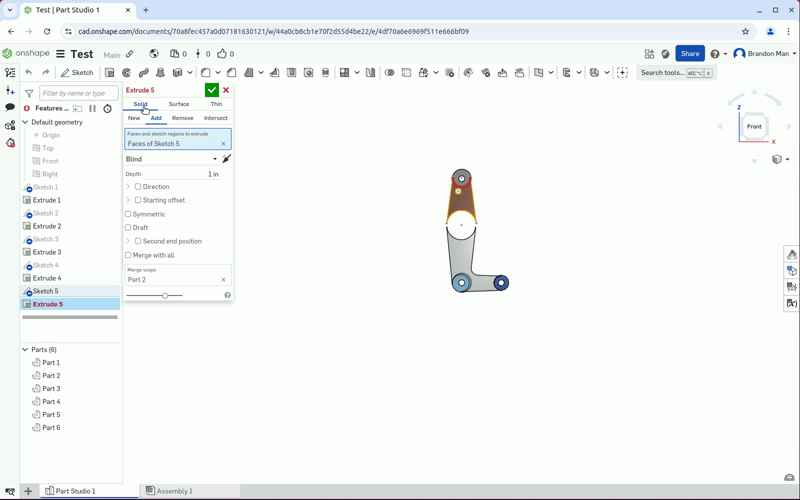
click(143, 106)
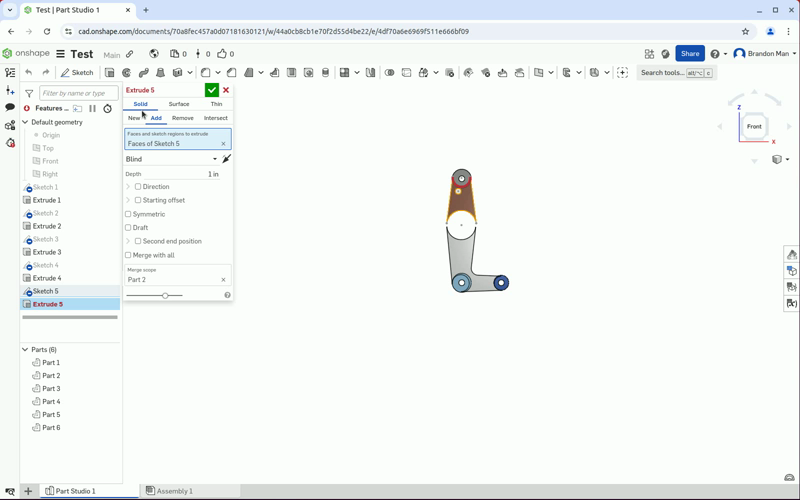
mouse_move(137, 120)
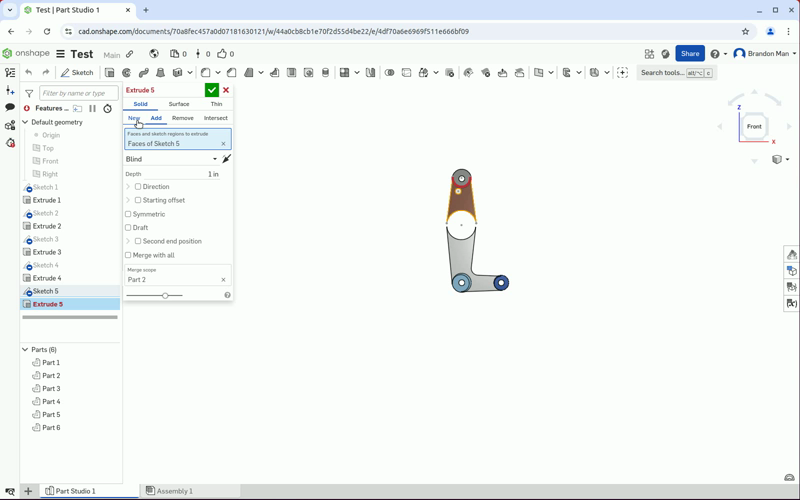
click(137, 120)
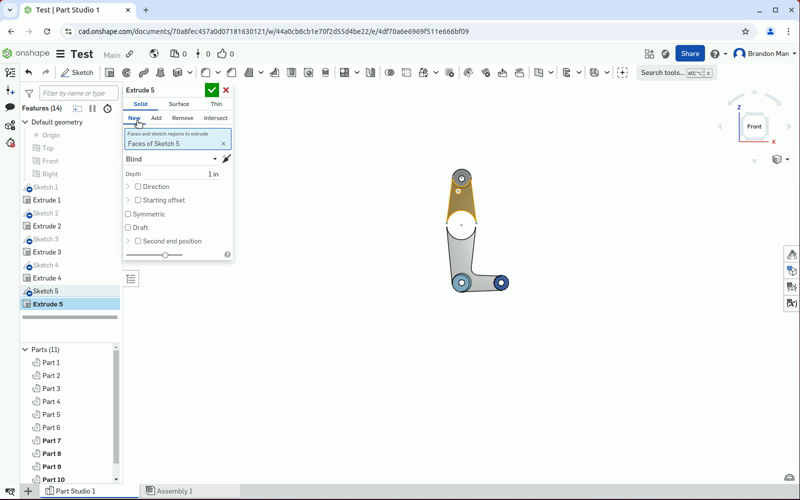
key(tab, 4)
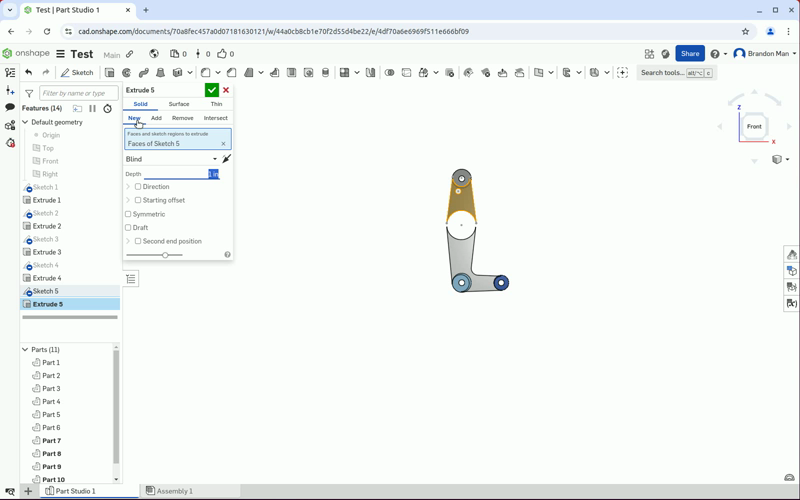
text(0.481)
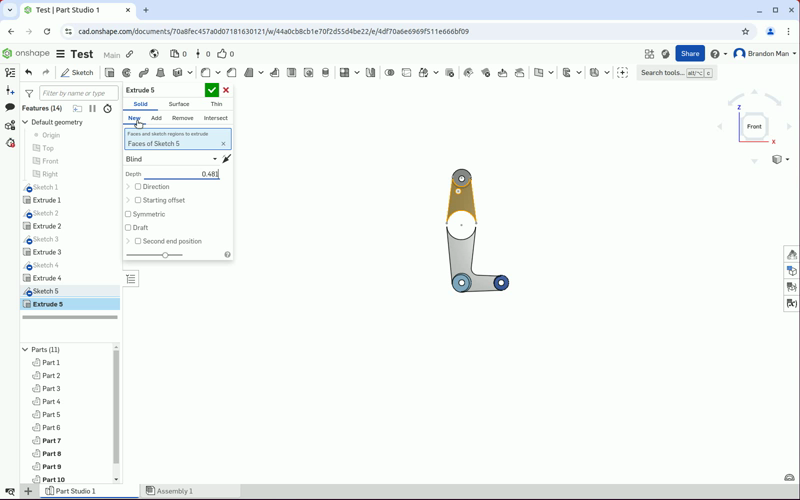
key(enter)
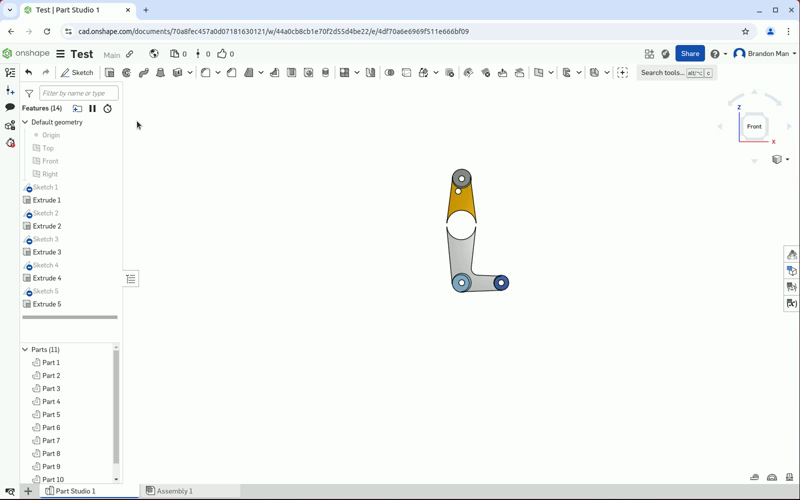
key(shift+h)
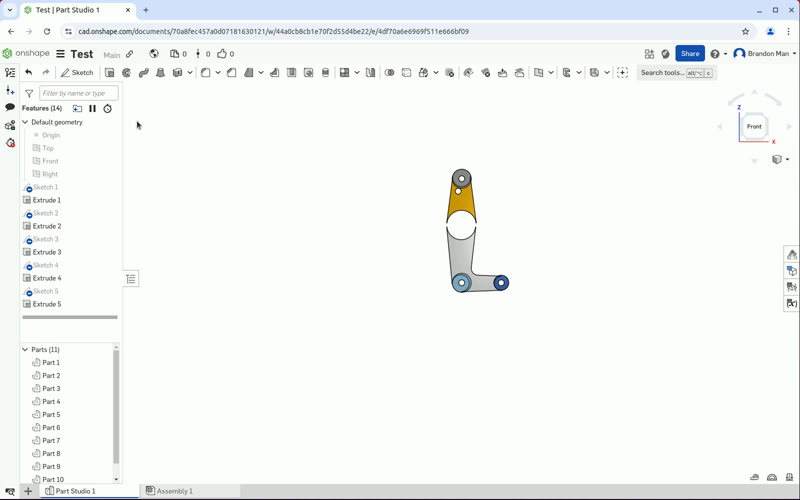
key(shift+h)
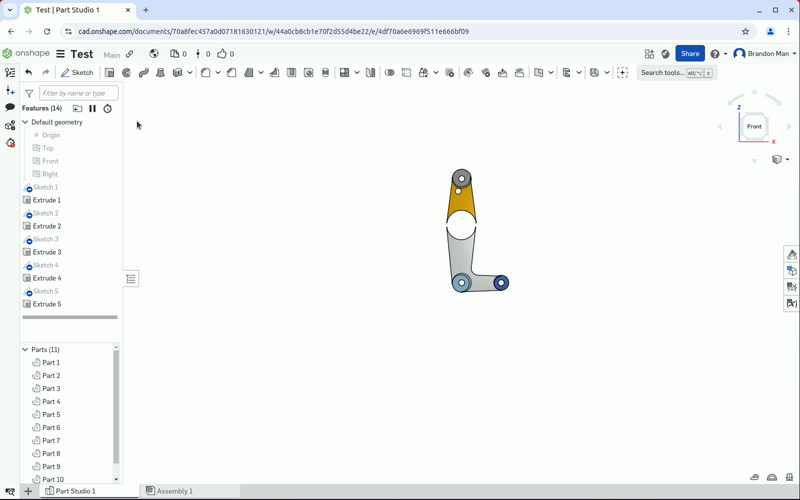
mouse_move(73, 189)
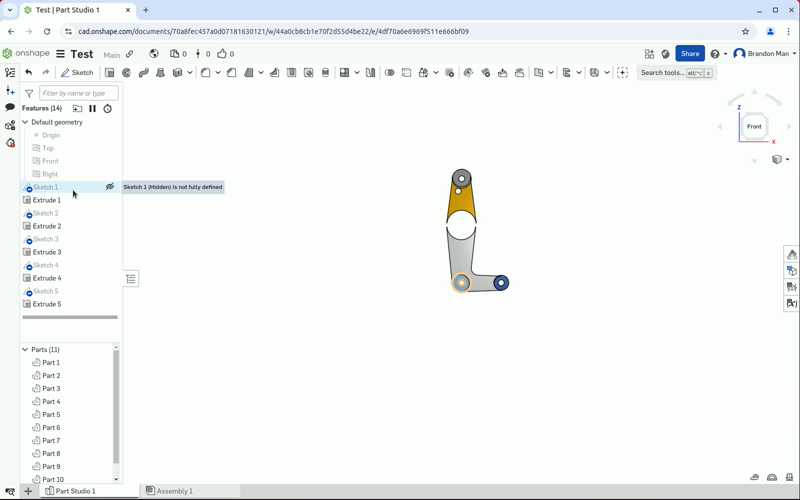
click(73, 189)
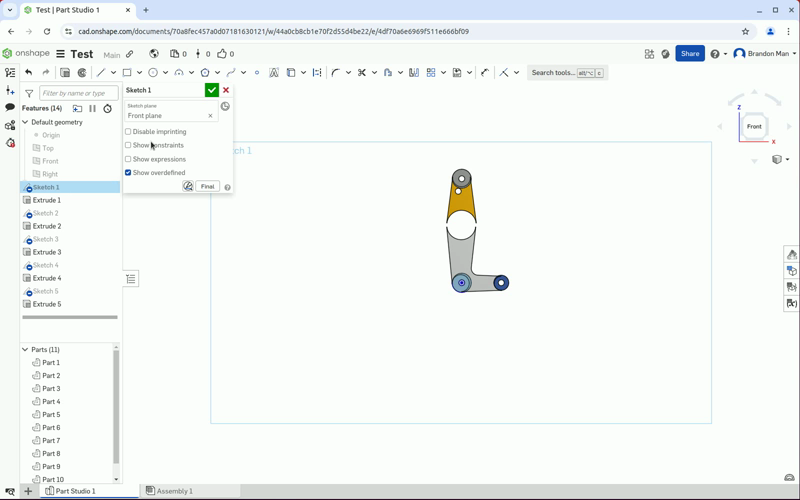
mouse_move(229, 92)
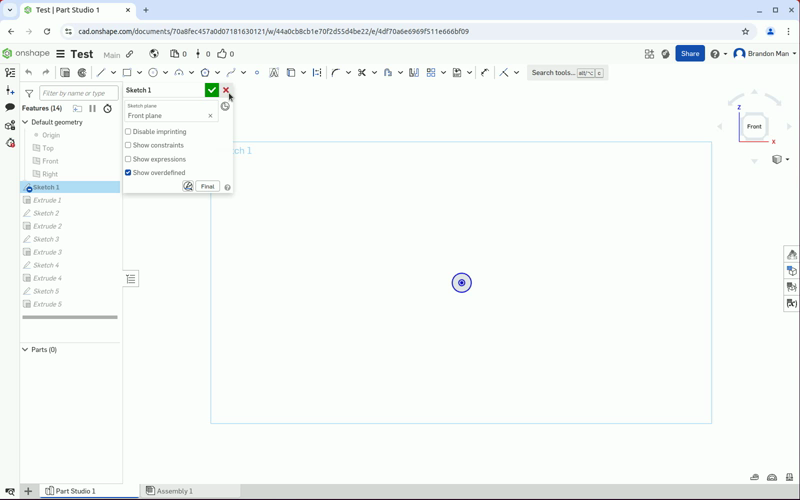
click(229, 92)
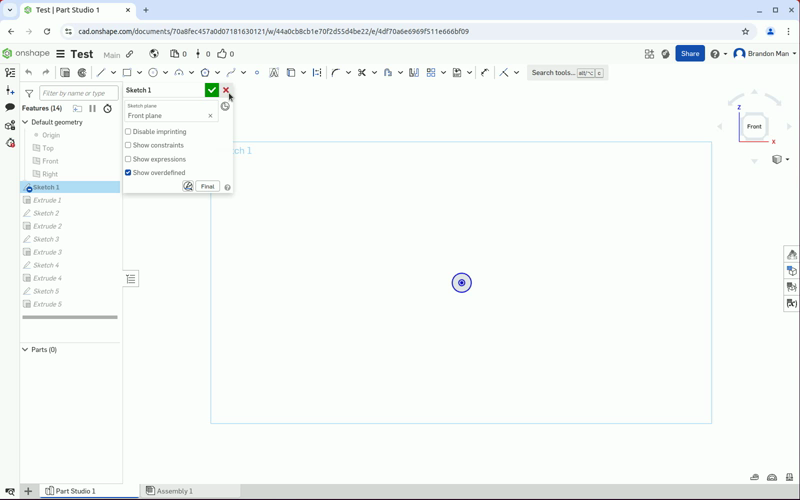
key(shift+s)
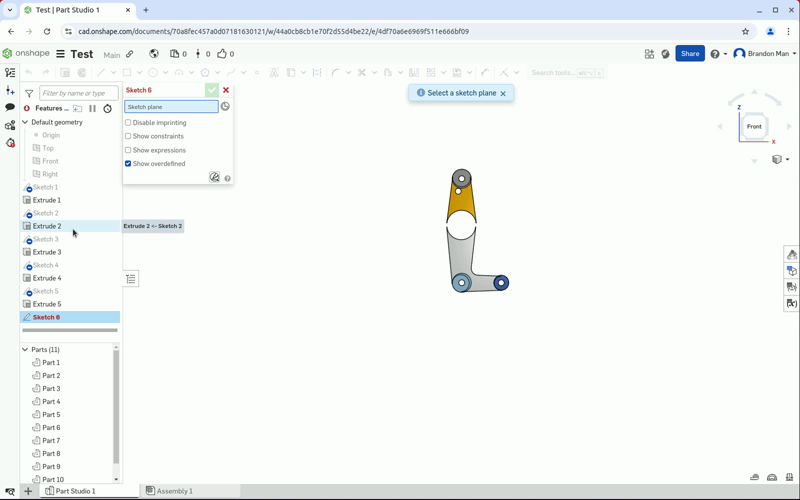
scroll(3)
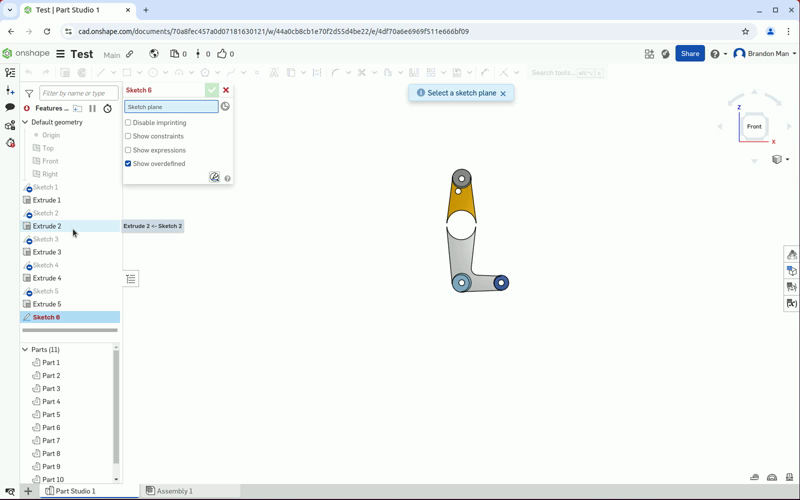
mouse_move(73, 163)
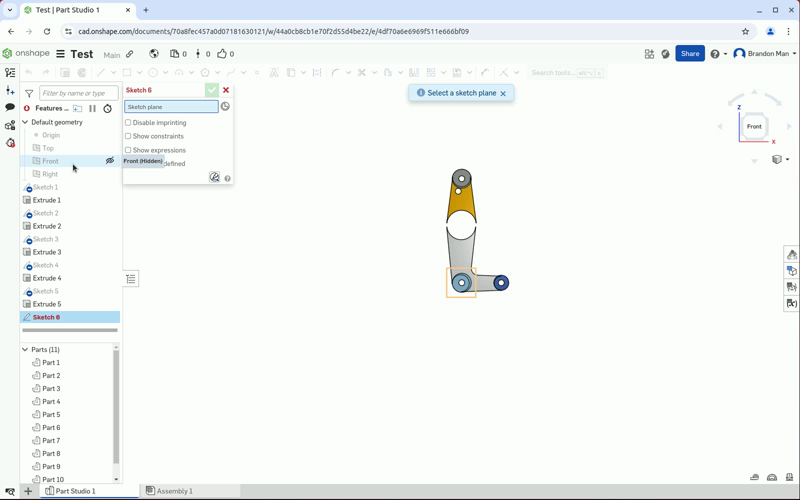
click(73, 163)
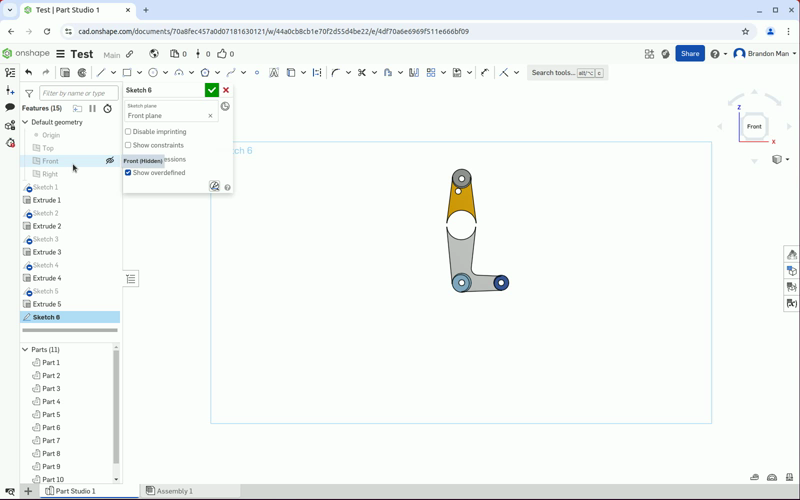
mouse_move(69, 352)
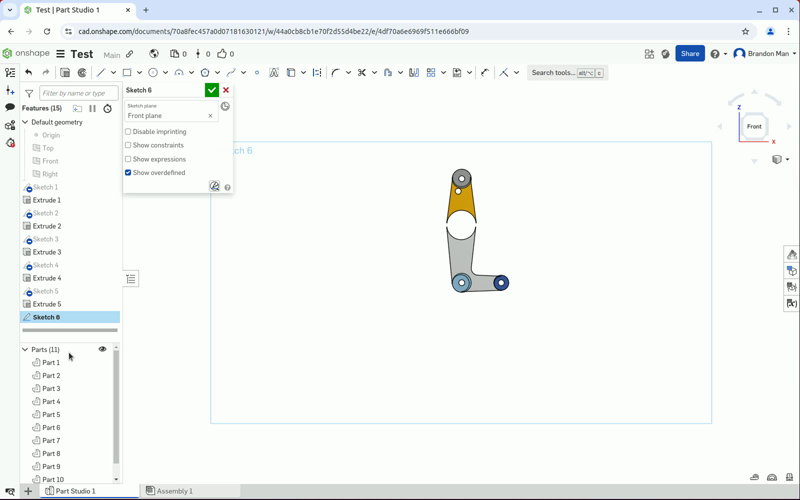
key(y)
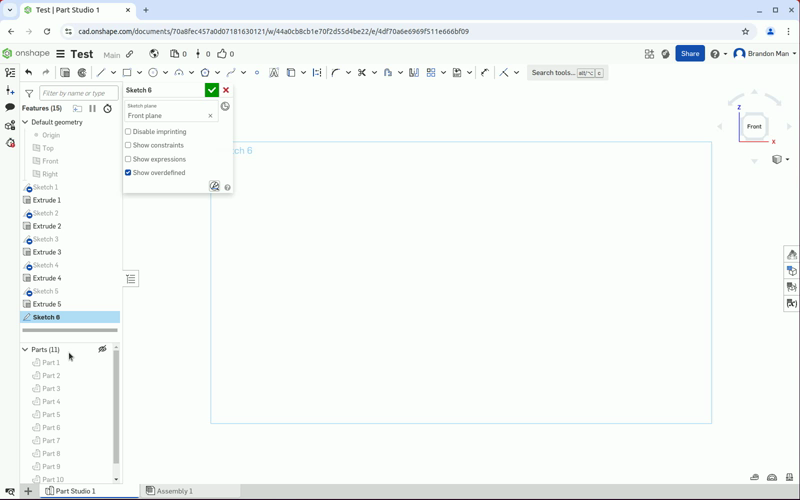
key(c)
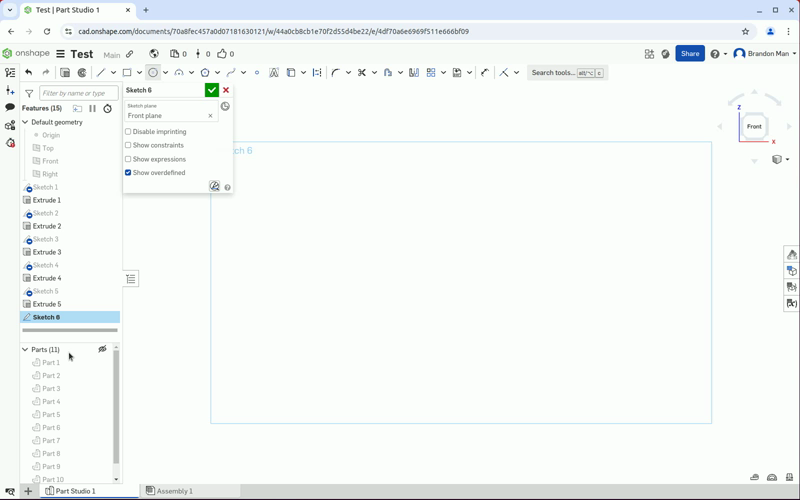
key_down(shift)
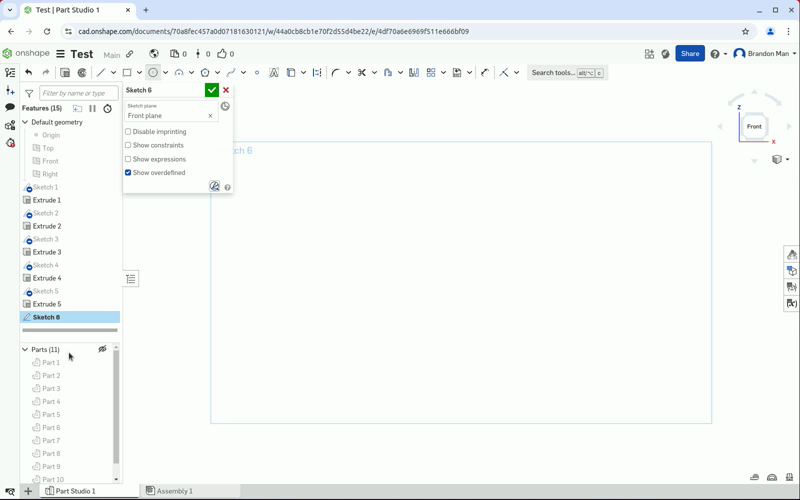
mouse_move(461, 225)
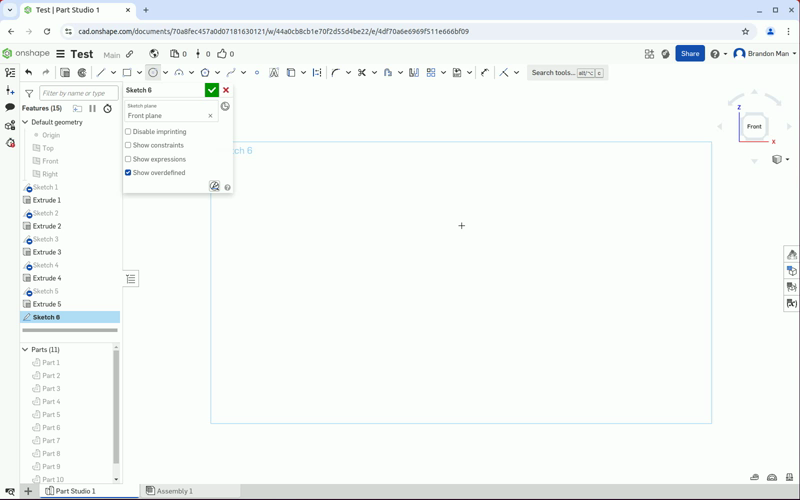
click(461, 225)
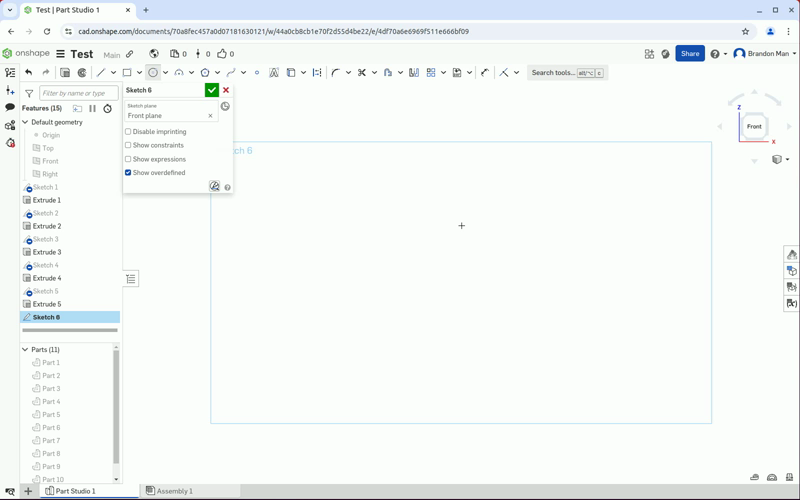
key_up(shift)
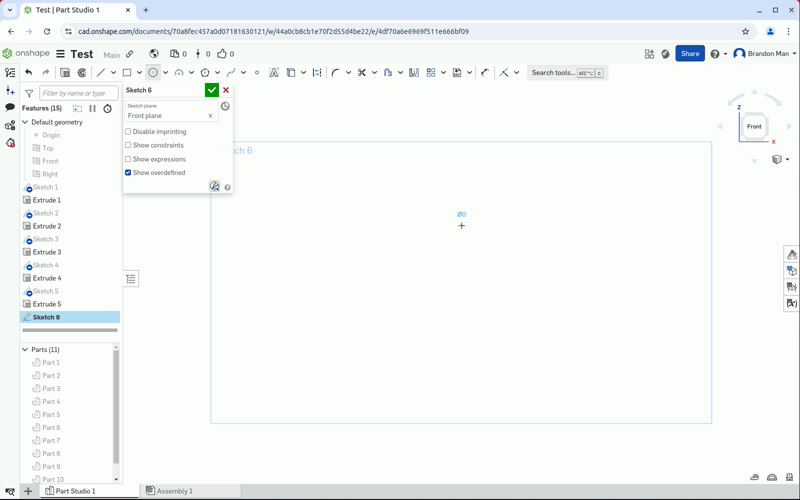
mouse_move(477, 225)
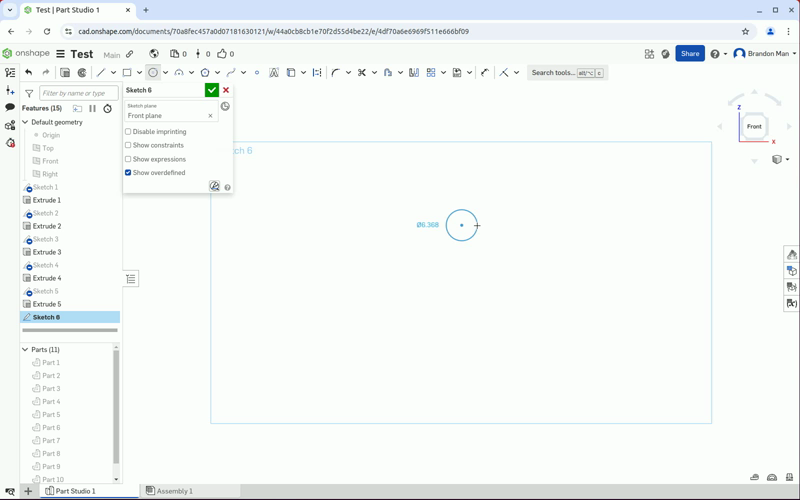
click(477, 225)
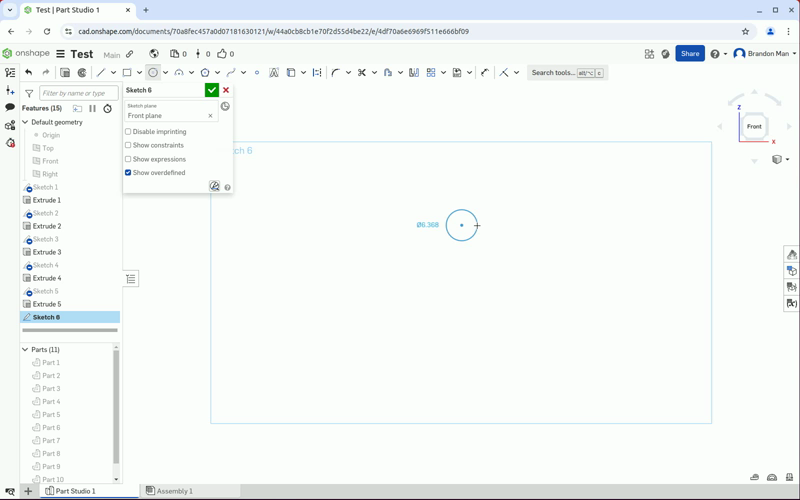
key(esc)
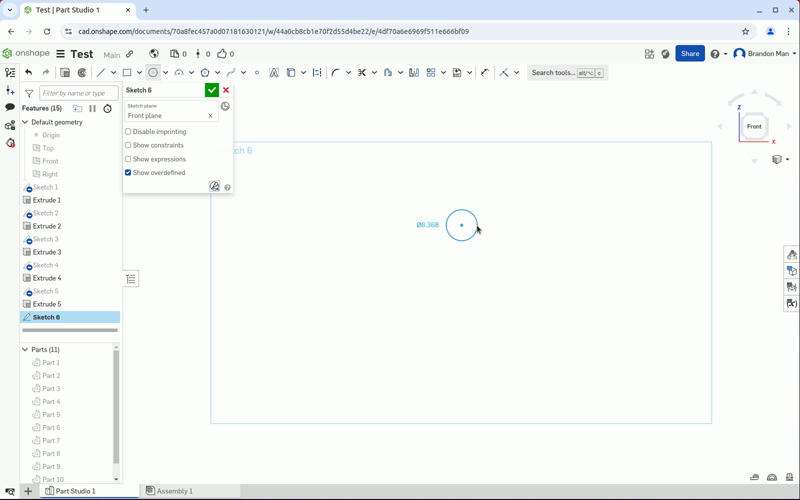
key(c)
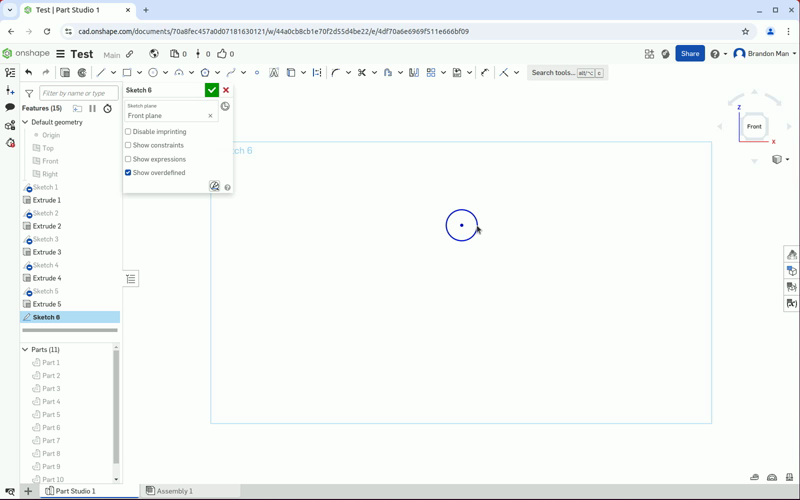
key_down(shift)
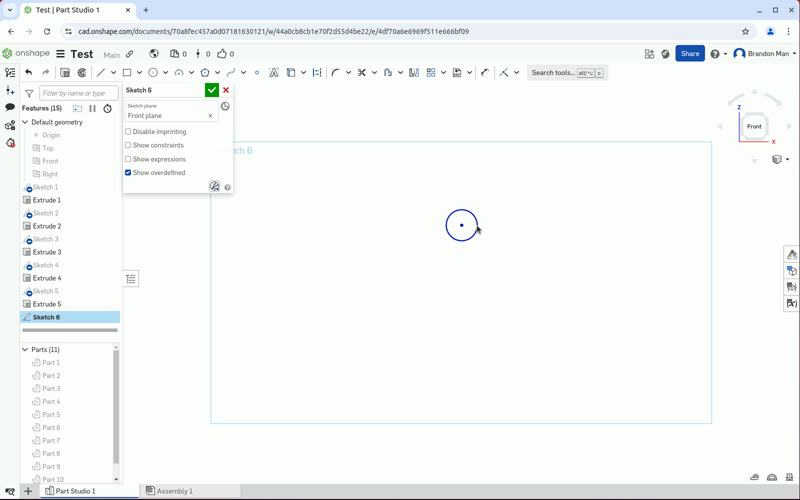
mouse_move(461, 225)
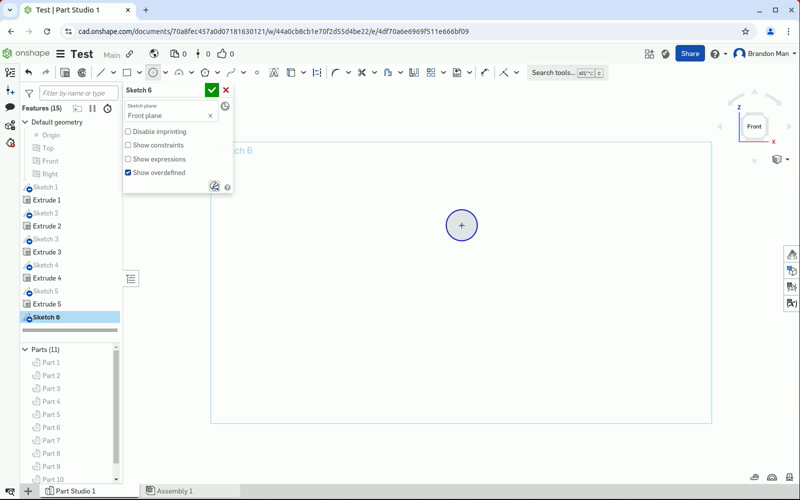
click(461, 225)
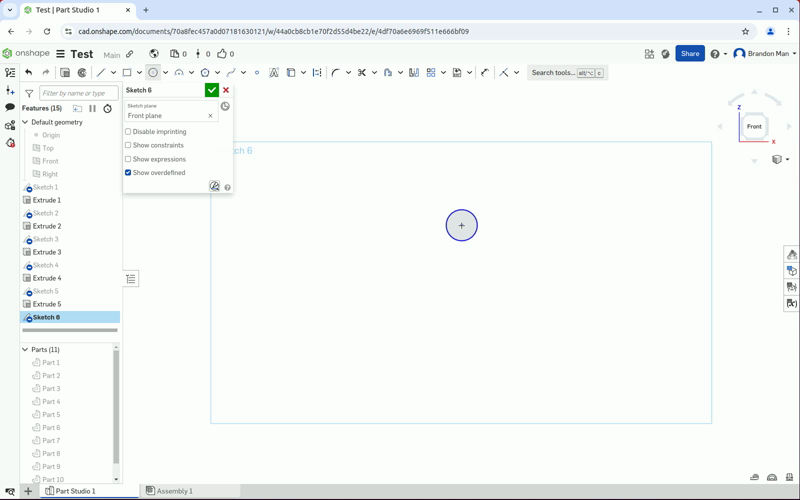
key_up(shift)
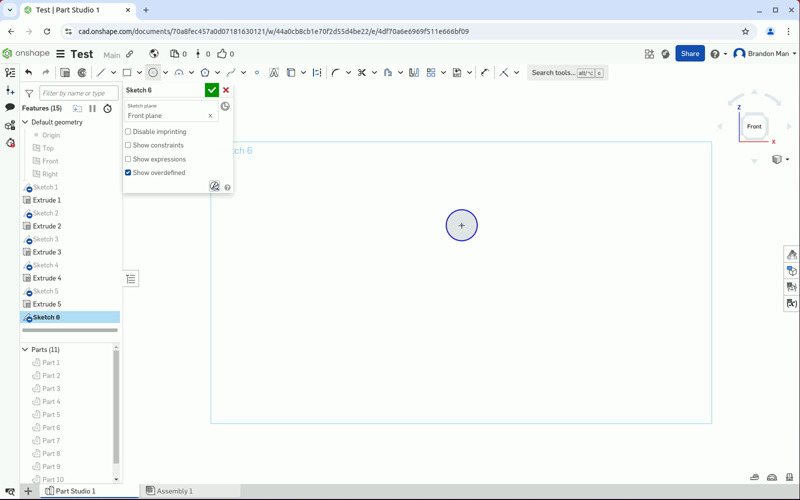
mouse_move(465, 225)
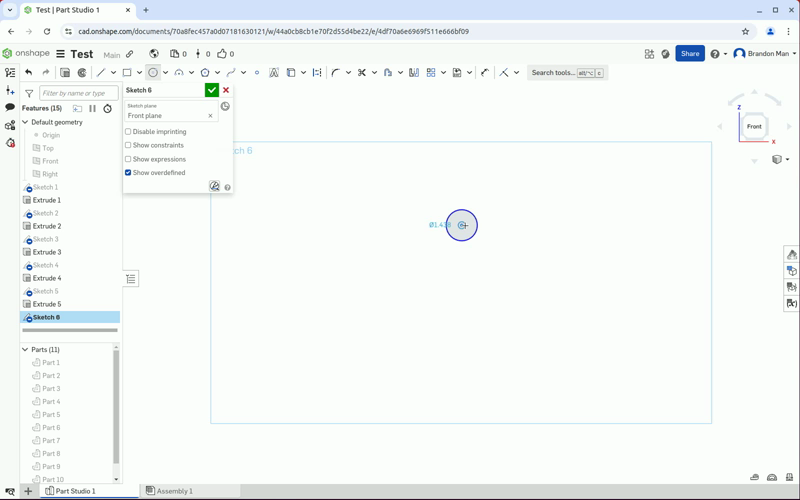
scroll(6)
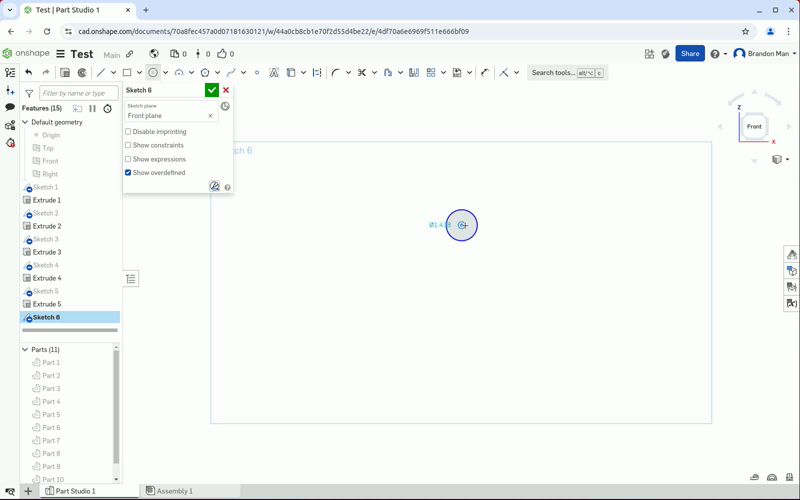
scroll(6)
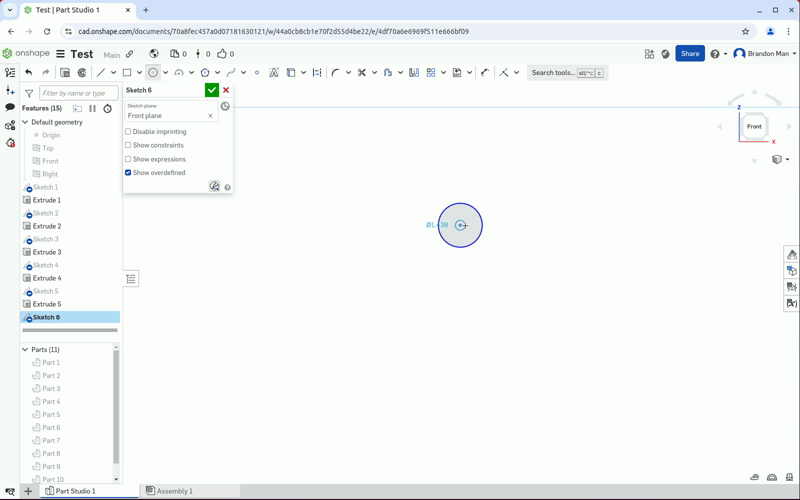
scroll(6)
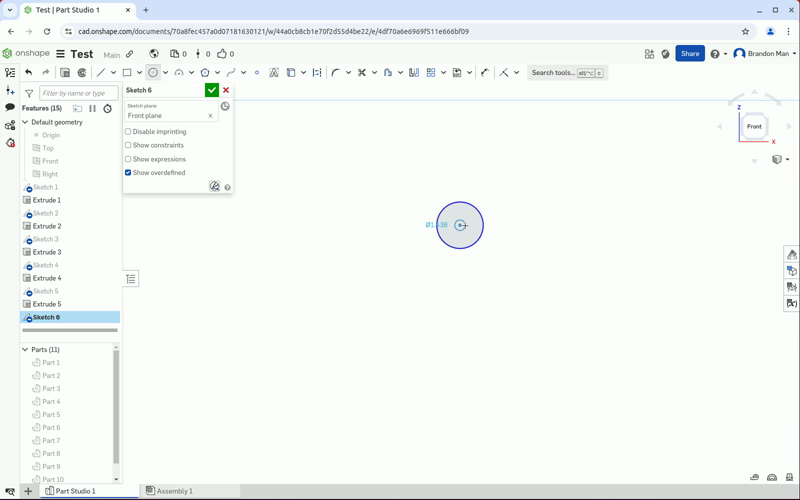
scroll(6)
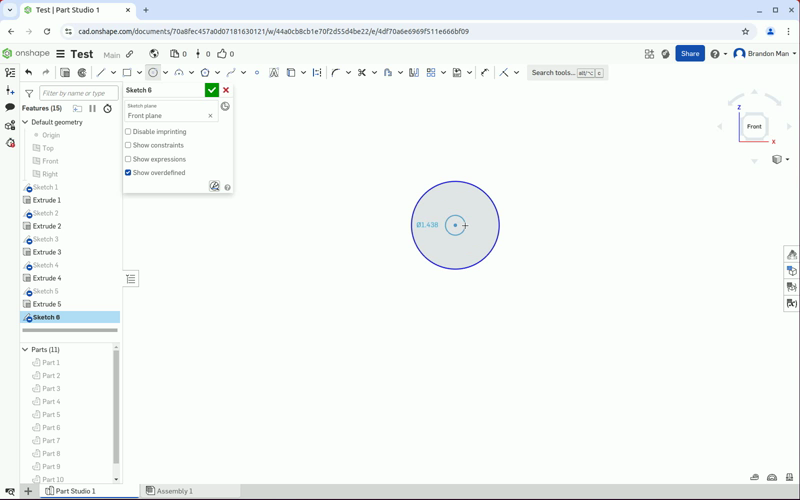
scroll(6)
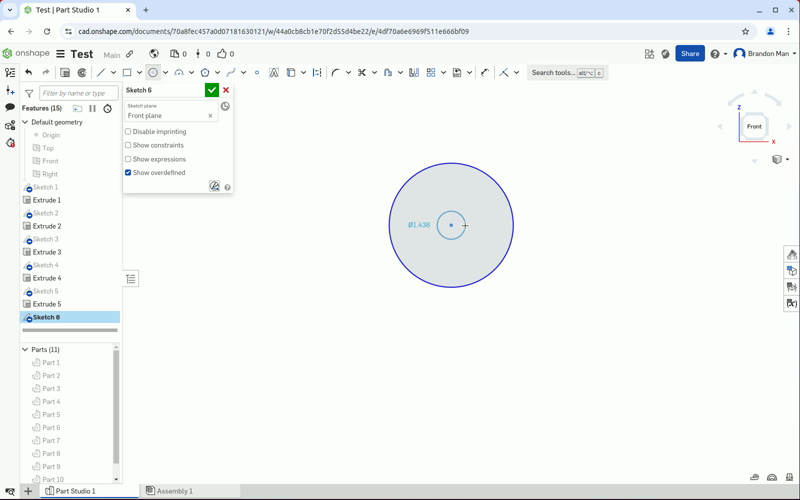
scroll(6)
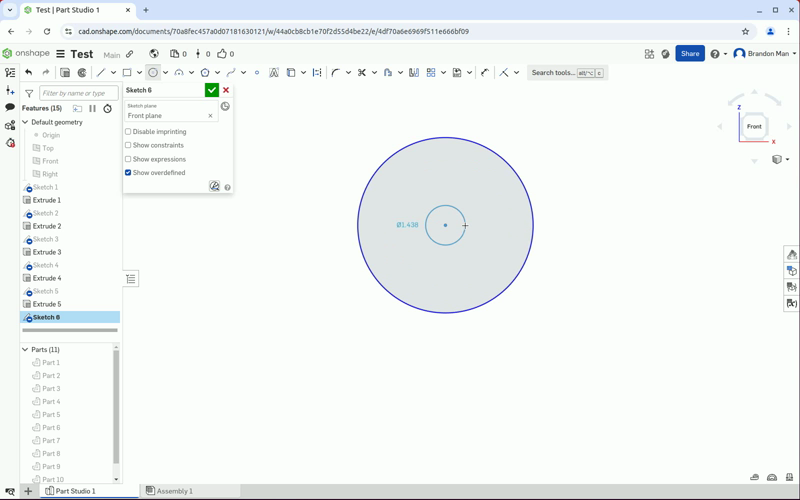
scroll(6)
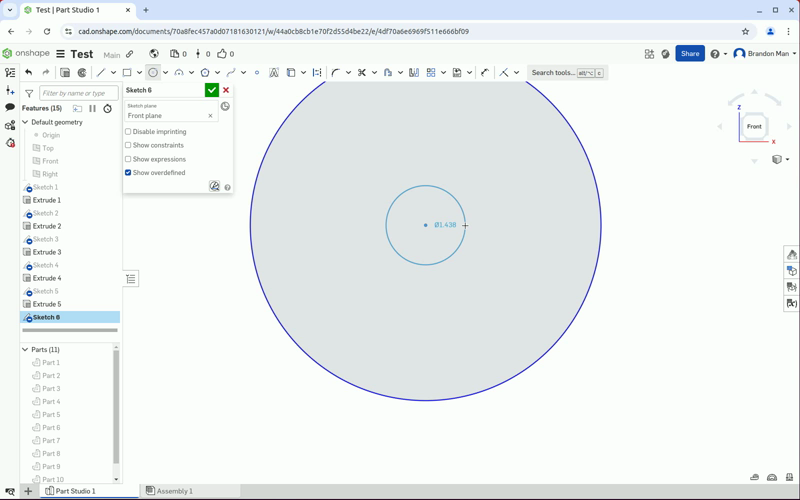
click(465, 225)
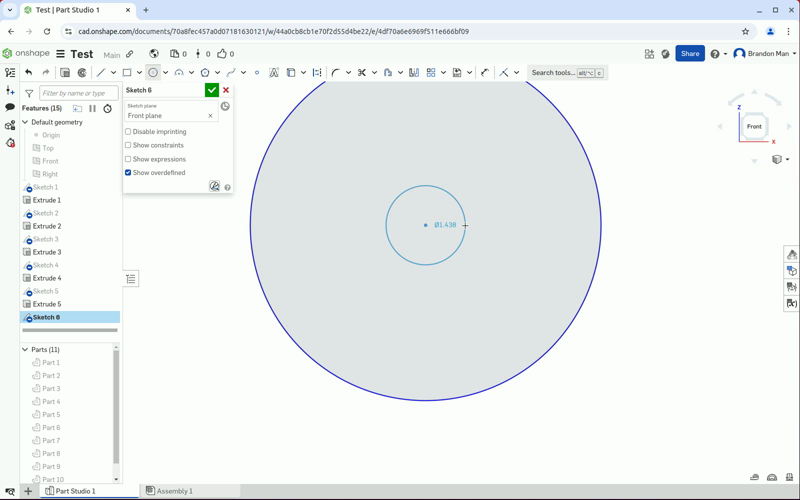
scroll(-6)
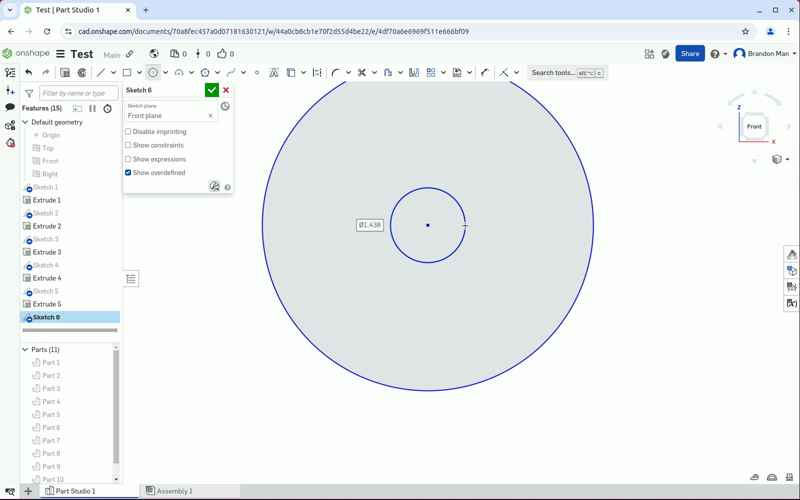
scroll(-6)
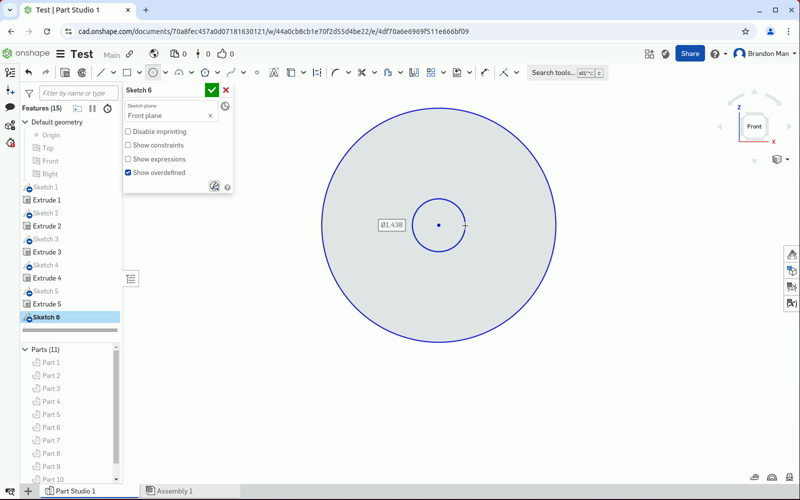
scroll(-6)
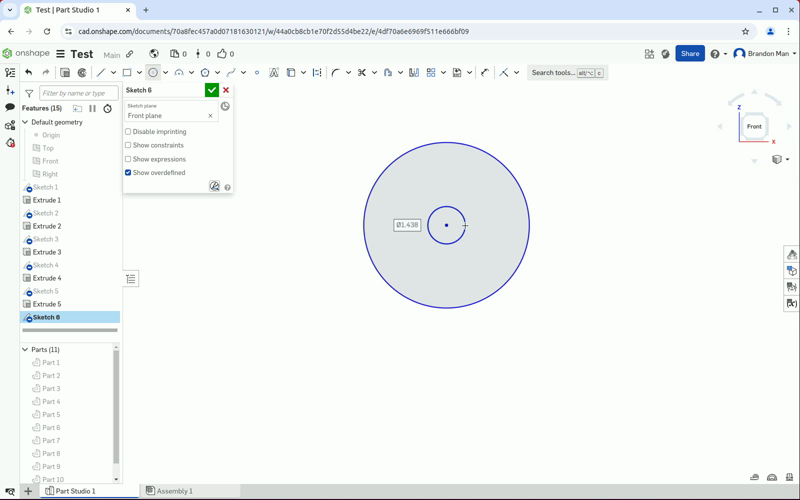
scroll(-6)
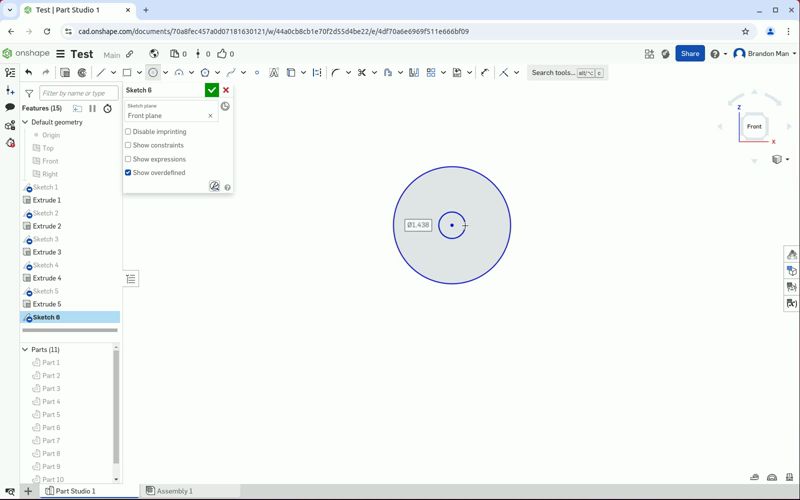
scroll(-6)
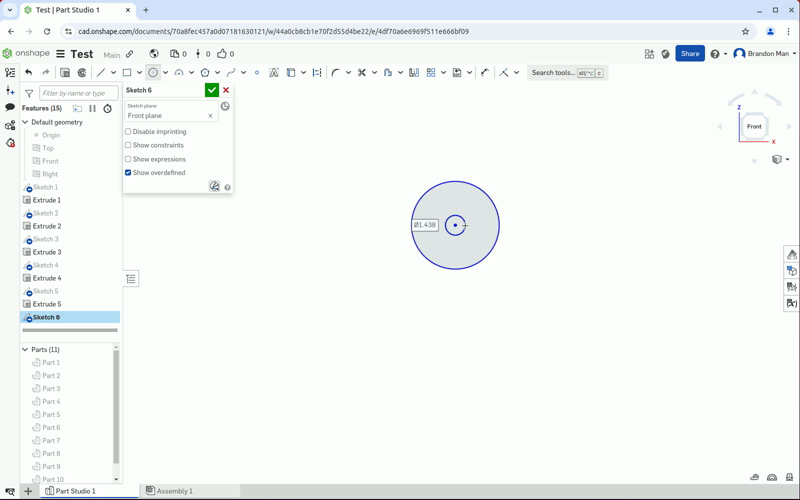
scroll(-6)
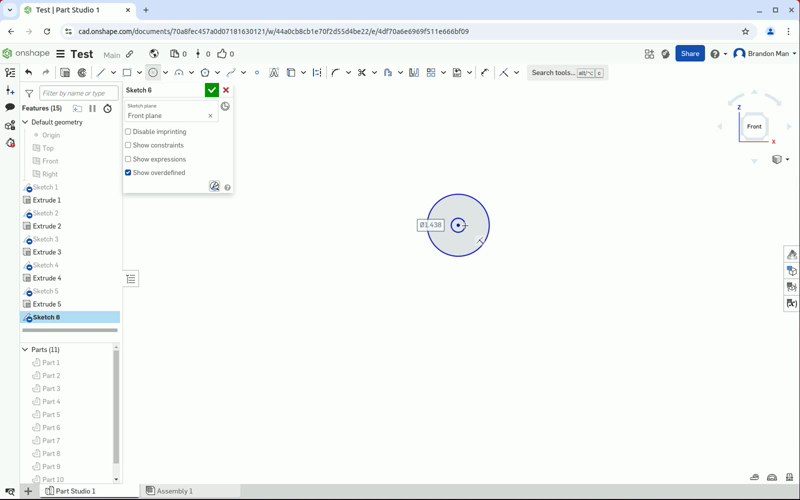
scroll(-6)
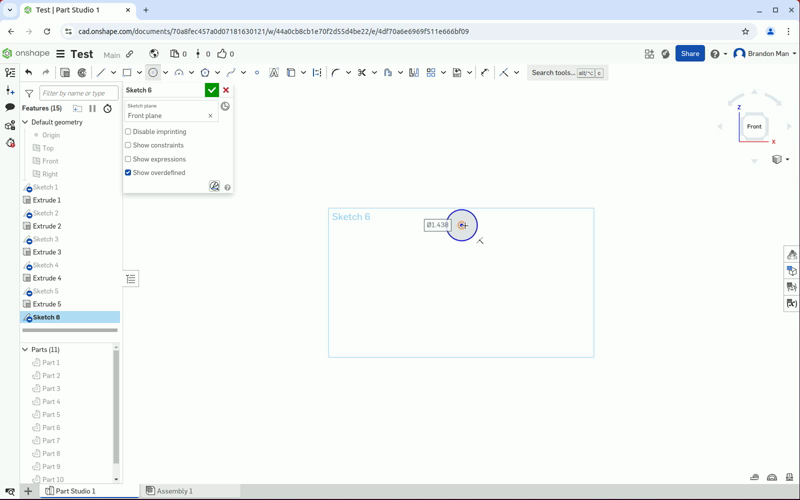
key(esc)
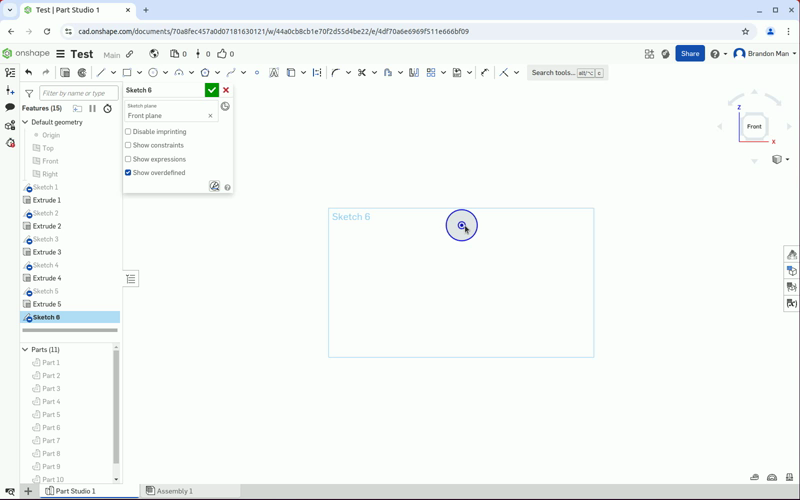
mouse_move(465, 218)
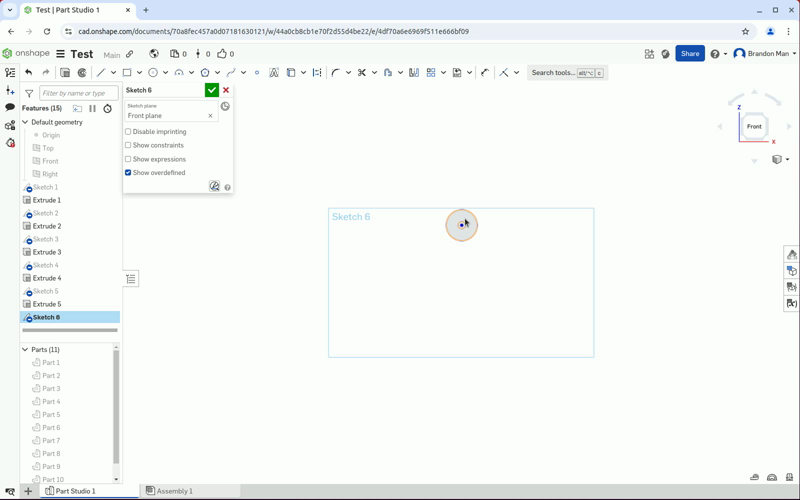
scroll(6)
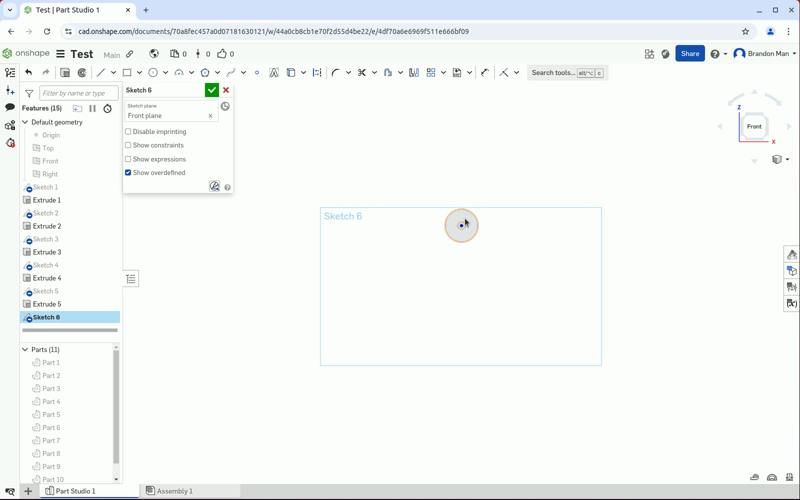
scroll(6)
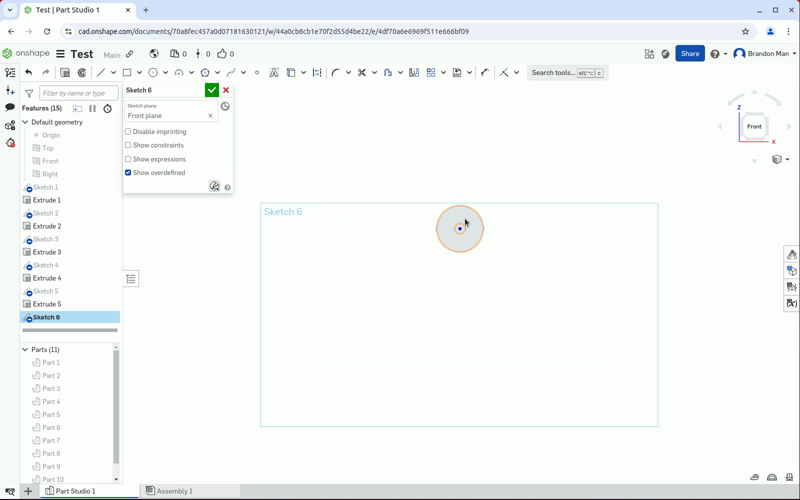
scroll(6)
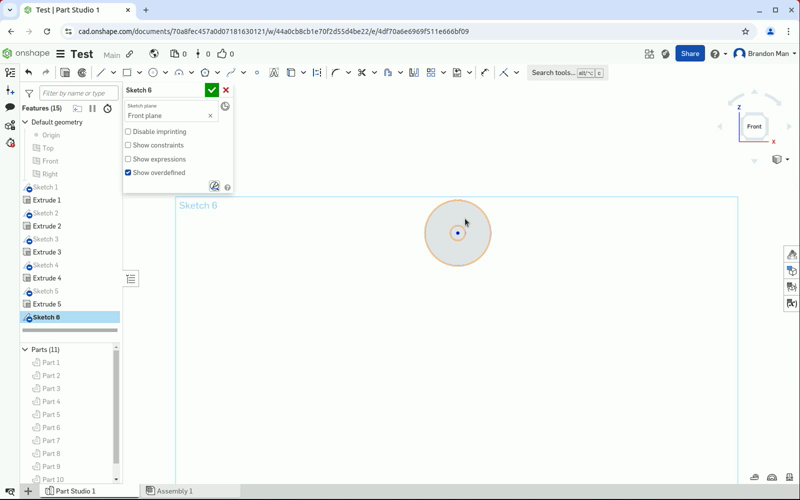
scroll(6)
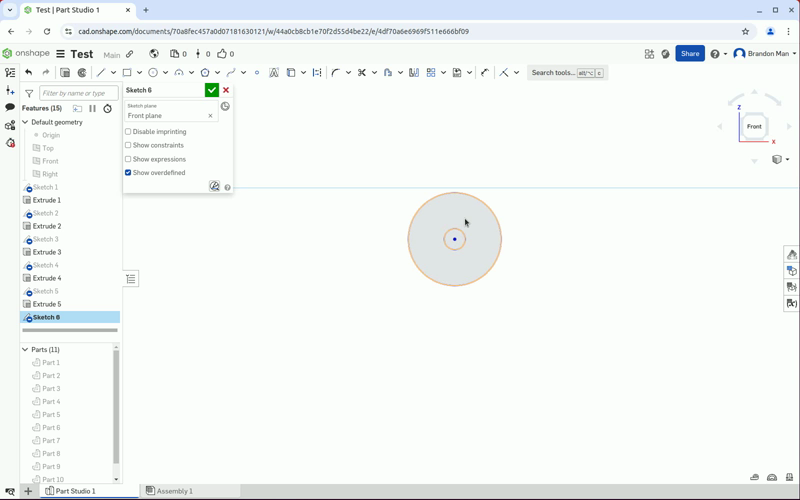
scroll(6)
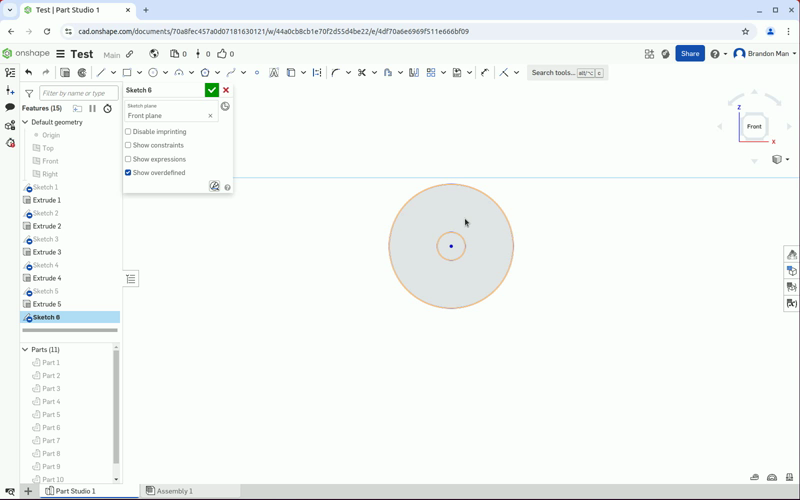
scroll(6)
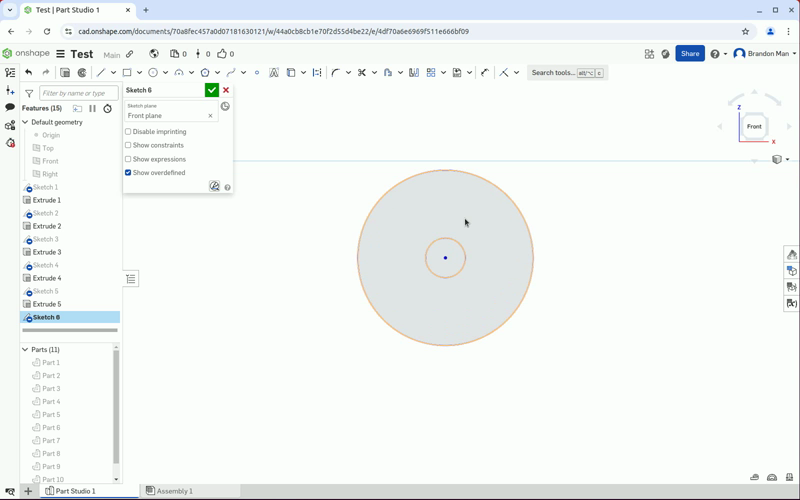
scroll(6)
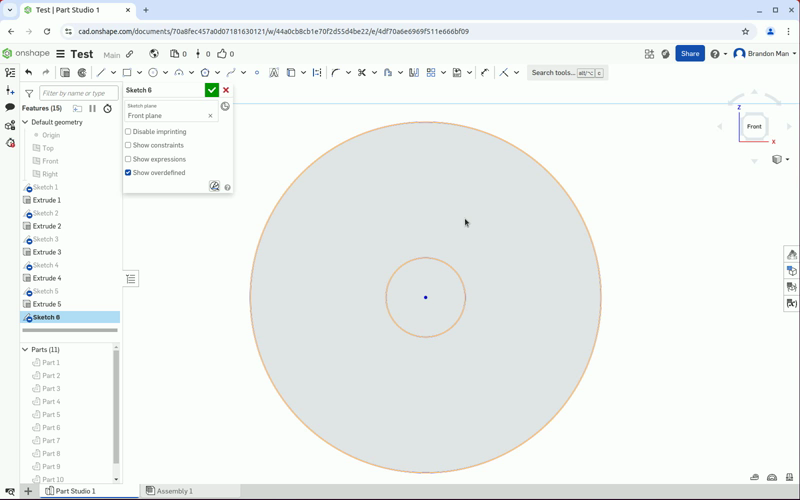
click(465, 218)
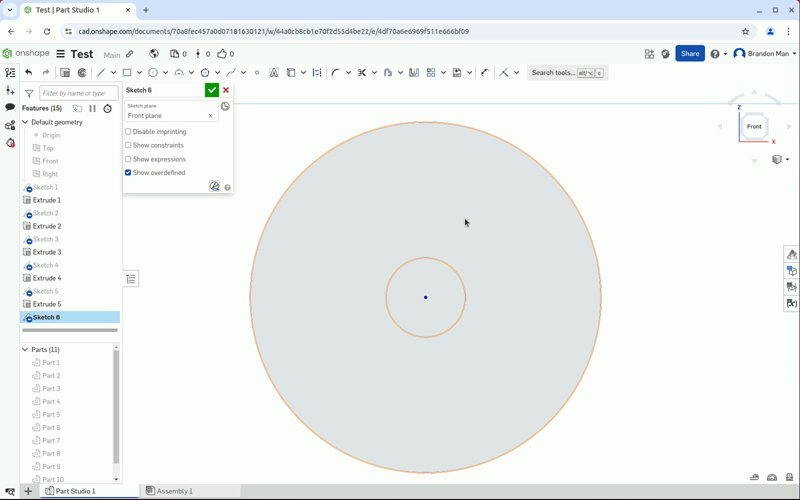
scroll(-6)
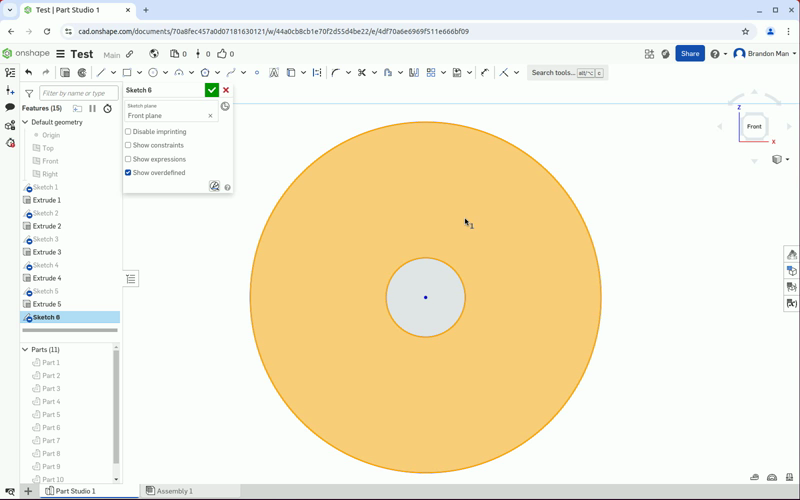
scroll(-6)
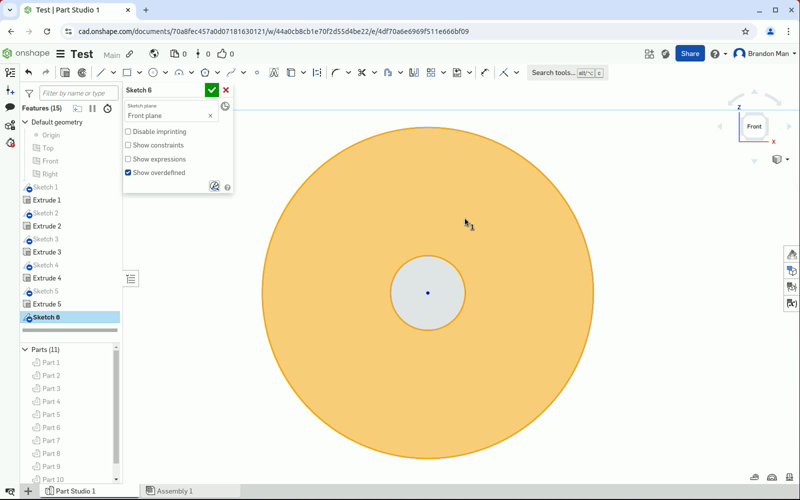
scroll(-6)
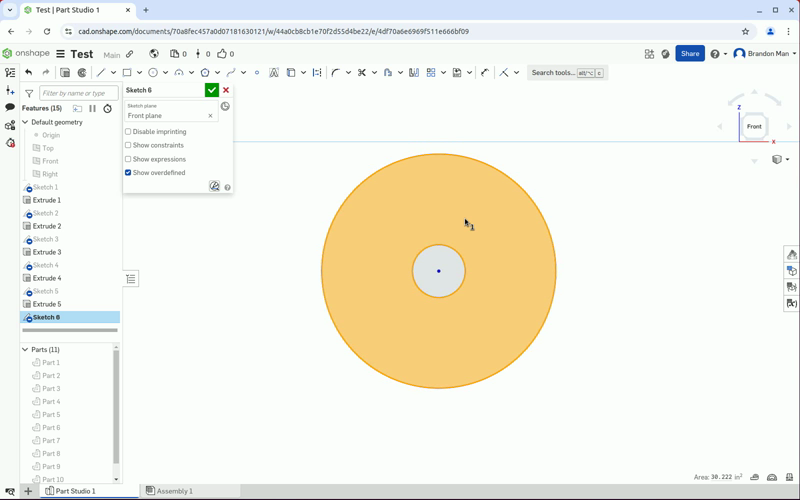
scroll(-6)
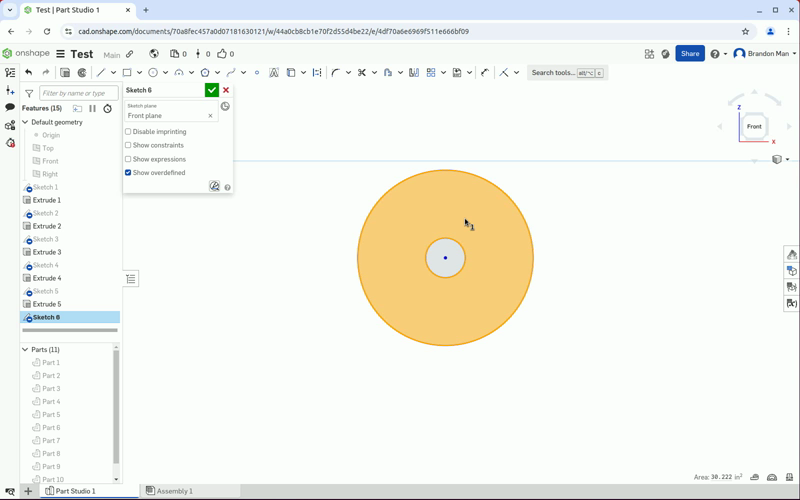
scroll(-6)
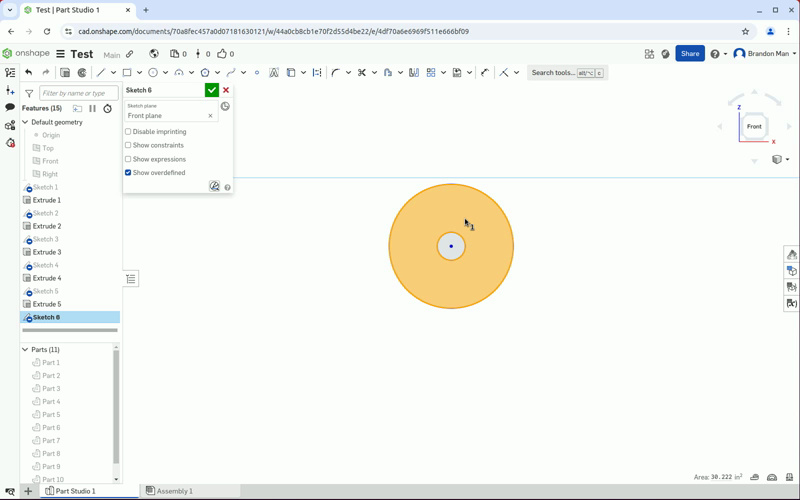
scroll(-6)
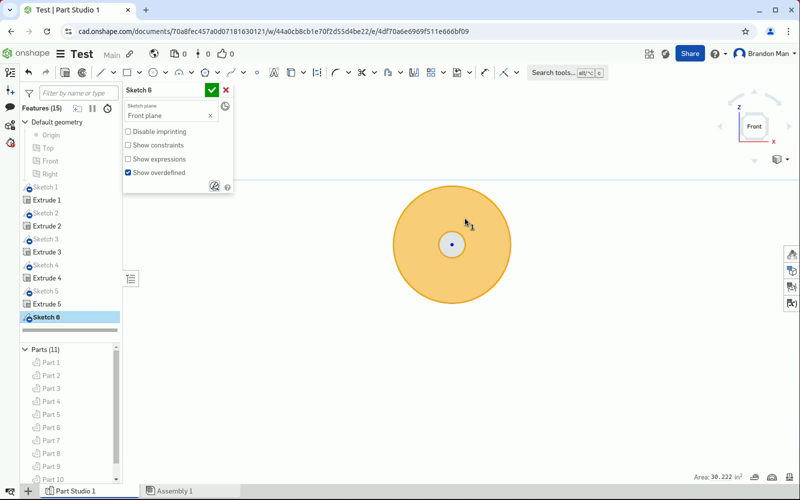
scroll(-6)
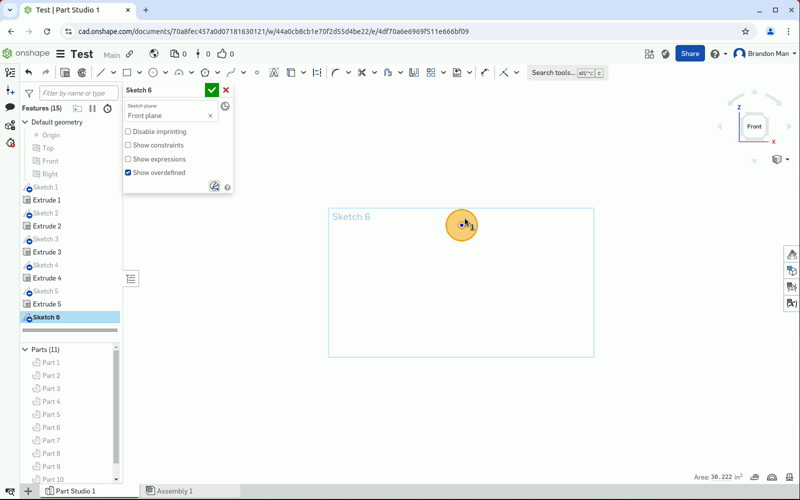
mouse_move(69, 352)
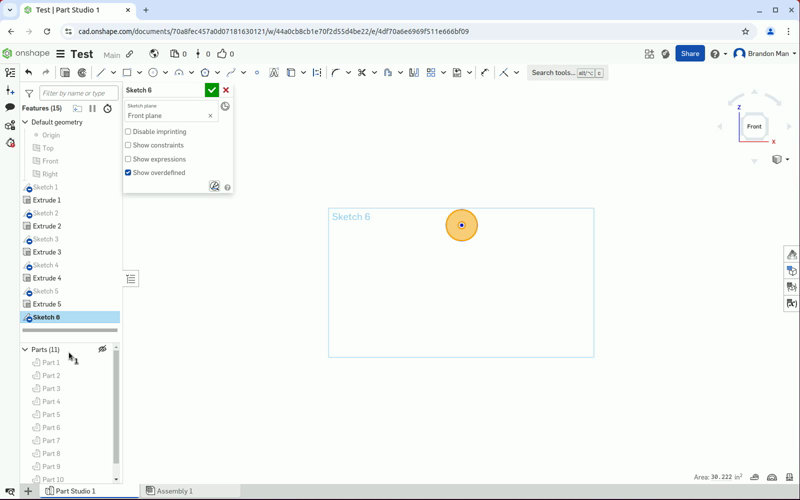
key(shift+y)
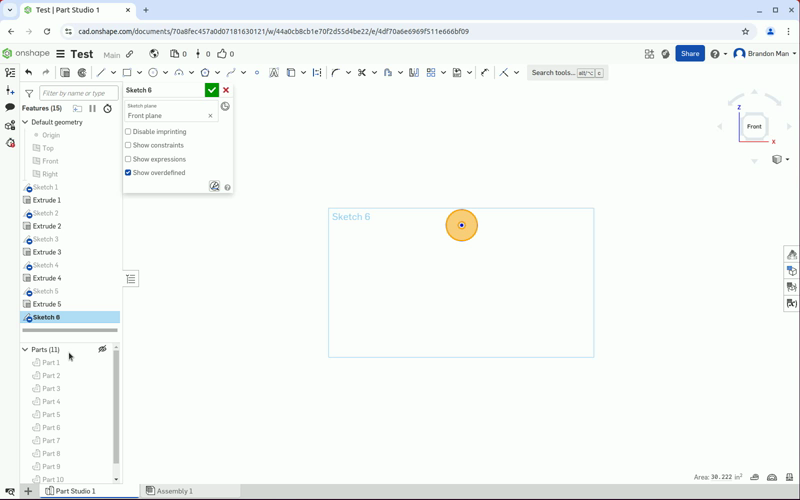
key(shift+e)
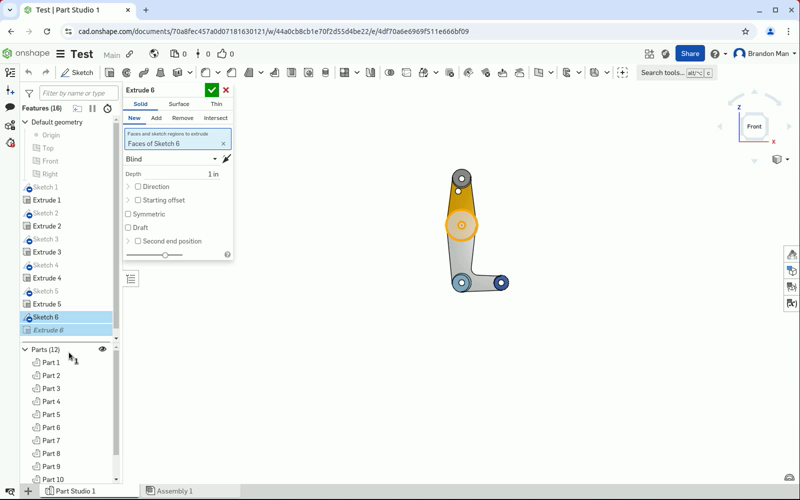
mouse_move(143, 106)
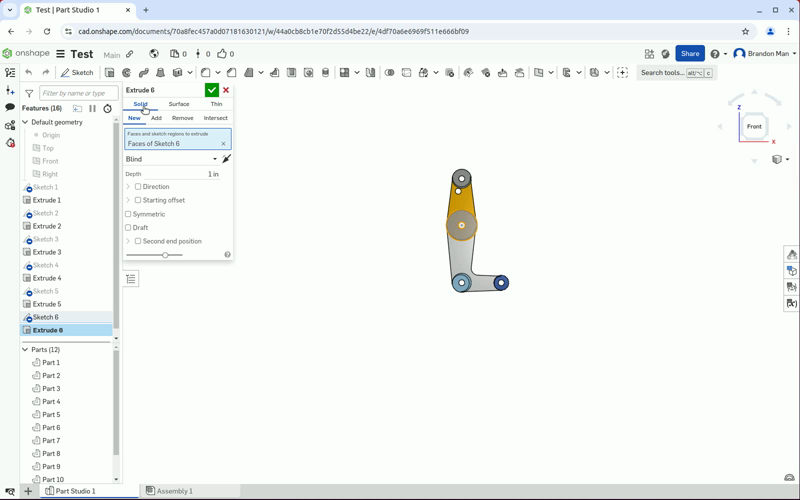
click(143, 106)
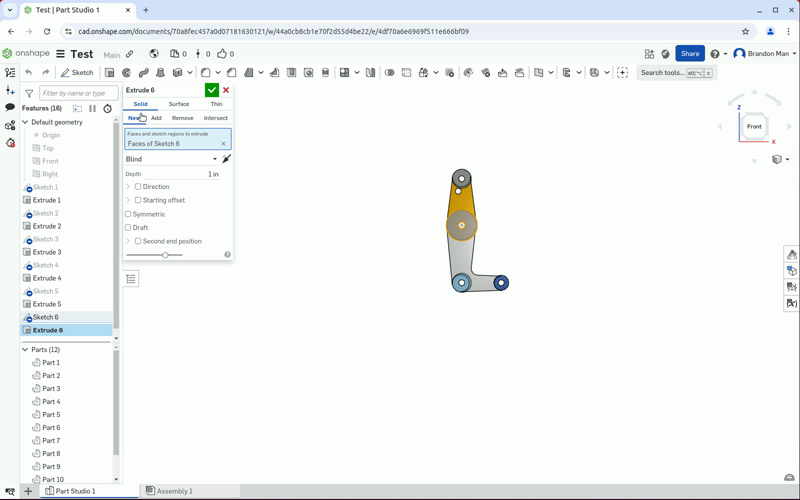
mouse_move(137, 120)
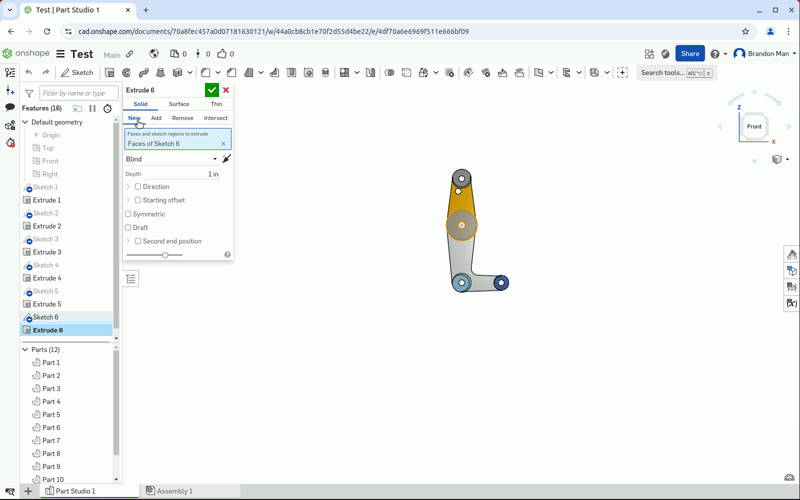
click(137, 120)
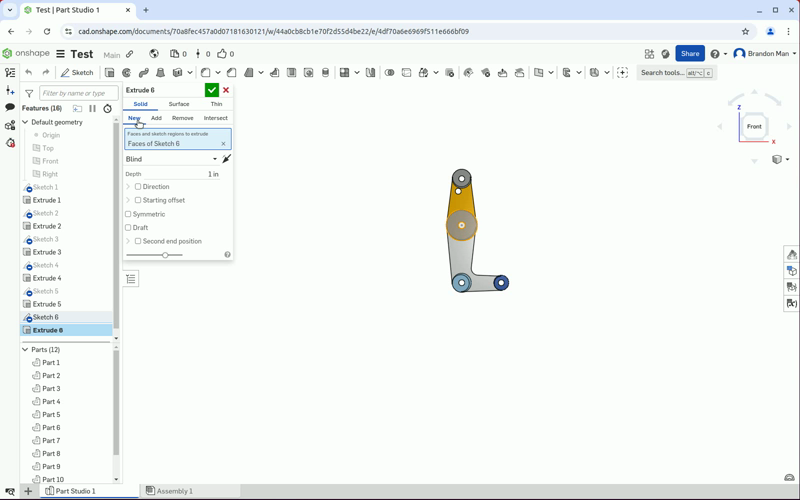
key(tab, 4)
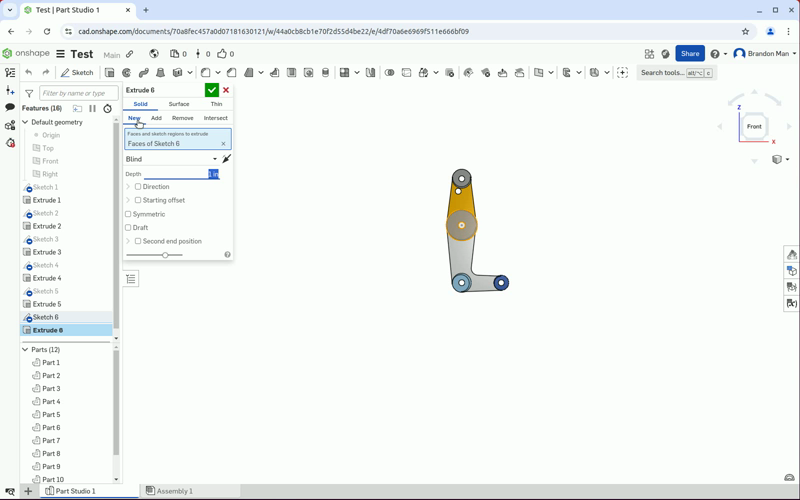
text(0.481)
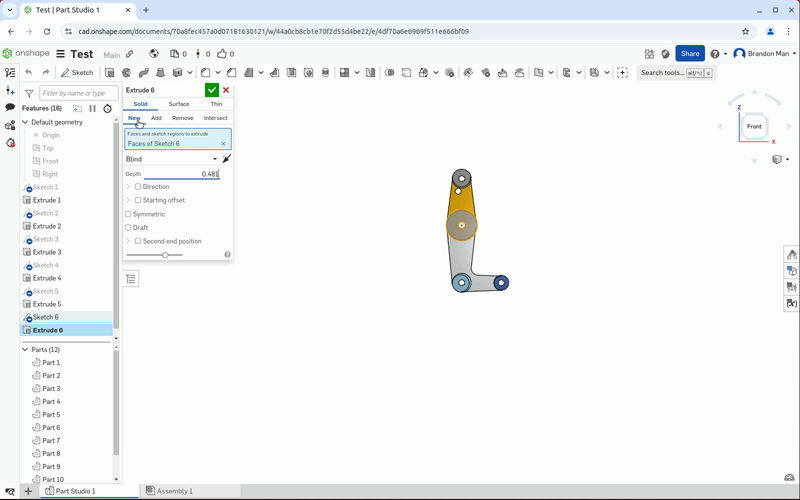
key(enter)
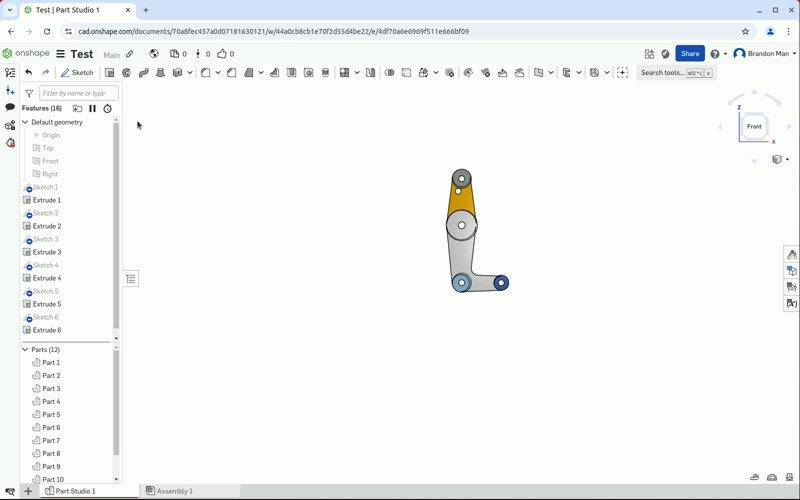
key(shift+h)
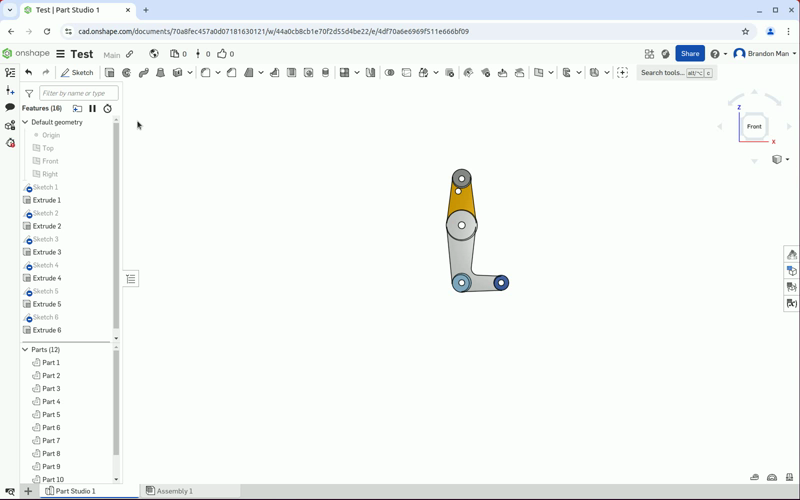
key(shift+h)
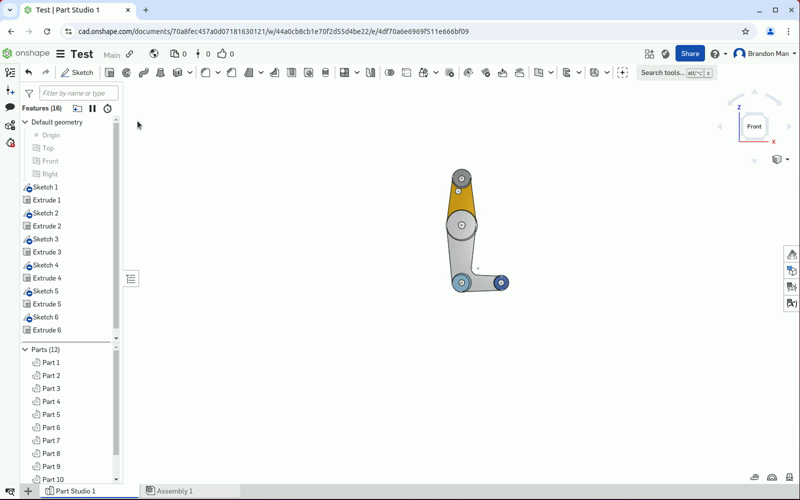
key(shift+7)
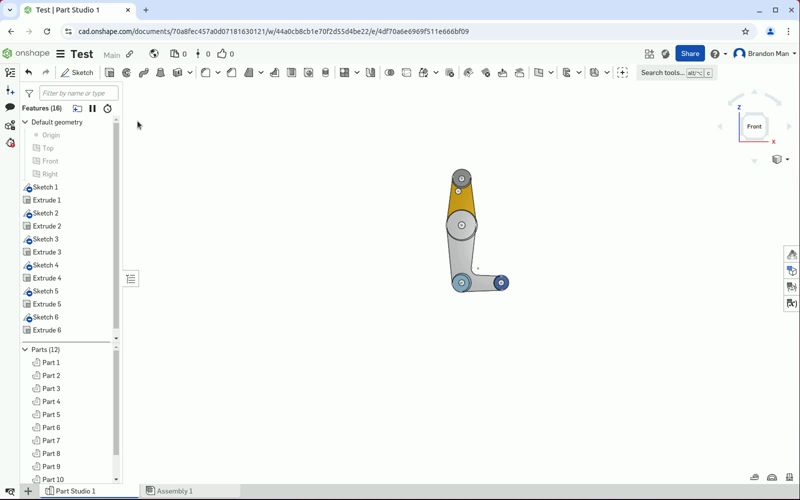
key(left, 2)
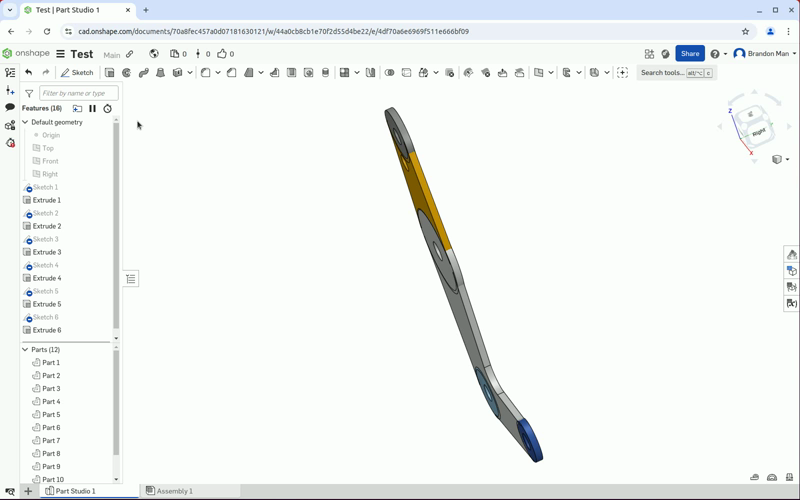
key(down, 2)
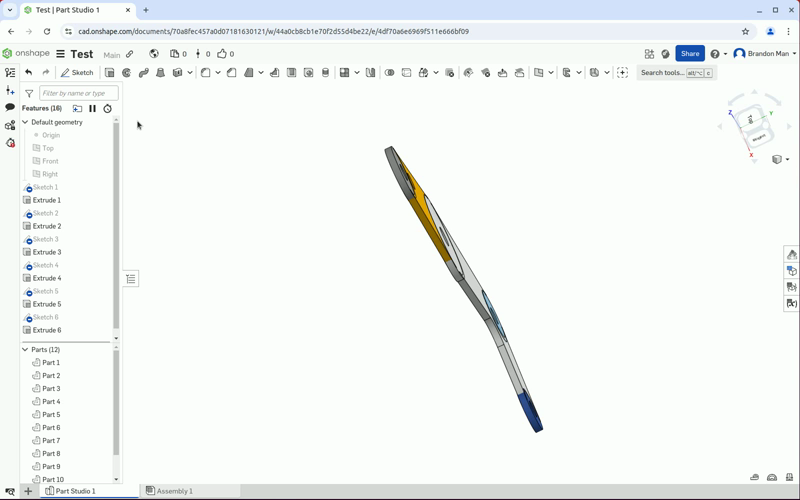
key(up, 2)
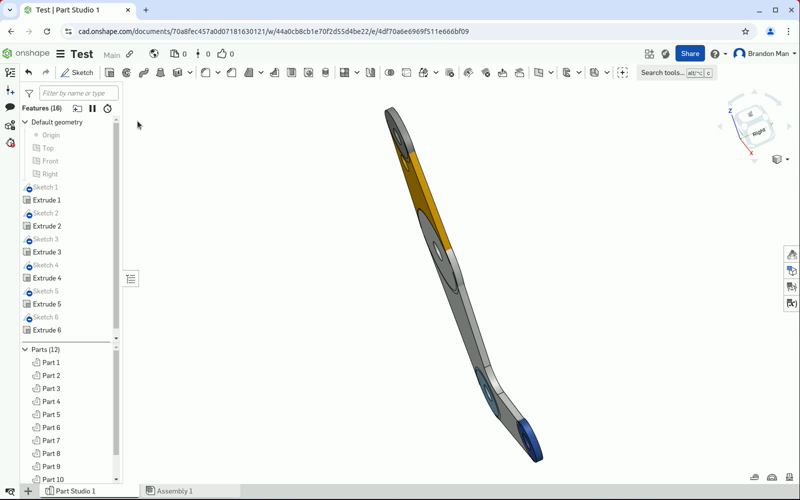
key(right, 2)
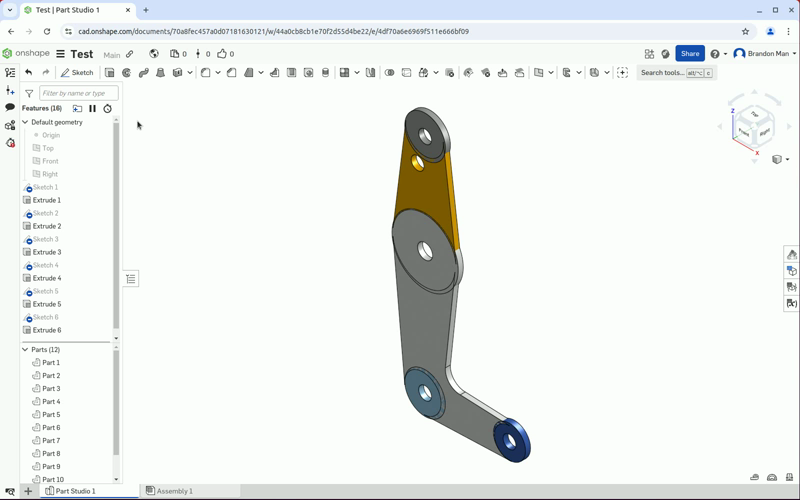
mouse_move(69, 189)
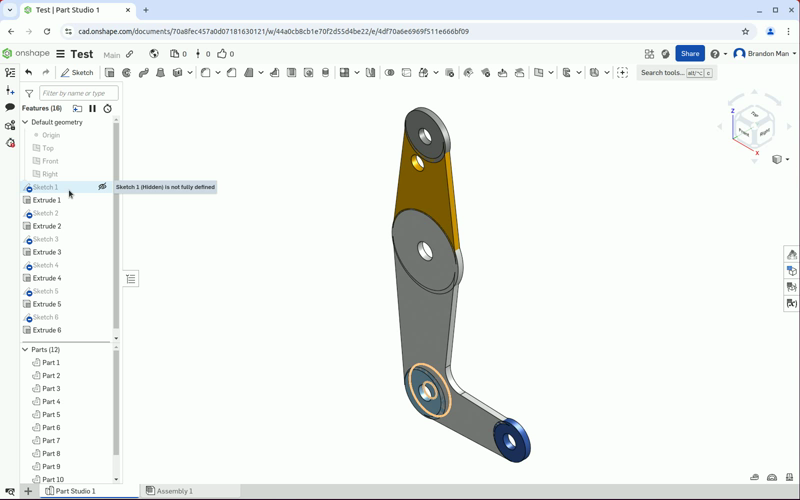
click(69, 189)